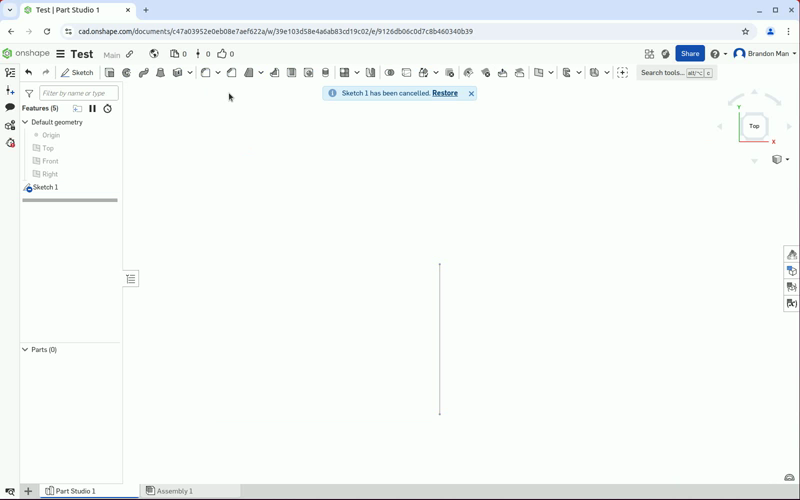
key(shift+h)
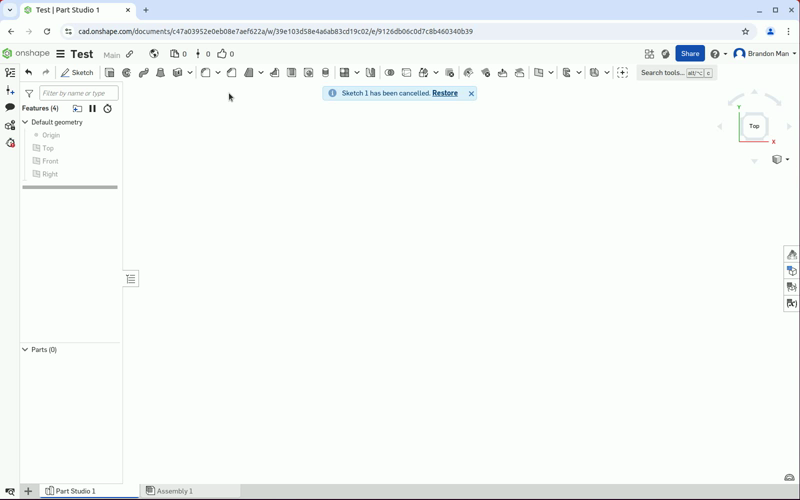
key(shift+s)
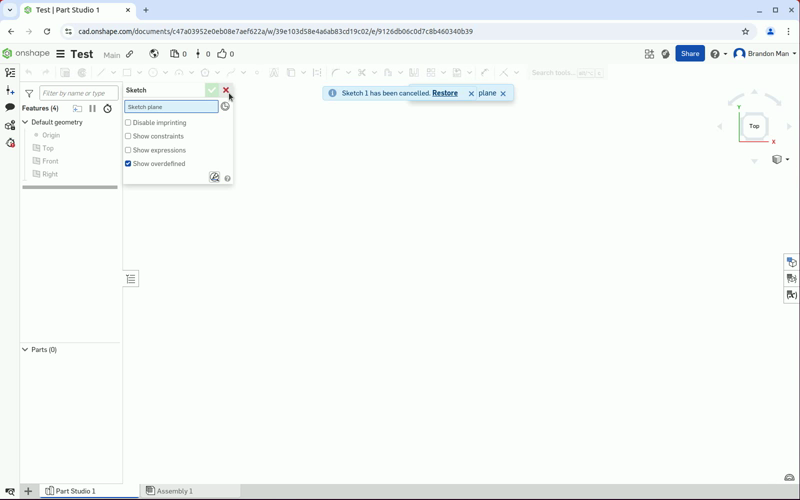
mouse_move(73, 150)
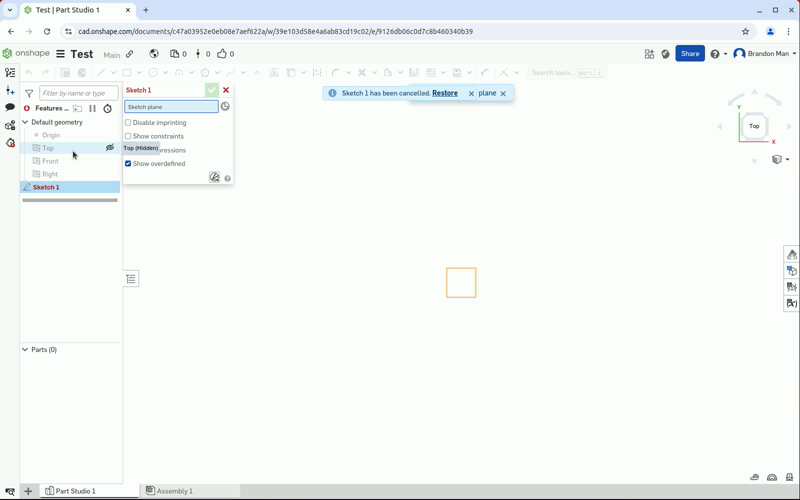
click(73, 150)
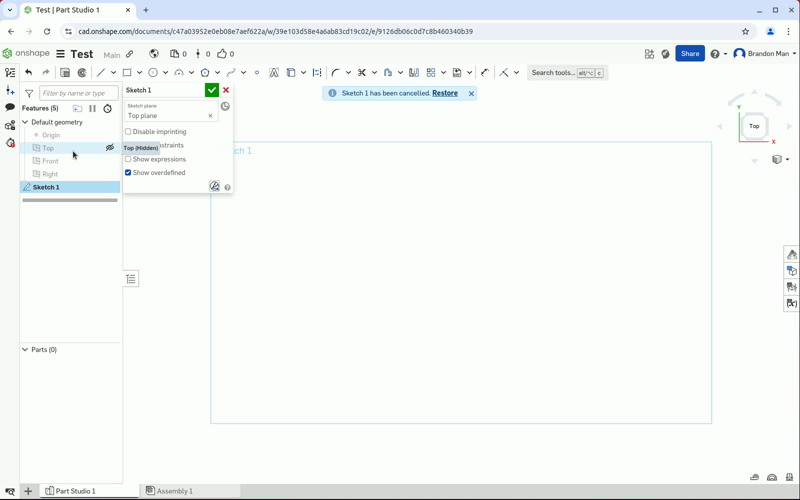
mouse_move(73, 352)
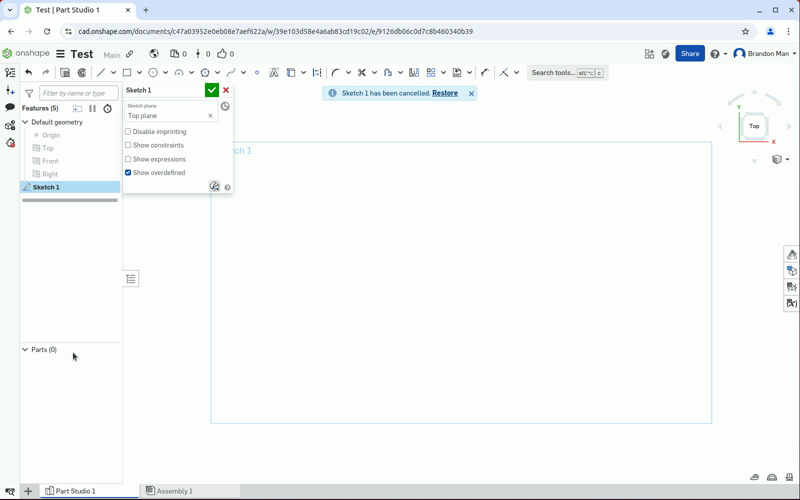
key(y)
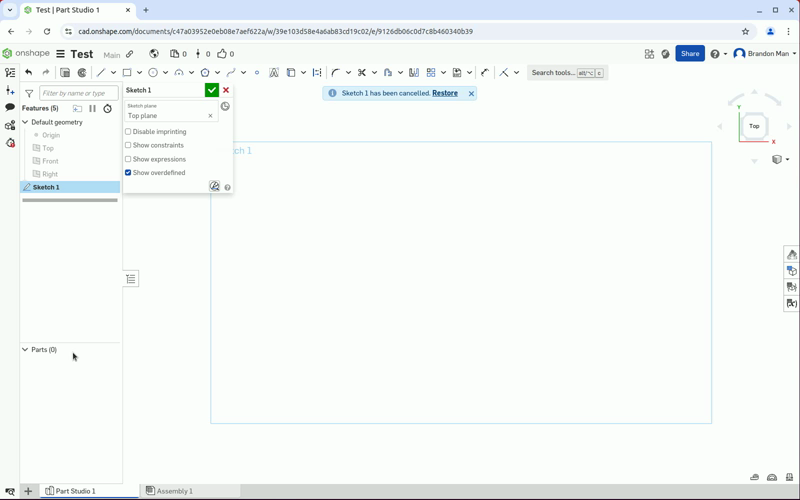
key(l)
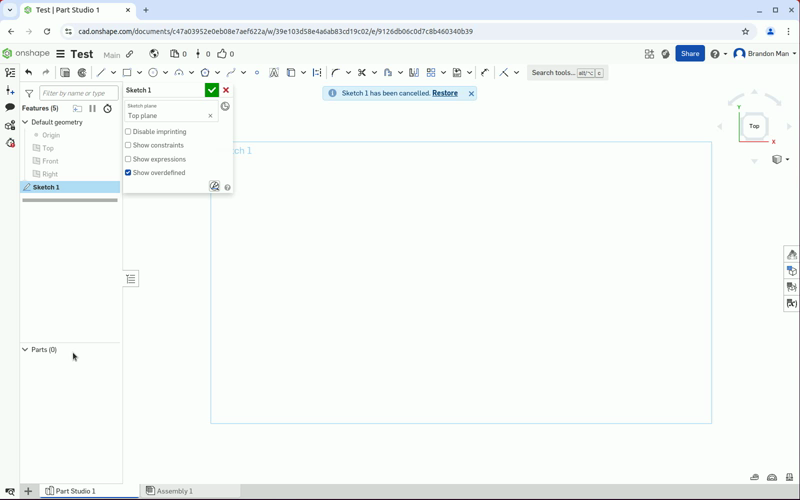
key_down(shift)
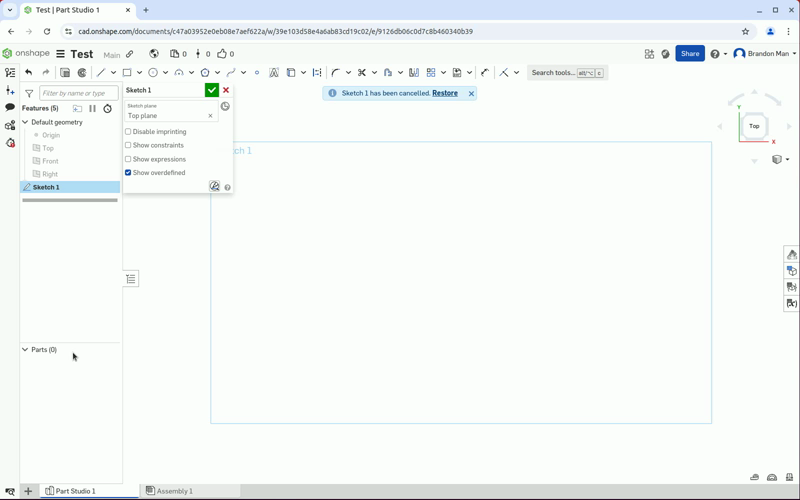
mouse_move(351, 335)
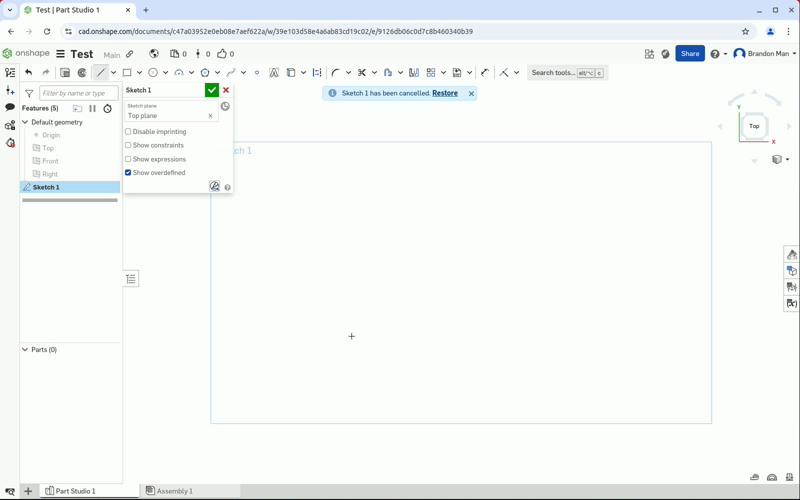
click(351, 335)
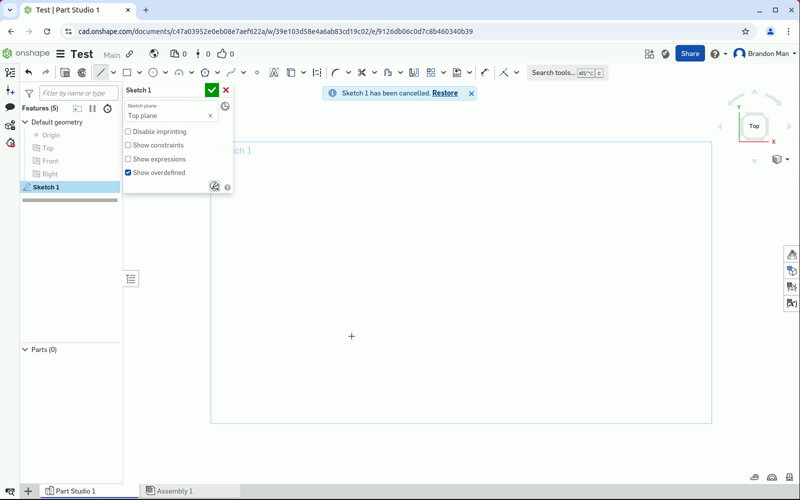
key_up(shift)
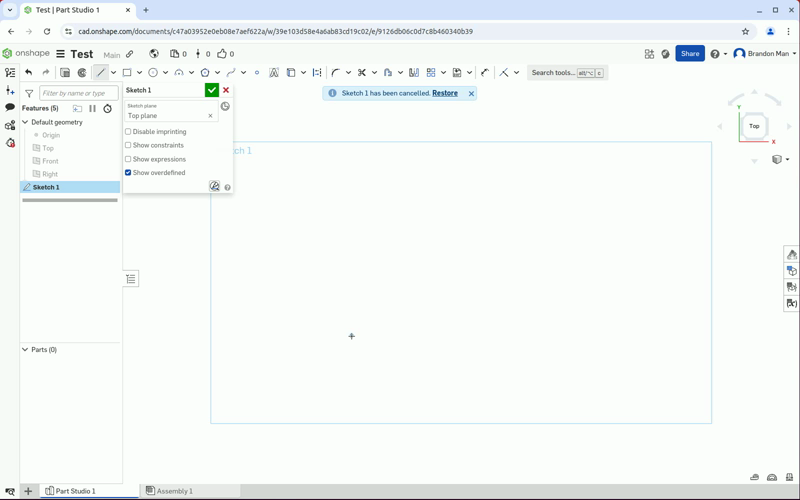
key_down(shift)
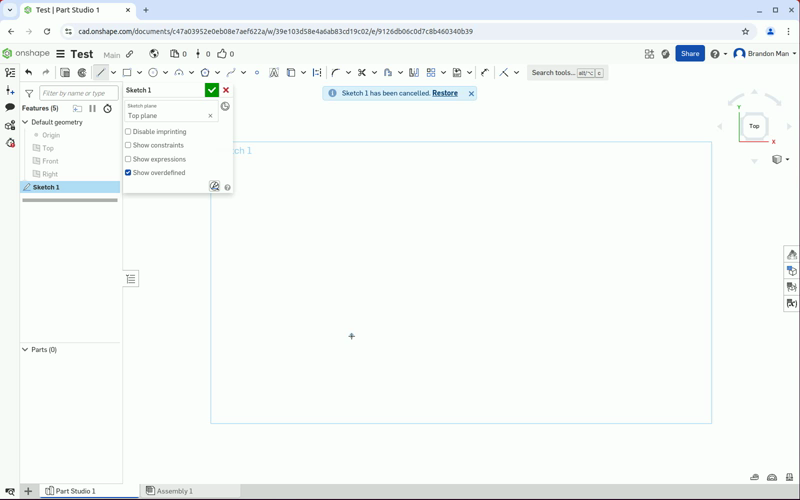
mouse_move(569, 335)
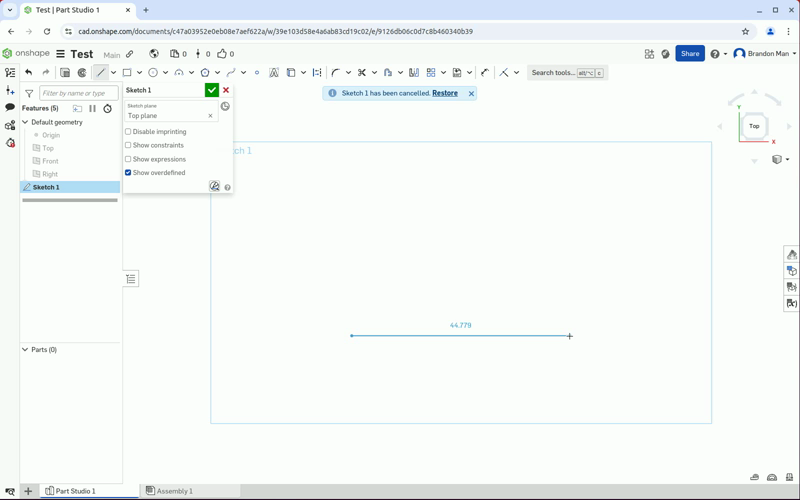
click(569, 335)
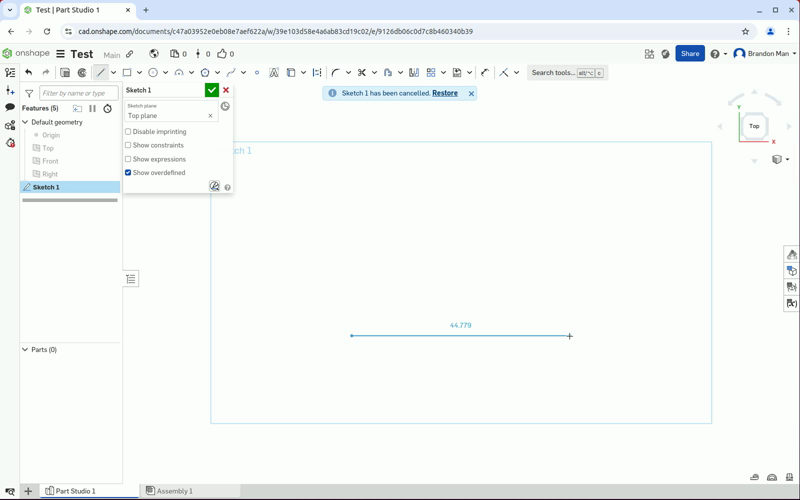
key_up(shift)
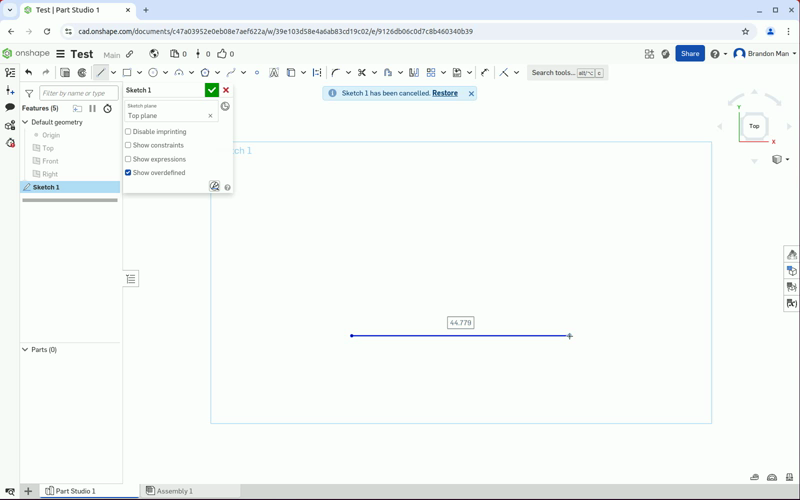
key_down(shift)
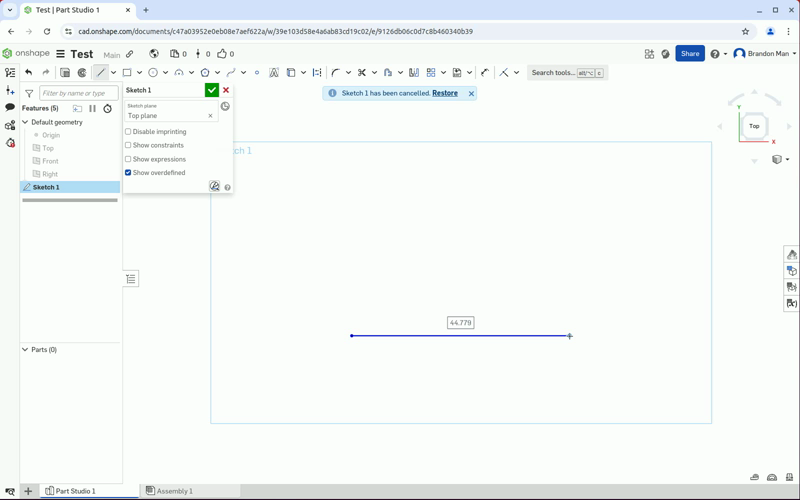
mouse_move(569, 230)
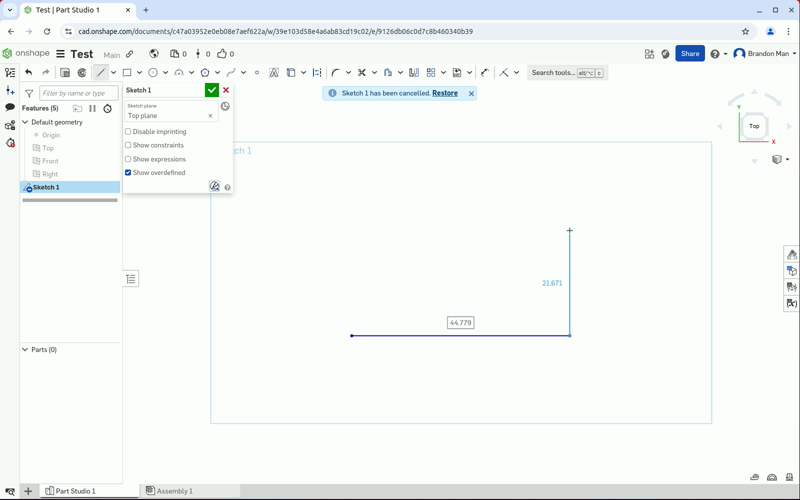
click(569, 230)
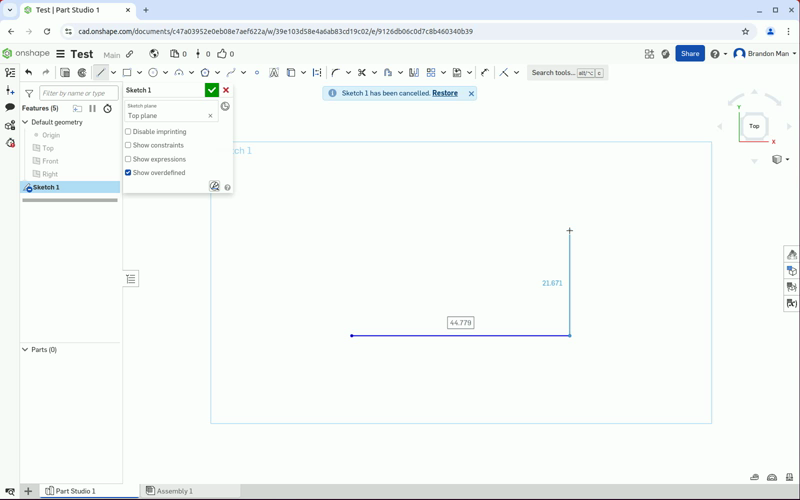
key_up(shift)
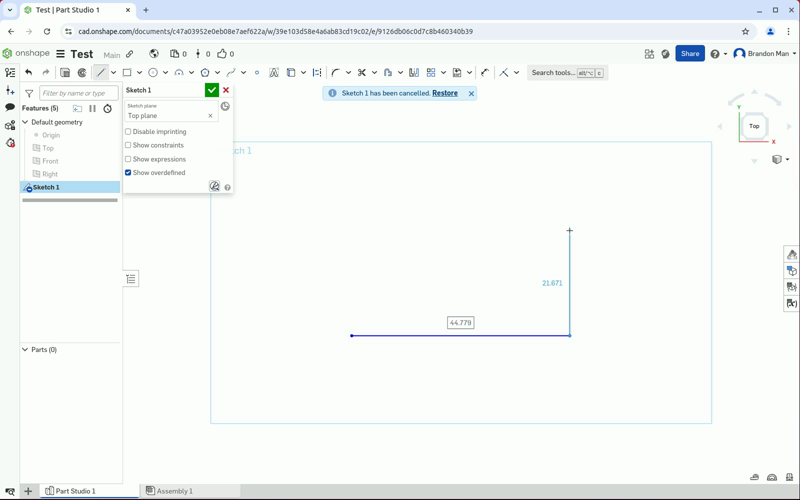
key_down(shift)
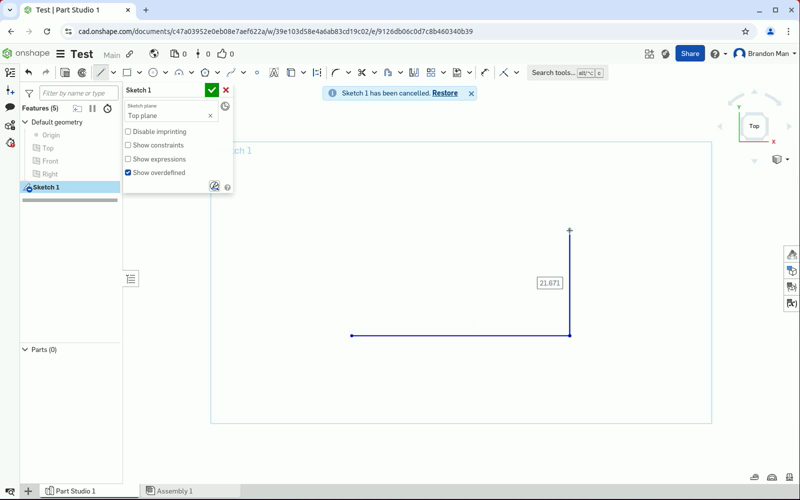
mouse_move(351, 230)
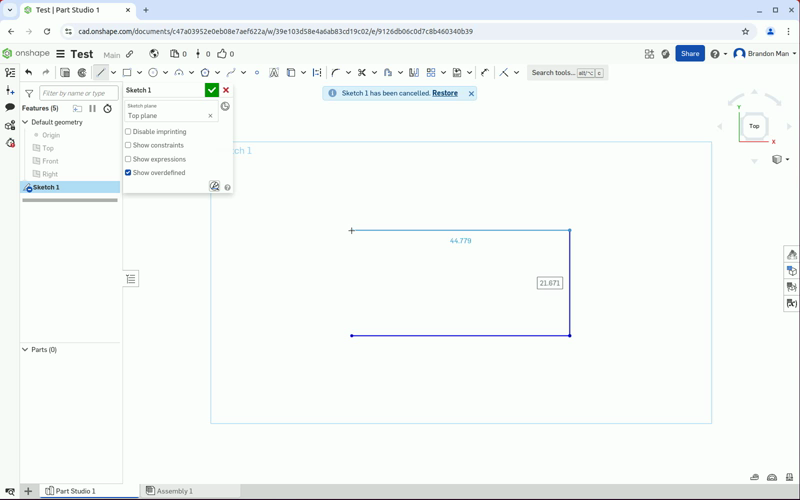
click(351, 230)
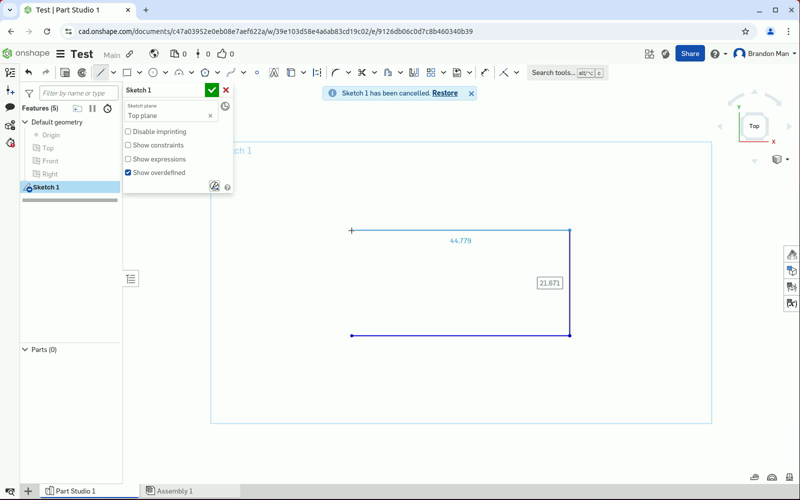
key_up(shift)
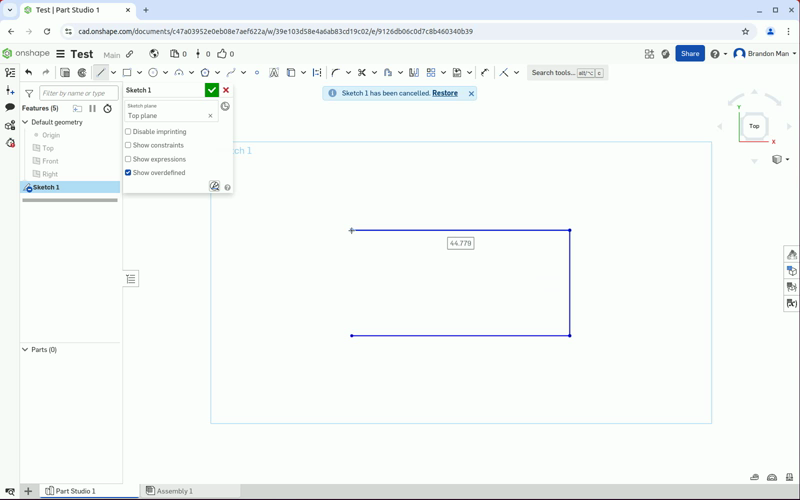
key_down(shift)
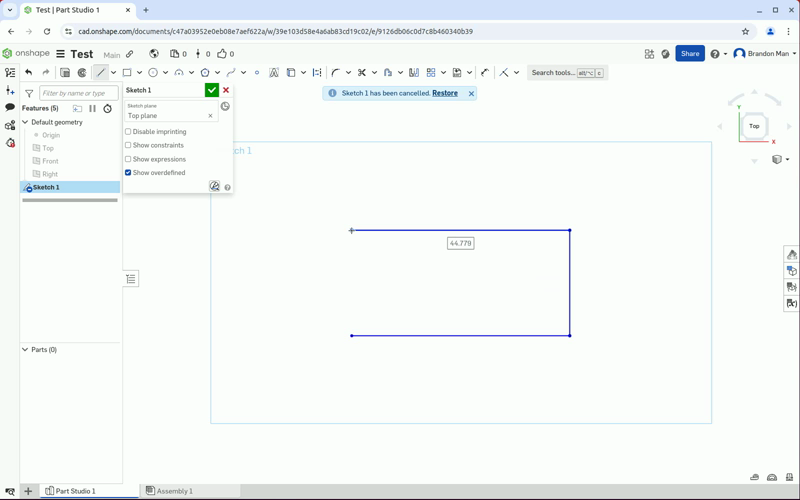
mouse_move(351, 335)
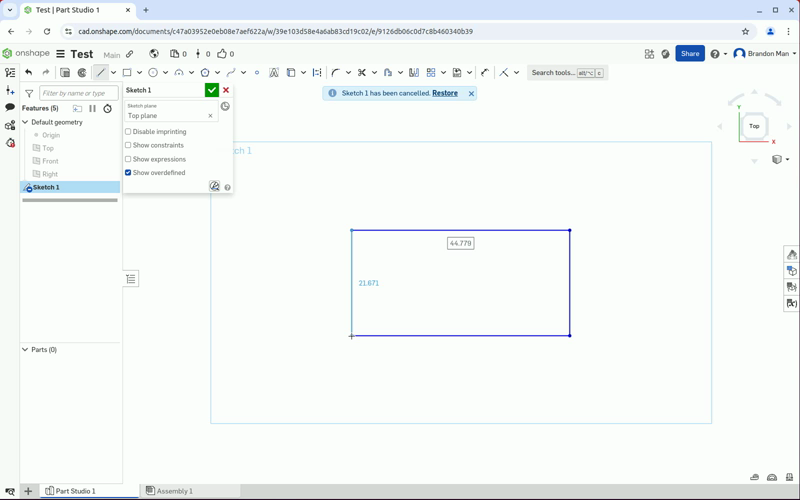
key_up(shift)
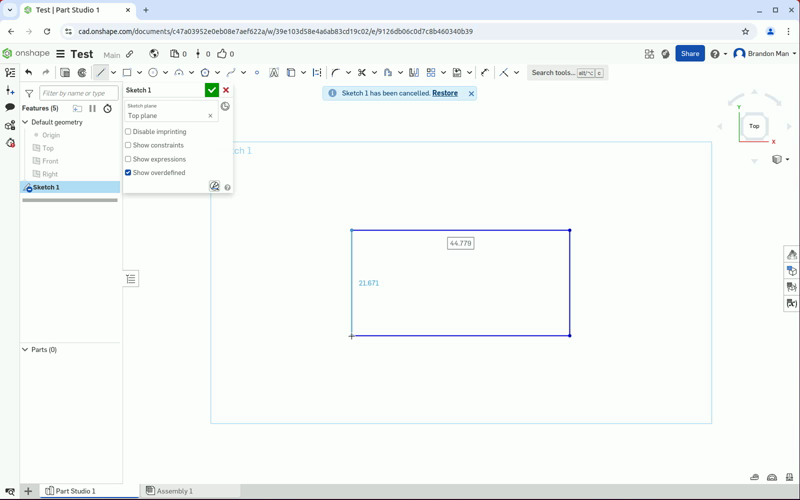
click(351, 335)
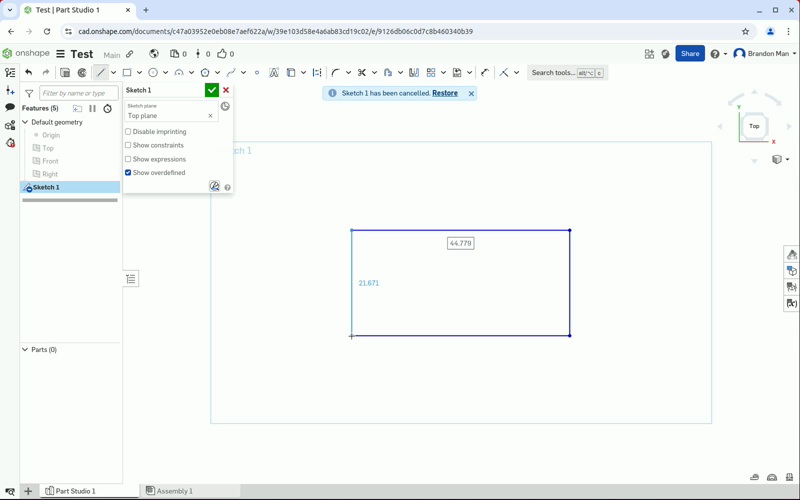
key(esc)
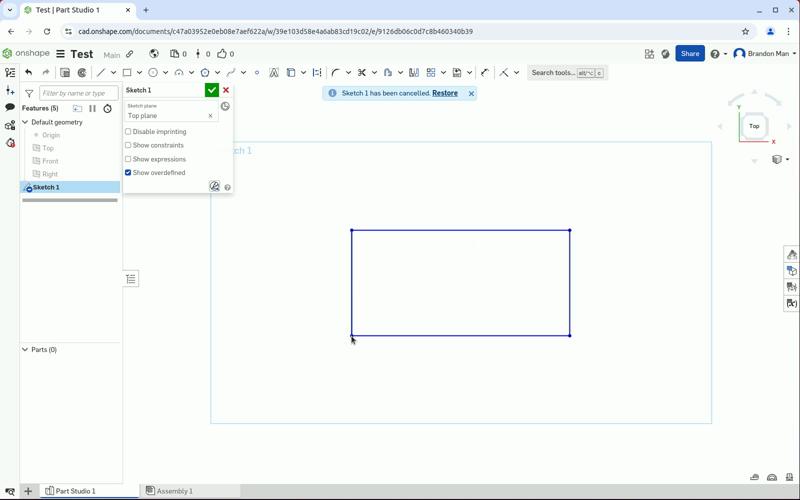
mouse_move(374, 283)
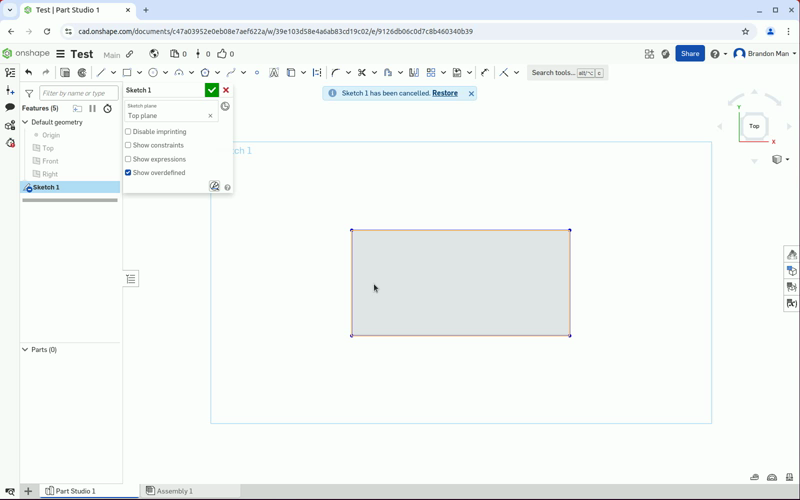
click(374, 283)
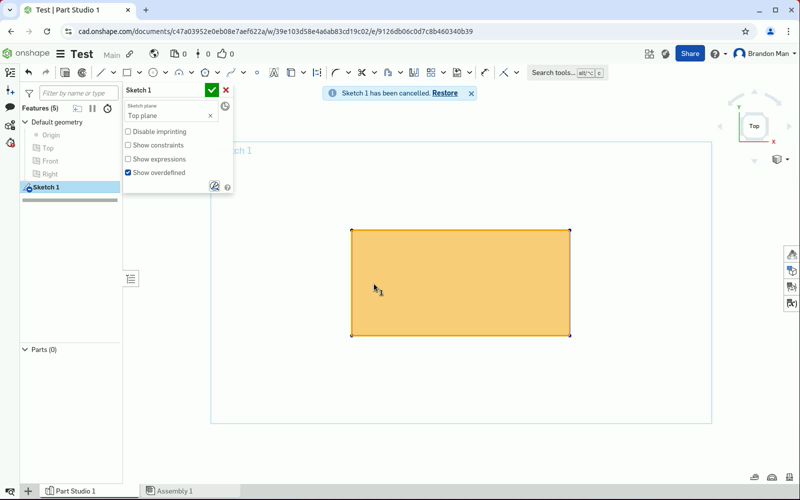
mouse_move(73, 352)
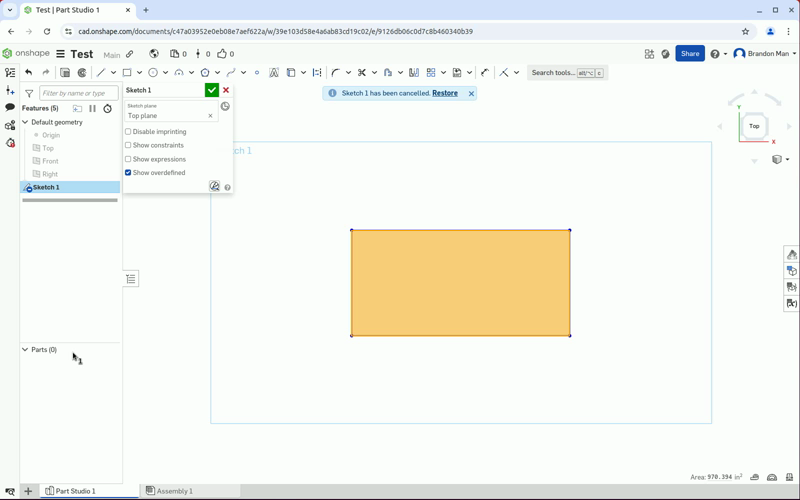
key(shift+y)
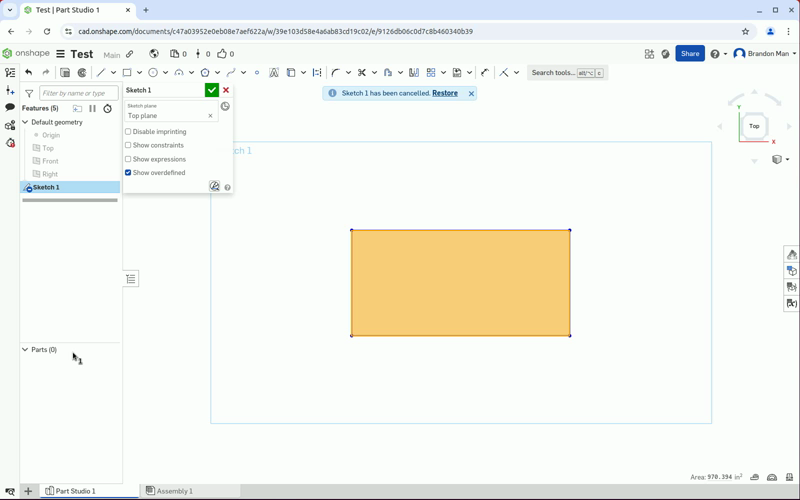
key(shift+e)
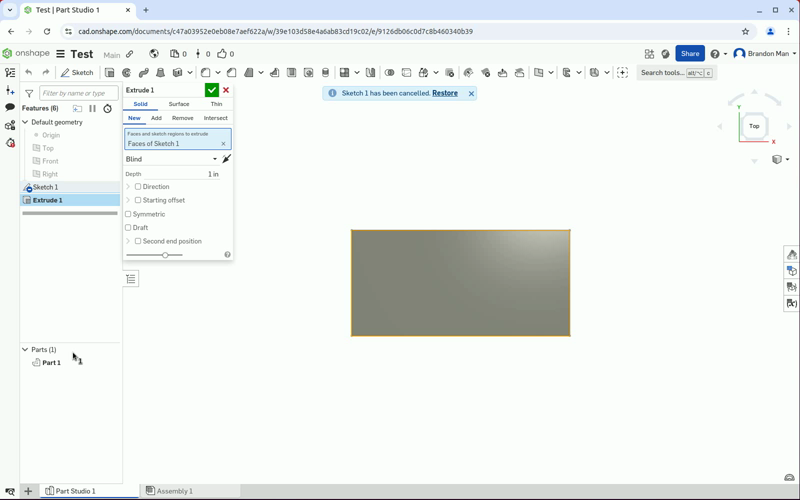
mouse_move(143, 106)
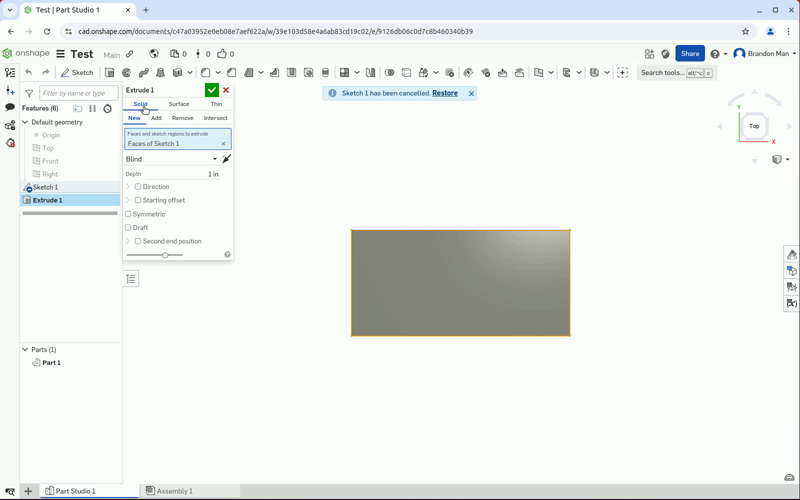
click(143, 106)
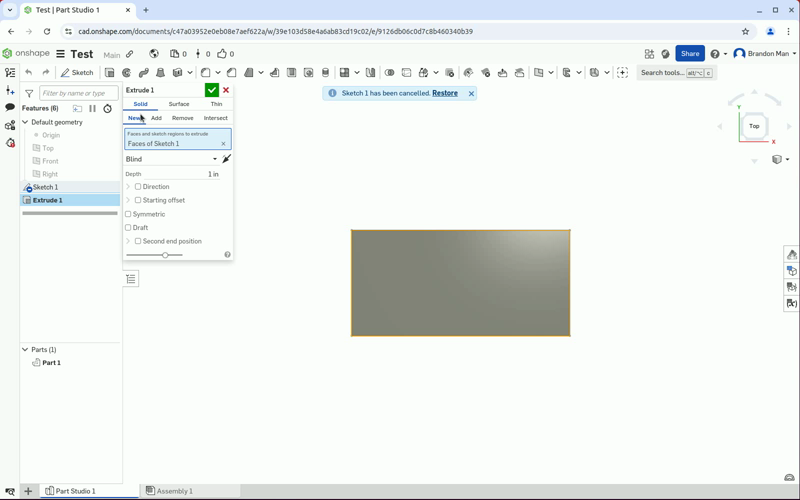
mouse_move(137, 120)
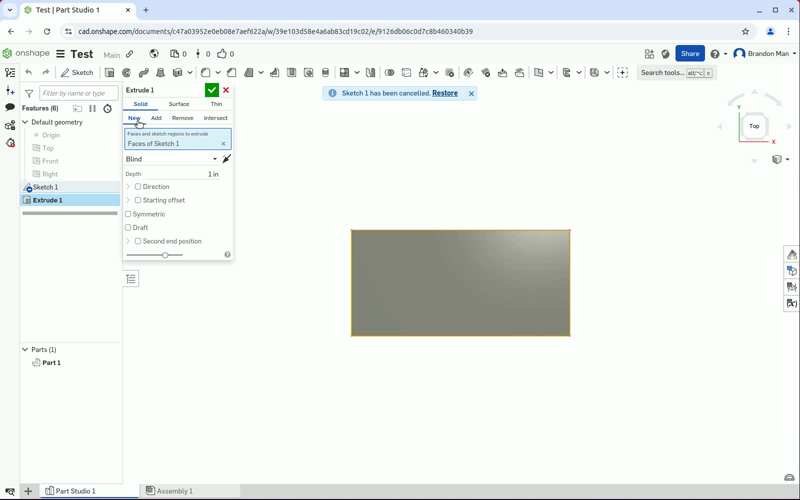
click(137, 120)
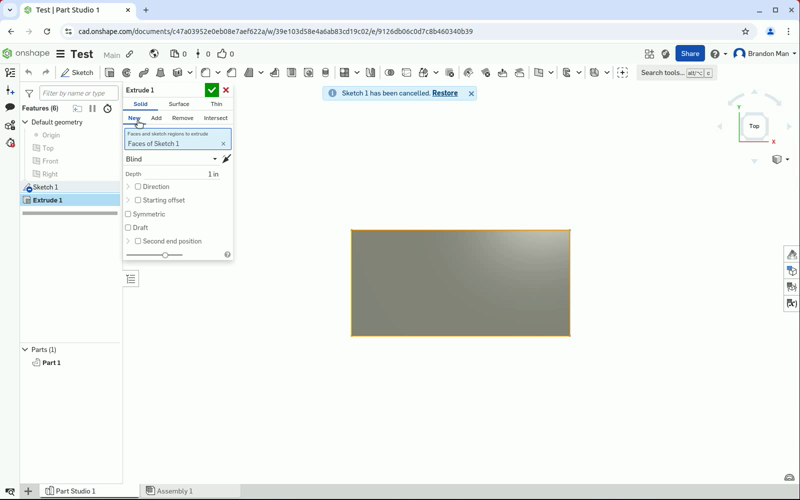
key(tab, 4)
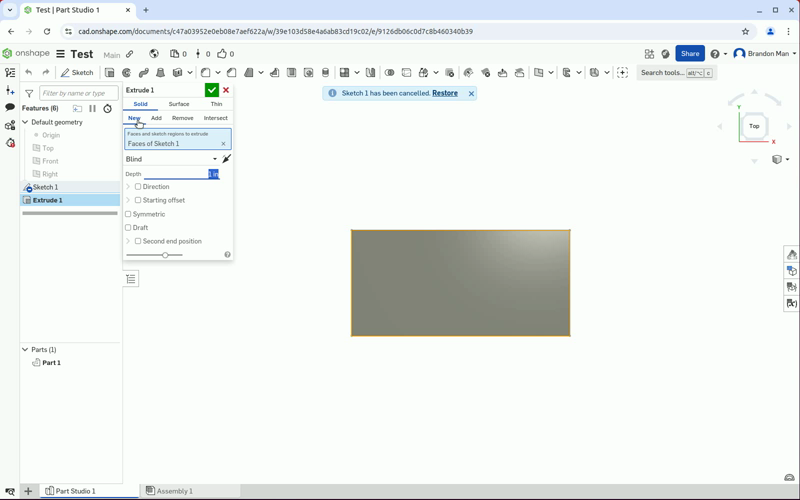
text(4.574)
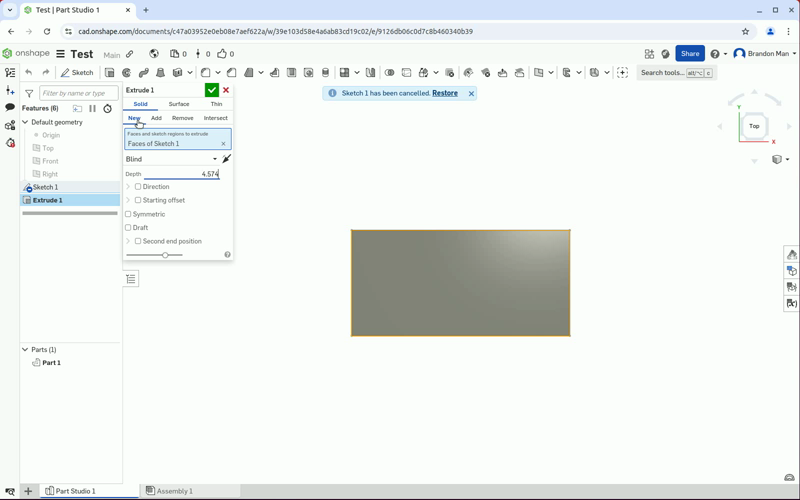
key(enter)
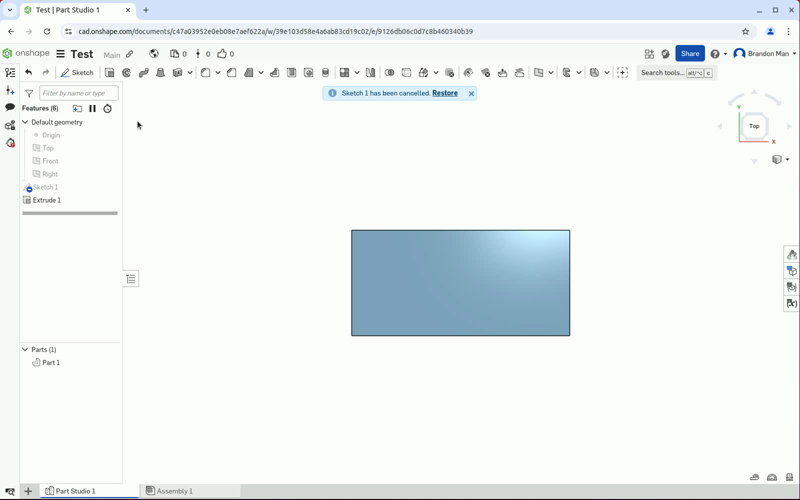
key(shift+h)
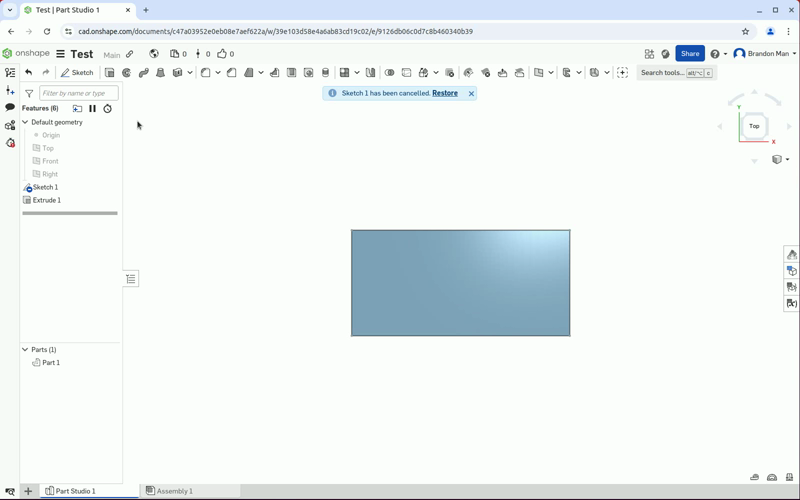
key(shift+h)
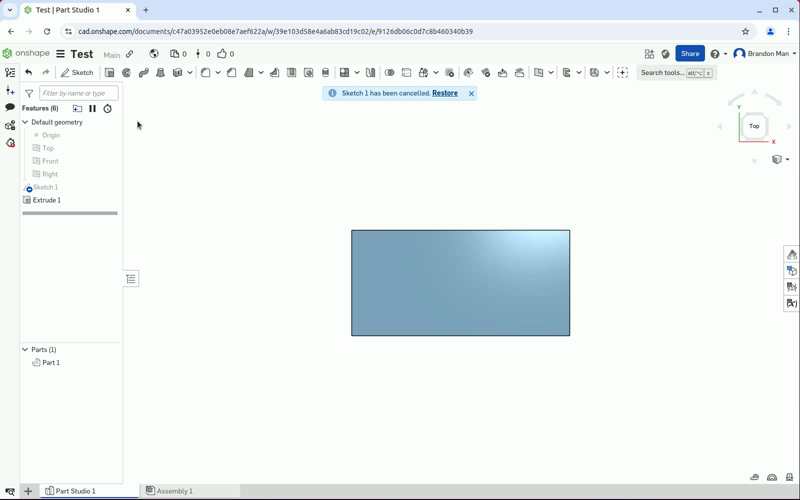
mouse_move(73, 189)
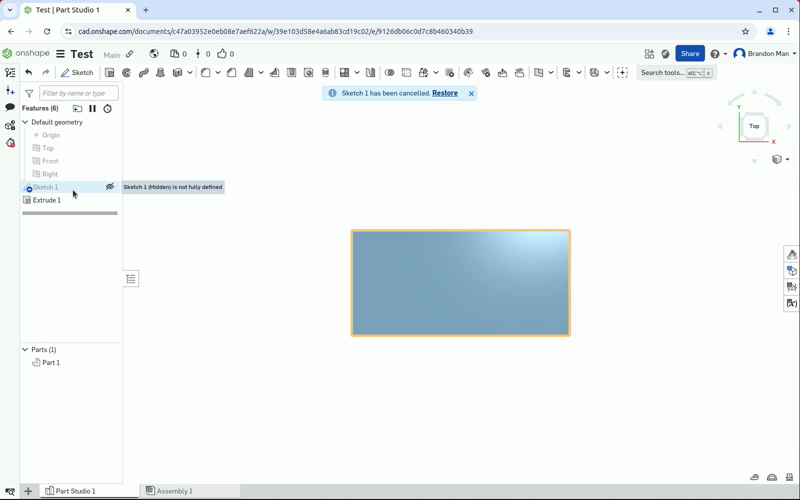
click(73, 189)
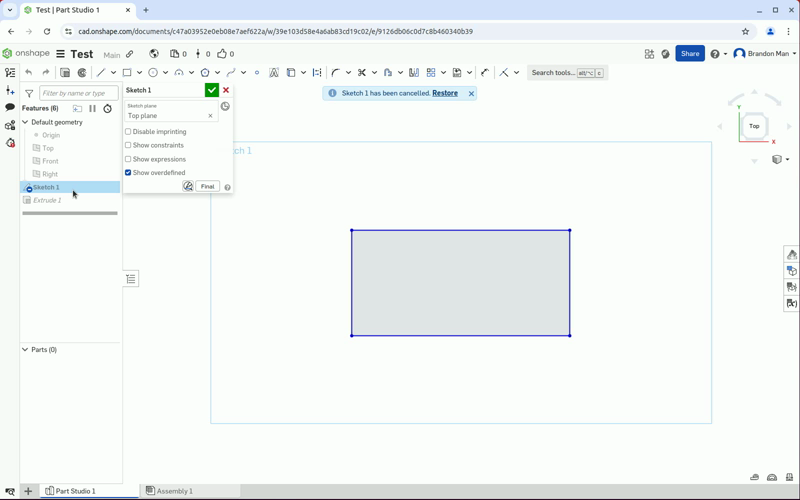
mouse_move(229, 92)
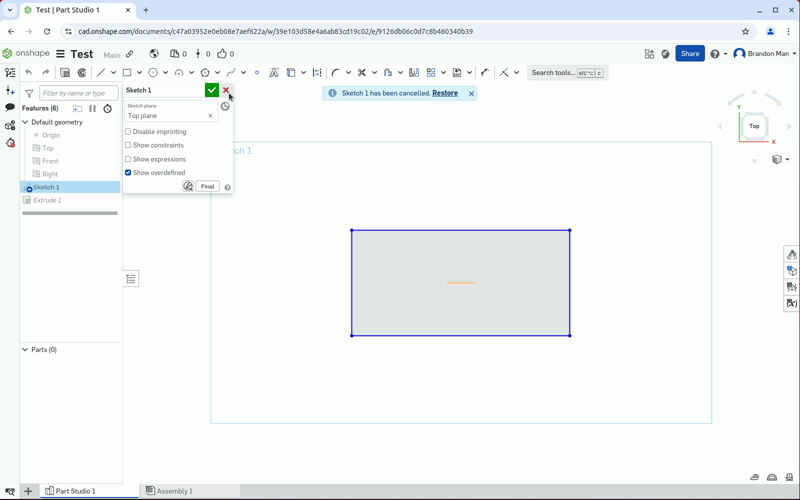
click(229, 92)
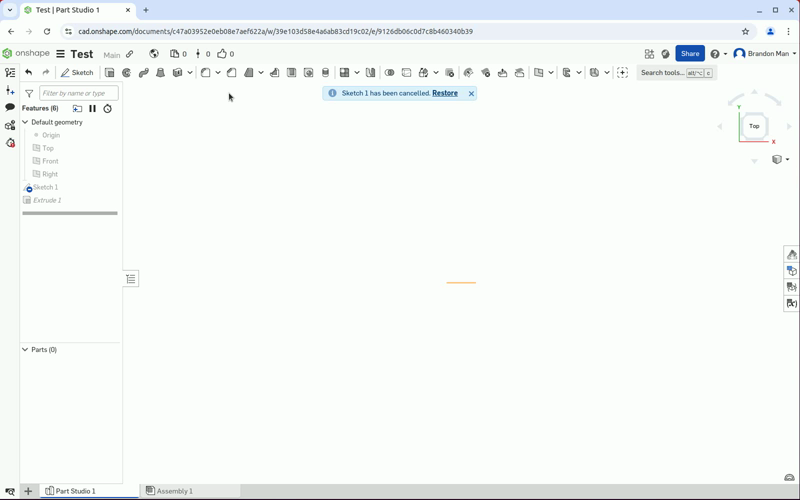
mouse_move(73, 352)
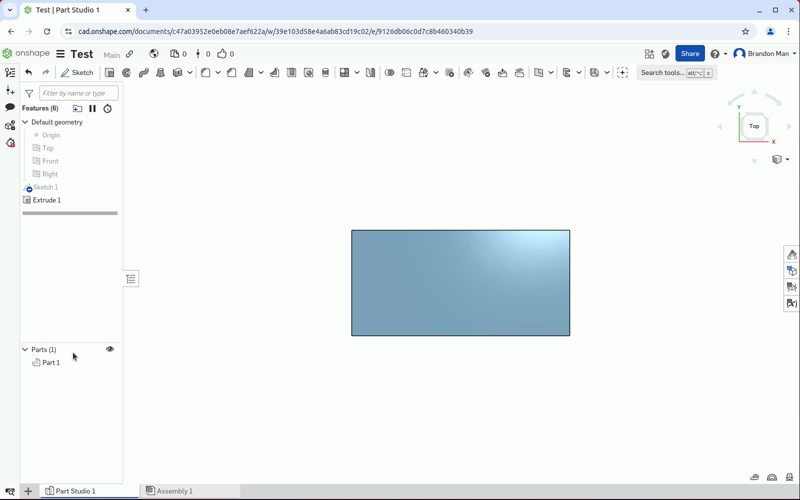
key(y)
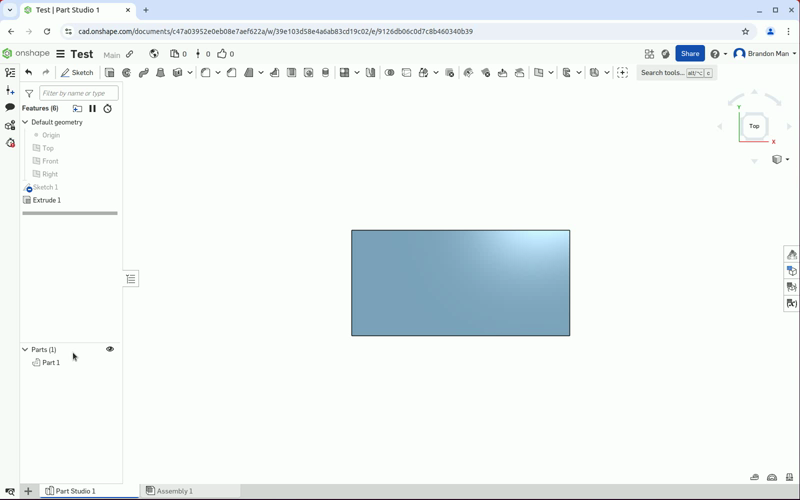
key(shift+p)
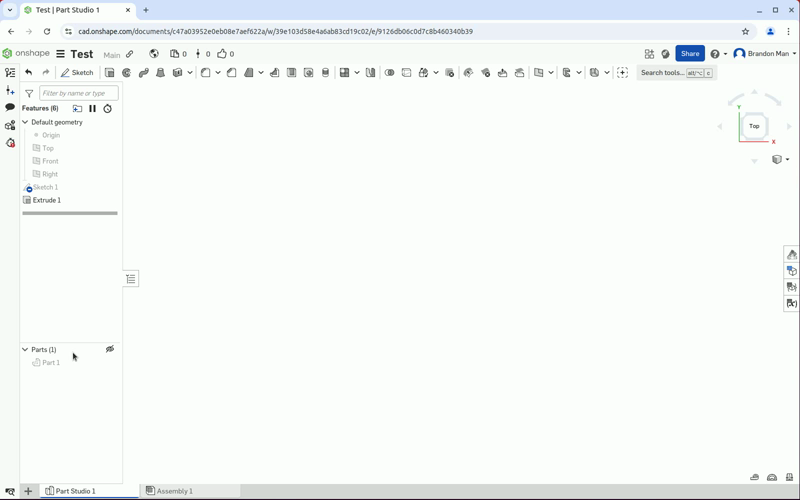
key(space)
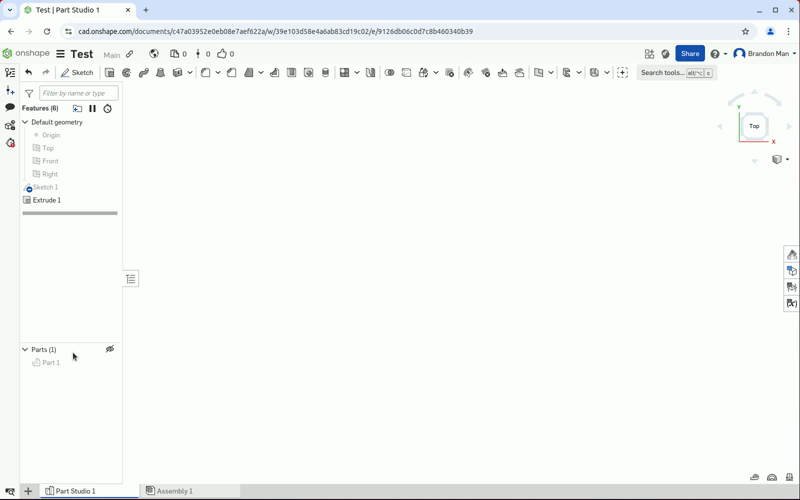
key_down(shift)
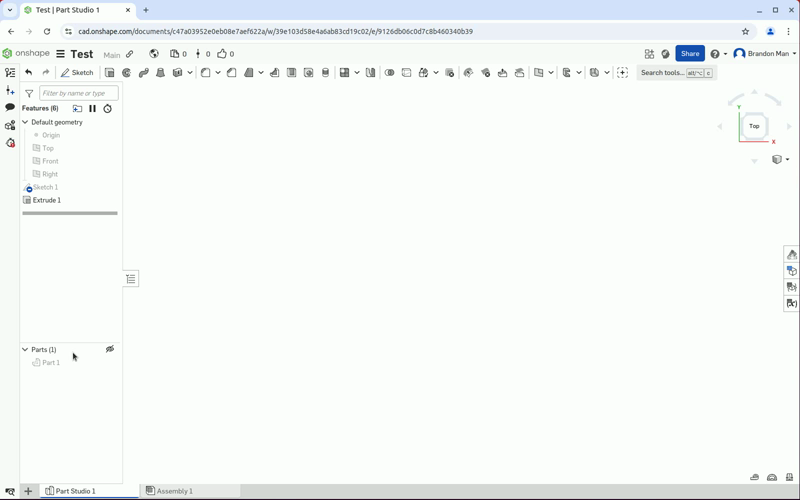
key(up)
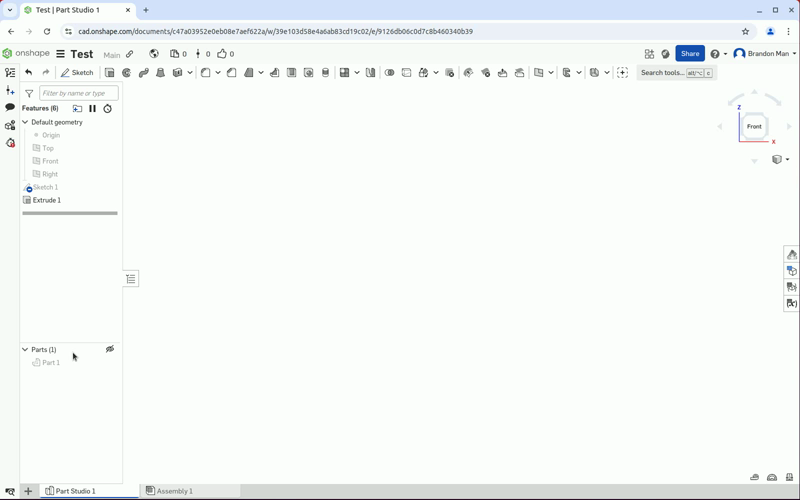
key_up(shift)
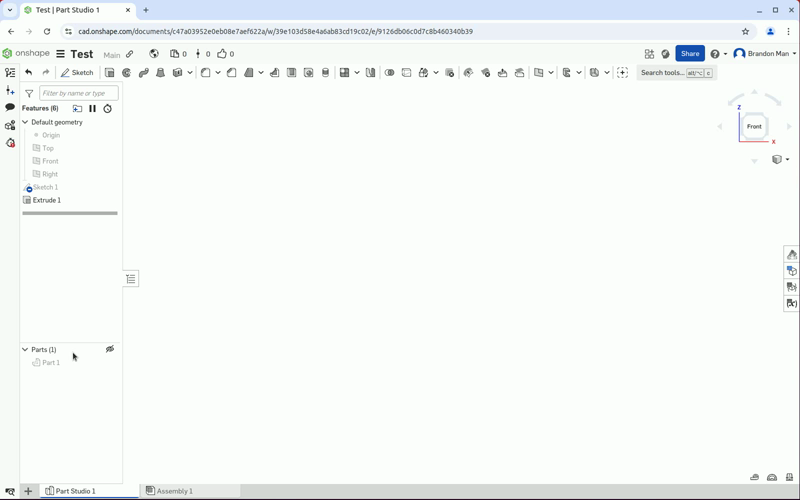
key(space)
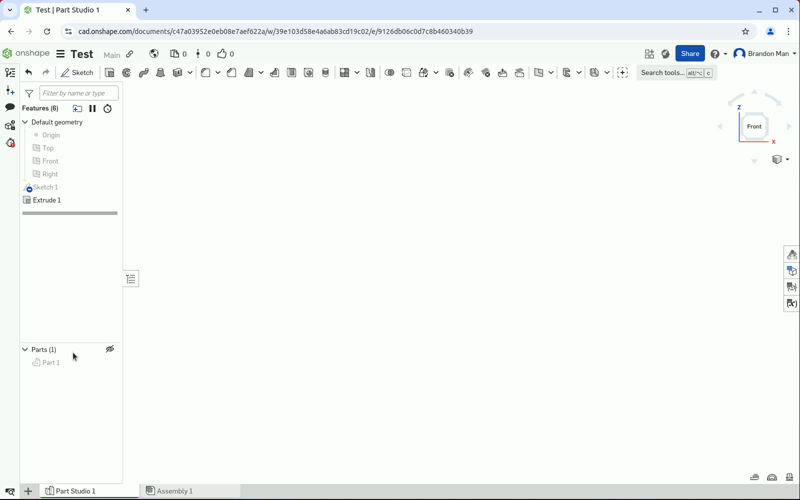
key_down(shift)
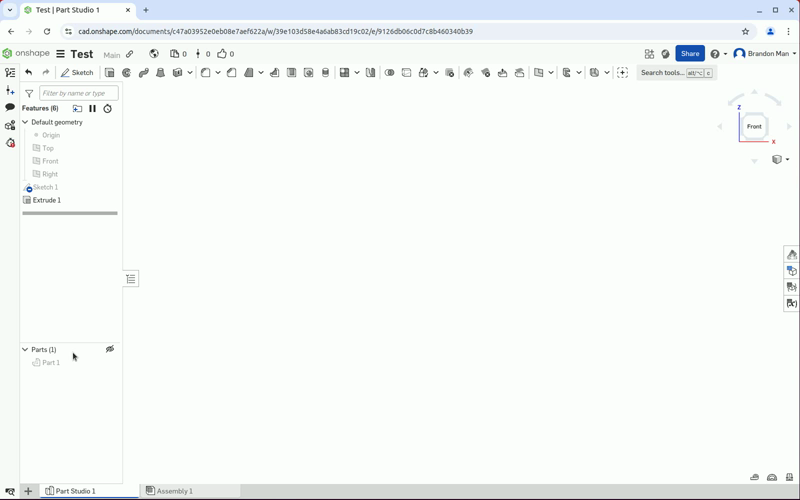
key(left)
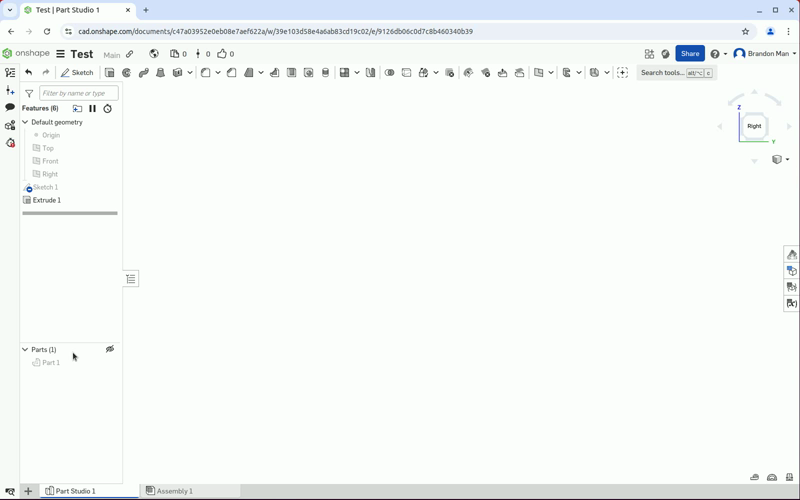
key_up(shift)
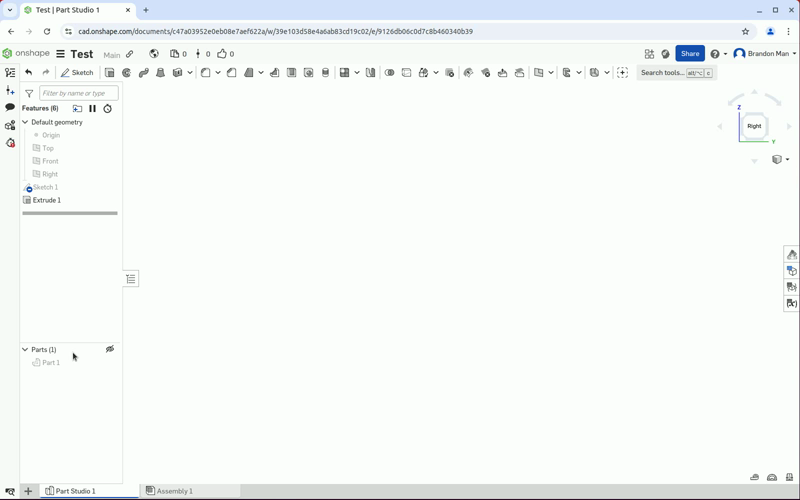
mouse_move(73, 352)
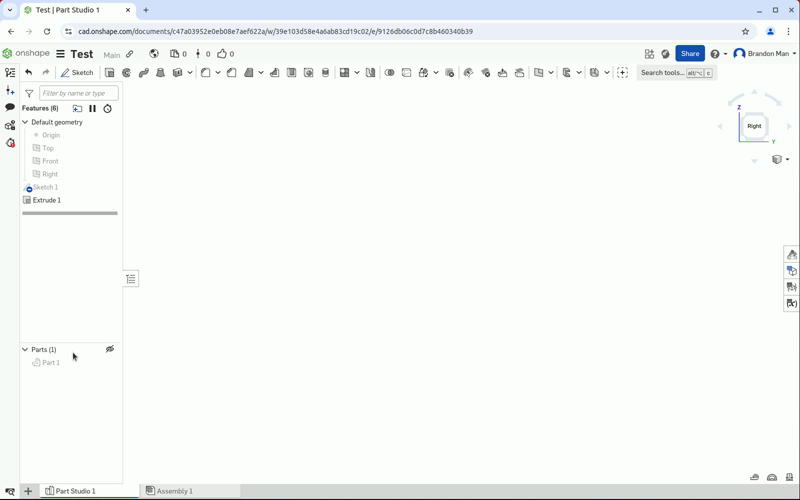
key(shift+y)
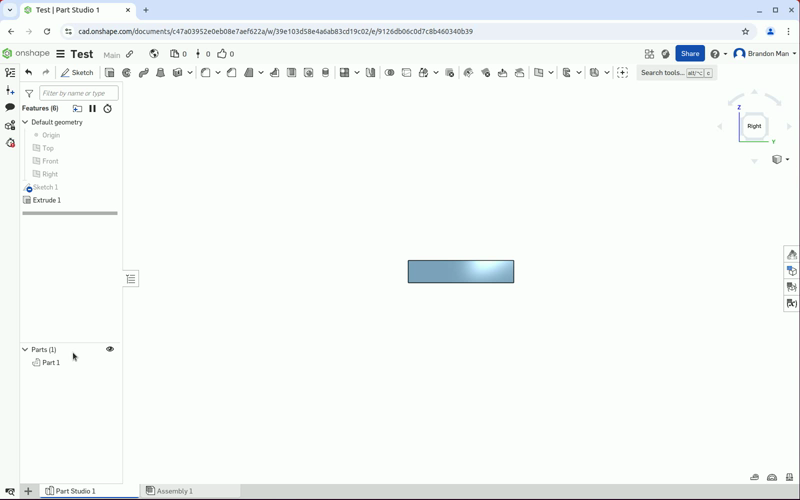
mouse_move(541, 75)
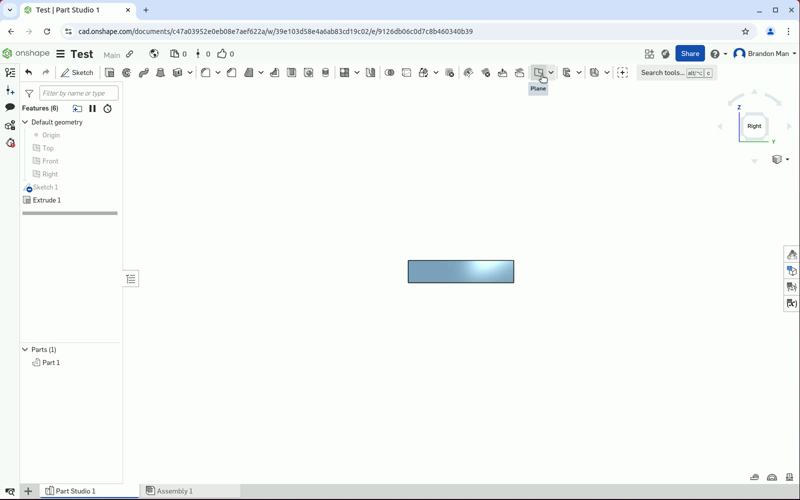
click(541, 75)
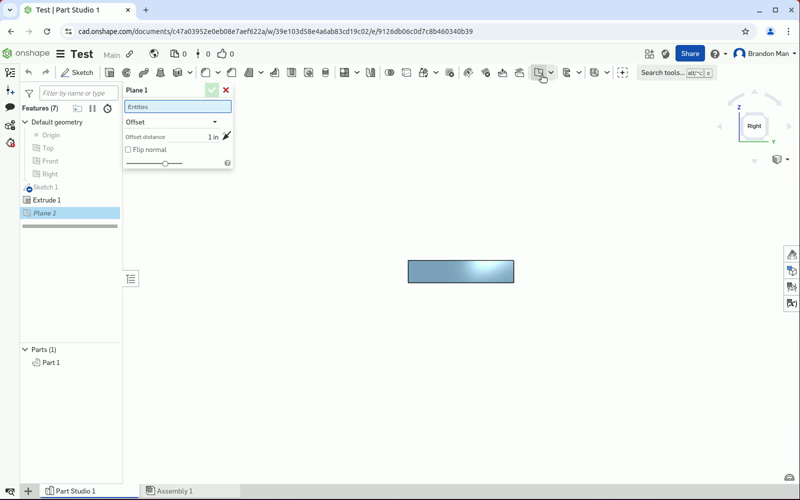
mouse_move(73, 176)
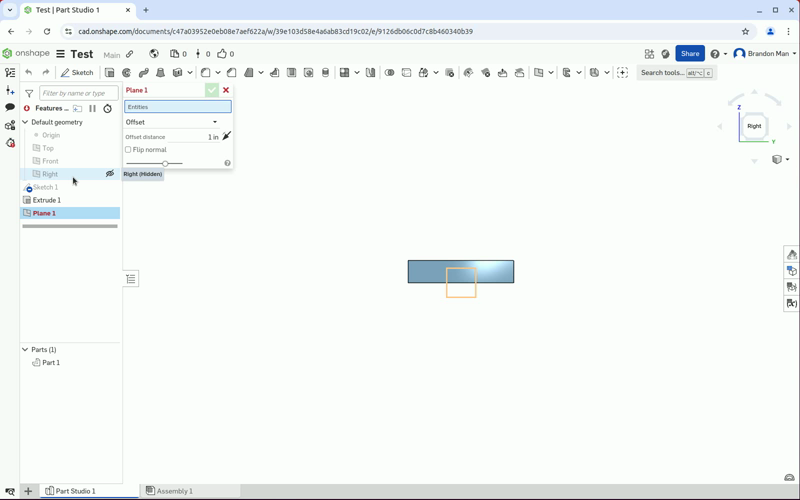
click(73, 176)
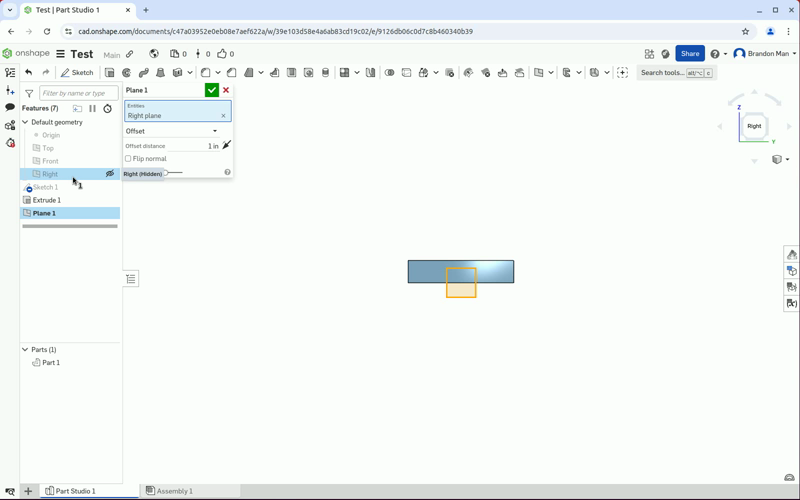
key(tab, 2)
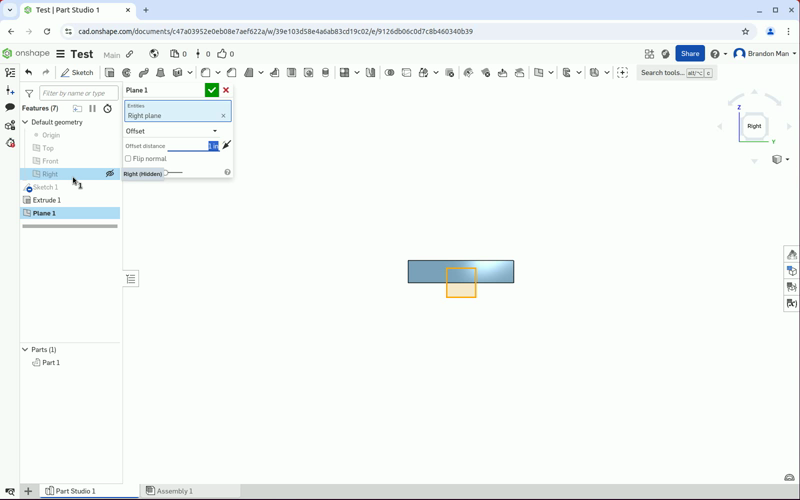
text(22.4)
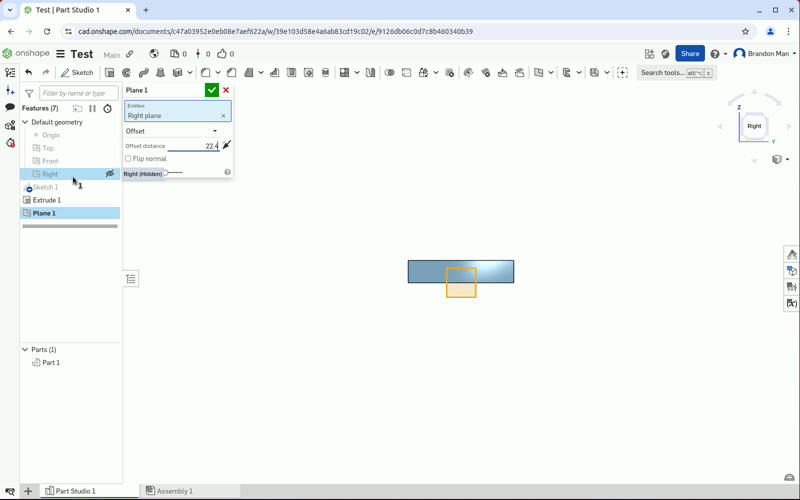
key(enter, 2)
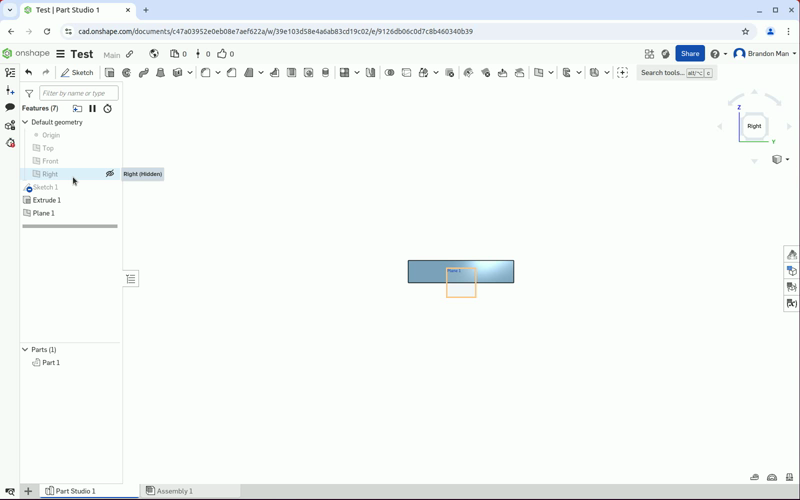
key(shift+s)
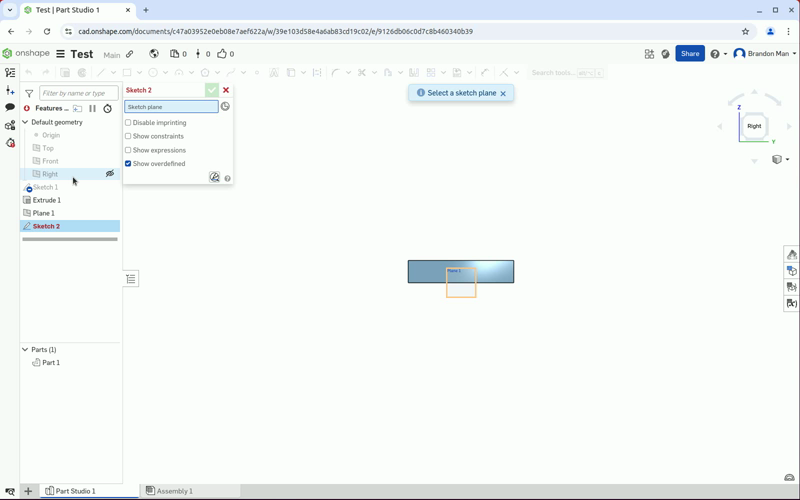
mouse_move(73, 215)
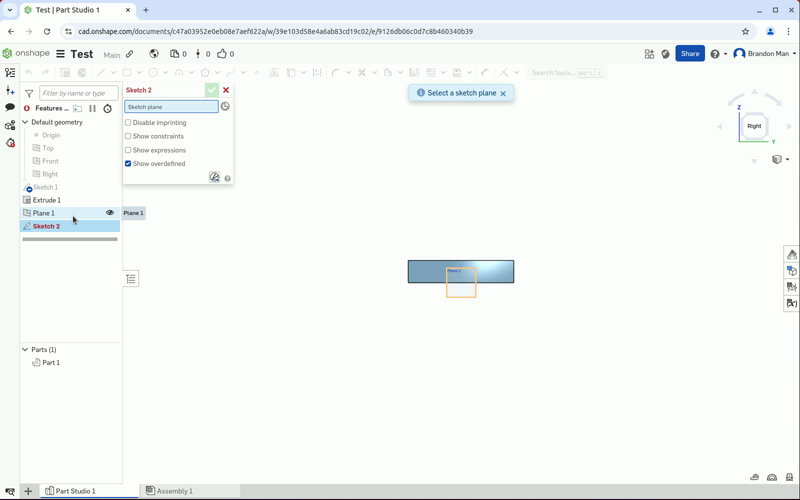
click(73, 215)
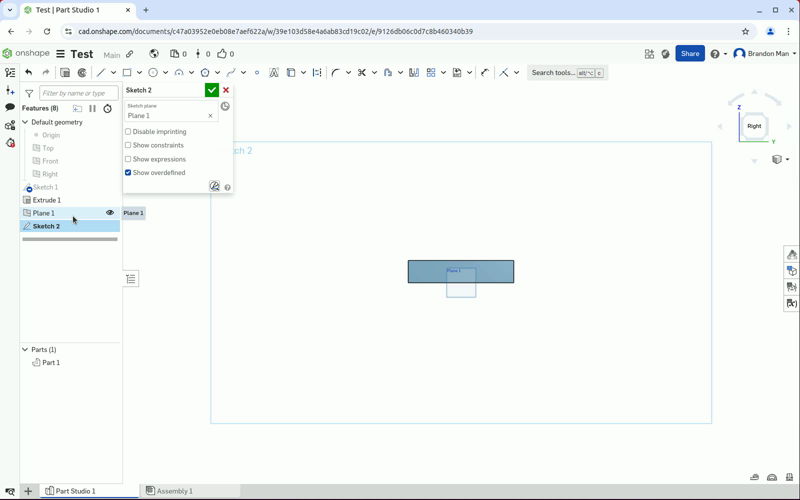
mouse_move(73, 352)
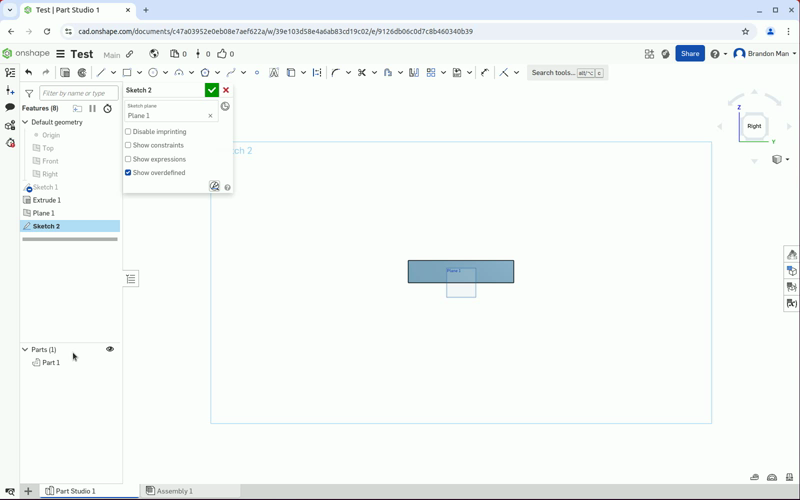
key(y)
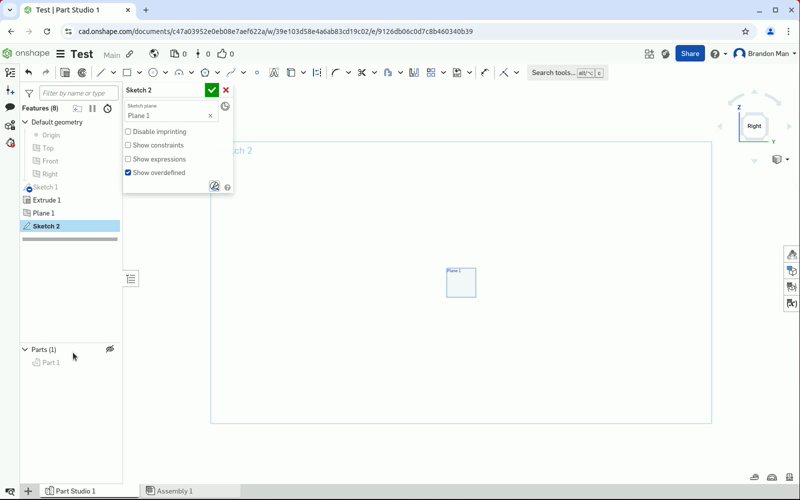
key(l)
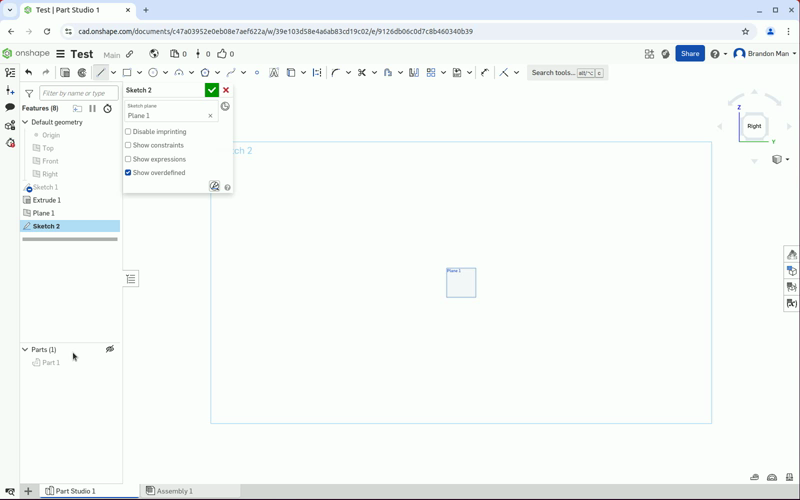
key_down(shift)
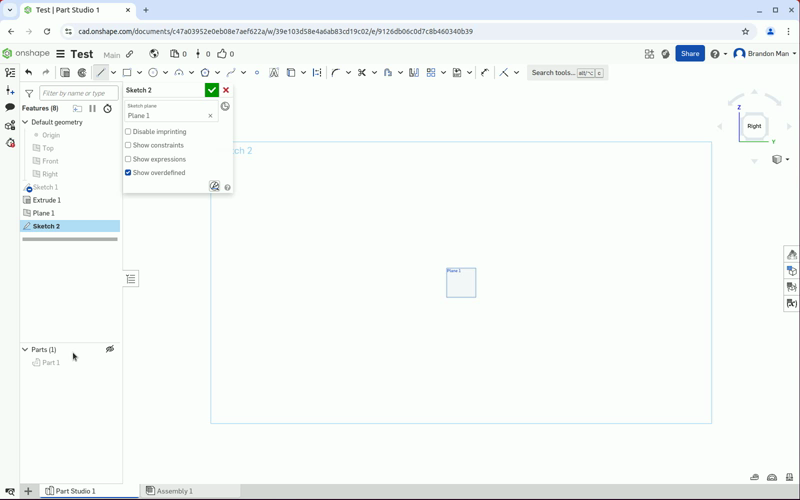
mouse_move(407, 282)
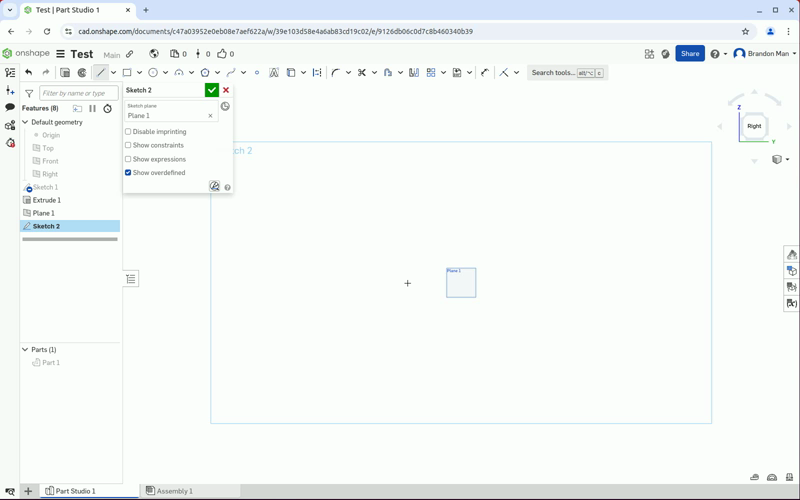
click(407, 282)
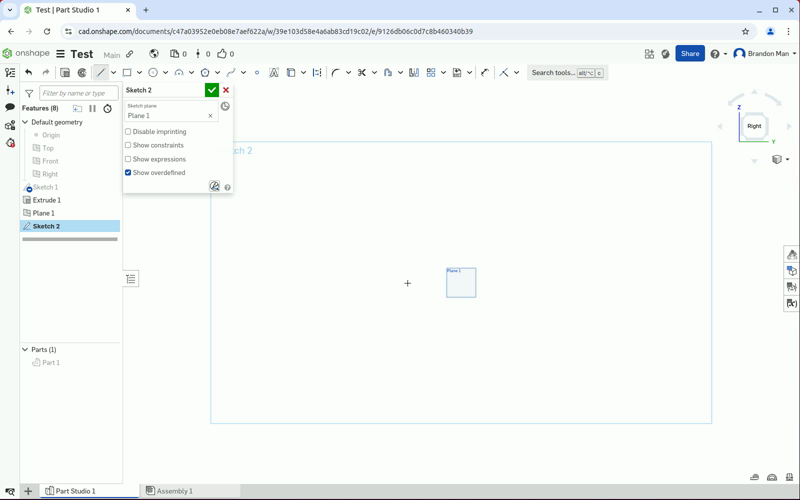
key_up(shift)
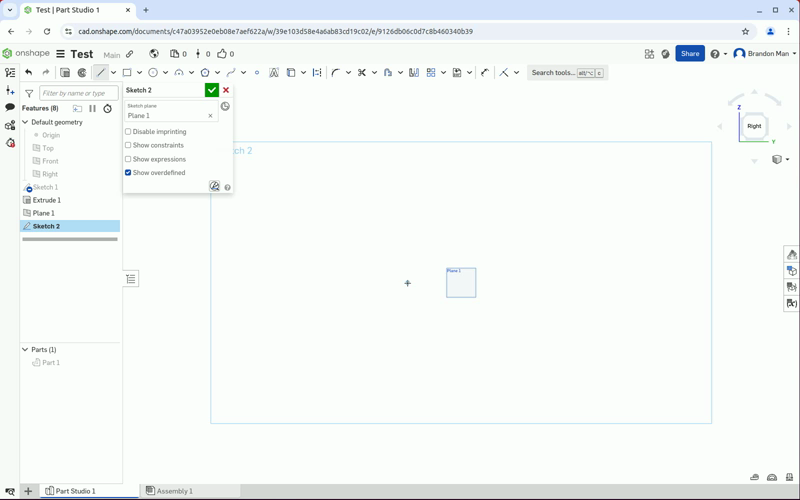
key_down(shift)
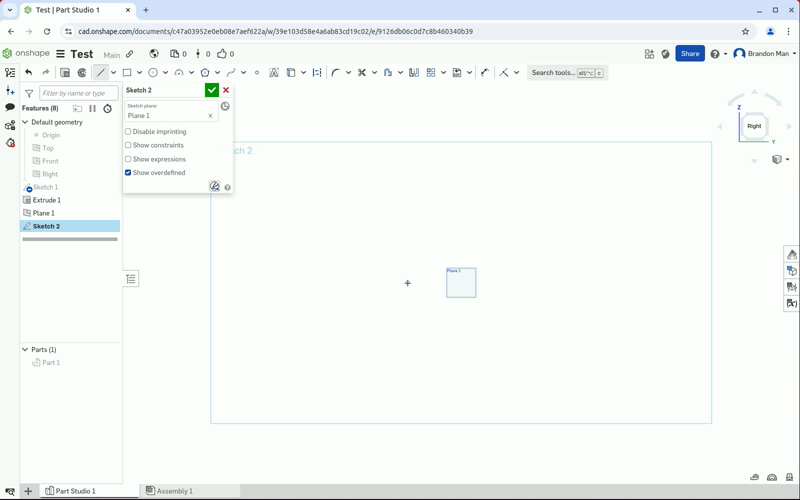
mouse_move(513, 282)
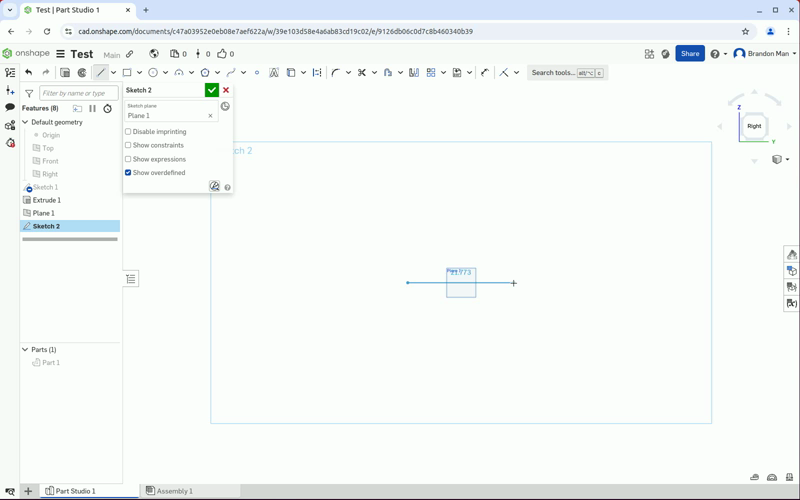
click(513, 282)
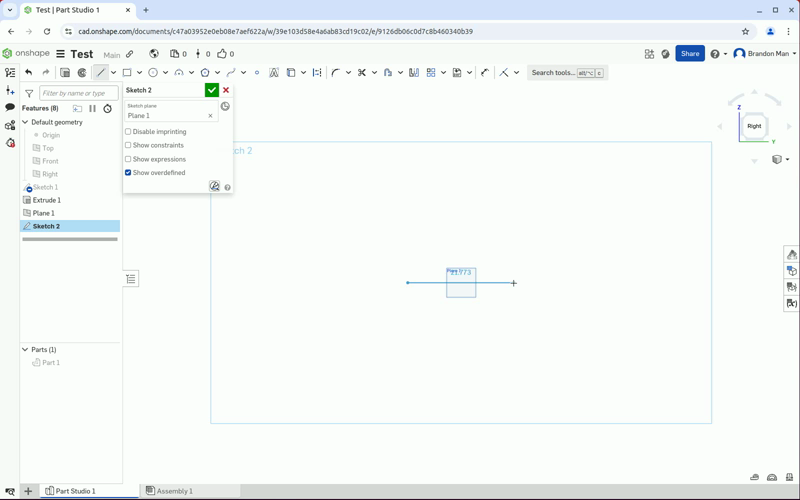
key_up(shift)
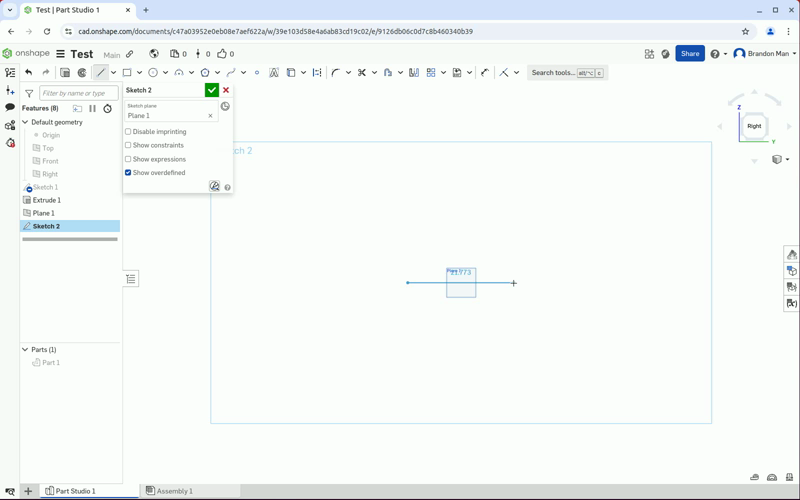
key_down(shift)
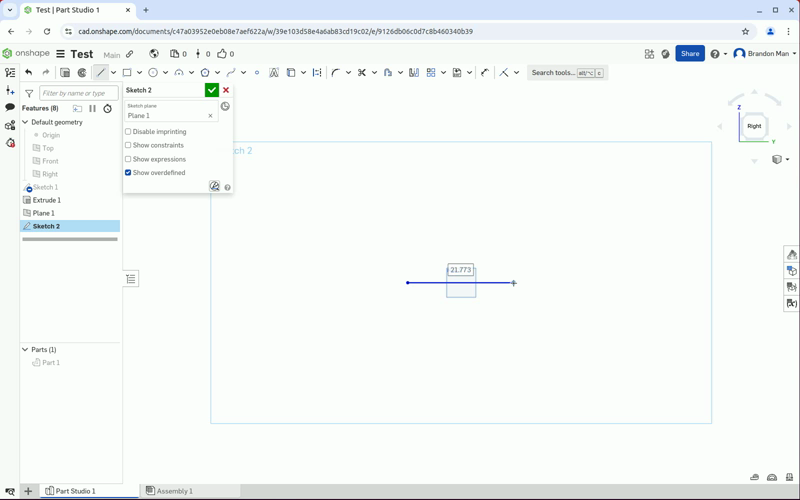
mouse_move(543, 282)
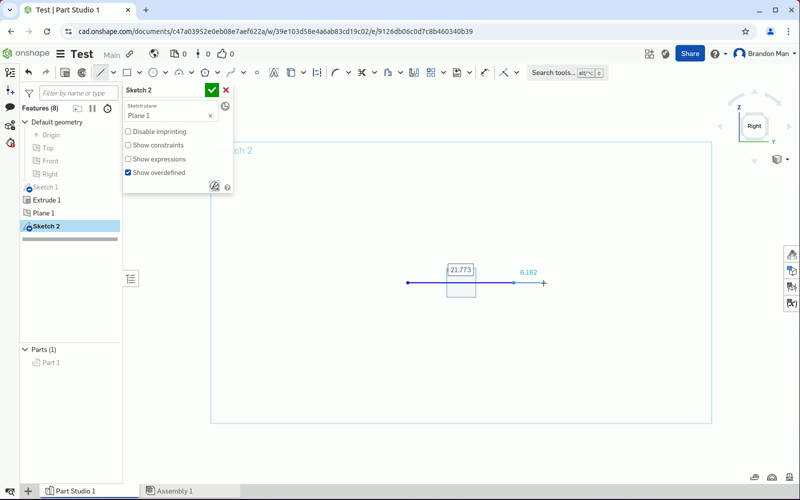
mouse_move(513, 260)
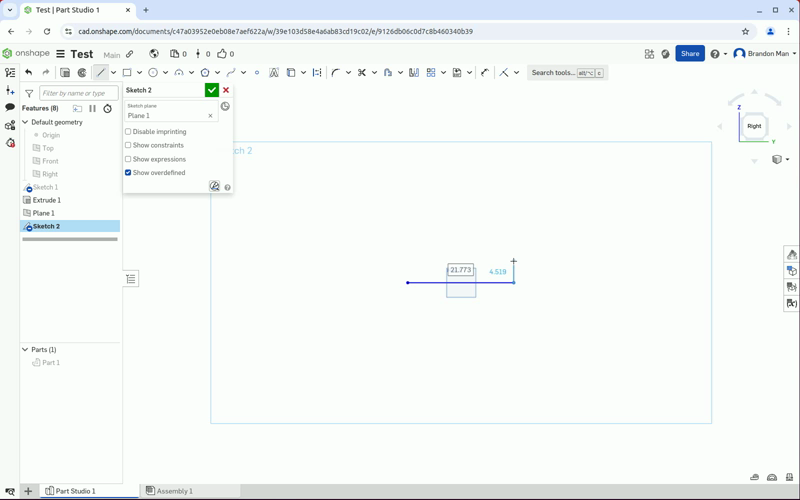
click(513, 260)
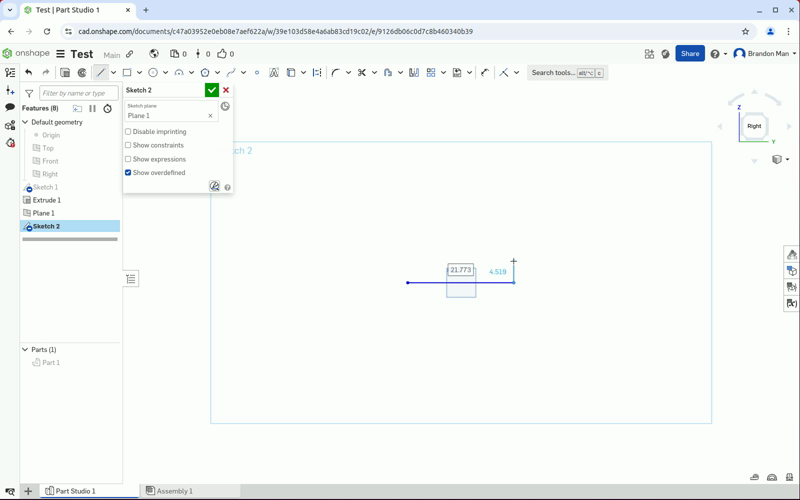
key_up(shift)
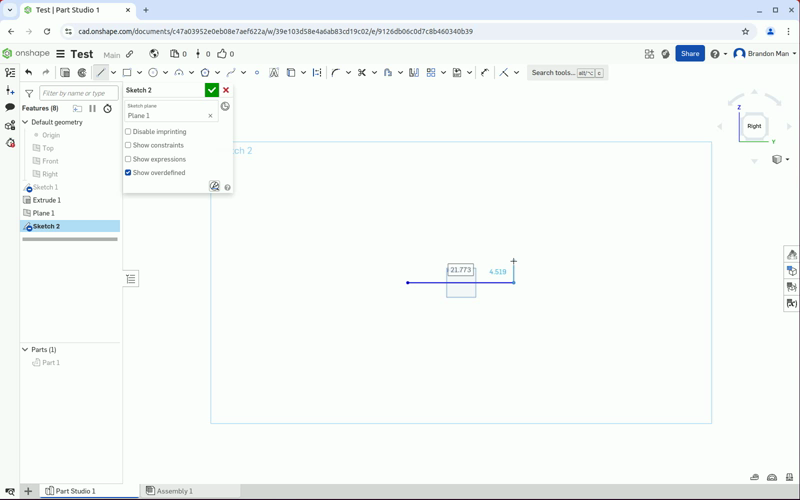
key_down(shift)
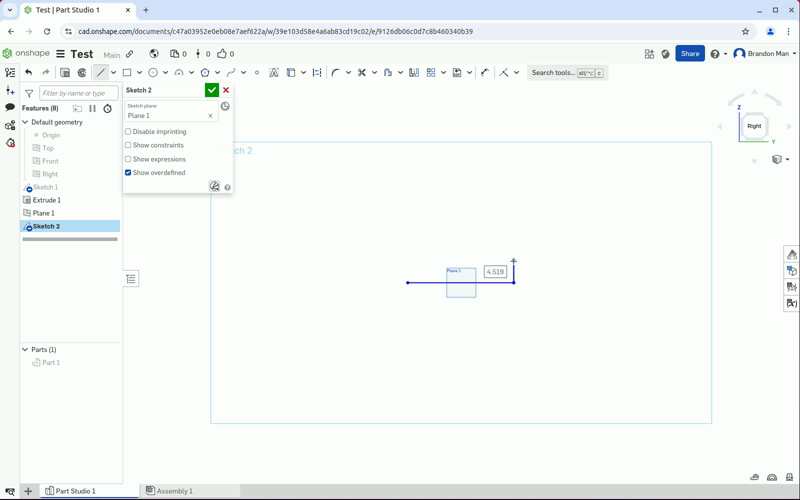
mouse_move(407, 260)
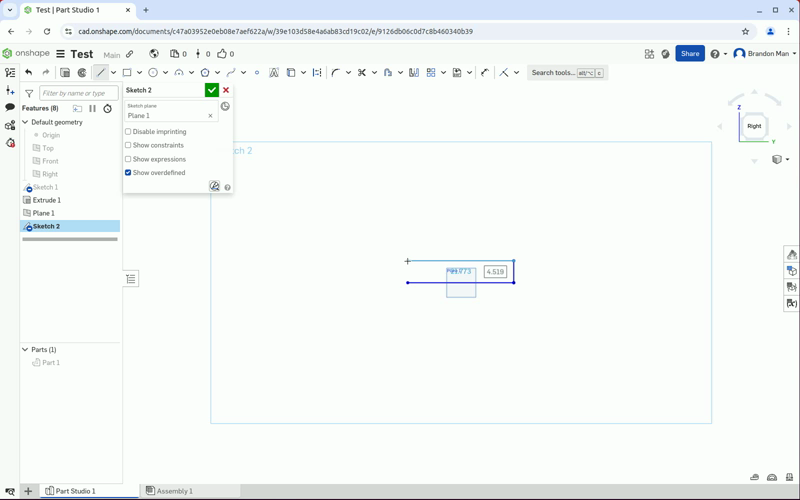
click(407, 260)
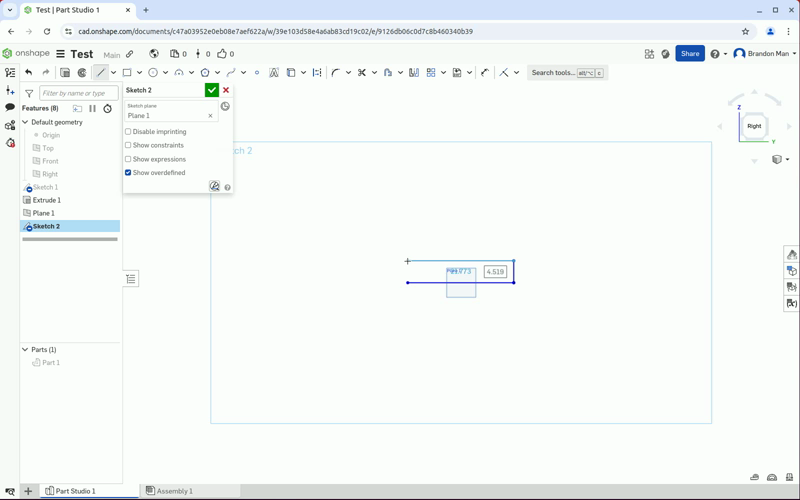
key_up(shift)
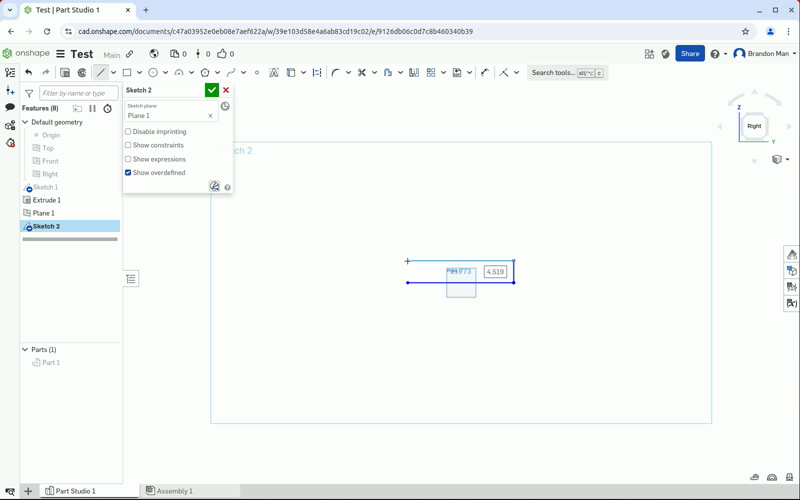
mouse_move(437, 260)
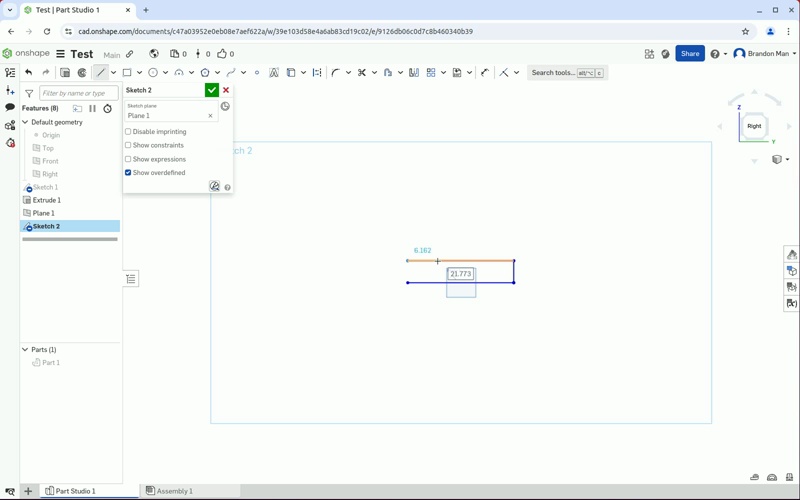
key_down(shift)
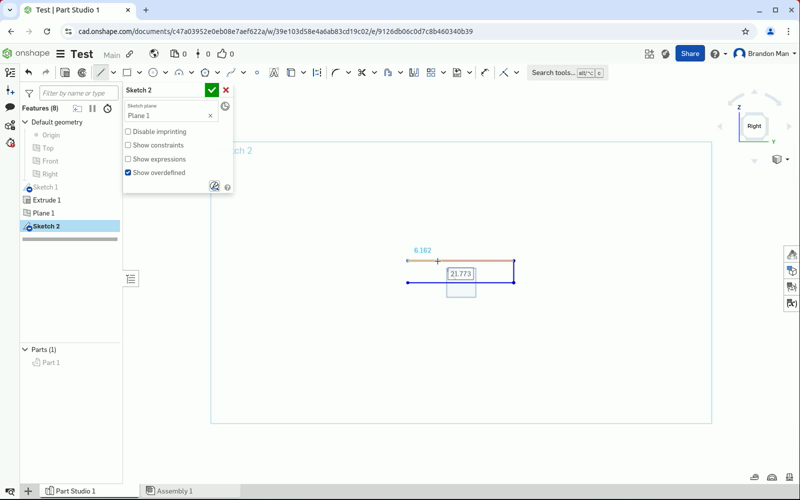
mouse_move(407, 282)
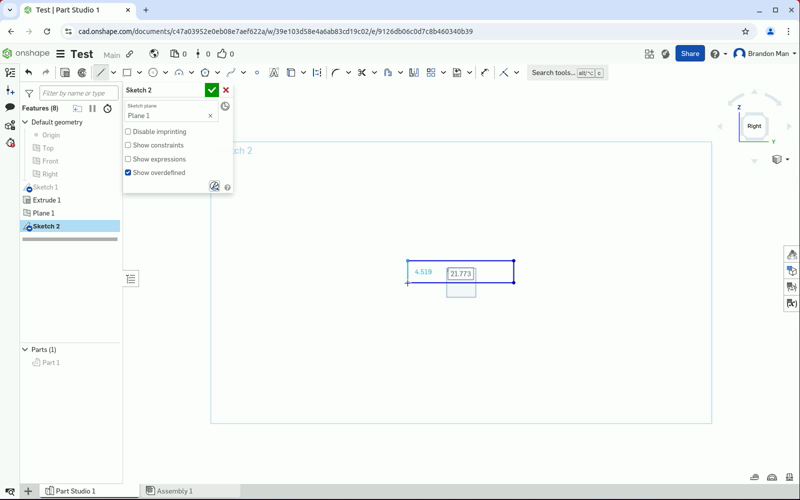
key_up(shift)
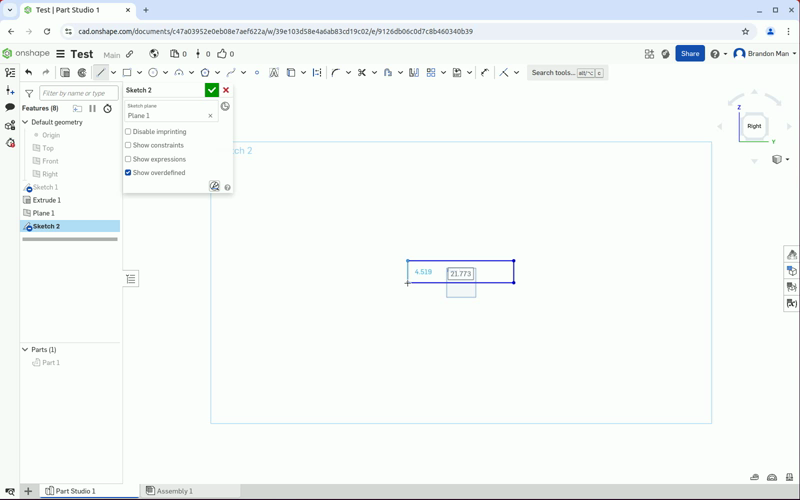
click(407, 282)
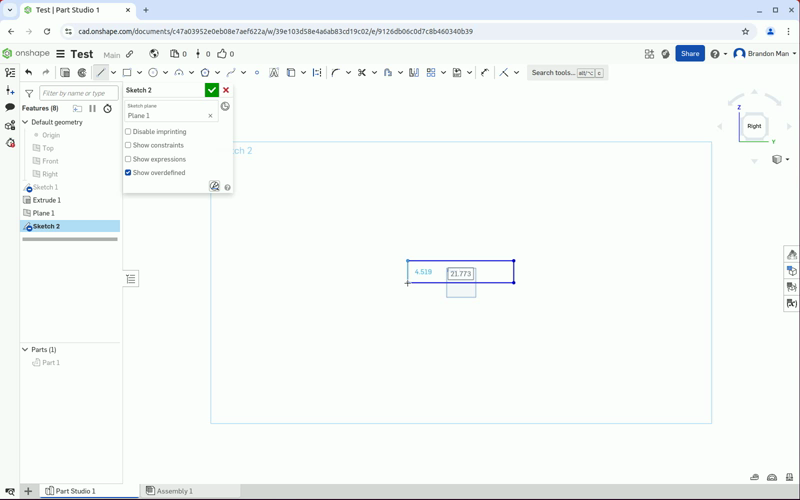
key(esc)
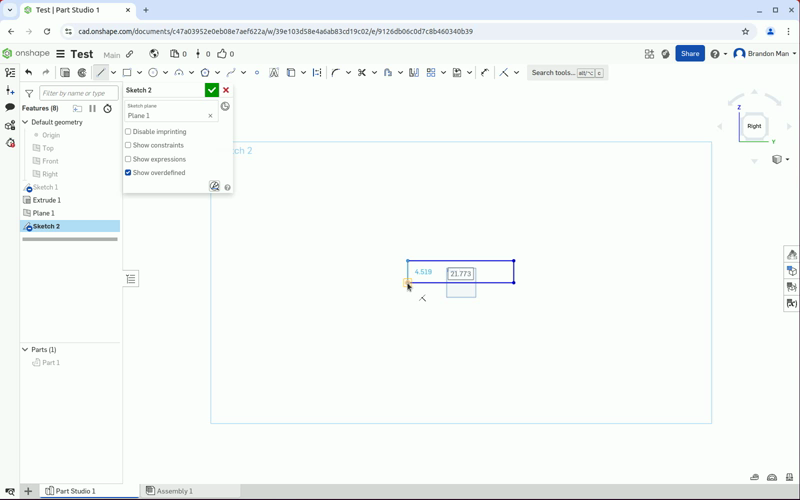
mouse_move(461, 264)
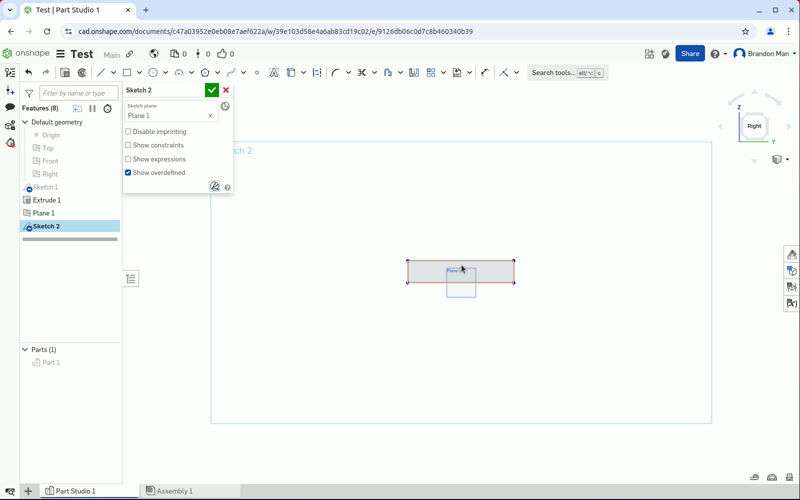
click(461, 264)
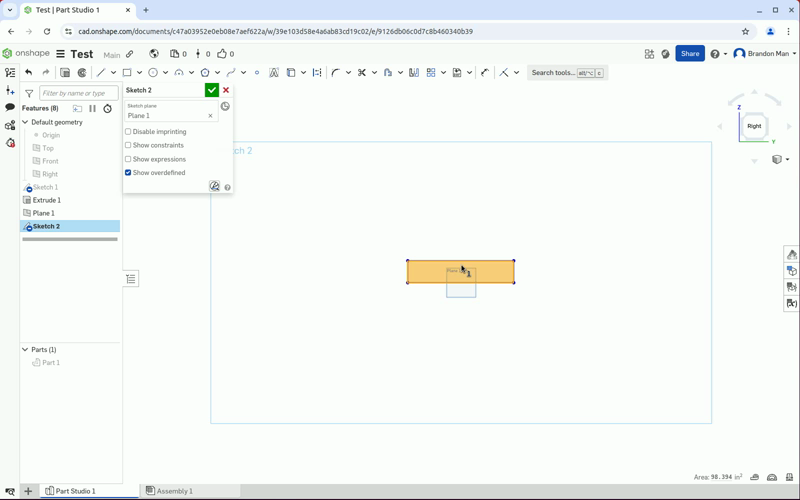
mouse_move(73, 352)
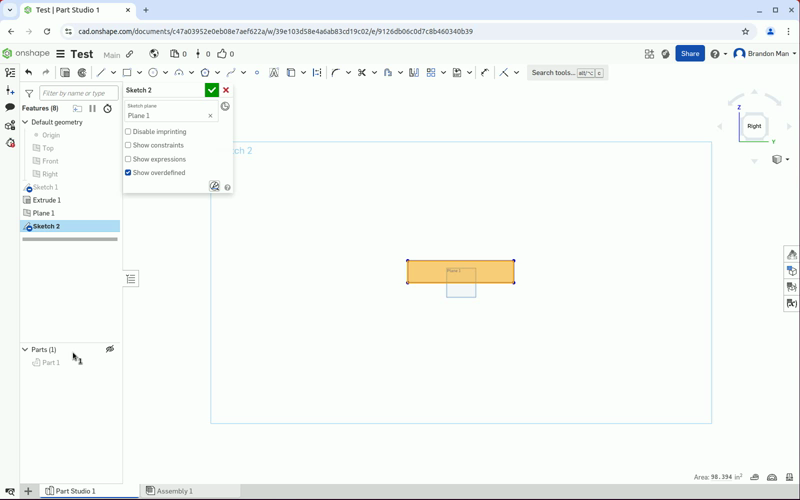
key(shift+y)
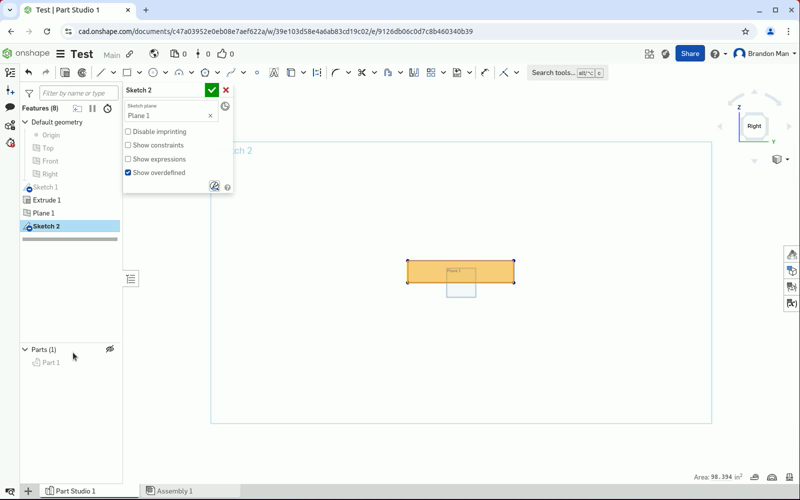
key(shift+e)
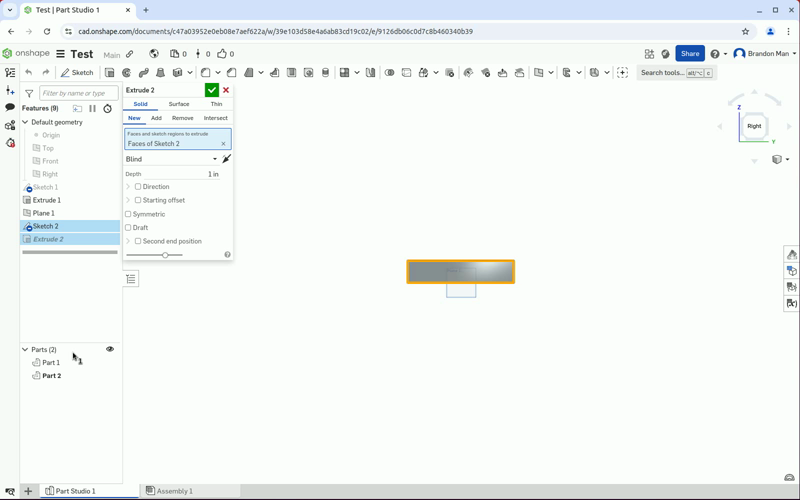
mouse_move(143, 106)
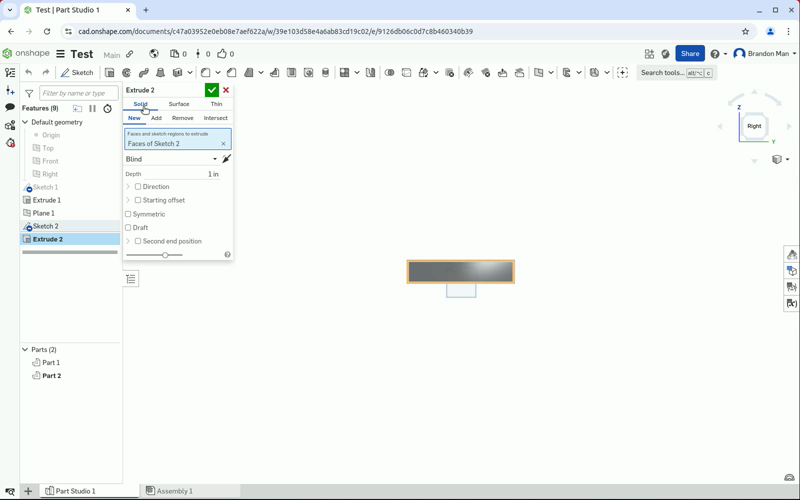
click(143, 106)
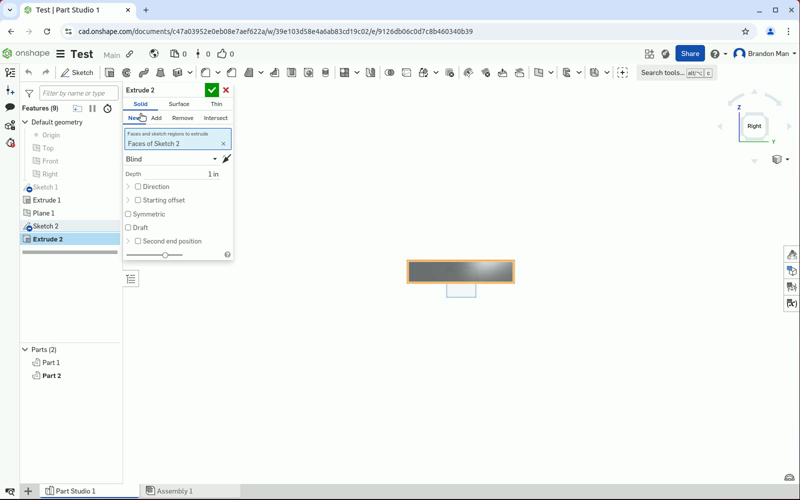
mouse_move(137, 120)
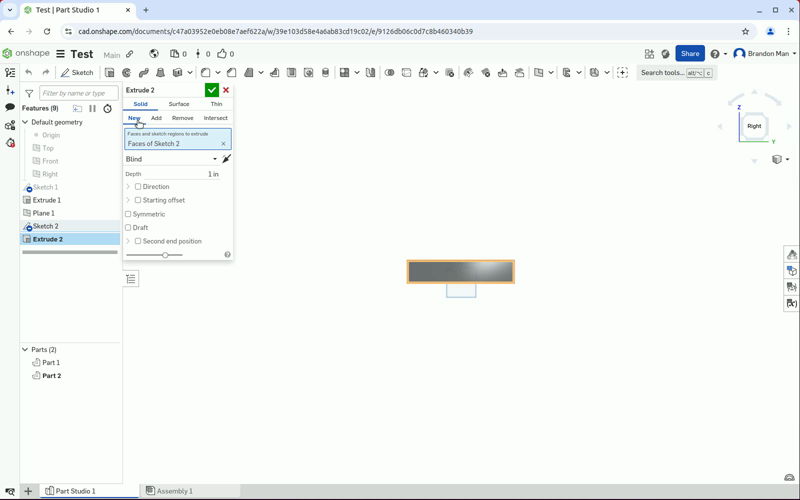
click(137, 120)
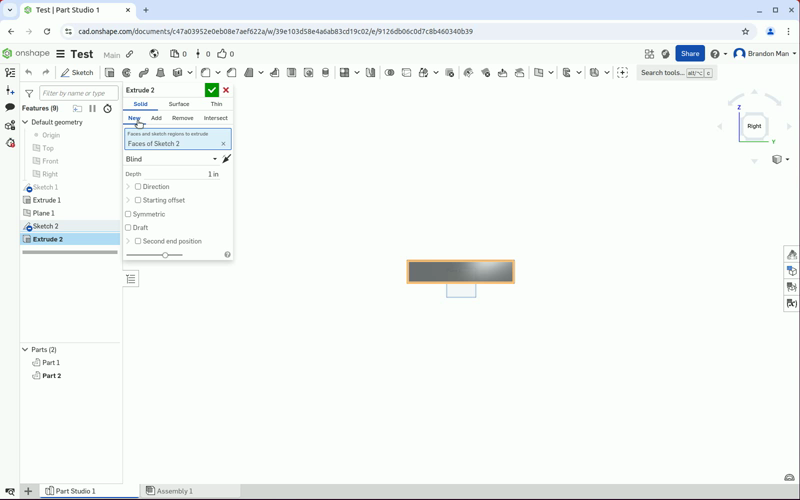
key(tab, 4)
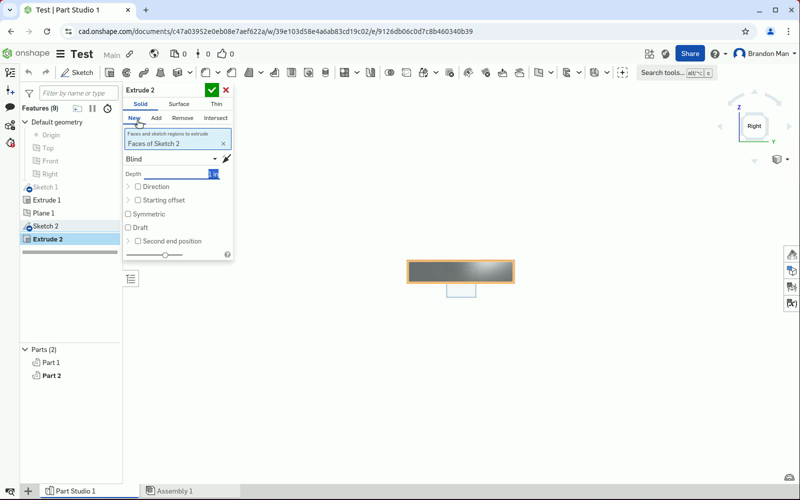
text(0.722)
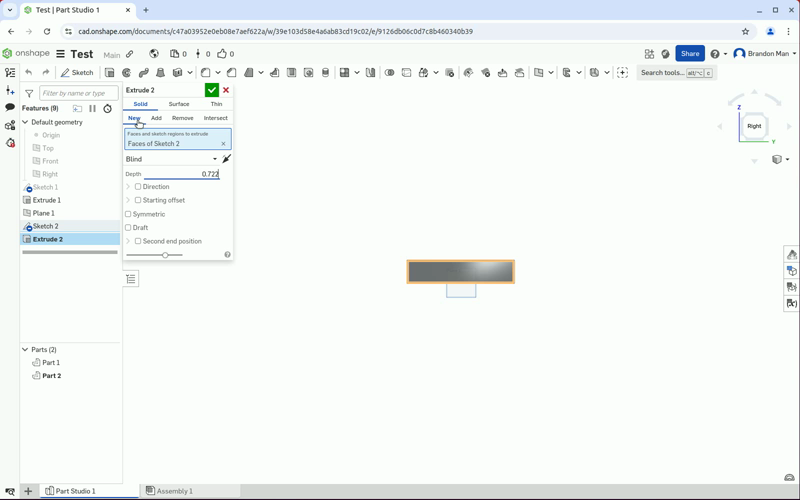
key(enter)
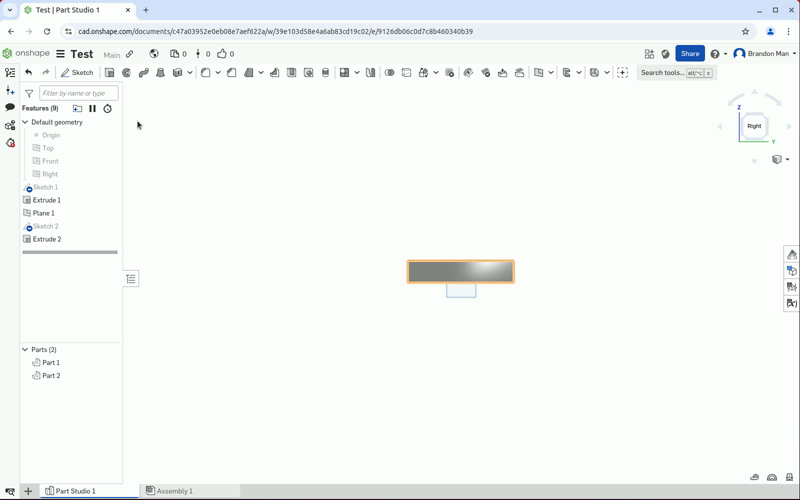
key(shift+h)
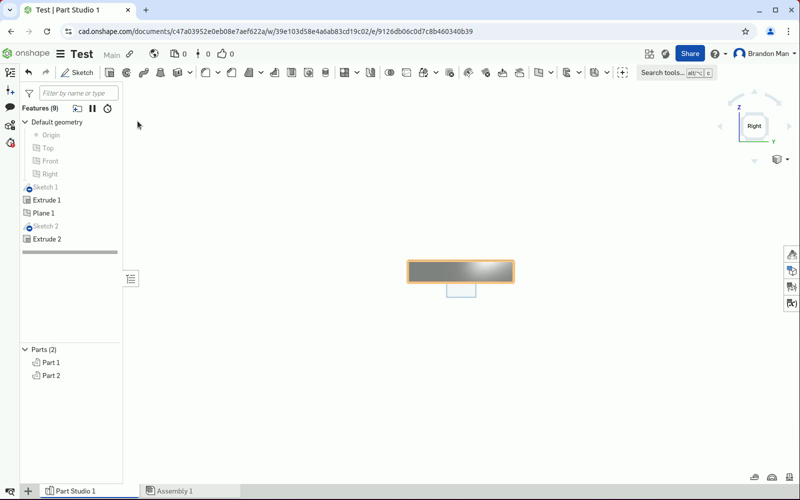
key(shift+h)
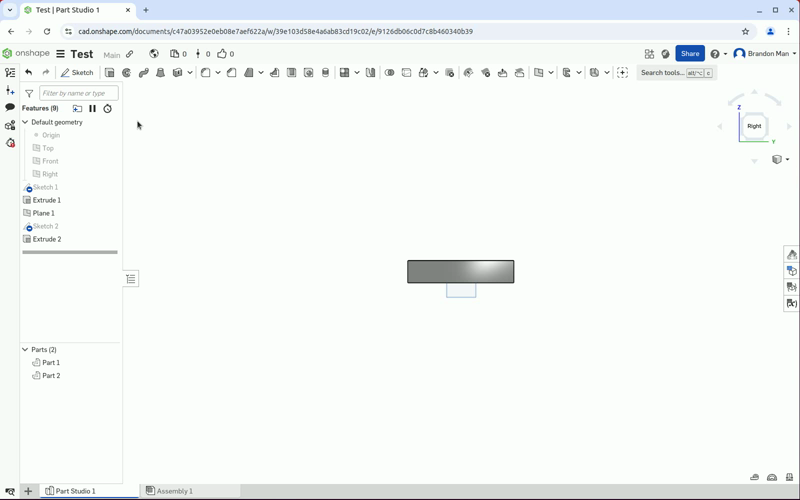
mouse_move(73, 189)
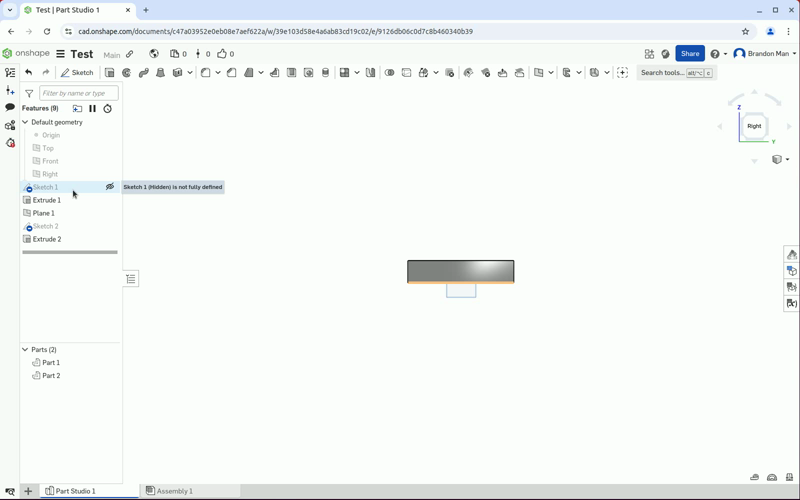
click(73, 189)
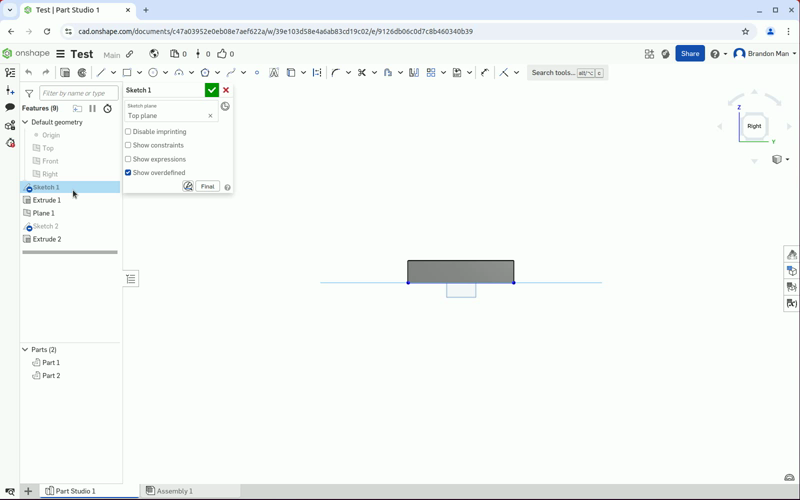
mouse_move(229, 92)
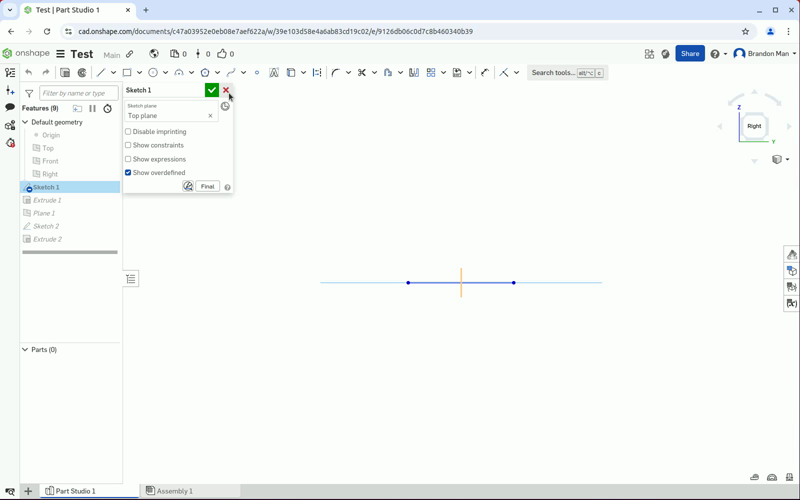
click(229, 92)
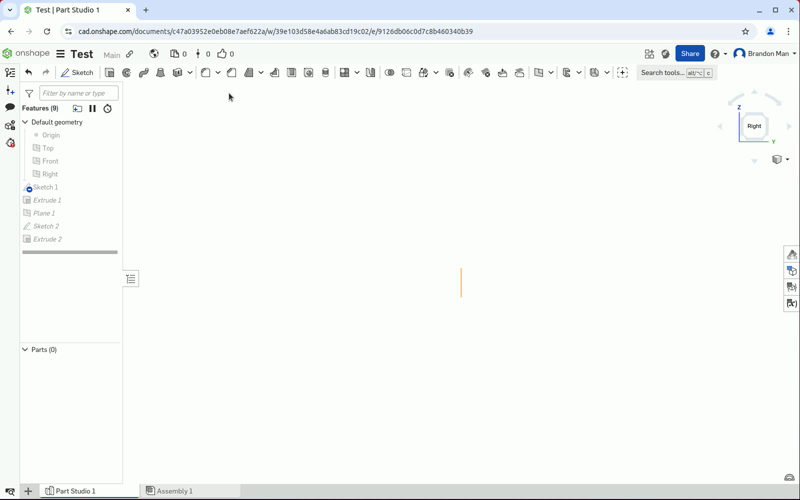
key(shift+s)
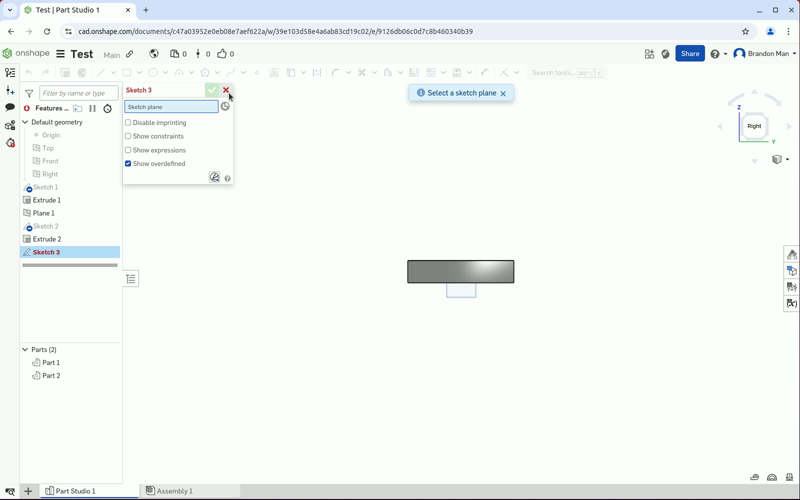
mouse_move(73, 215)
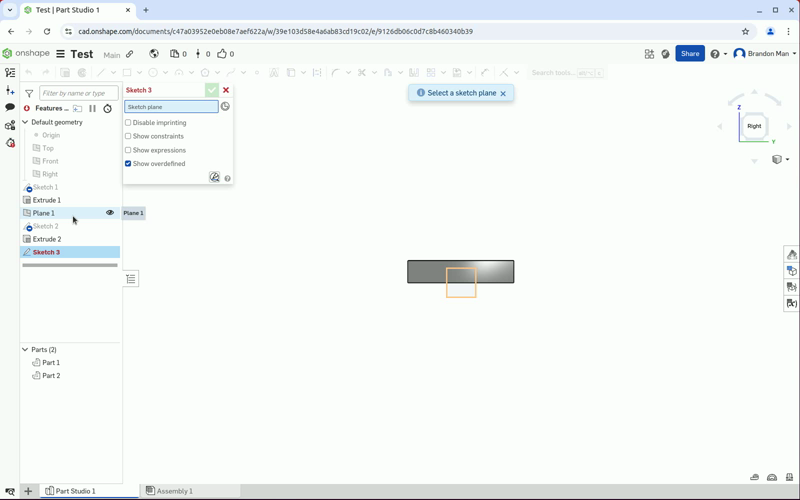
click(73, 215)
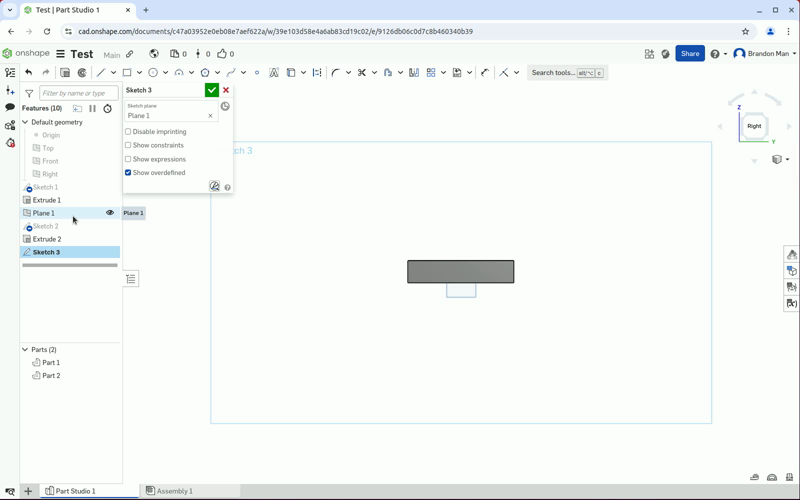
mouse_move(73, 352)
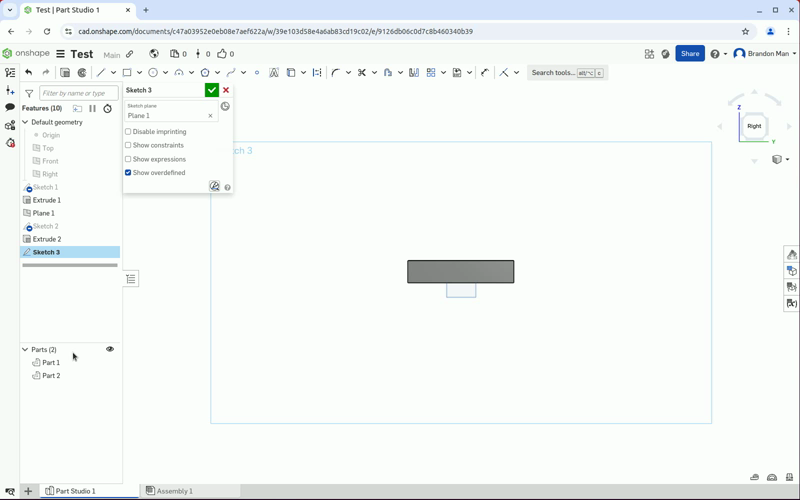
key(y)
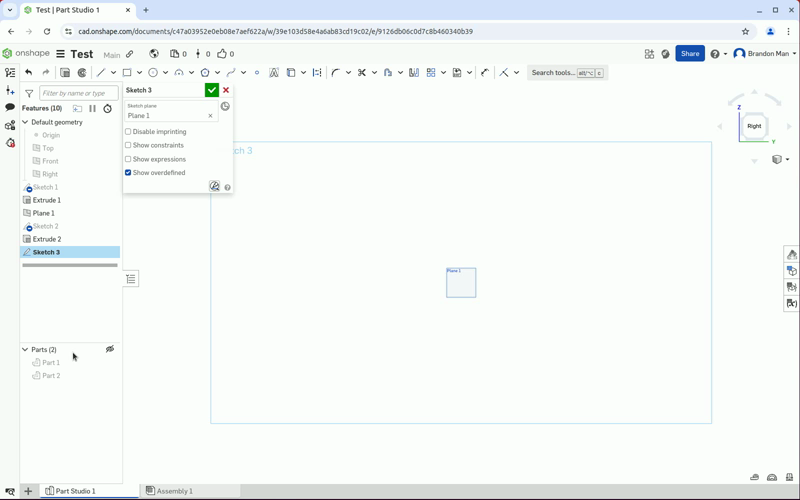
key(l)
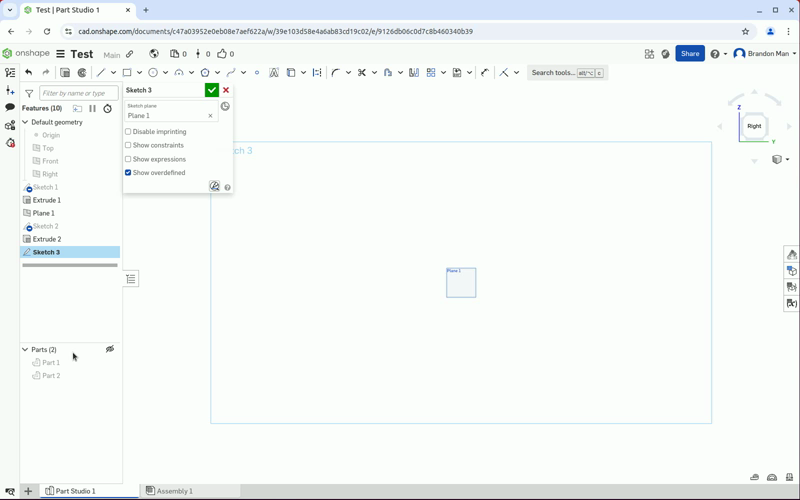
key_down(shift)
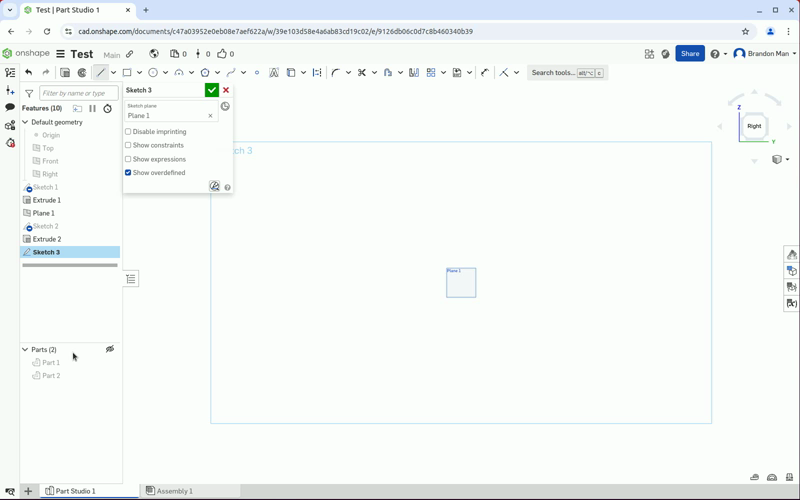
mouse_move(407, 260)
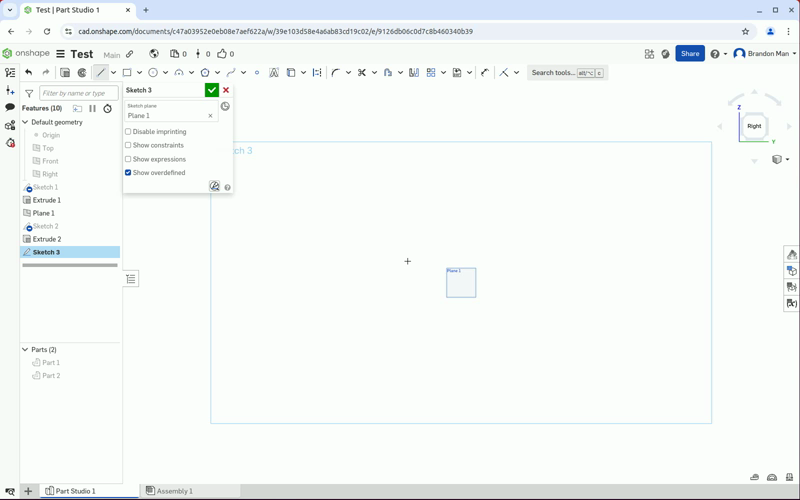
click(407, 260)
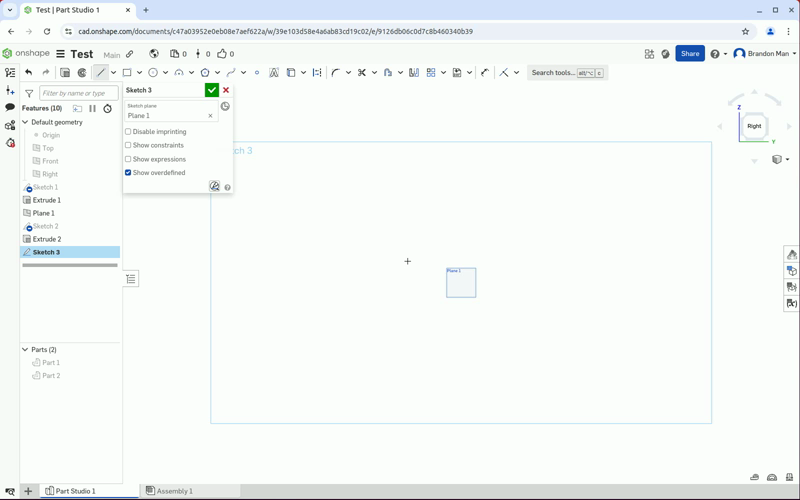
key_up(shift)
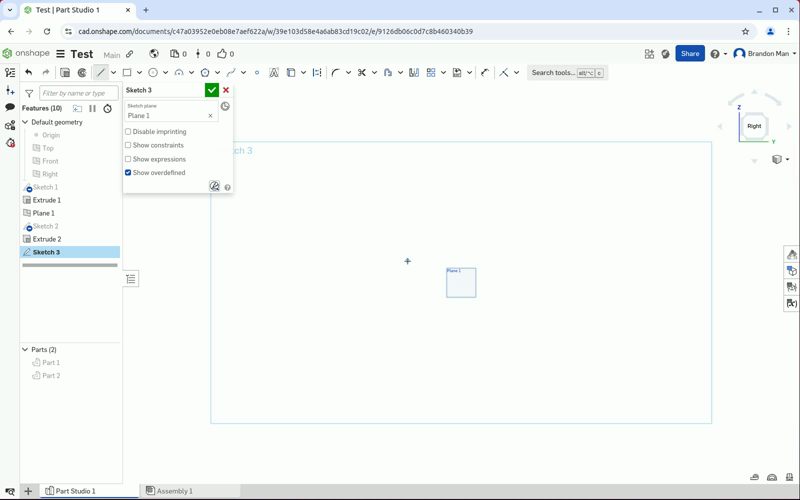
key_down(shift)
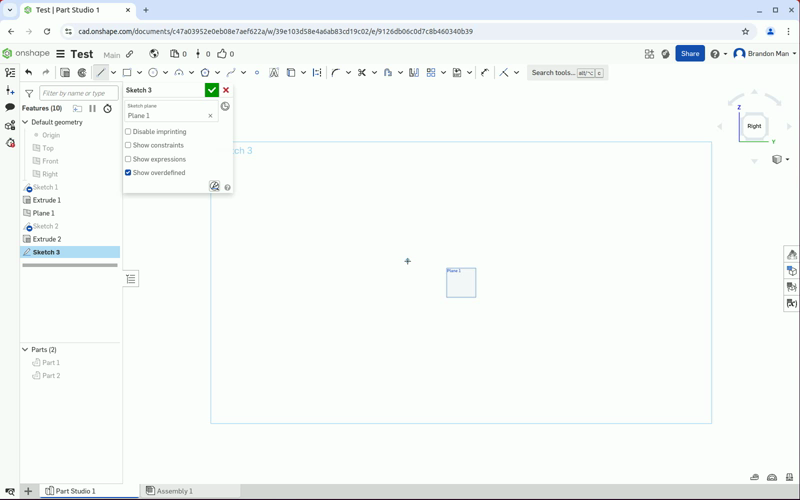
mouse_move(513, 260)
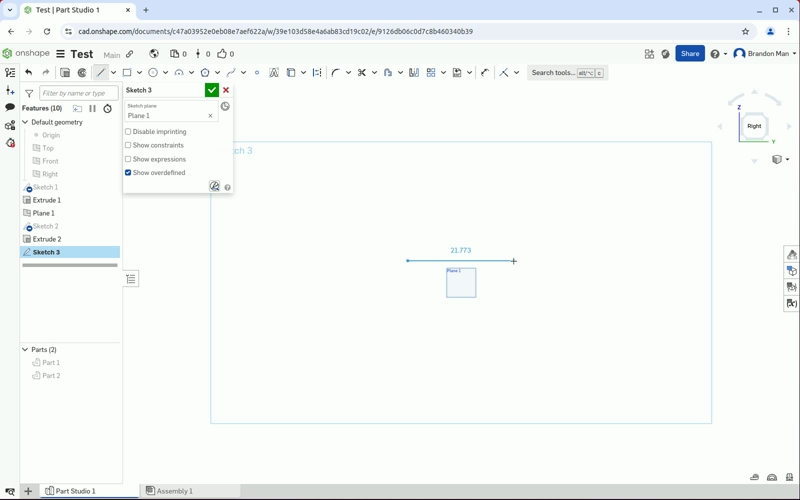
click(513, 260)
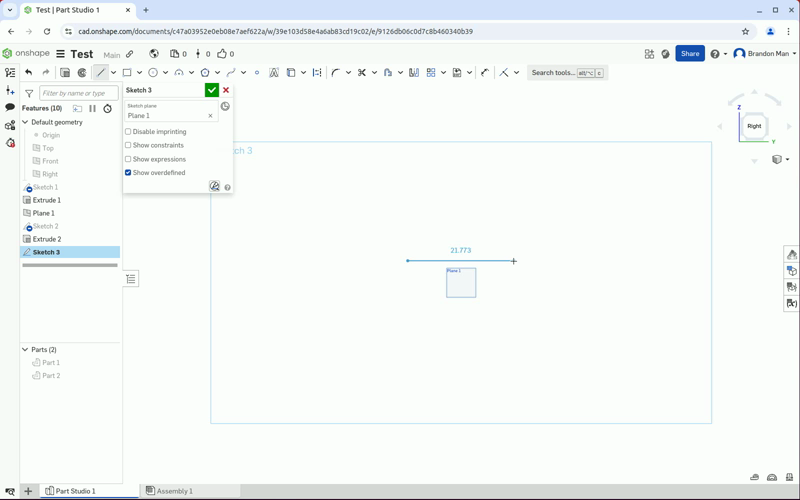
key_up(shift)
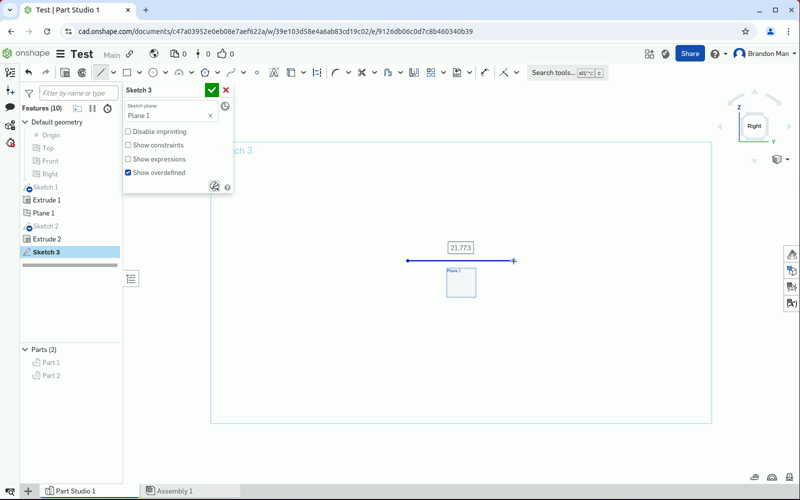
key_down(shift)
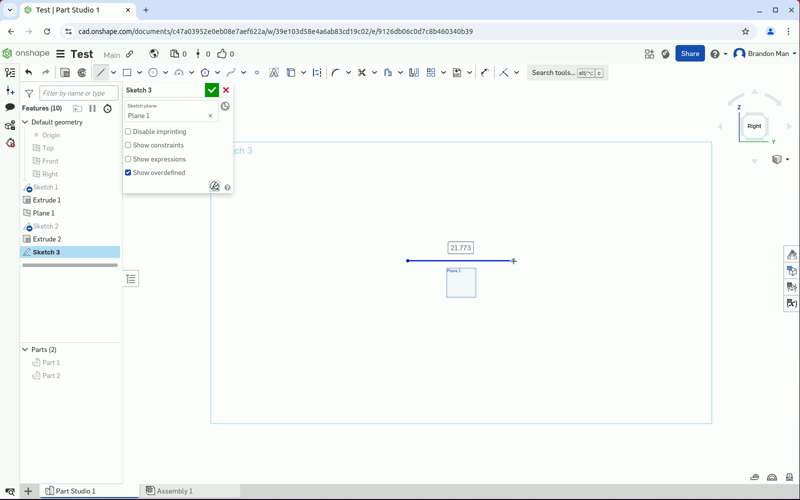
mouse_move(543, 260)
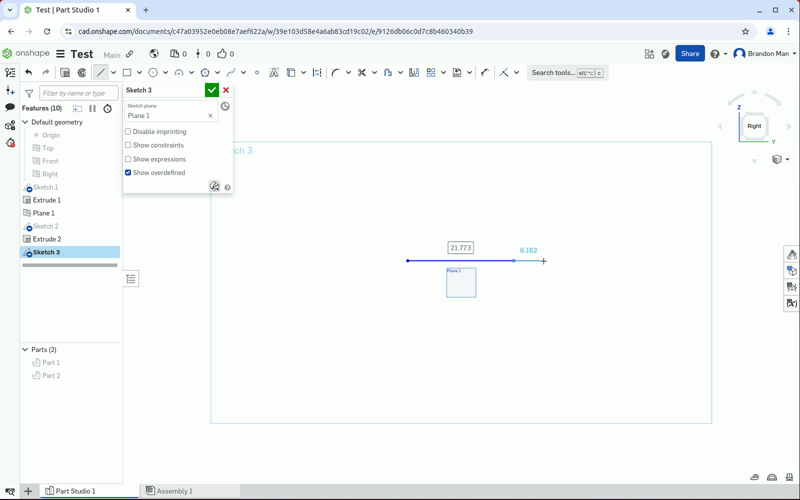
mouse_move(513, 257)
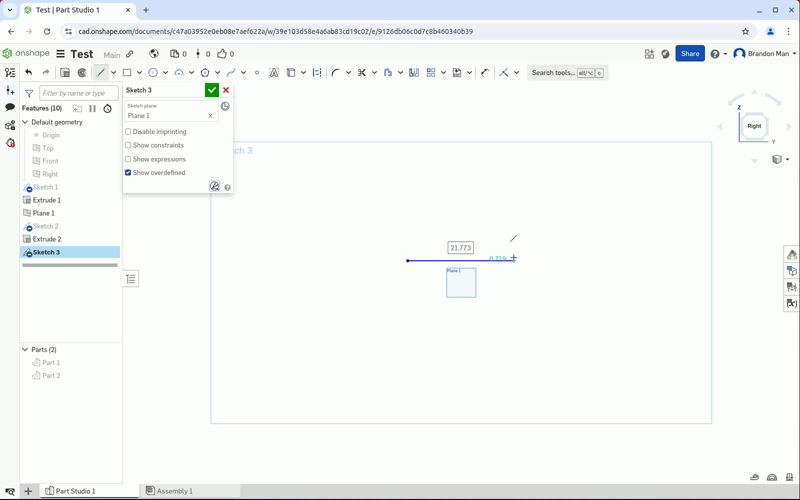
scroll(6)
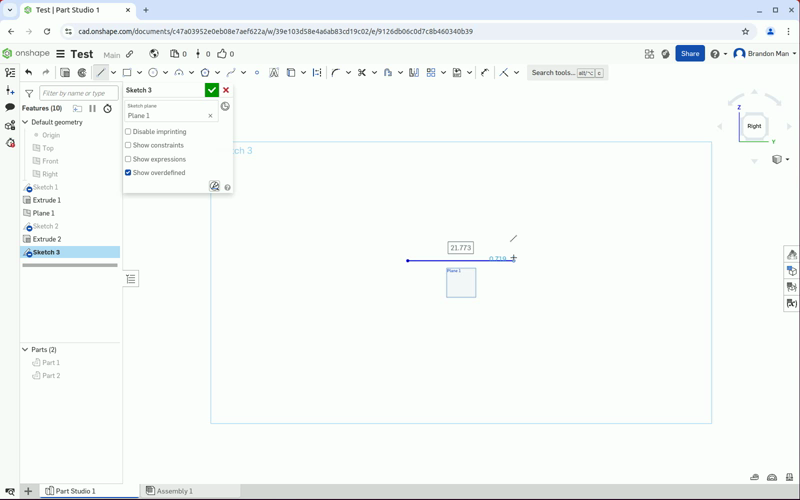
scroll(6)
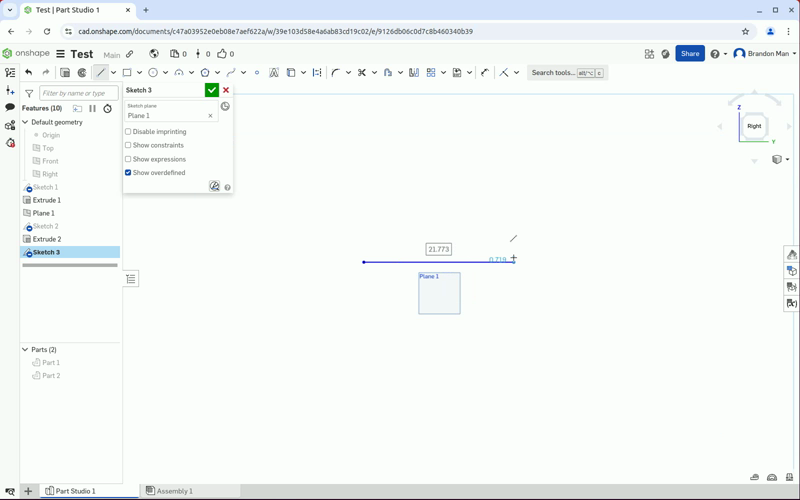
scroll(6)
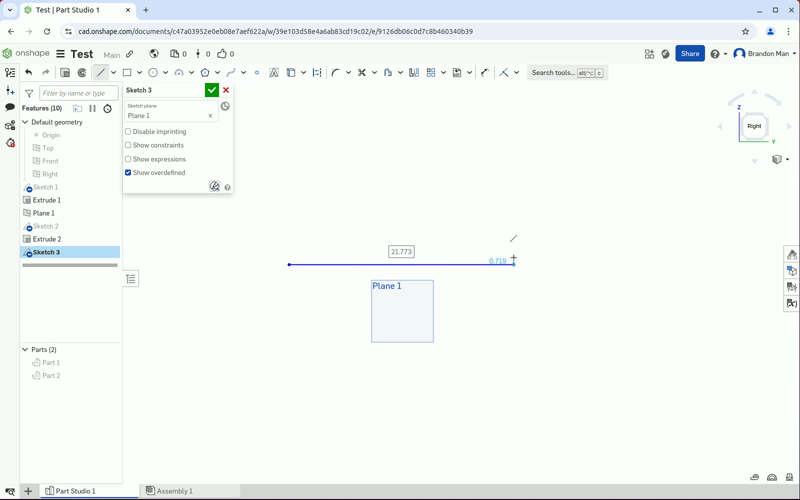
scroll(6)
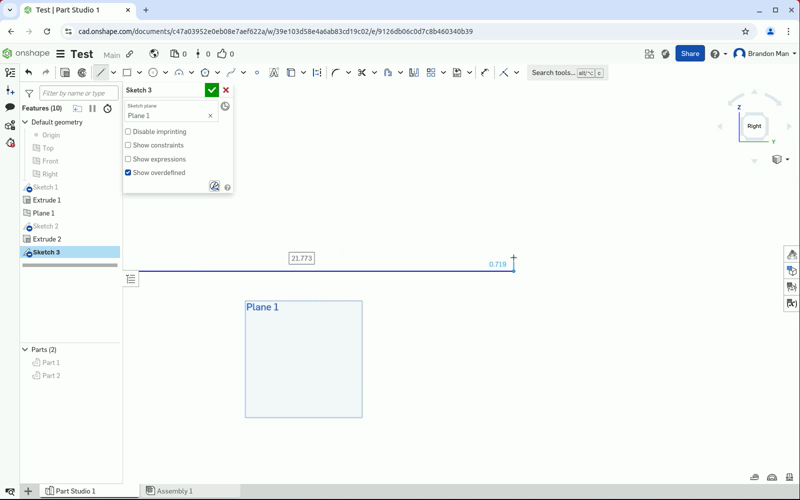
scroll(6)
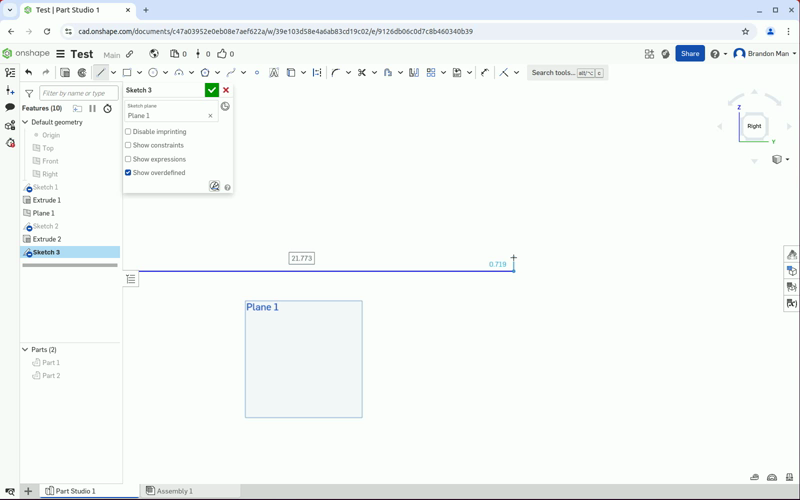
scroll(6)
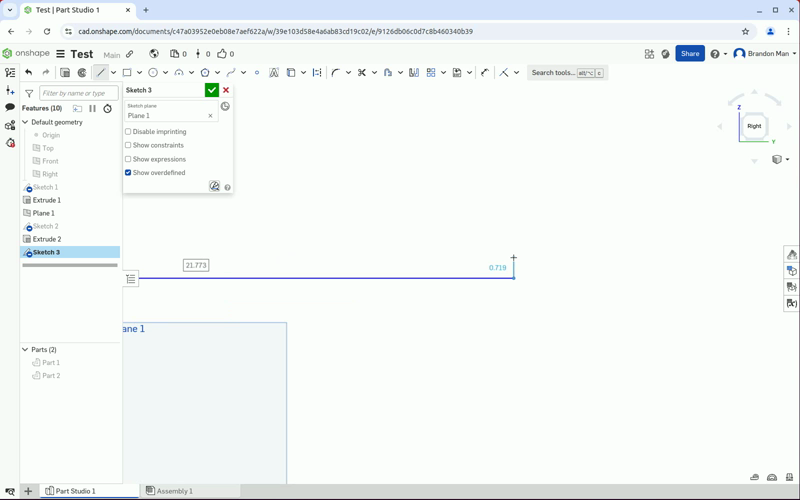
scroll(6)
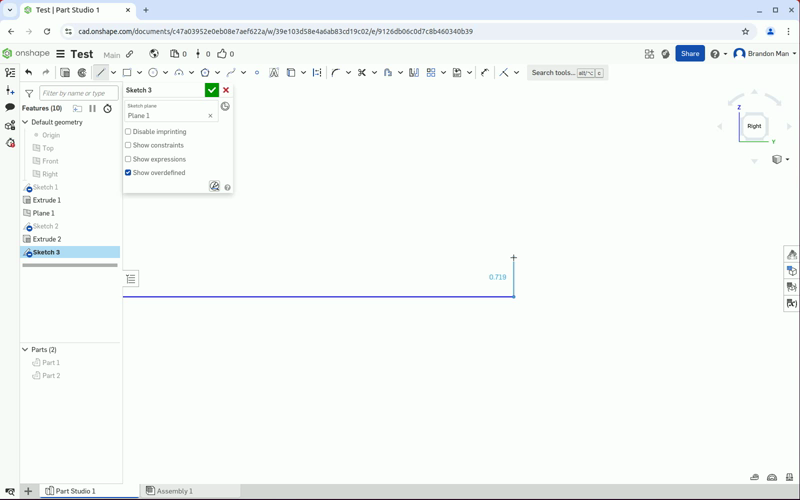
click(513, 257)
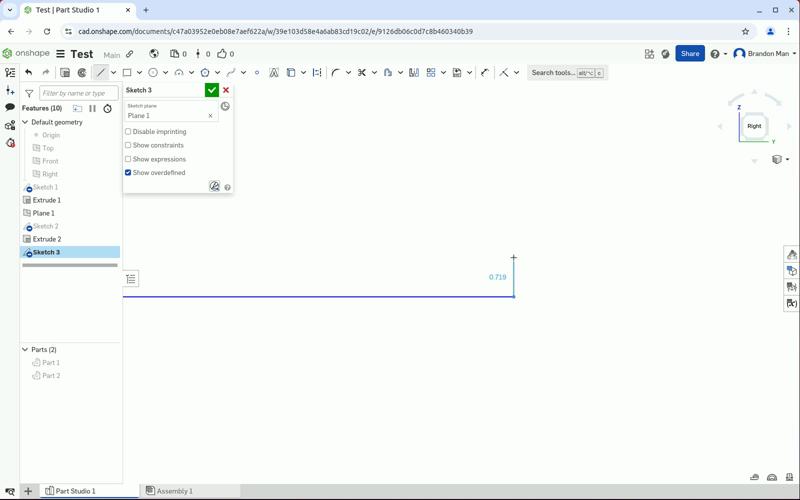
scroll(-6)
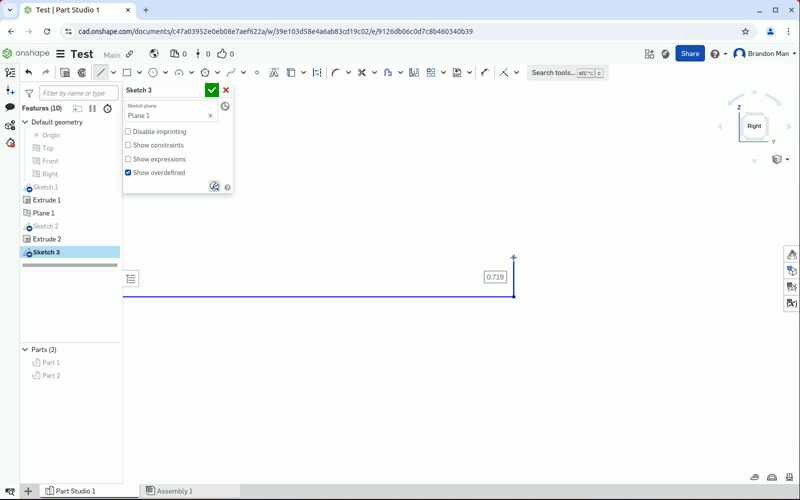
scroll(-6)
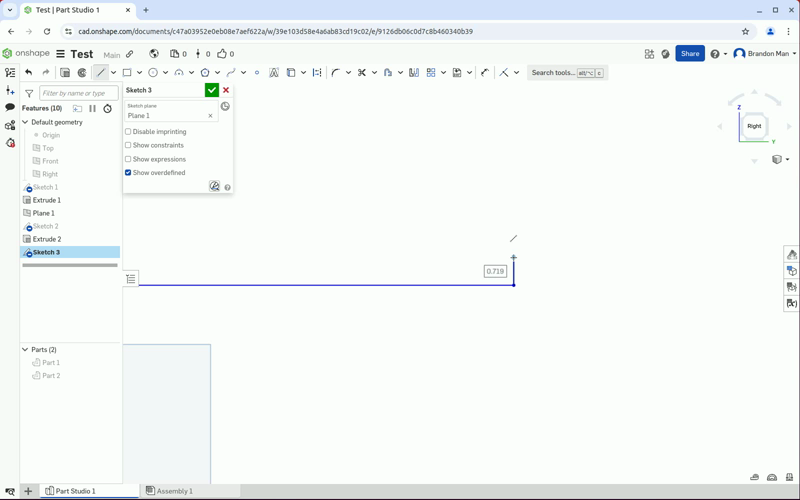
scroll(-6)
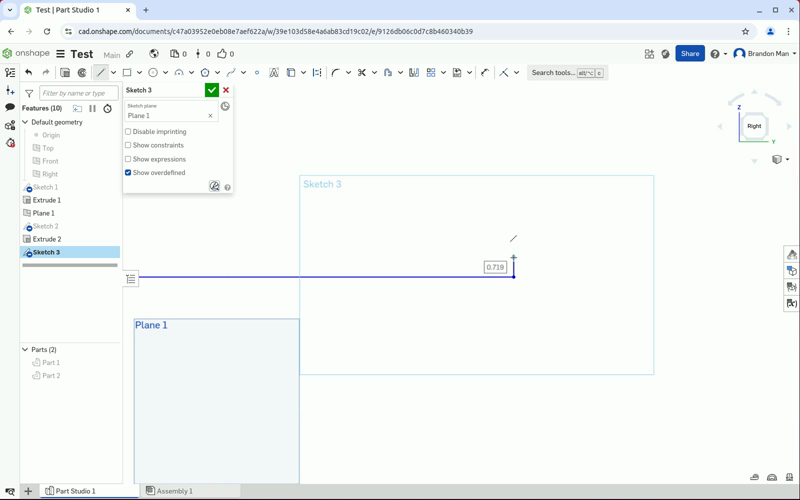
scroll(-6)
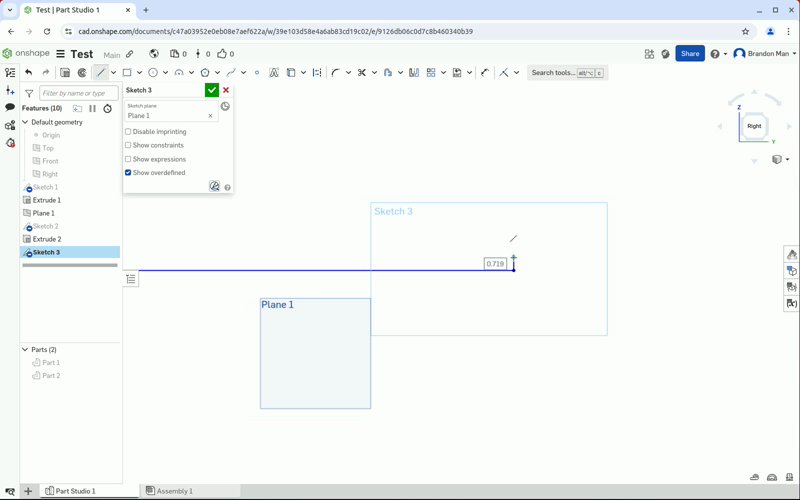
scroll(-6)
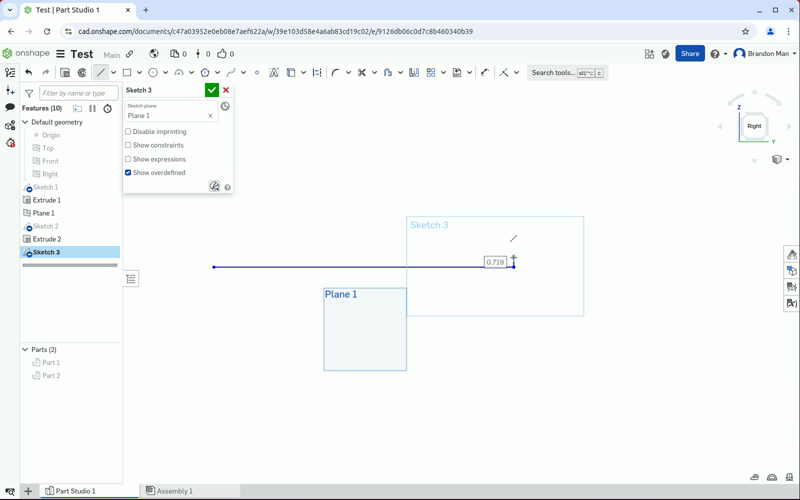
scroll(-6)
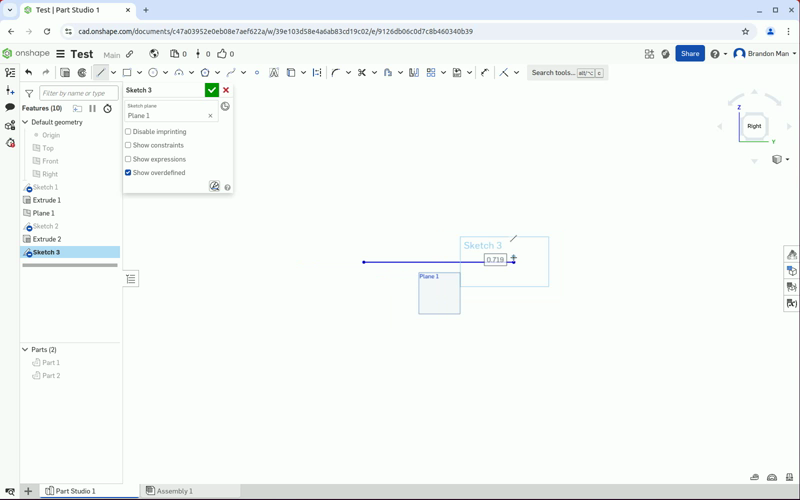
scroll(-6)
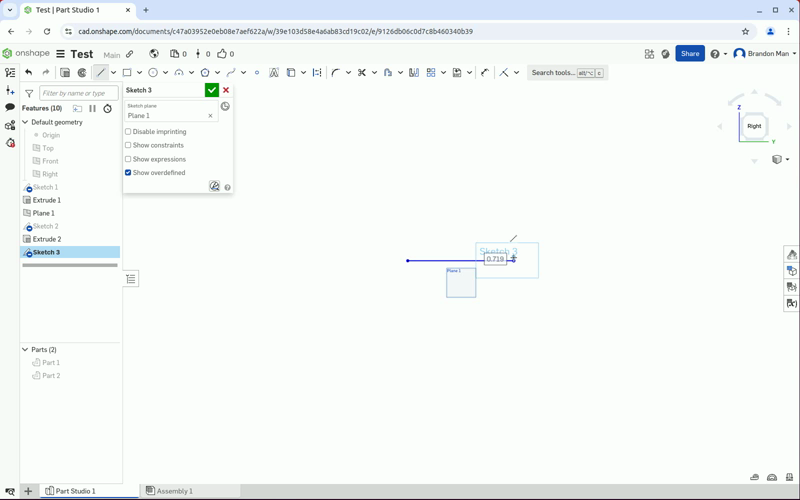
key_up(shift)
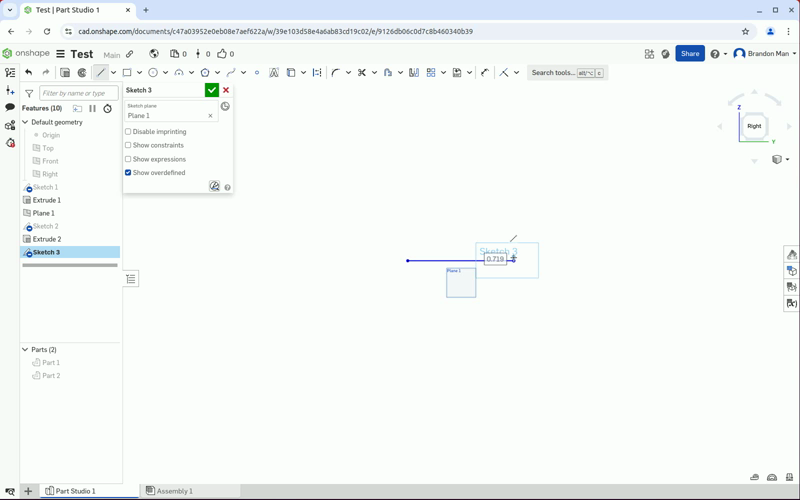
key_down(shift)
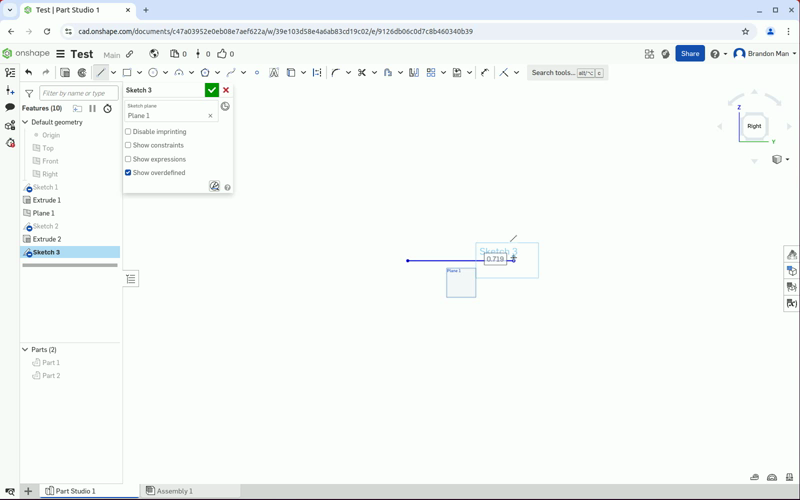
mouse_move(407, 257)
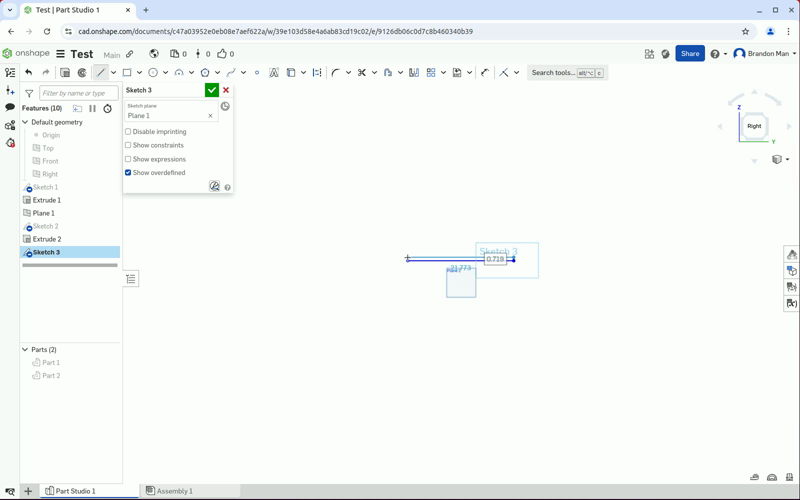
scroll(6)
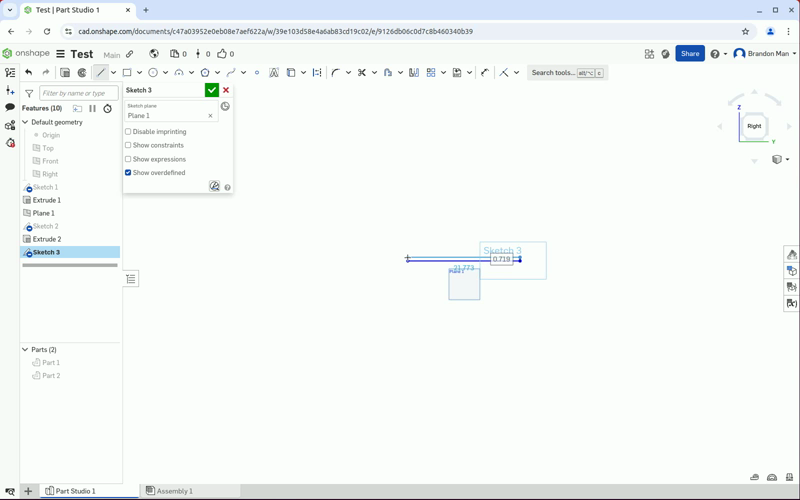
scroll(6)
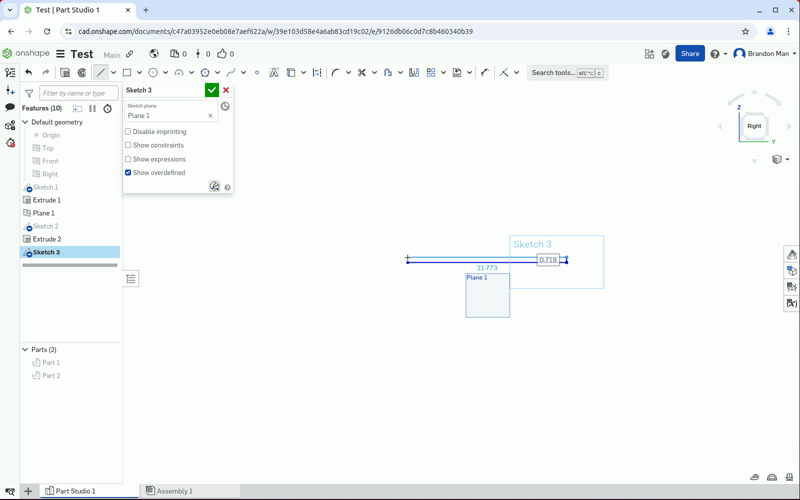
scroll(6)
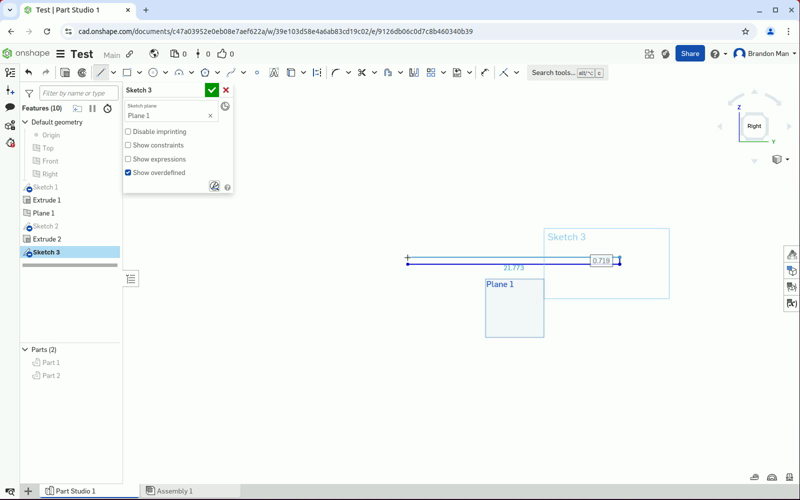
scroll(6)
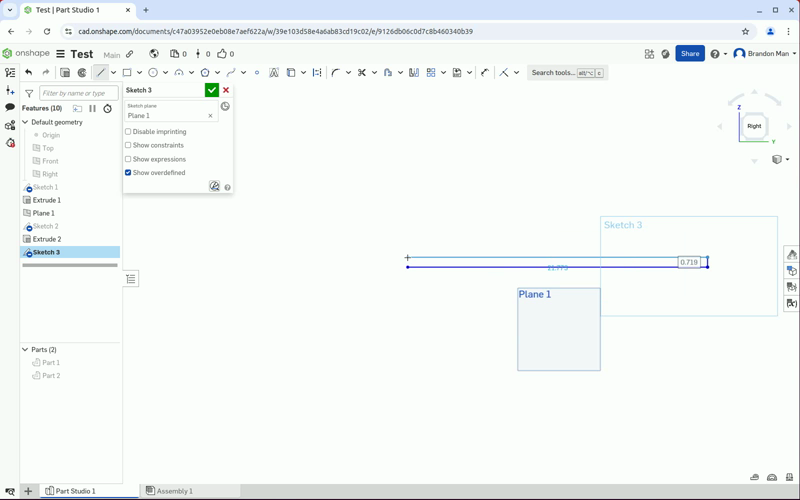
scroll(6)
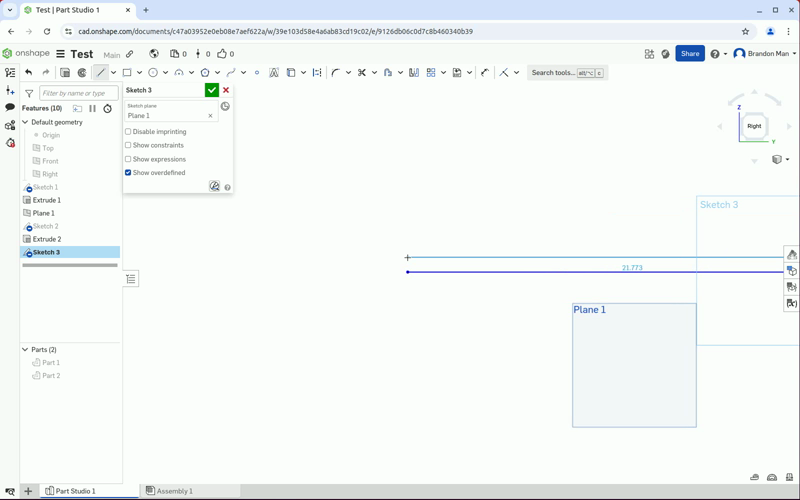
scroll(6)
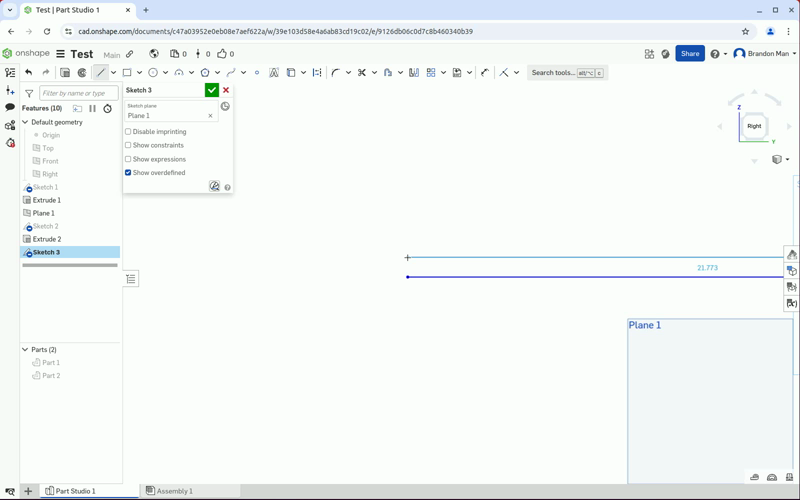
scroll(6)
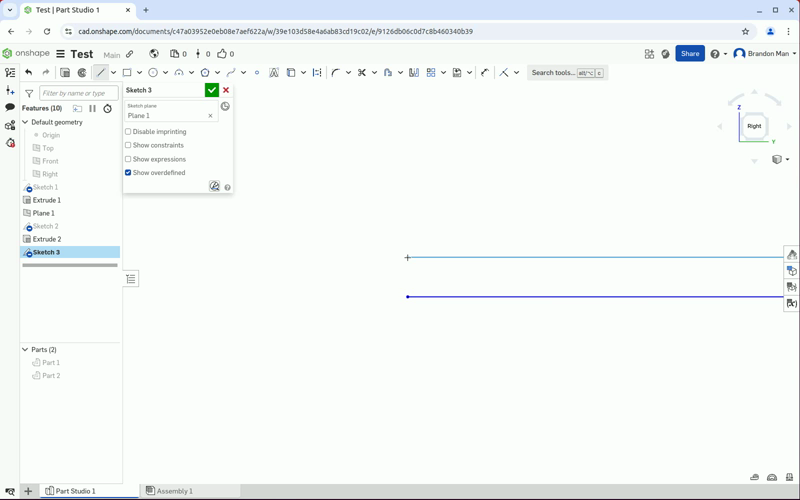
click(407, 257)
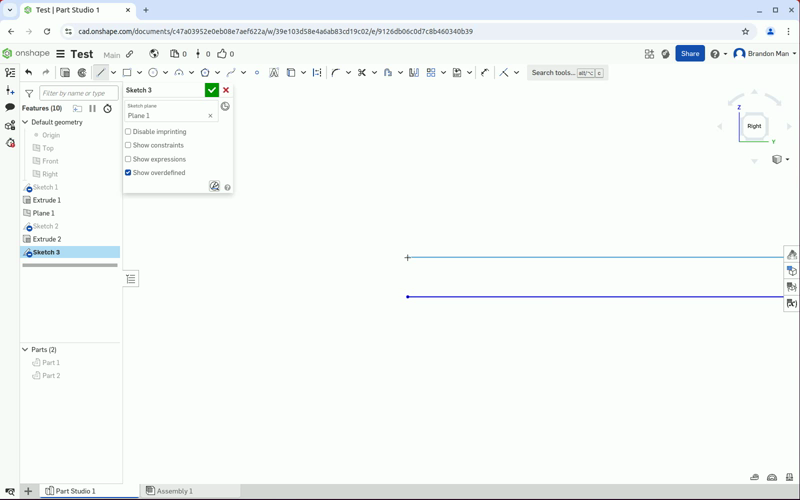
scroll(-6)
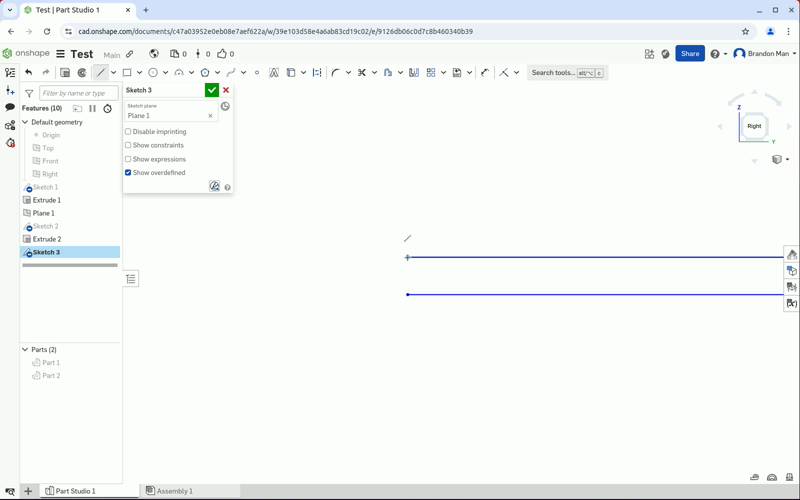
scroll(-6)
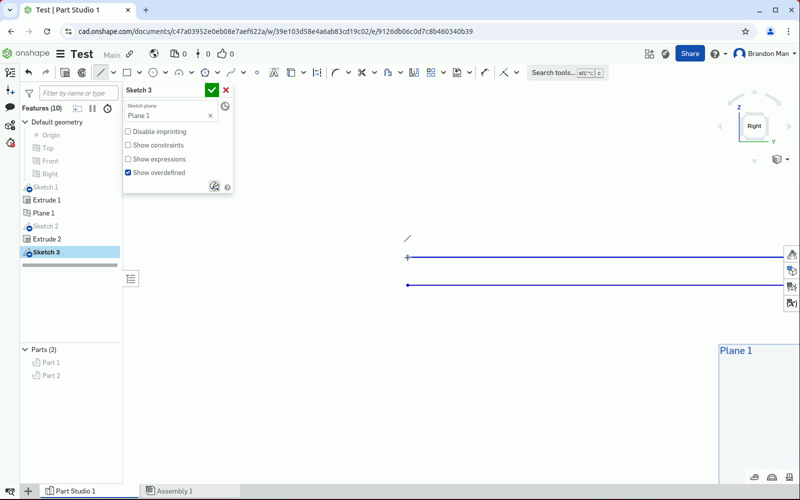
scroll(-6)
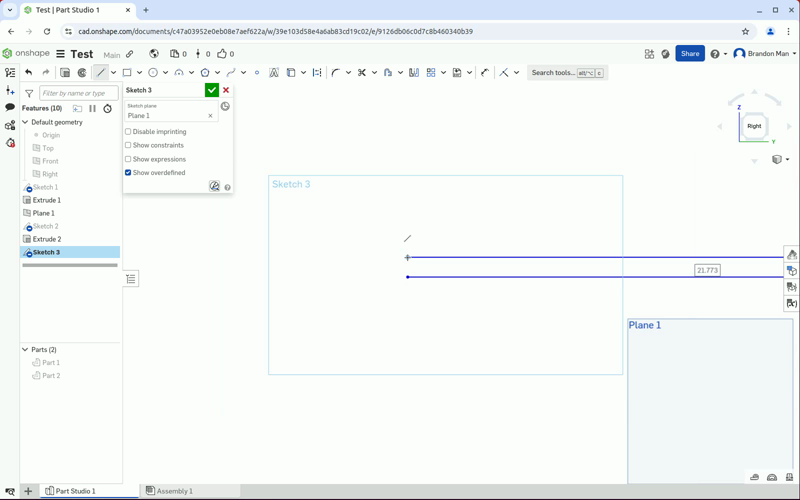
scroll(-6)
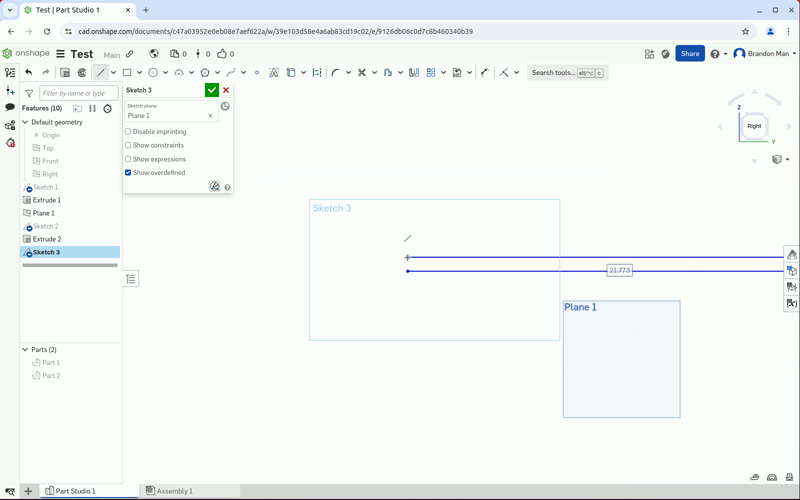
scroll(-6)
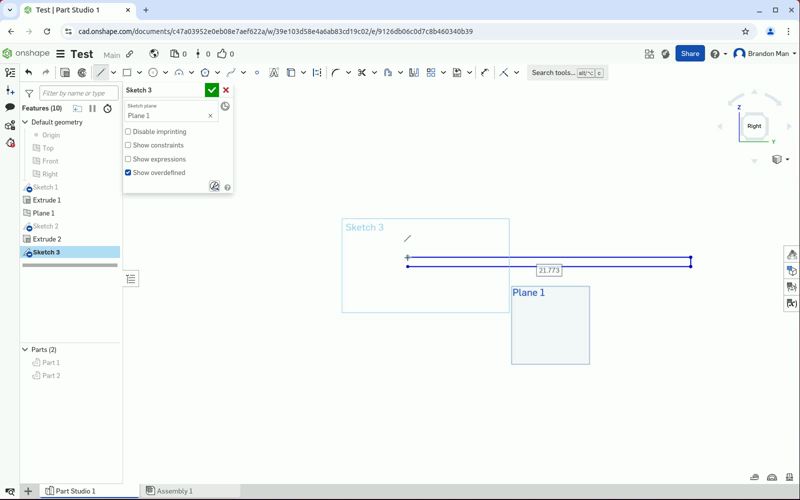
scroll(-6)
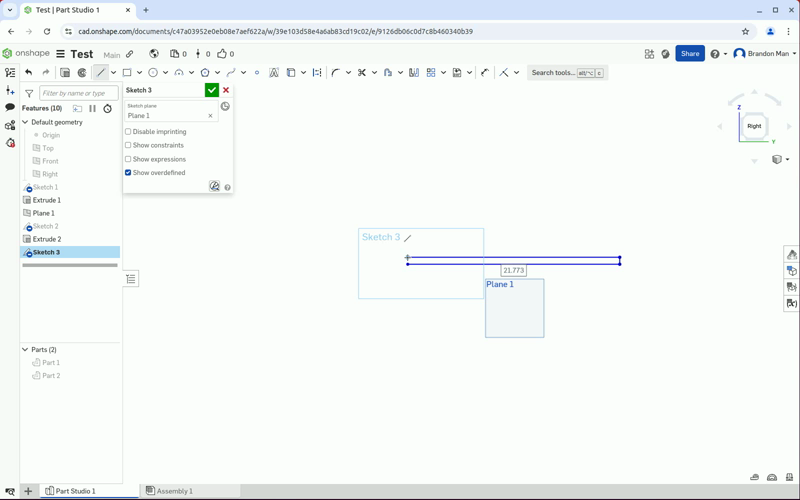
scroll(-6)
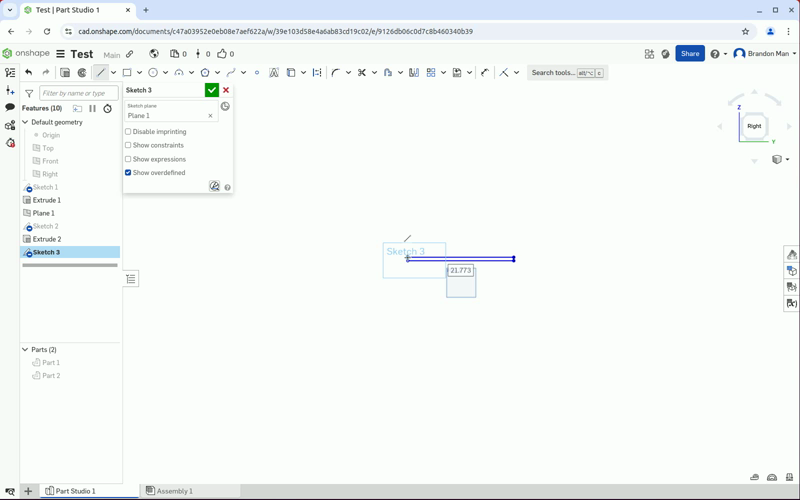
key_up(shift)
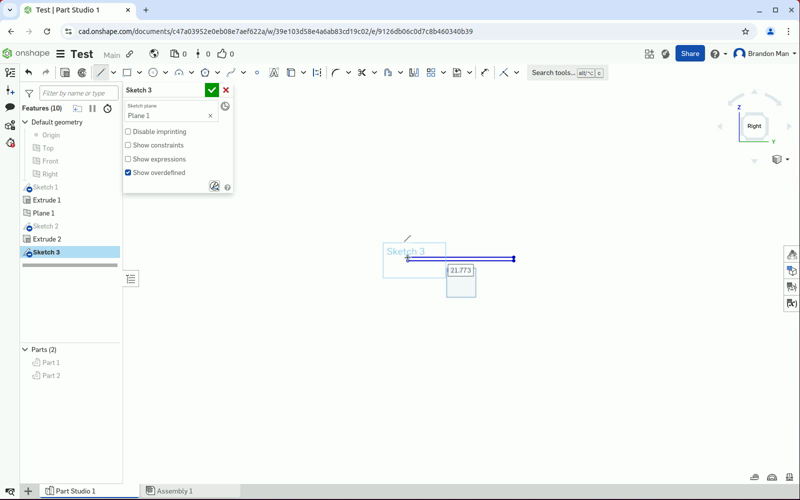
mouse_move(437, 257)
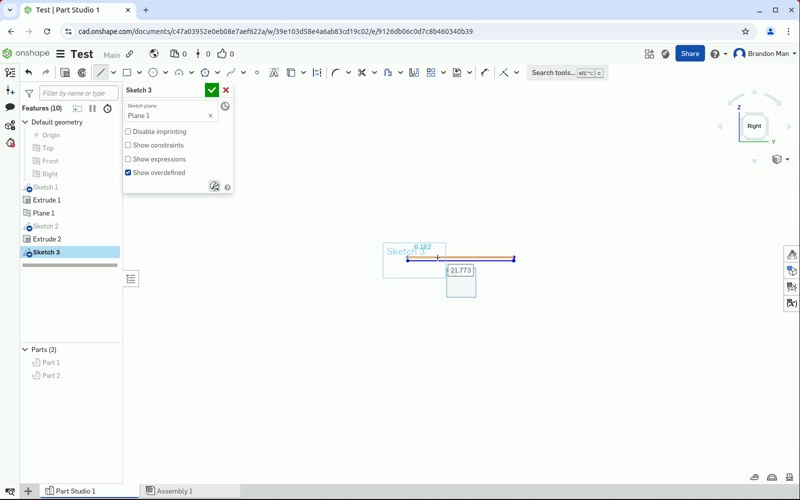
key_down(shift)
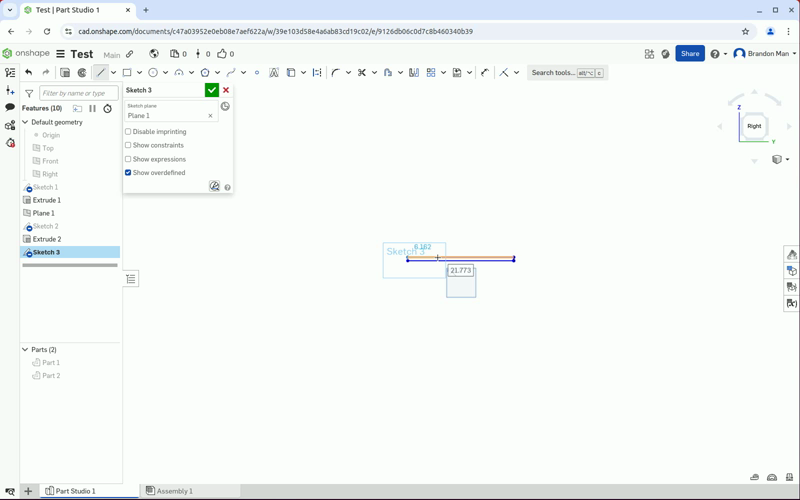
mouse_move(407, 260)
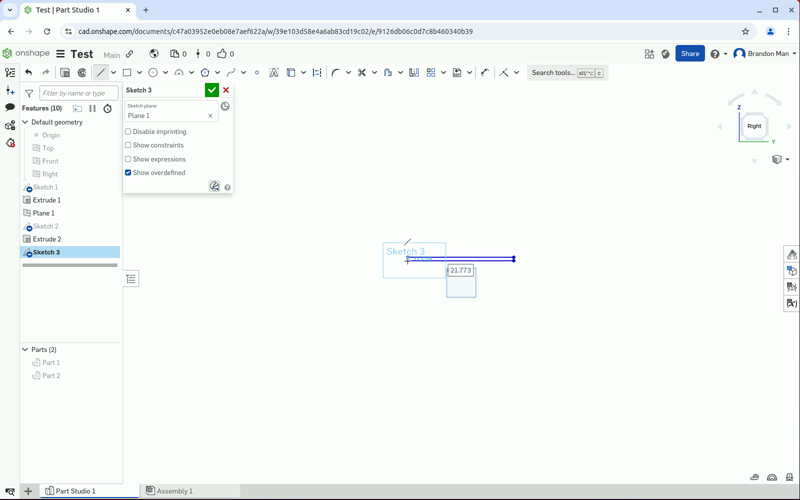
scroll(6)
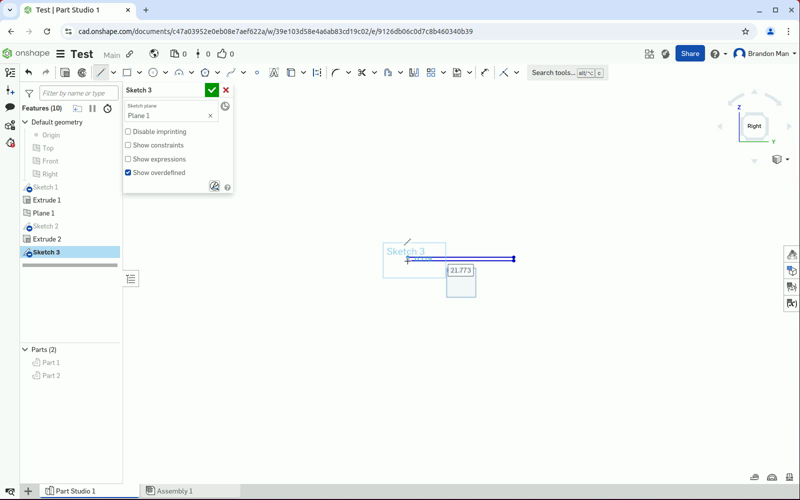
scroll(6)
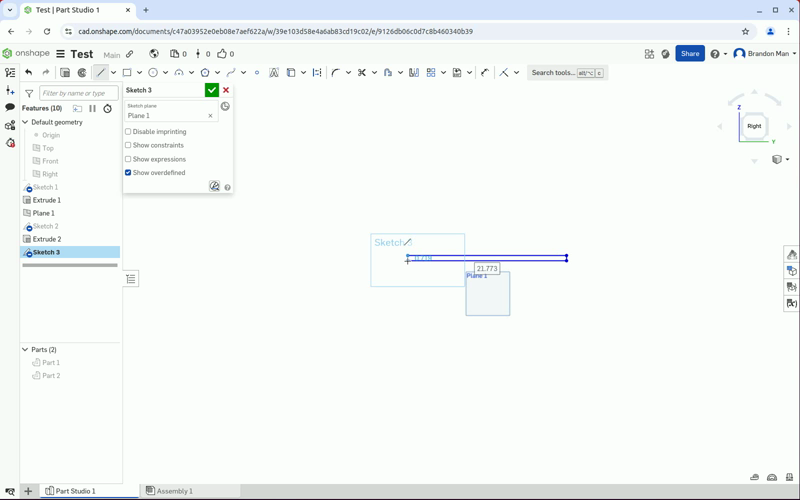
scroll(6)
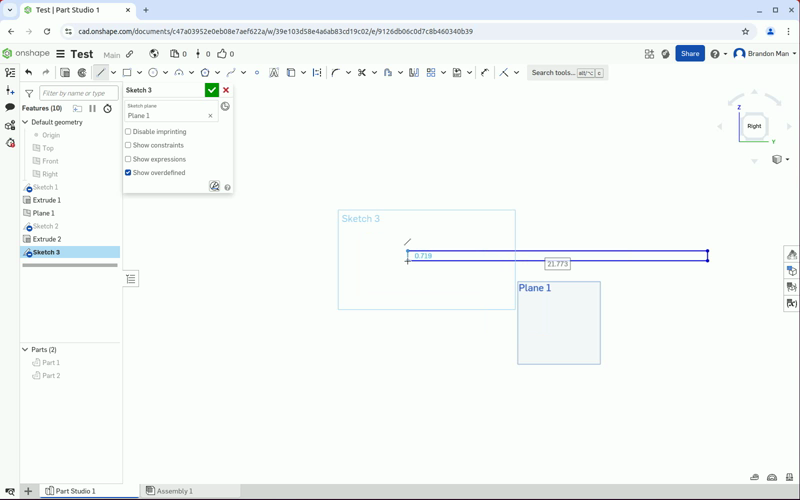
scroll(6)
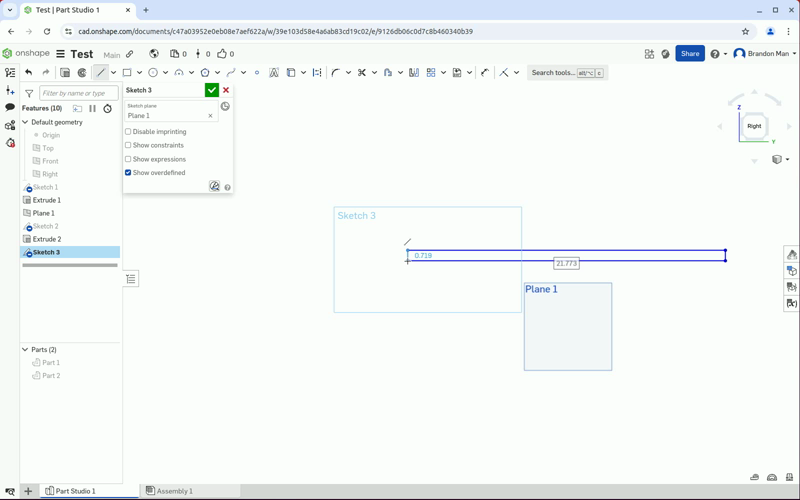
scroll(6)
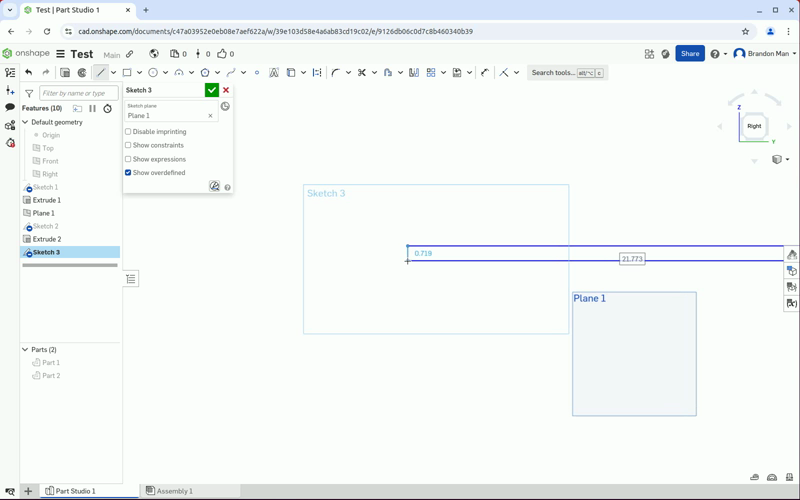
scroll(6)
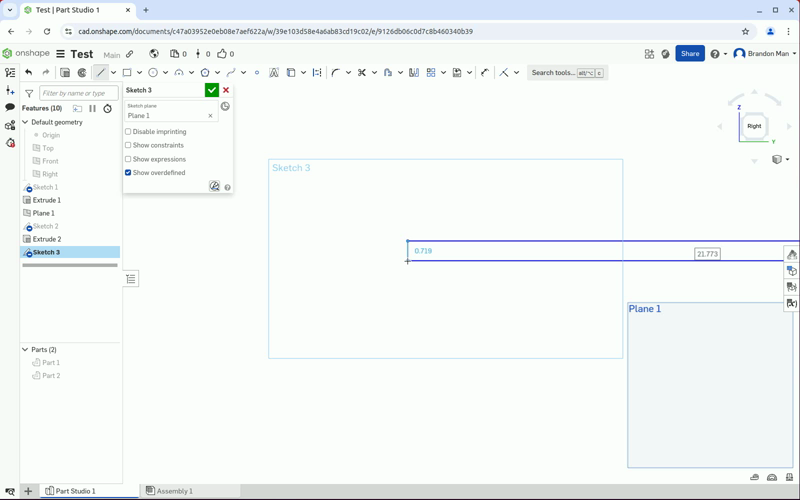
scroll(6)
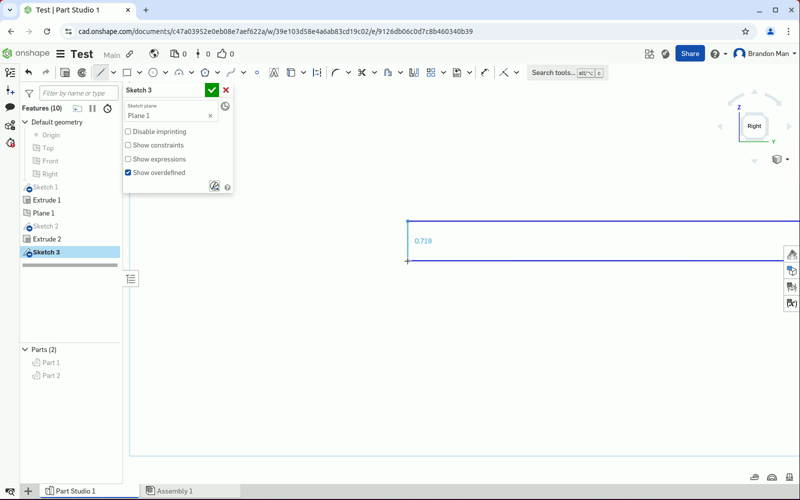
key_up(shift)
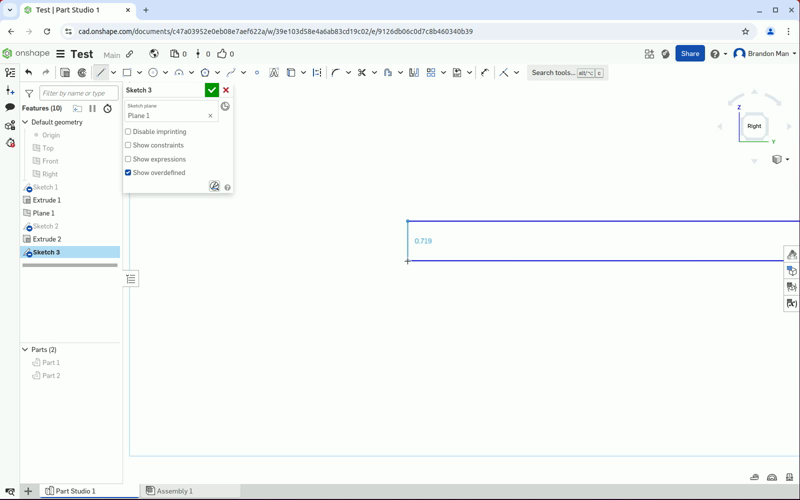
click(407, 260)
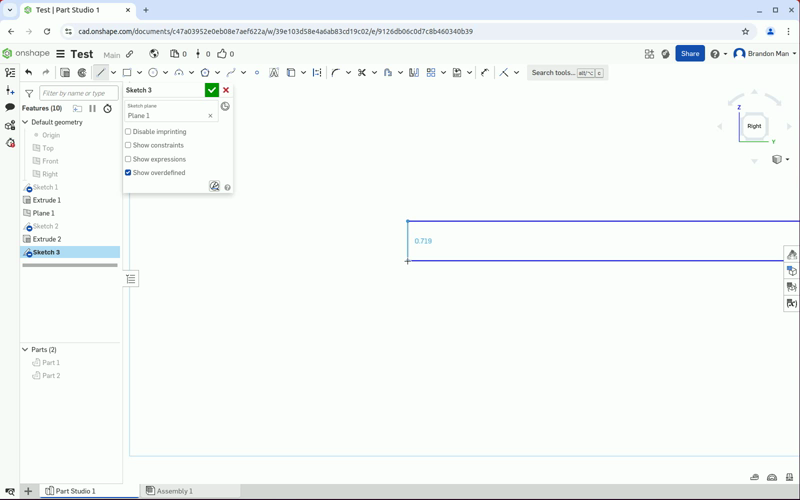
scroll(-6)
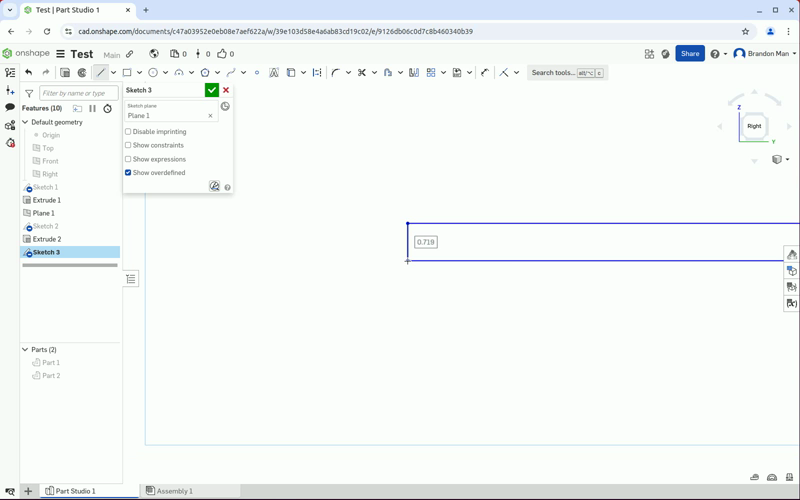
scroll(-6)
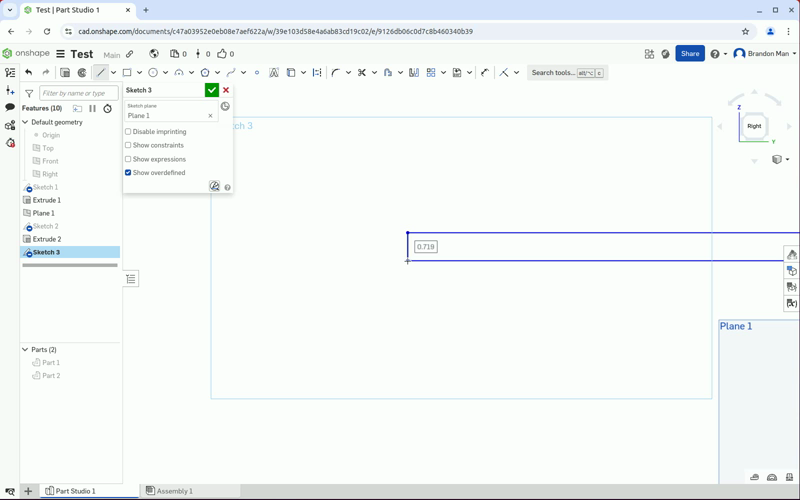
scroll(-6)
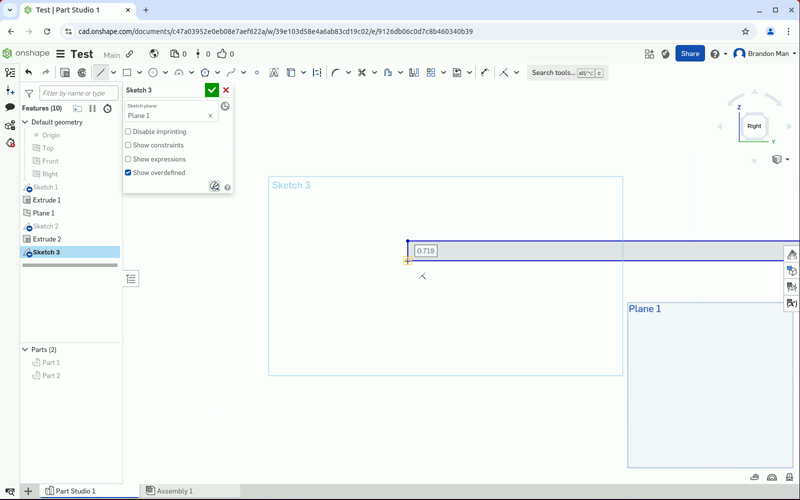
scroll(-6)
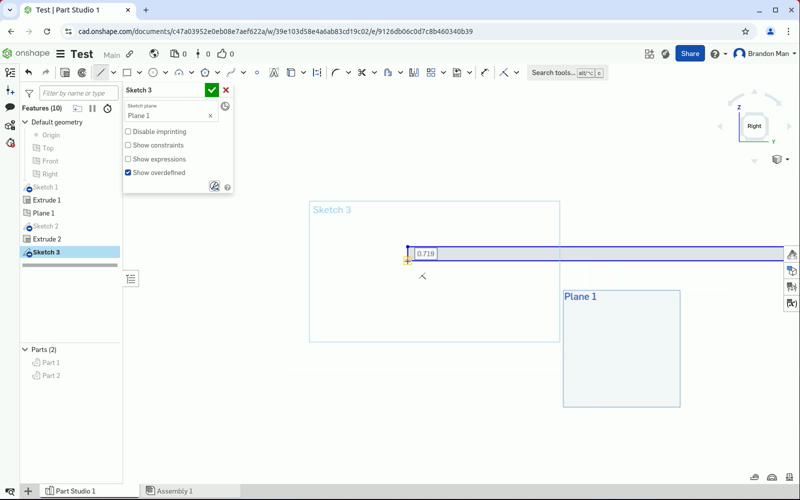
scroll(-6)
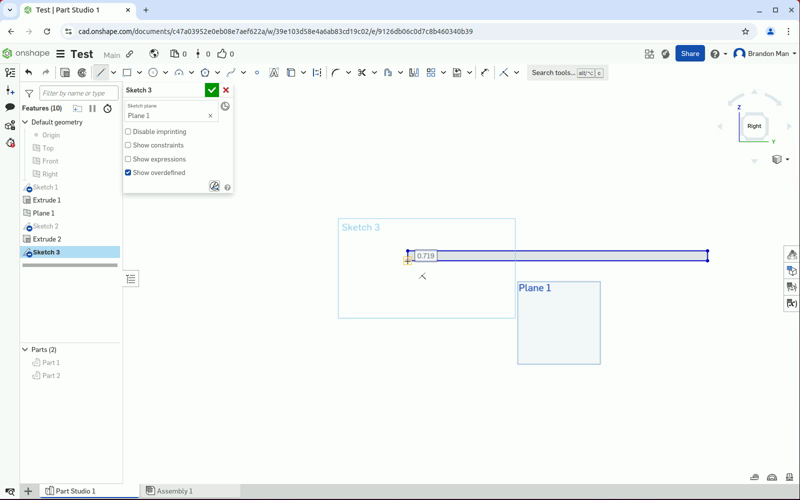
scroll(-6)
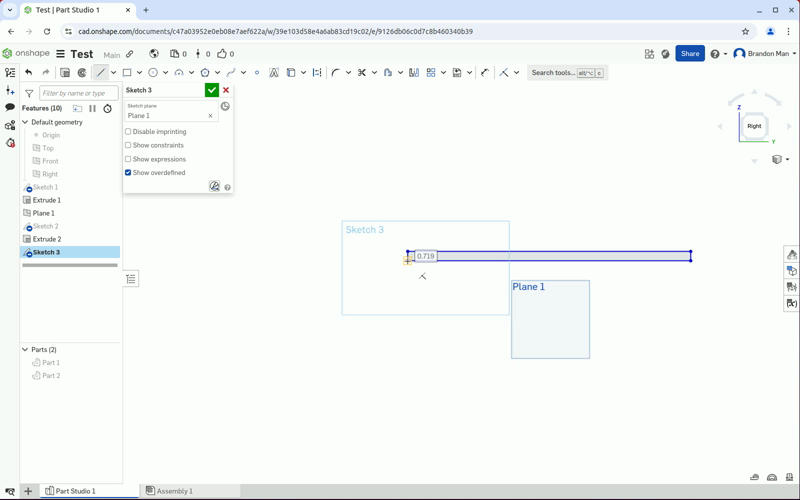
scroll(-6)
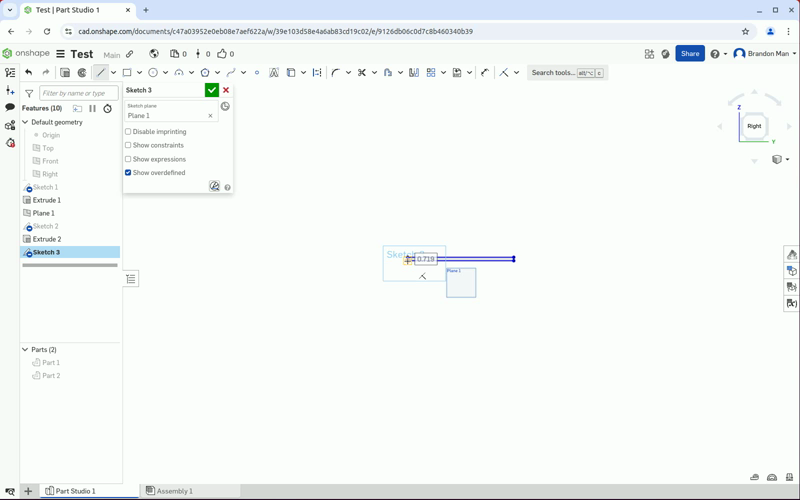
key(esc)
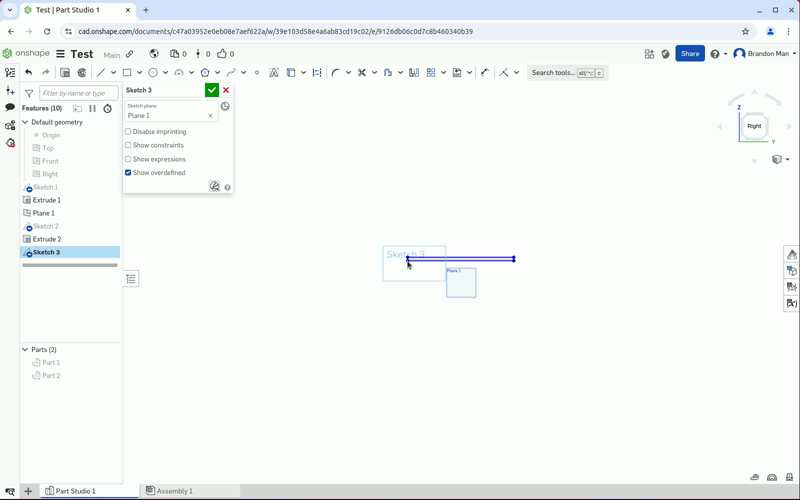
mouse_move(481, 258)
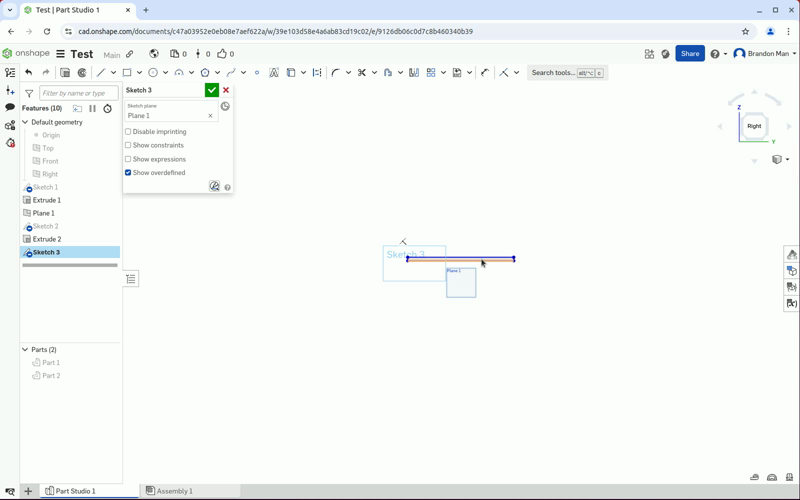
scroll(6)
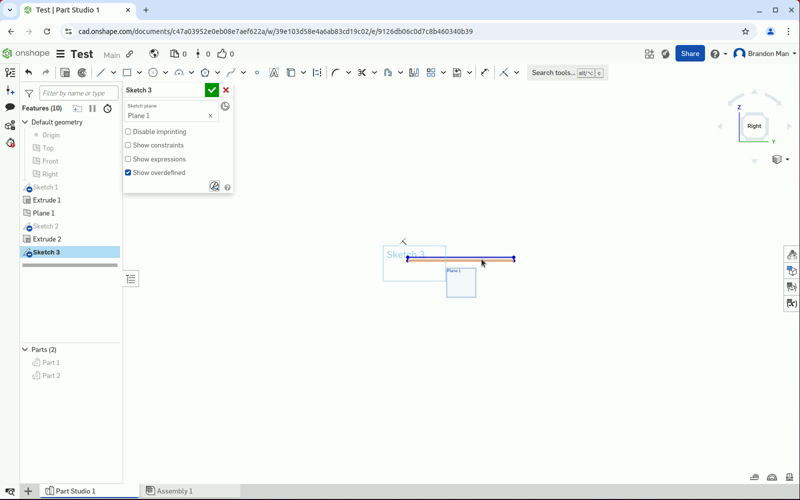
scroll(6)
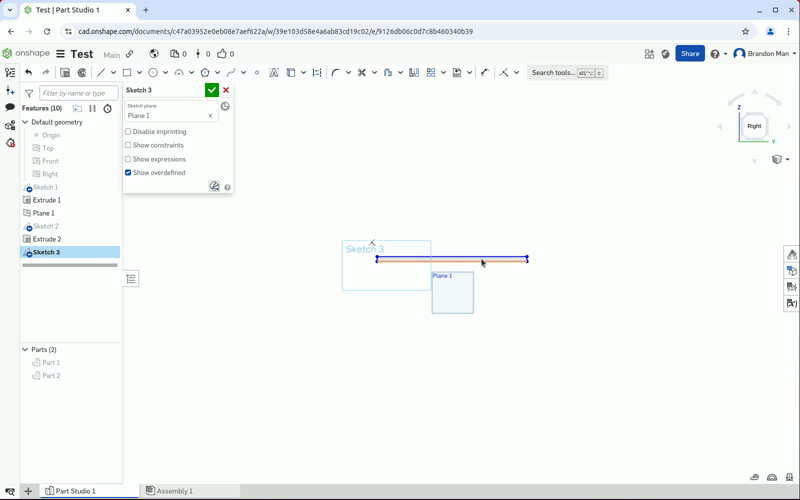
scroll(6)
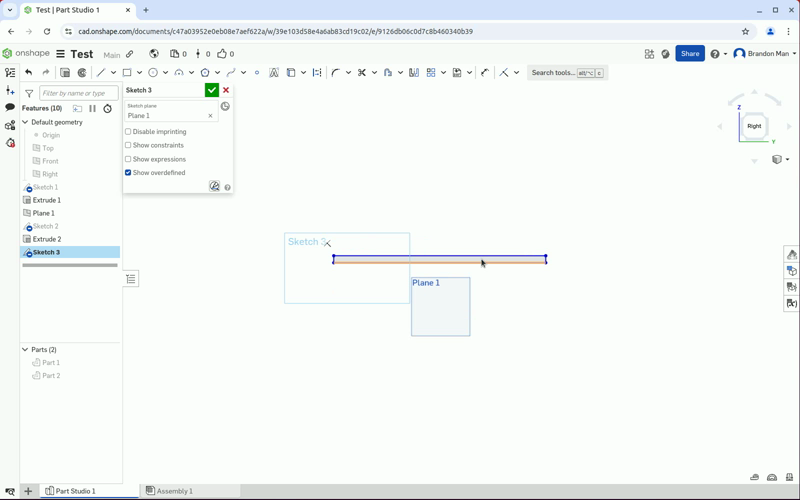
scroll(6)
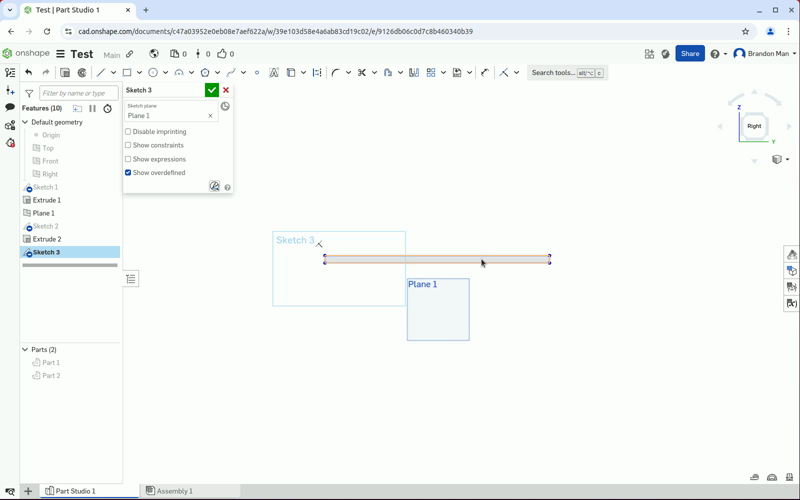
scroll(6)
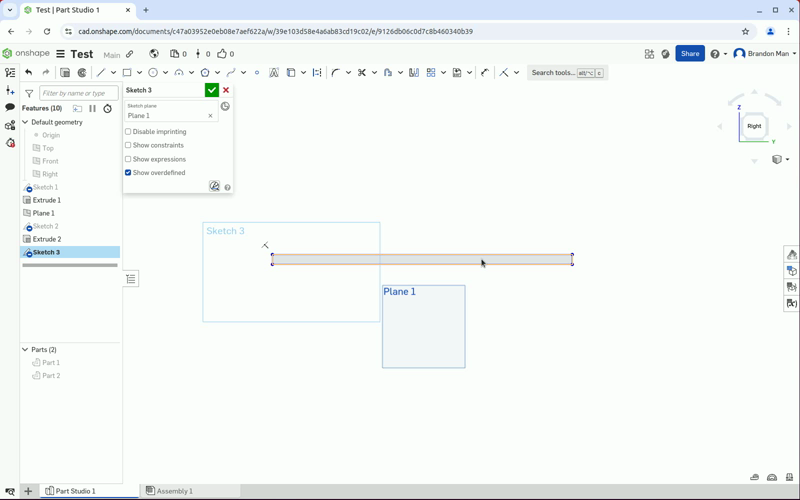
scroll(6)
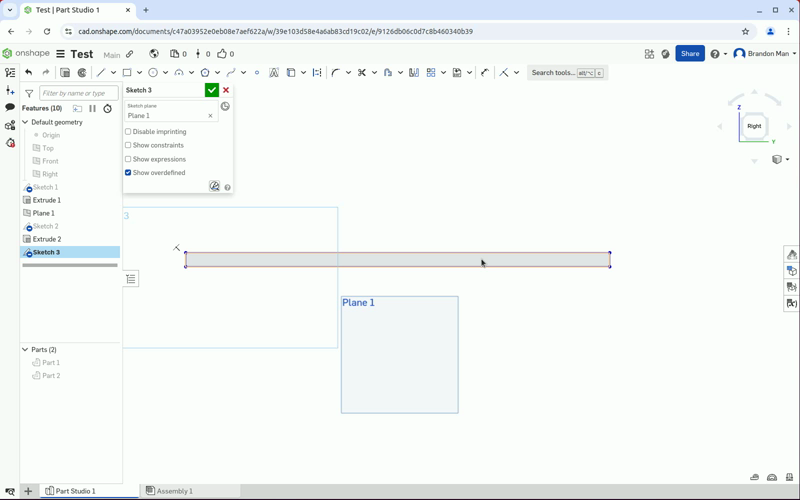
scroll(6)
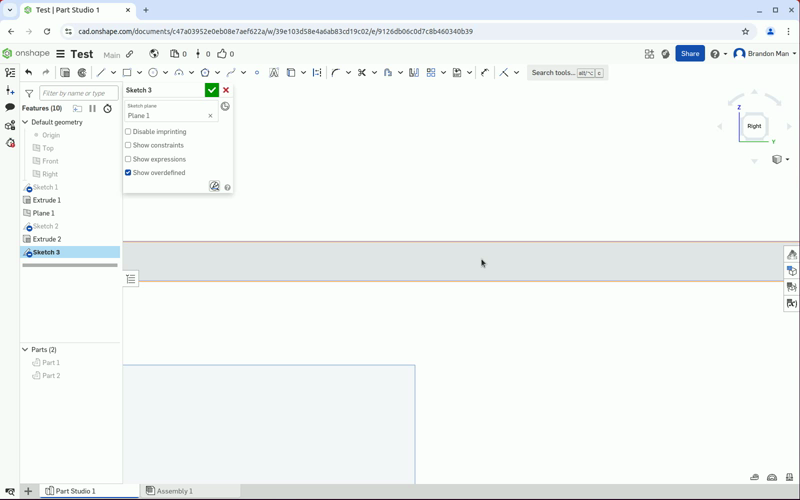
click(481, 258)
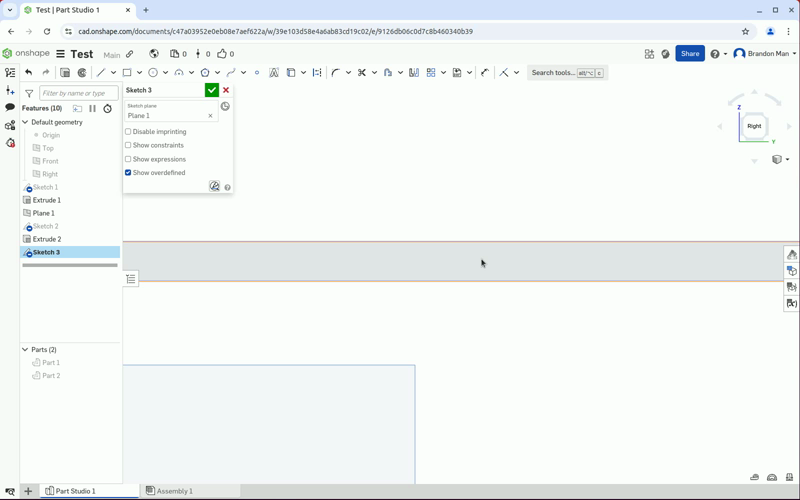
scroll(-6)
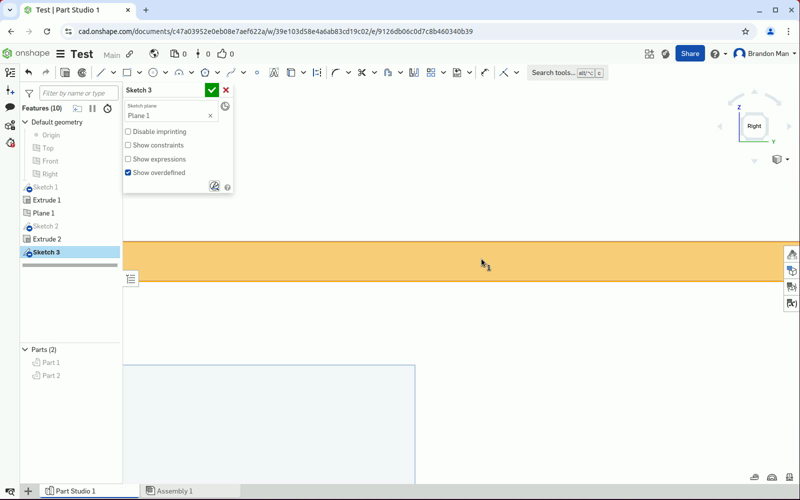
scroll(-6)
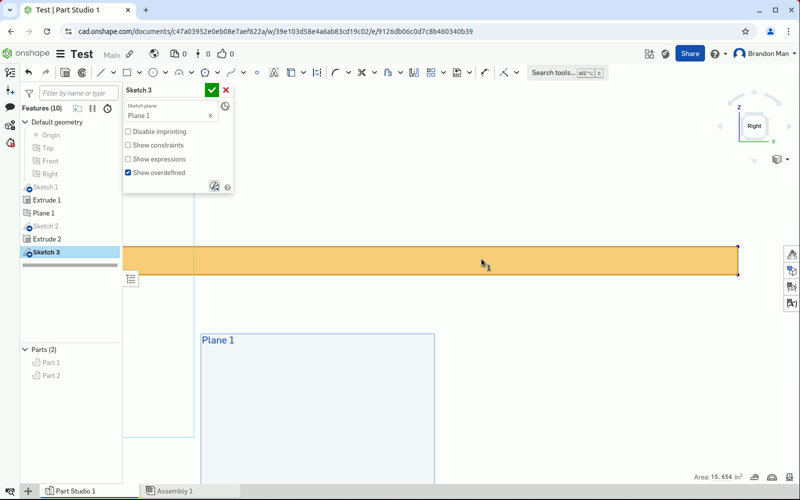
scroll(-6)
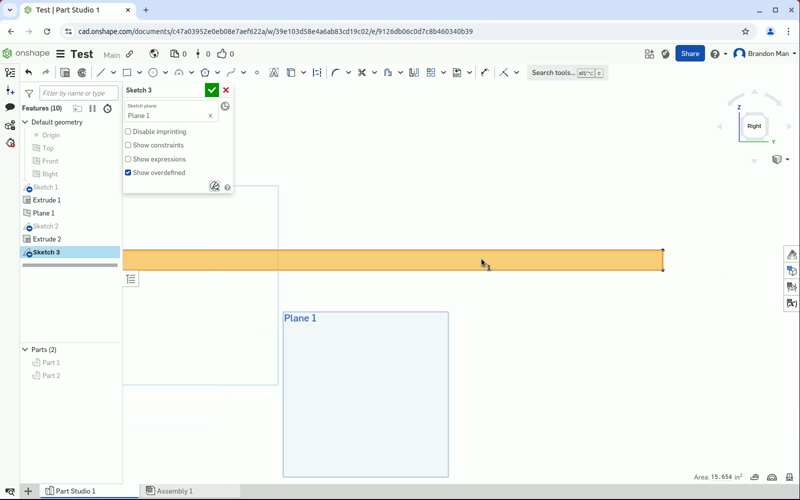
scroll(-6)
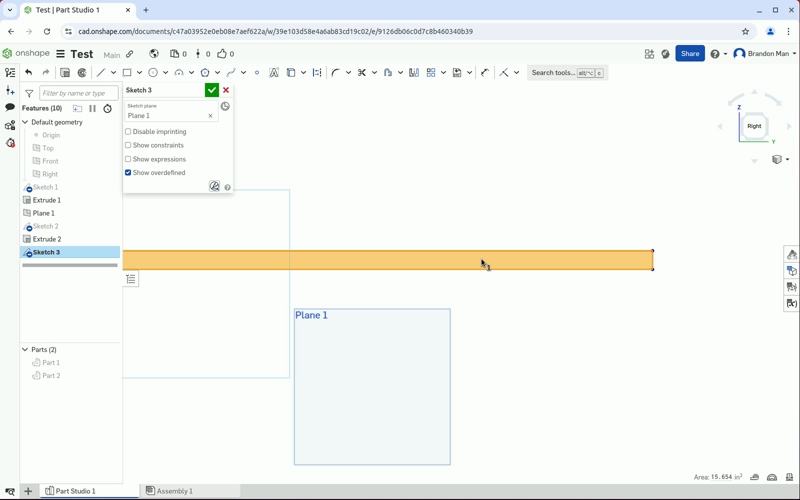
scroll(-6)
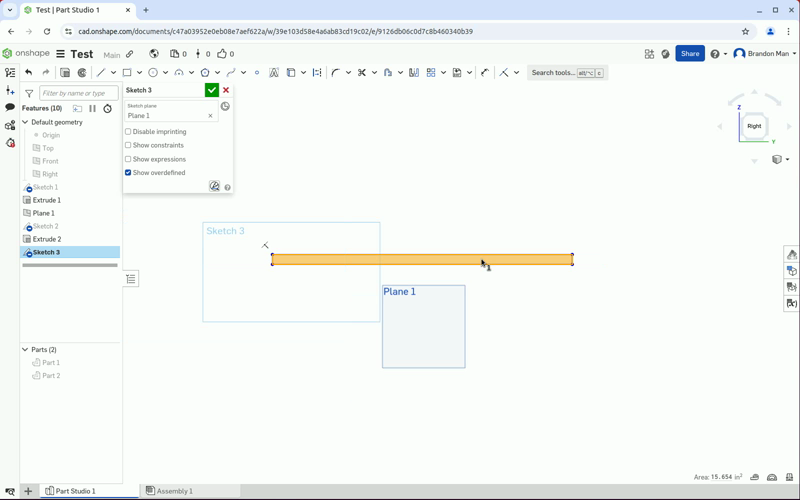
scroll(-6)
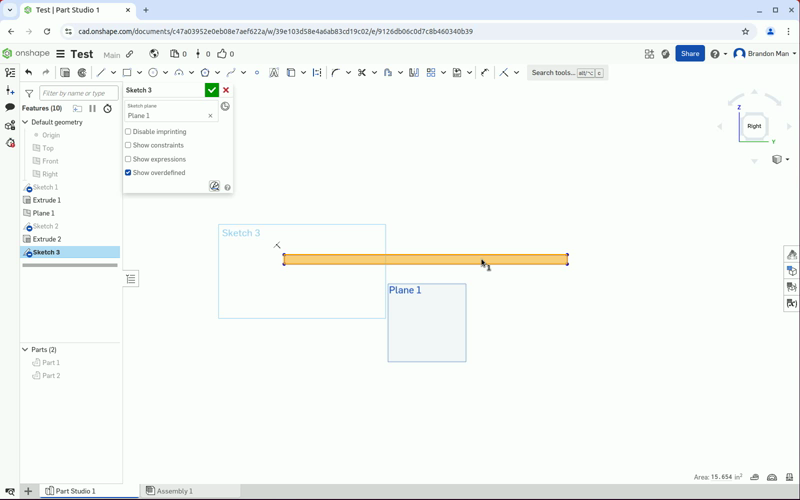
scroll(-6)
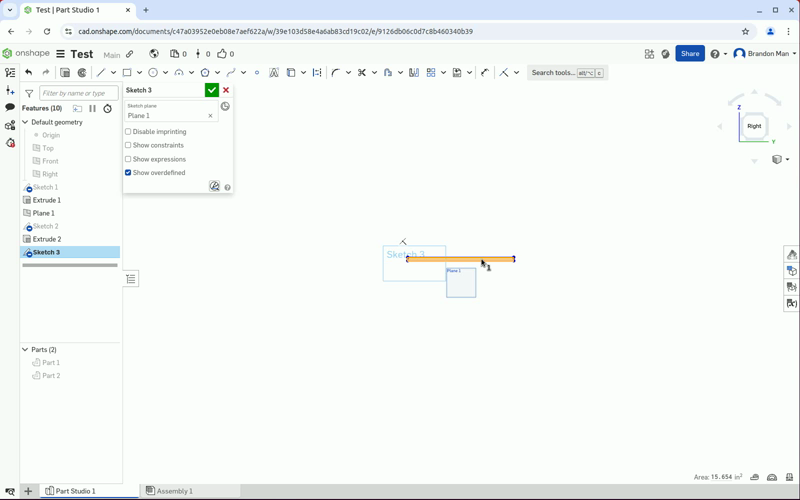
mouse_move(73, 352)
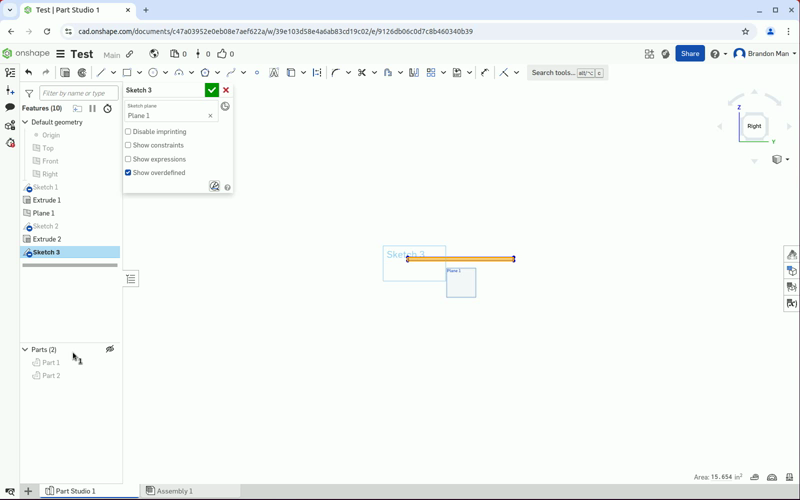
key(shift+y)
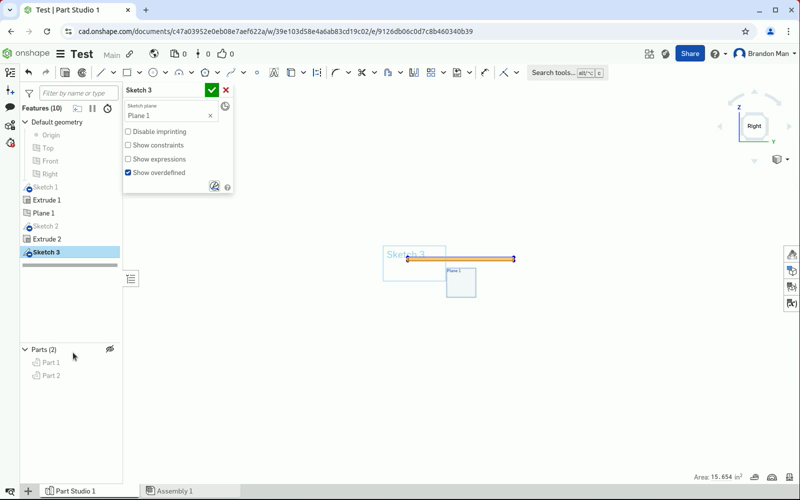
key(shift+e)
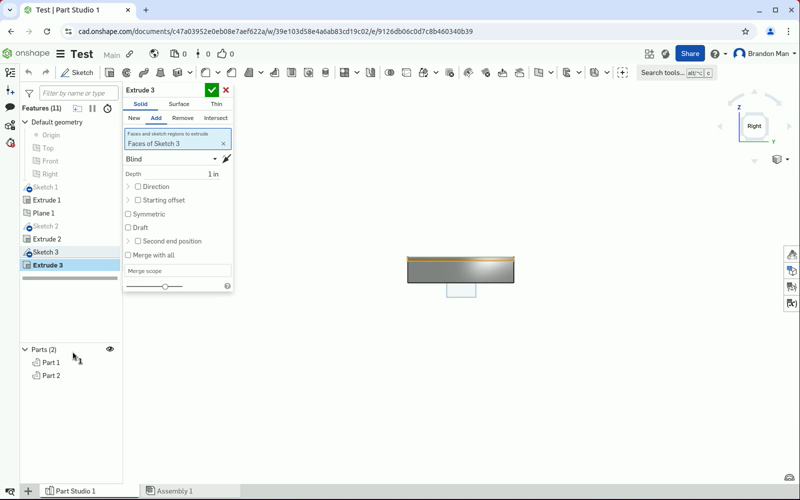
mouse_move(143, 106)
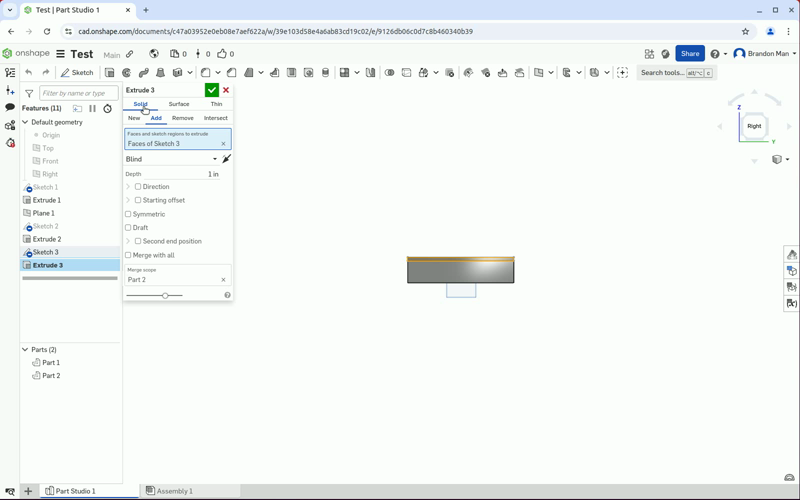
click(143, 106)
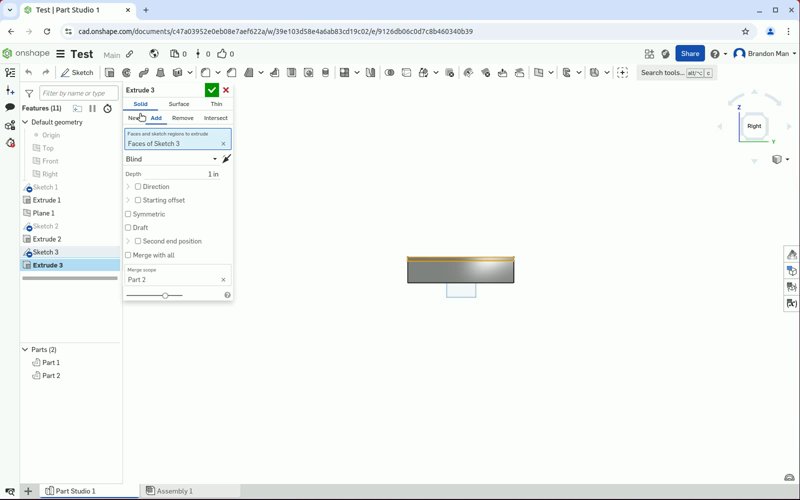
mouse_move(137, 120)
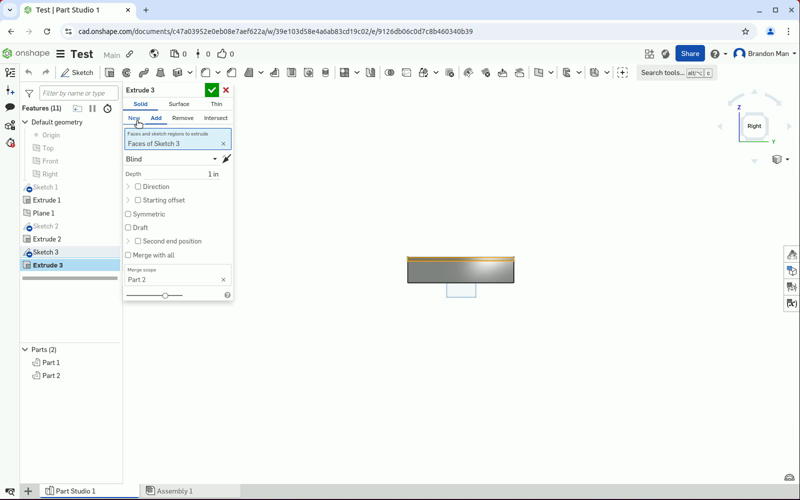
click(137, 120)
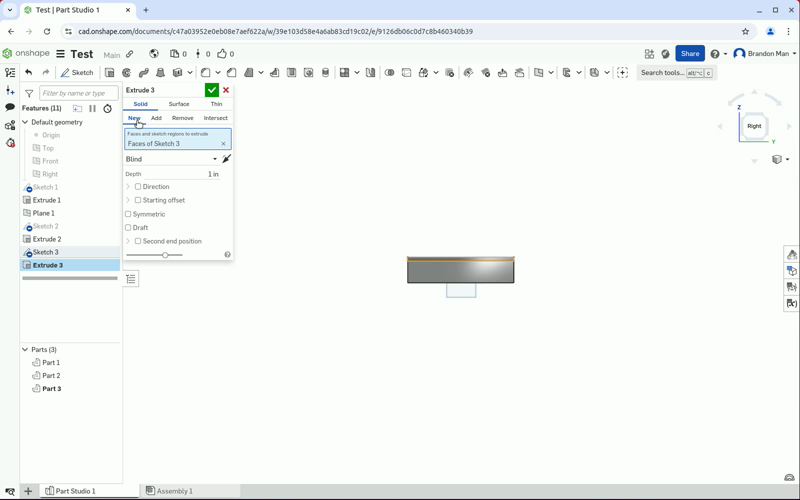
key(tab, 4)
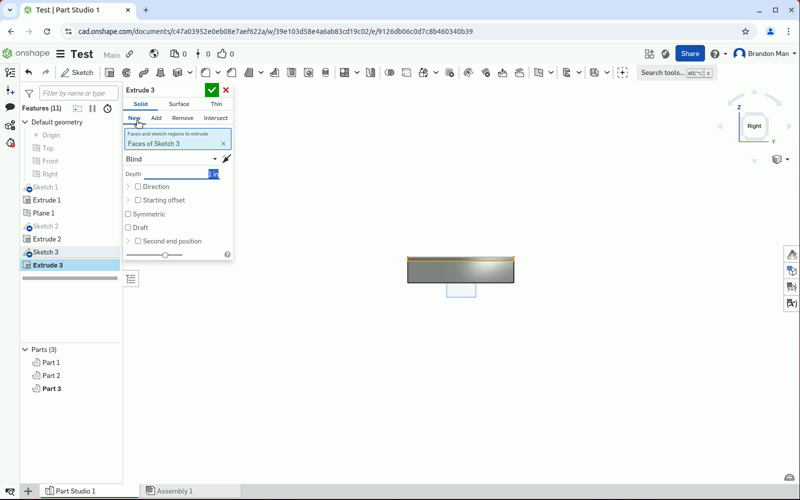
text(0.722)
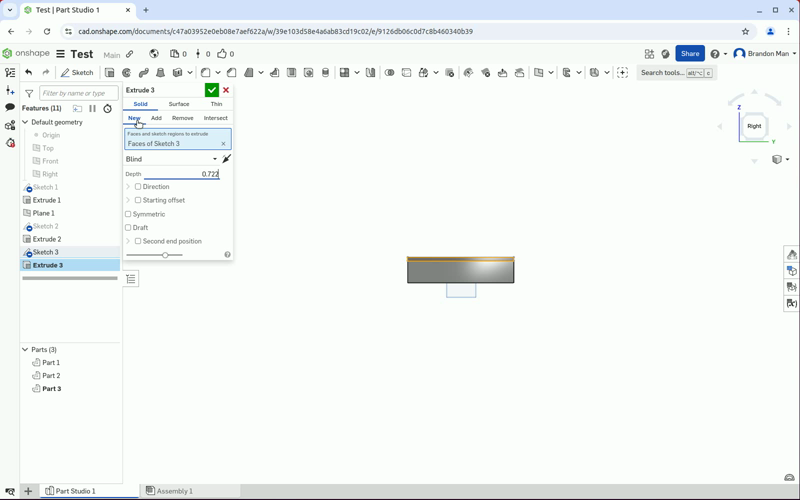
key(enter)
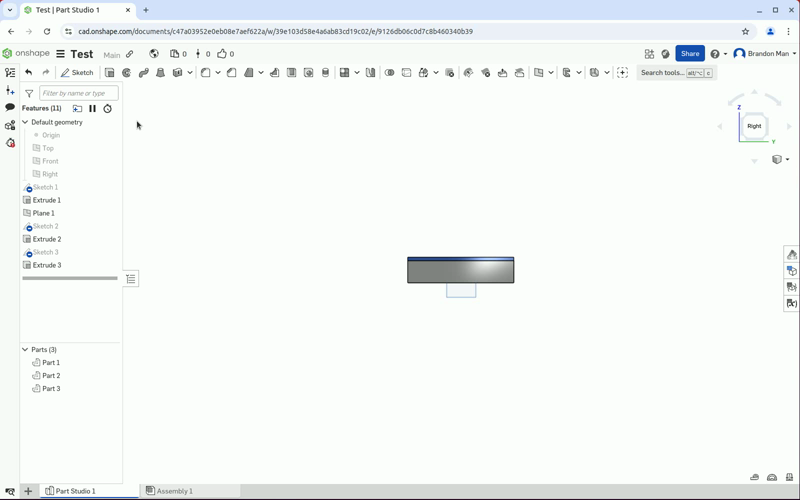
key(shift+h)
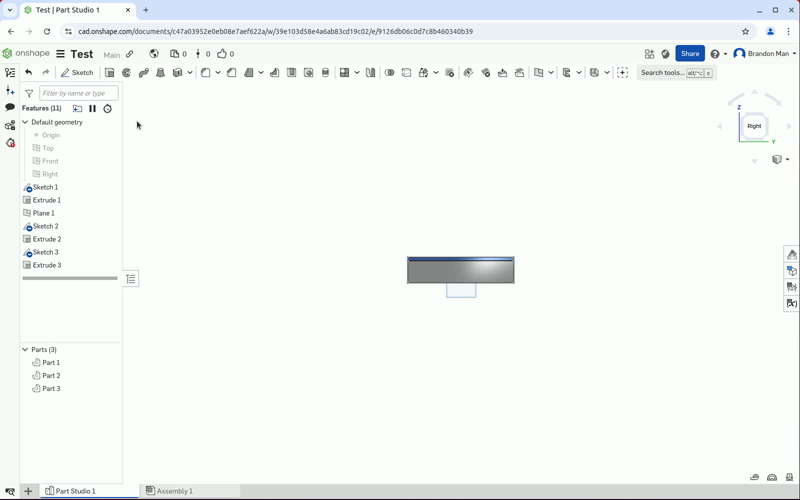
key(shift+h)
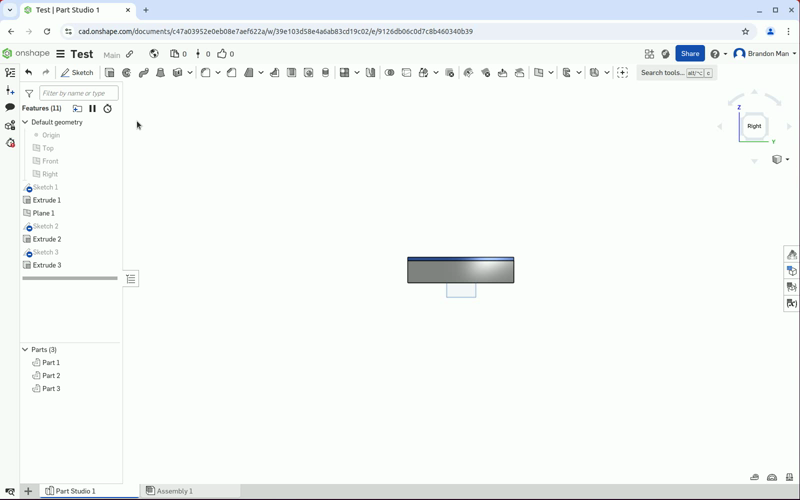
mouse_move(73, 189)
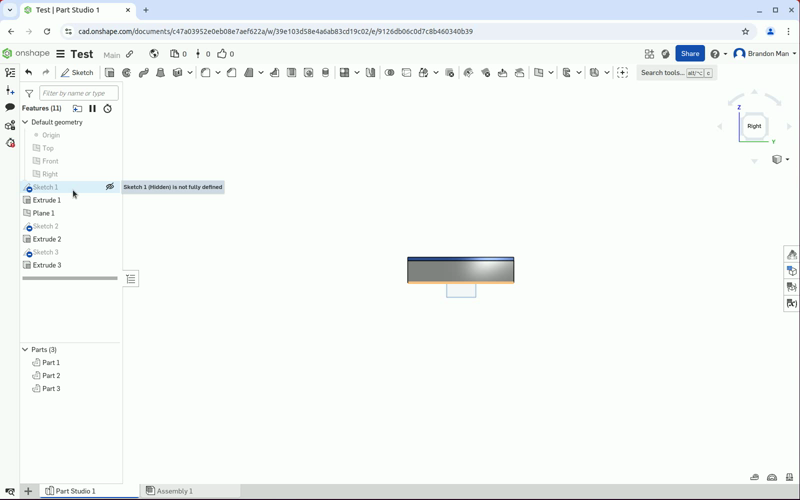
click(73, 189)
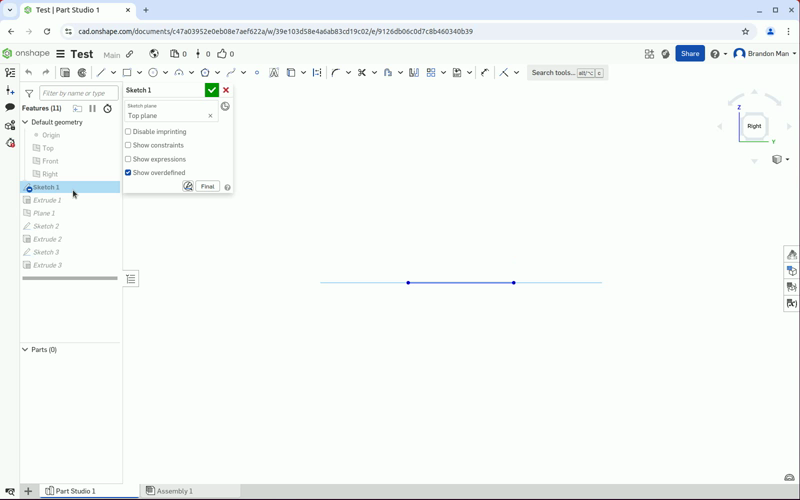
mouse_move(229, 92)
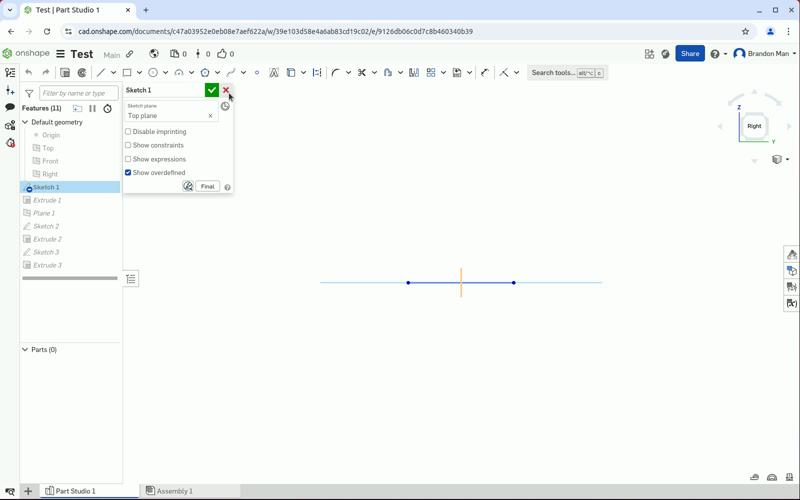
click(229, 92)
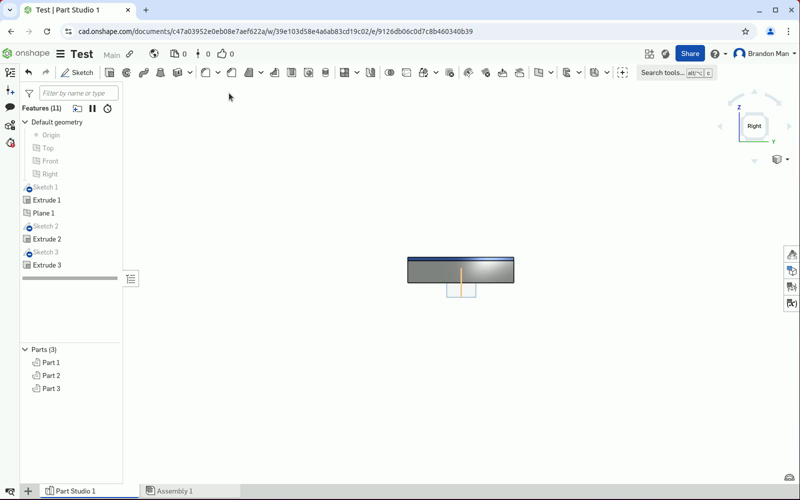
mouse_move(73, 352)
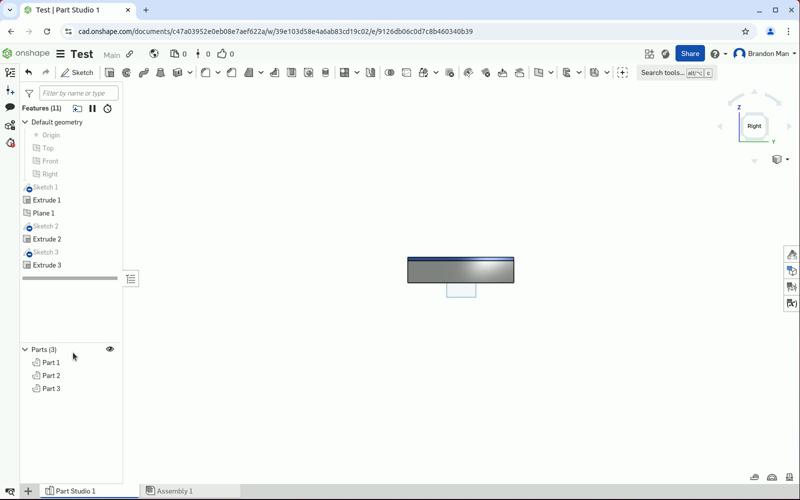
key(y)
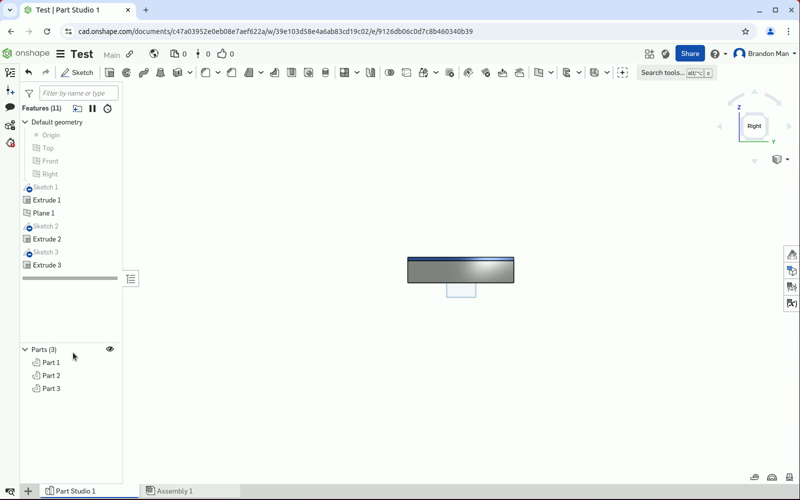
key(shift+p)
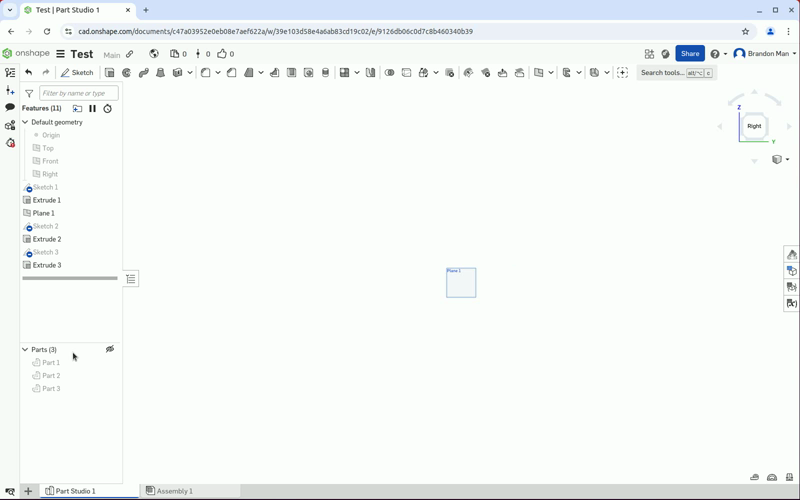
key(space)
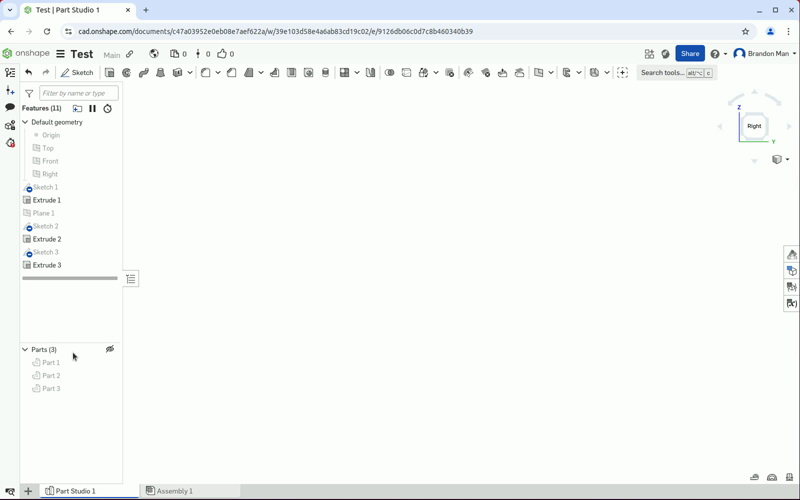
key_down(shift)
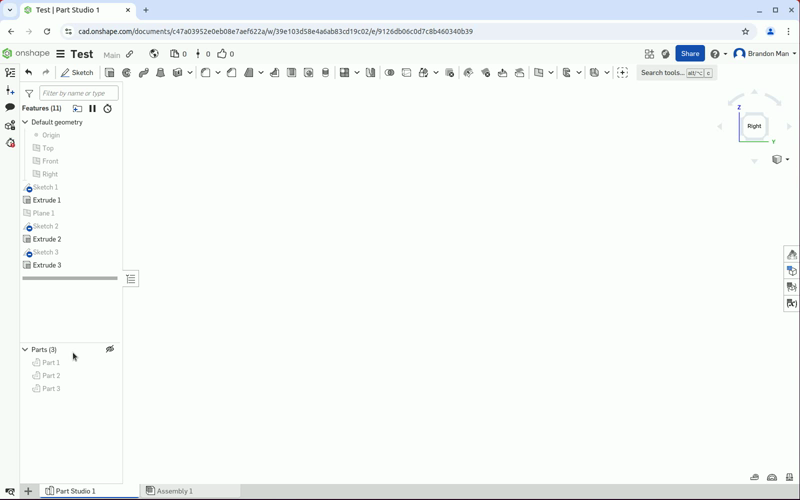
key(right)
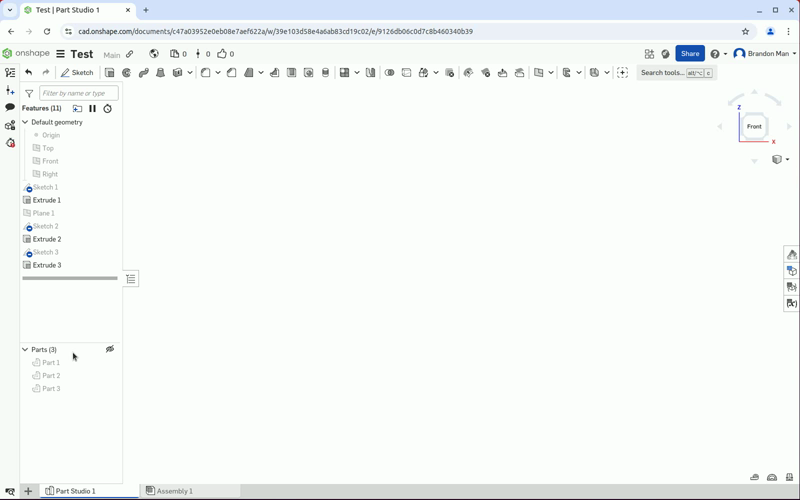
key_up(shift)
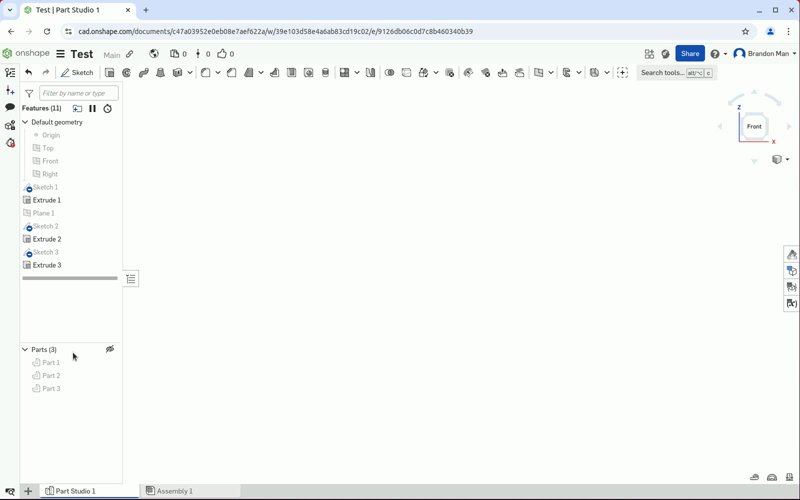
mouse_move(73, 352)
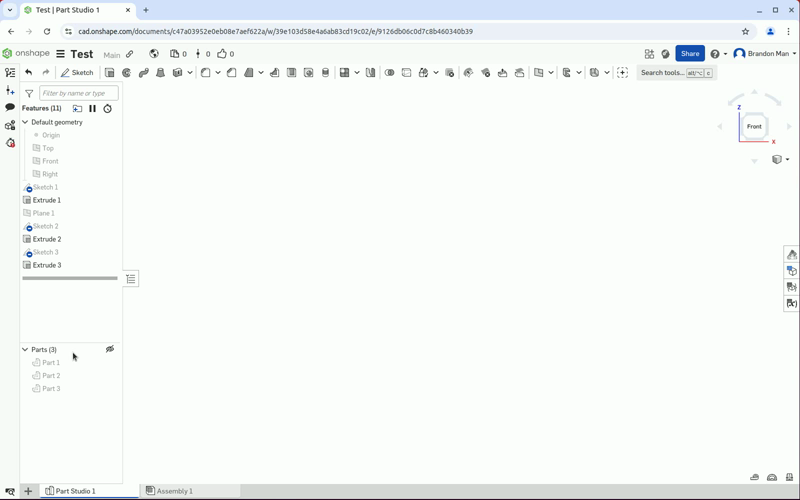
key(shift+y)
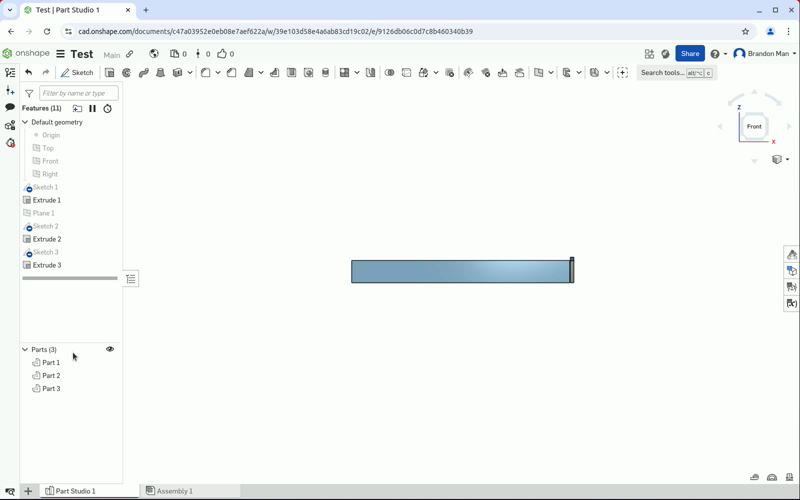
mouse_move(541, 75)
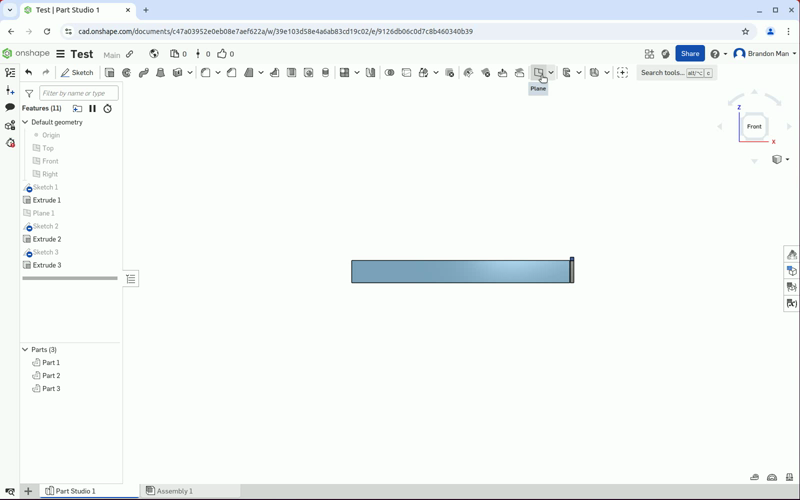
click(541, 75)
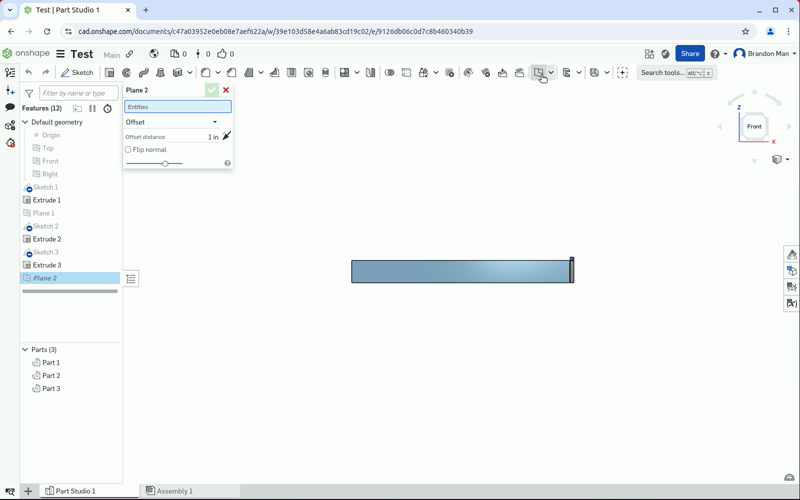
mouse_move(73, 163)
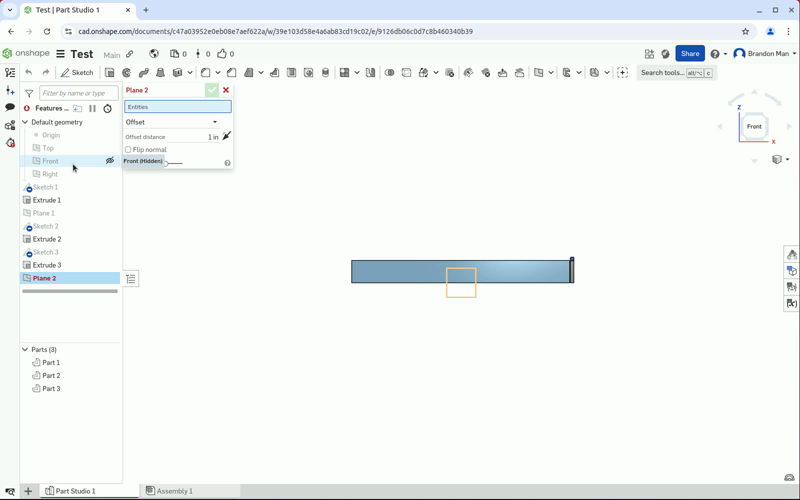
click(73, 163)
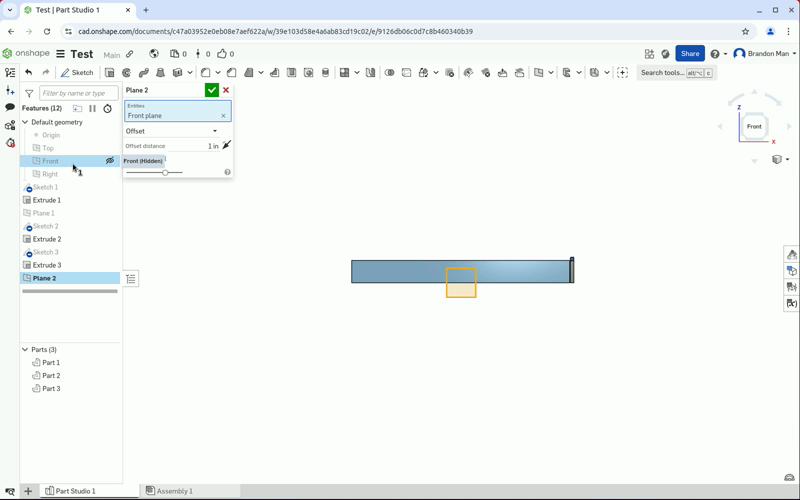
key(tab, 2)
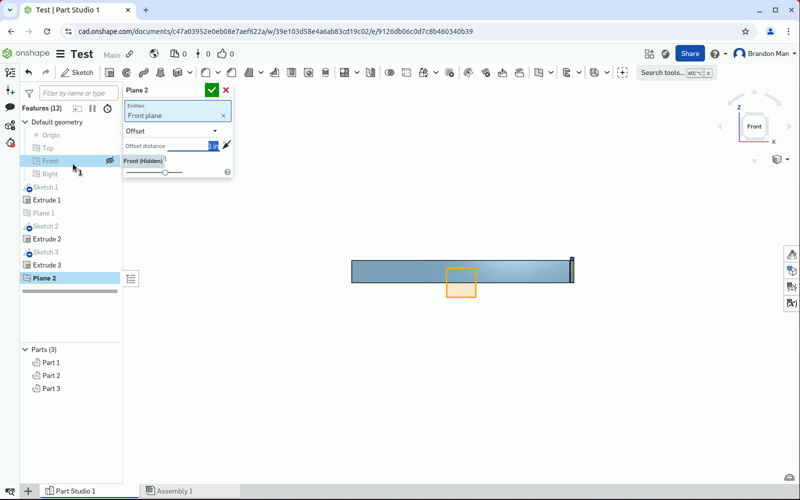
text(10.845)
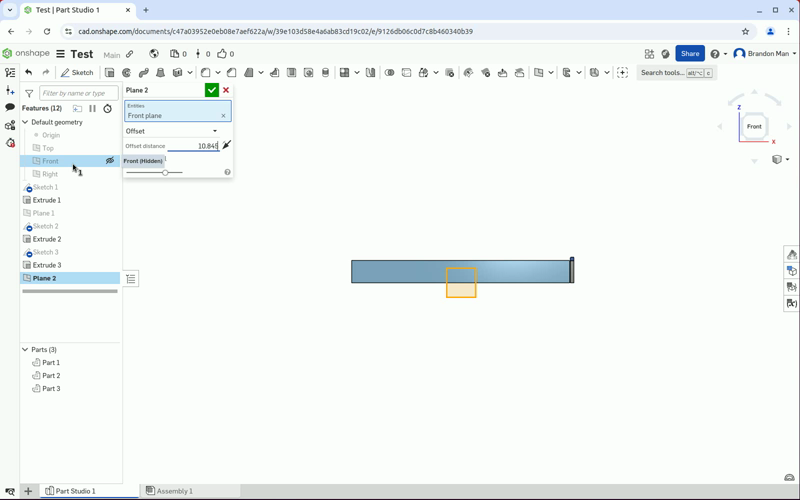
key(enter, 2)
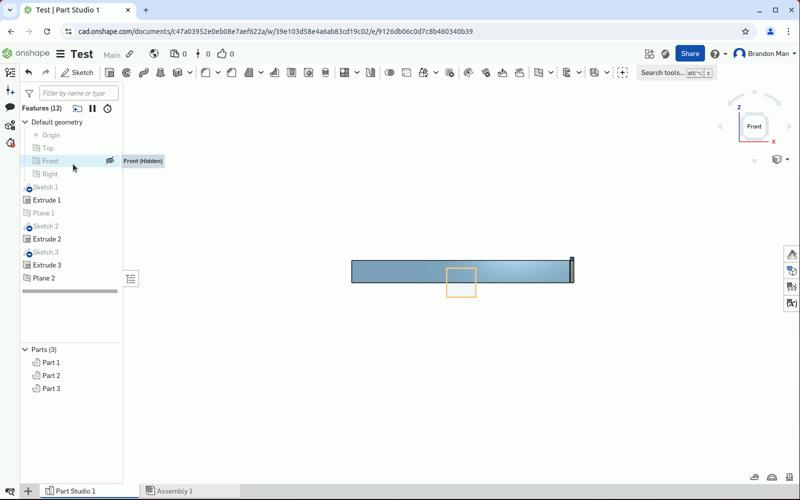
key(shift+s)
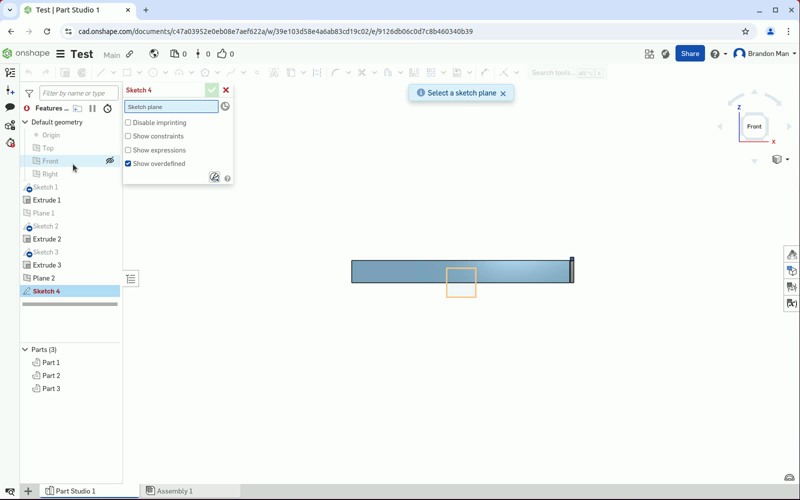
mouse_move(73, 280)
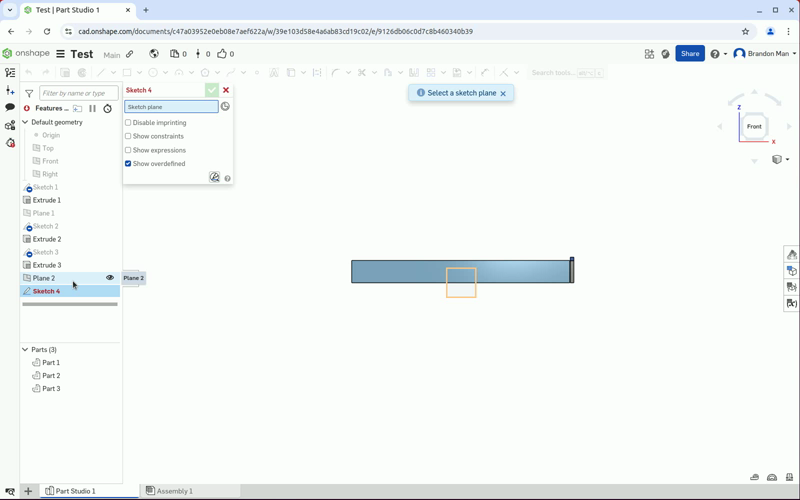
click(73, 280)
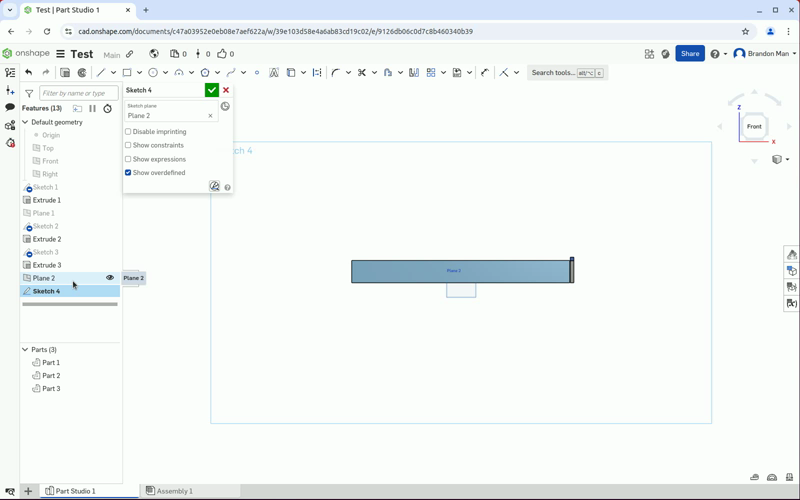
mouse_move(73, 352)
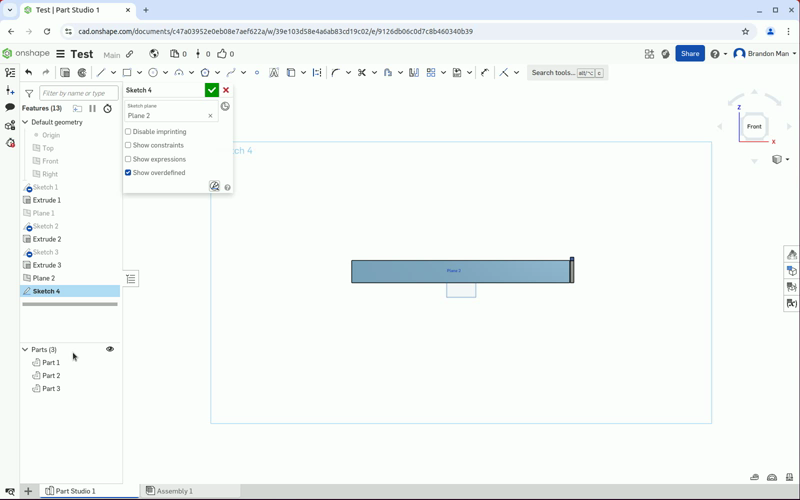
key(y)
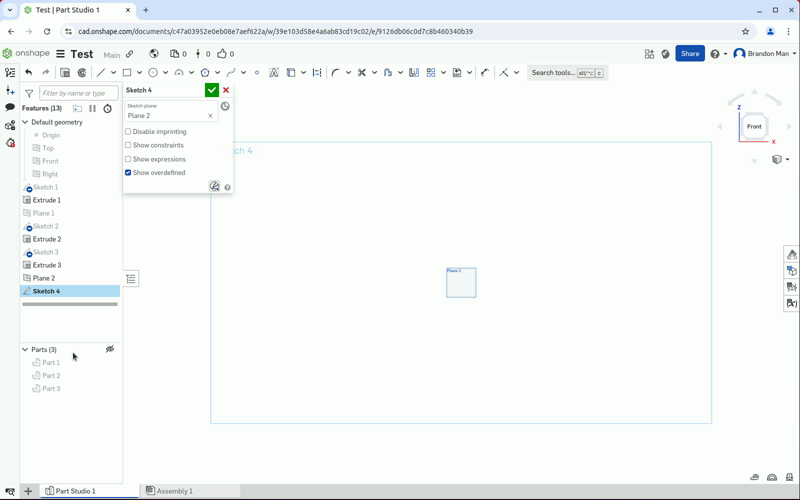
key(l)
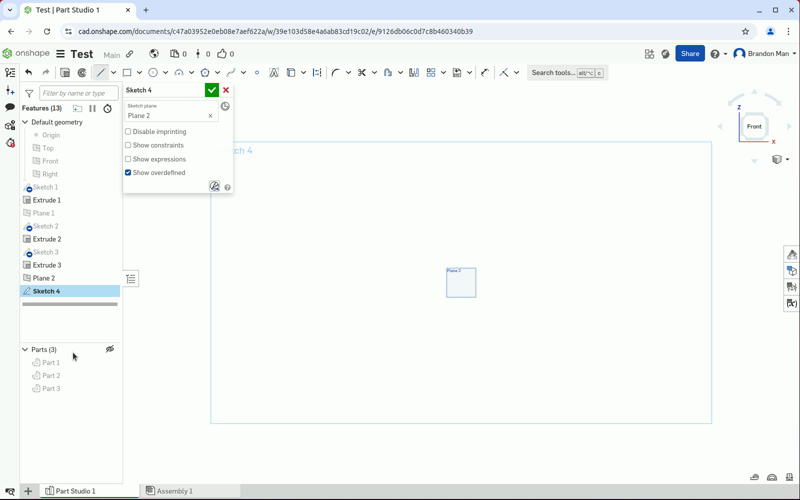
key_down(shift)
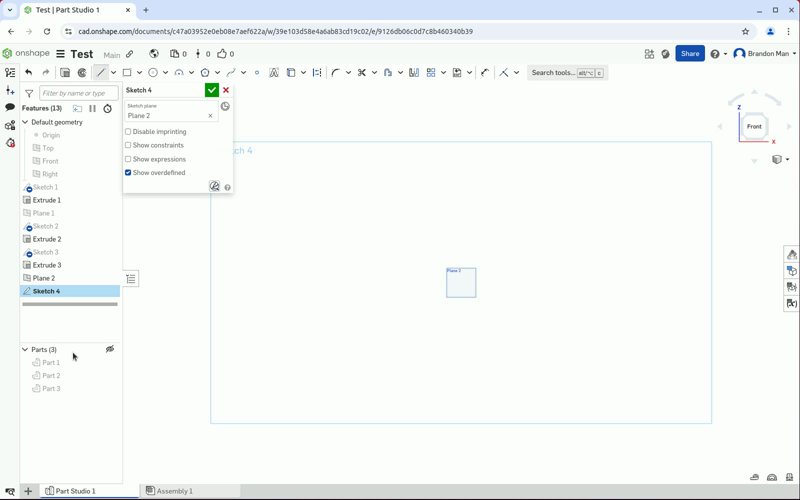
mouse_move(348, 282)
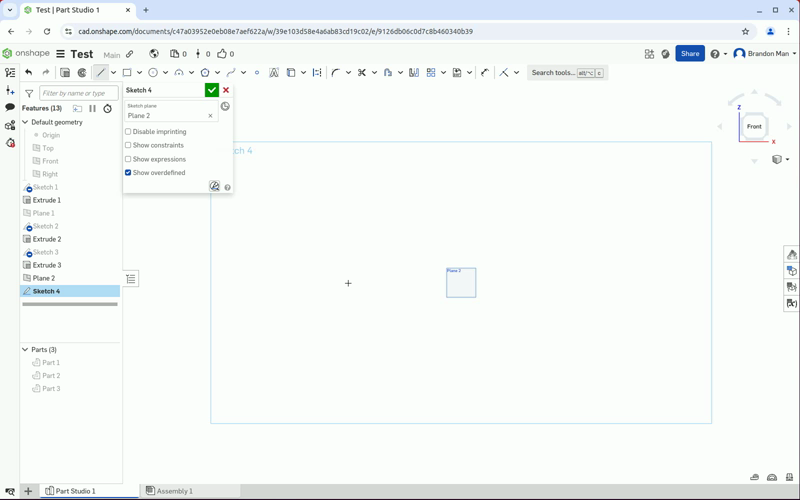
click(348, 282)
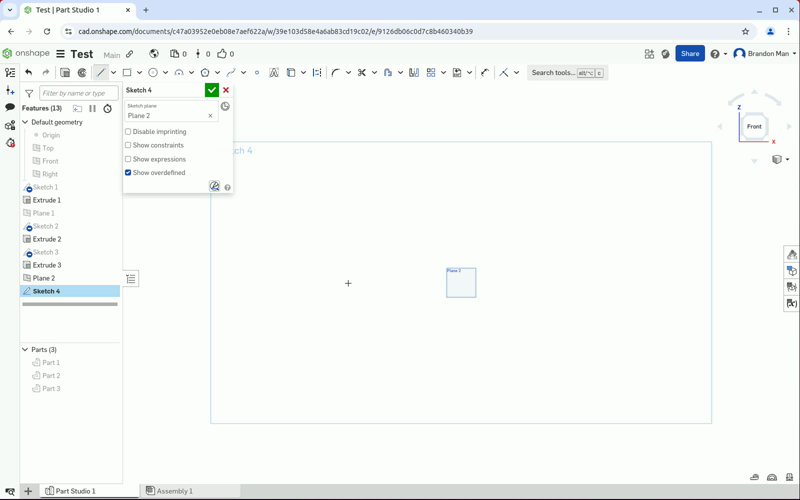
key_up(shift)
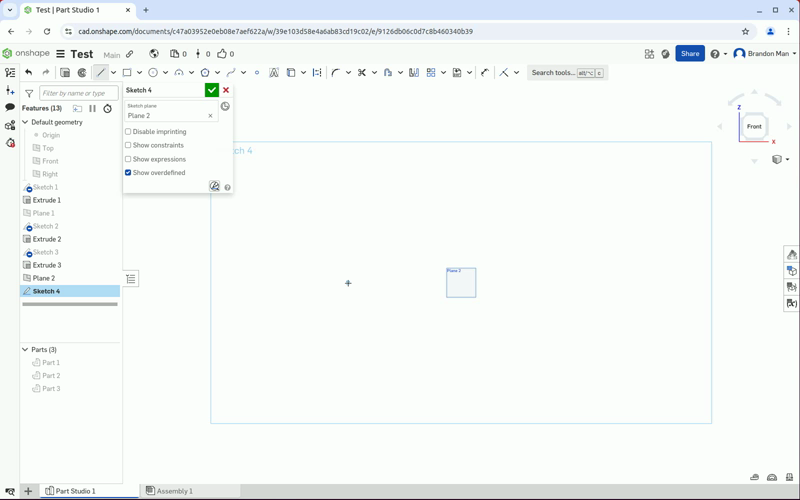
key_down(shift)
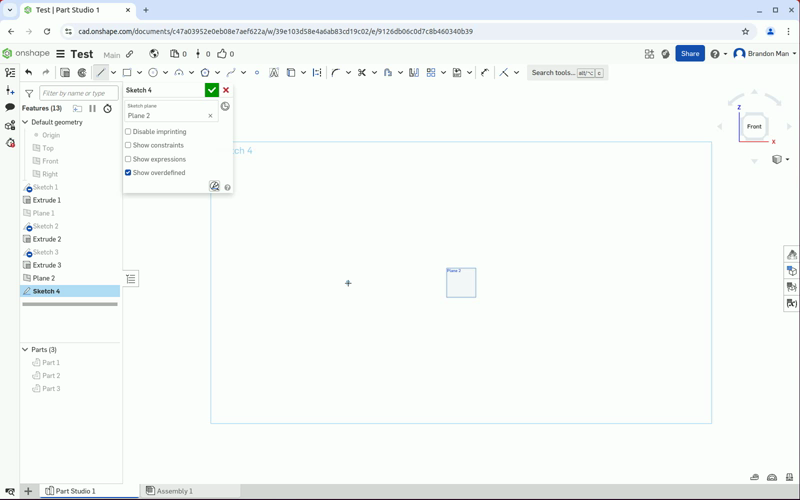
mouse_move(378, 282)
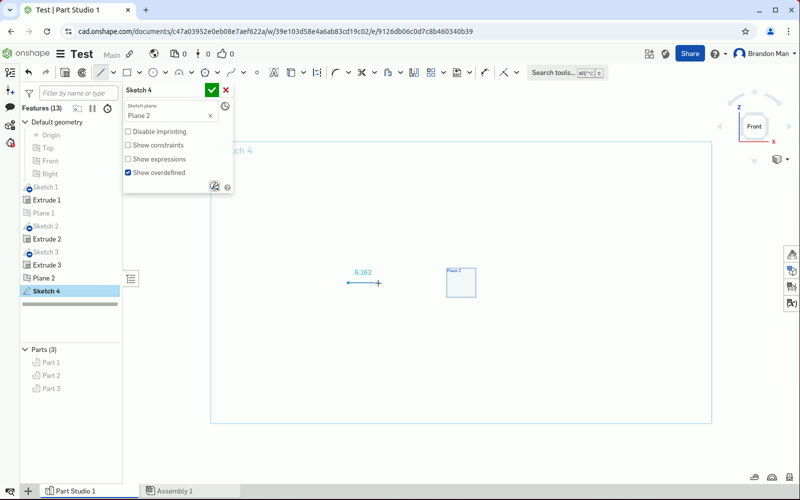
mouse_move(350, 282)
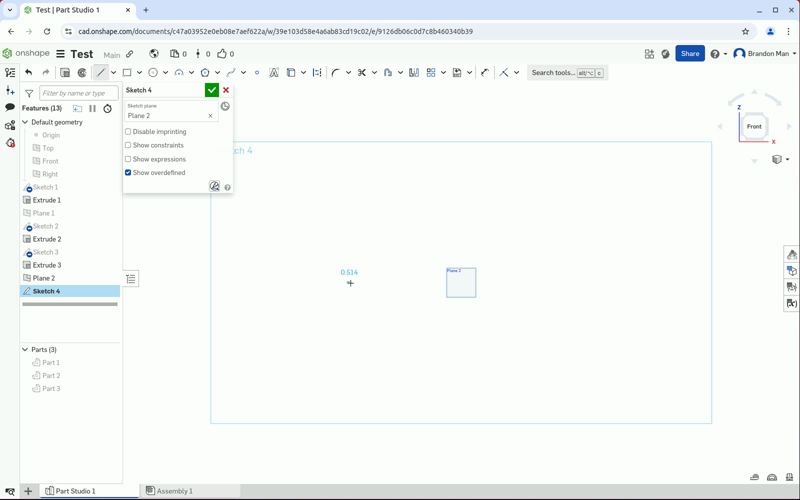
scroll(6)
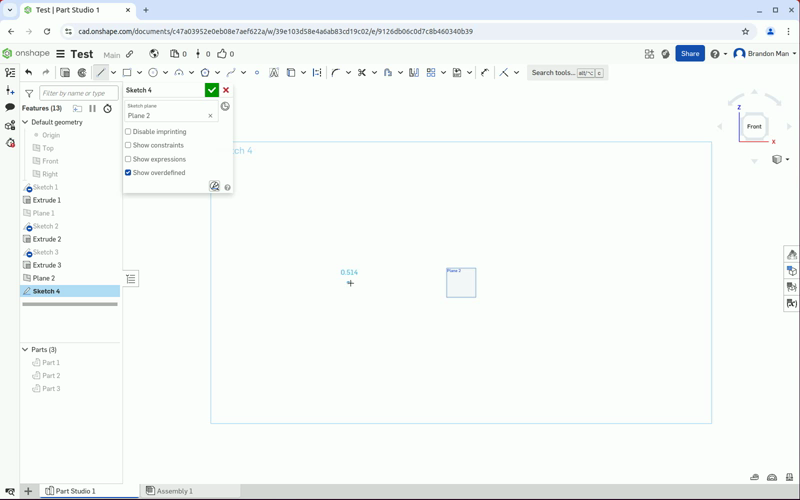
scroll(6)
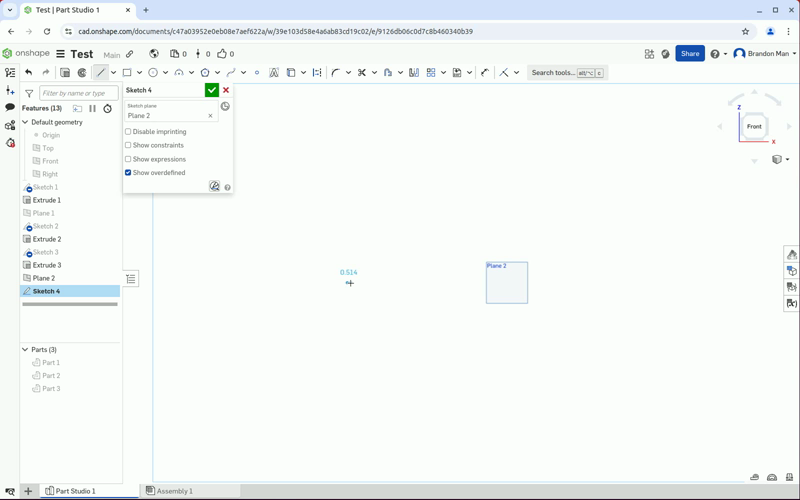
scroll(6)
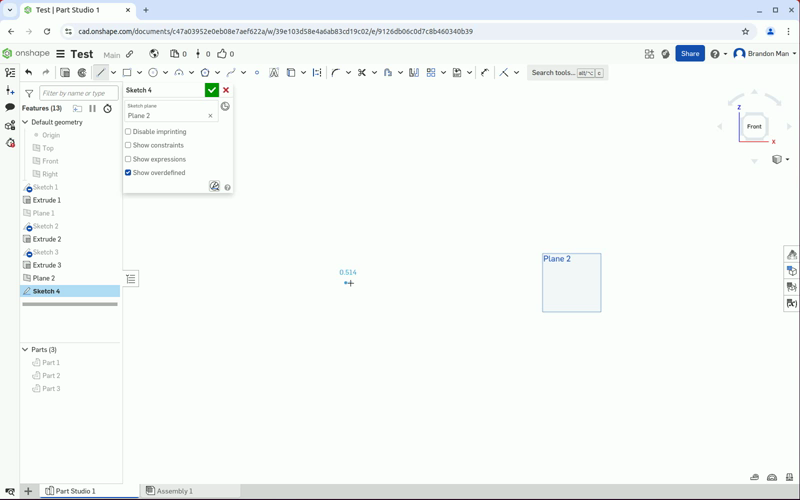
scroll(6)
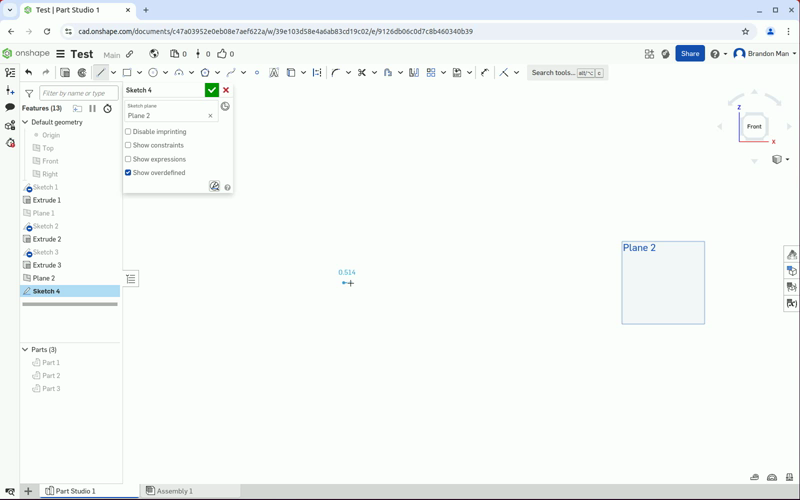
scroll(6)
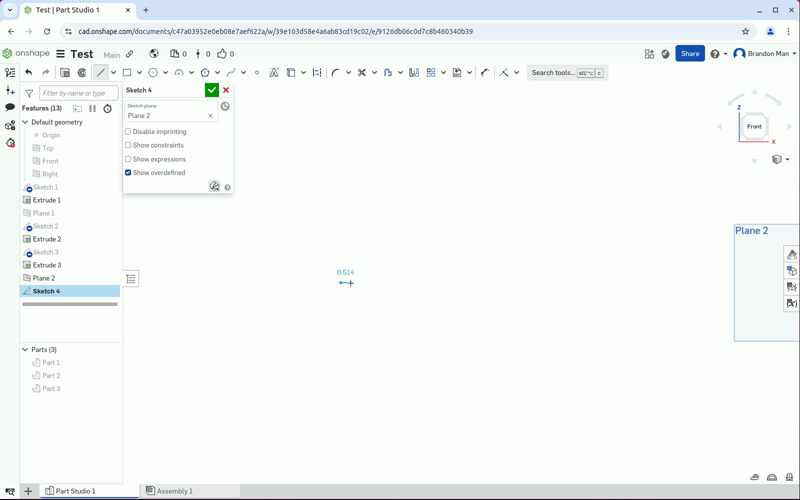
scroll(6)
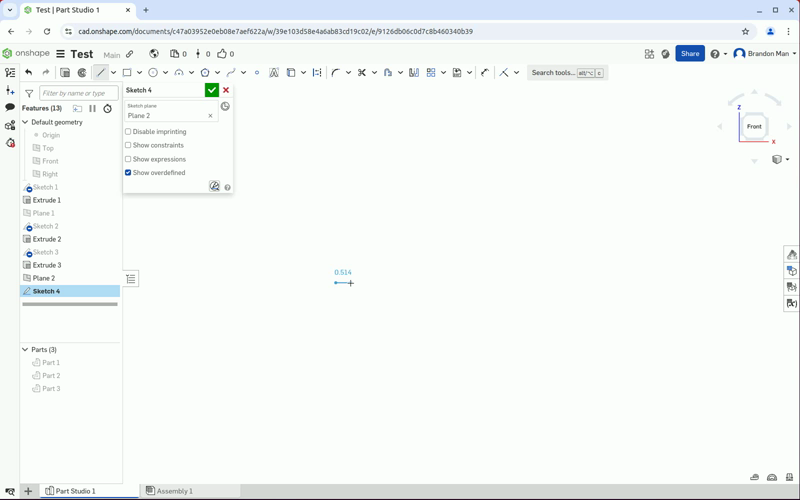
scroll(6)
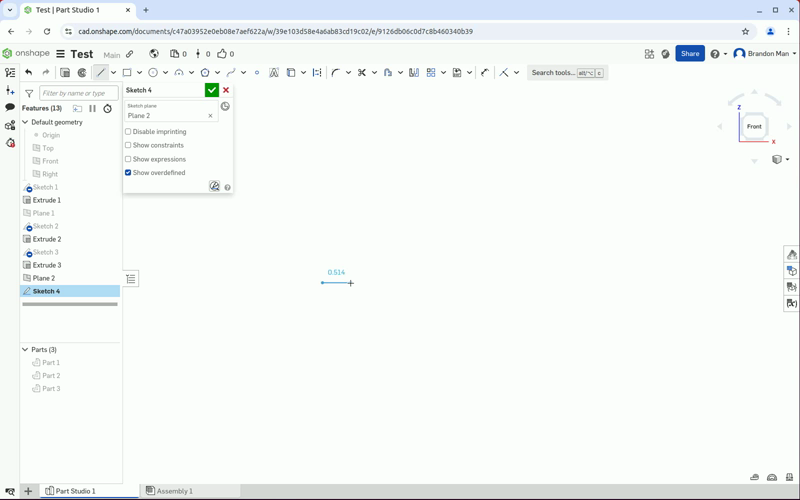
click(350, 282)
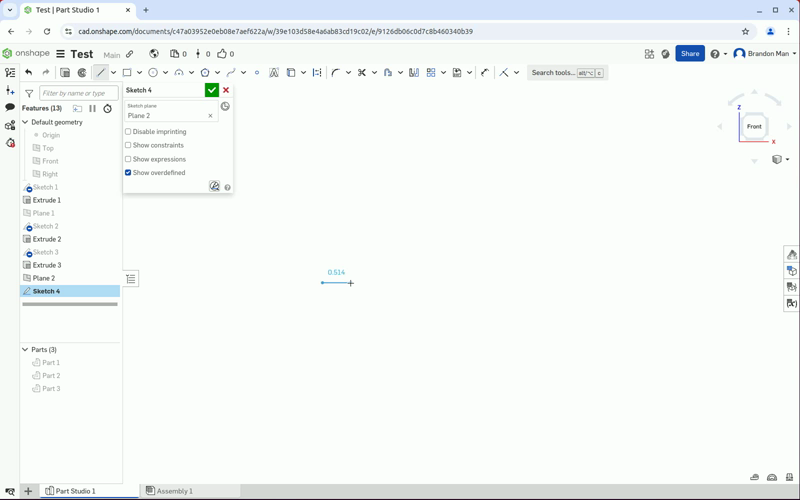
scroll(-6)
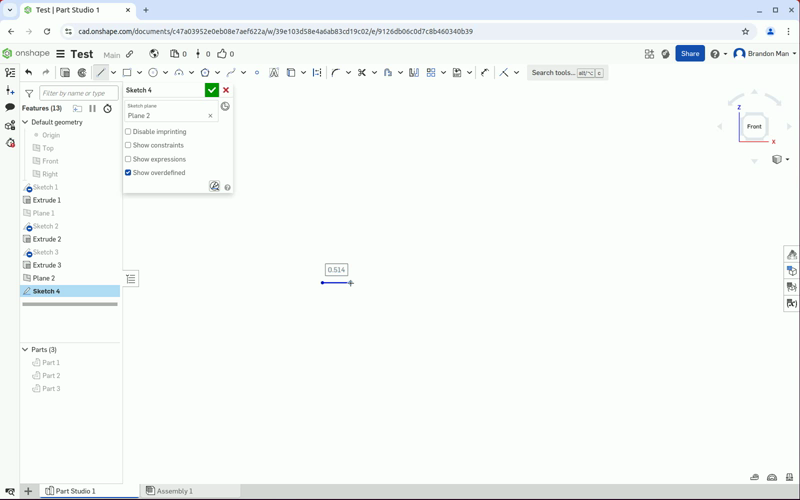
scroll(-6)
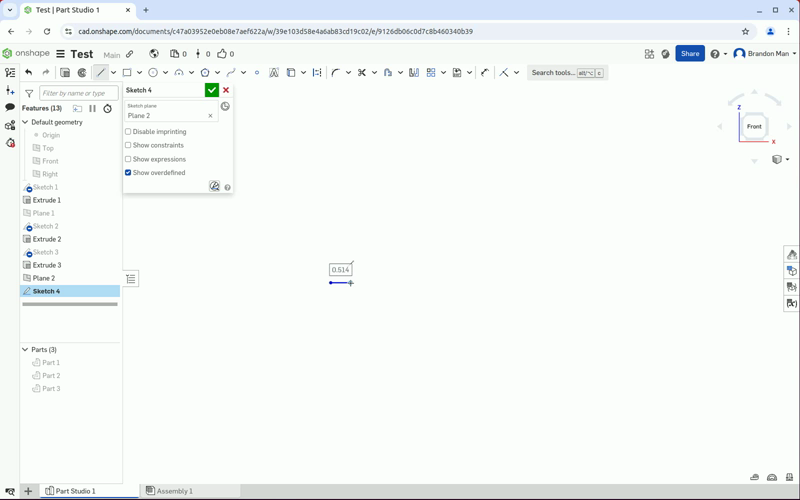
scroll(-6)
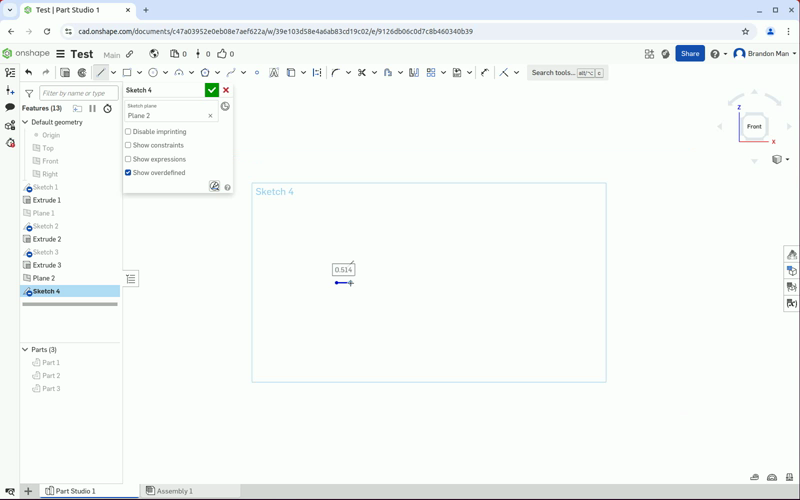
scroll(-6)
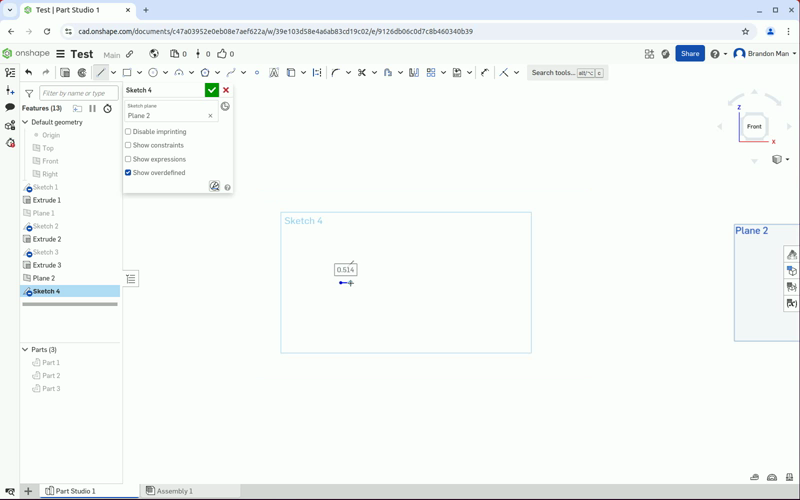
scroll(-6)
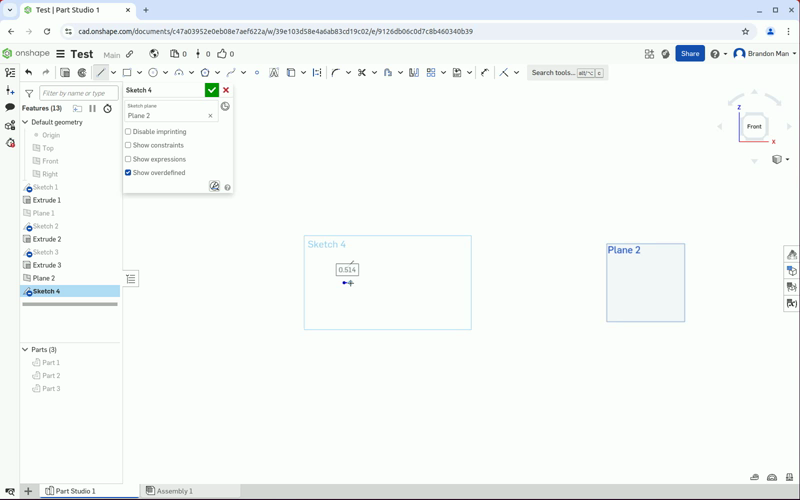
scroll(-6)
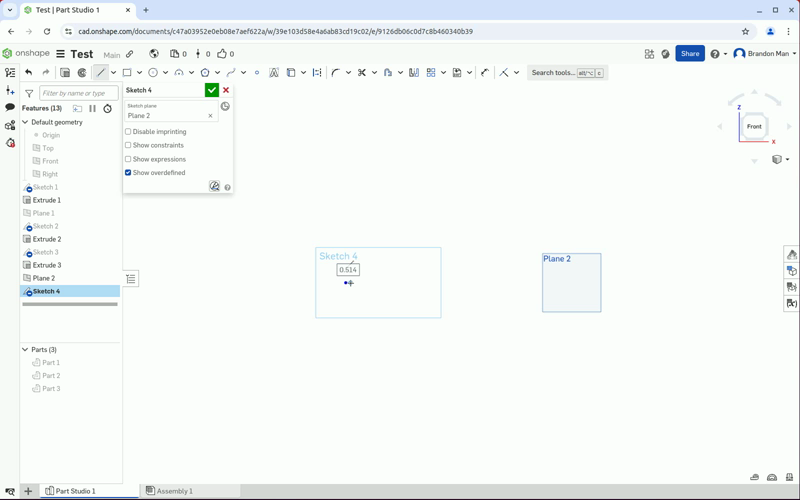
scroll(-6)
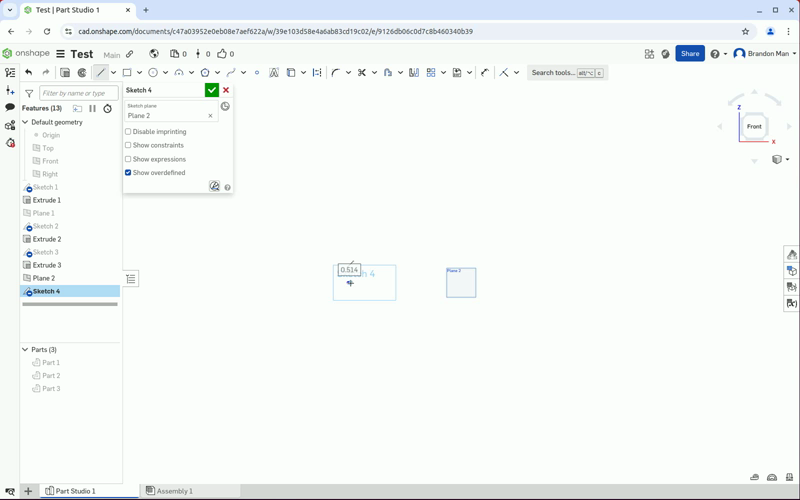
key_up(shift)
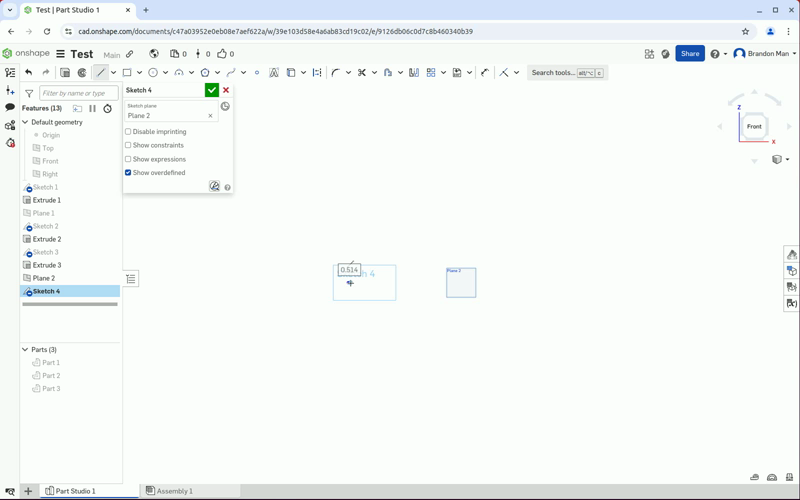
key_down(shift)
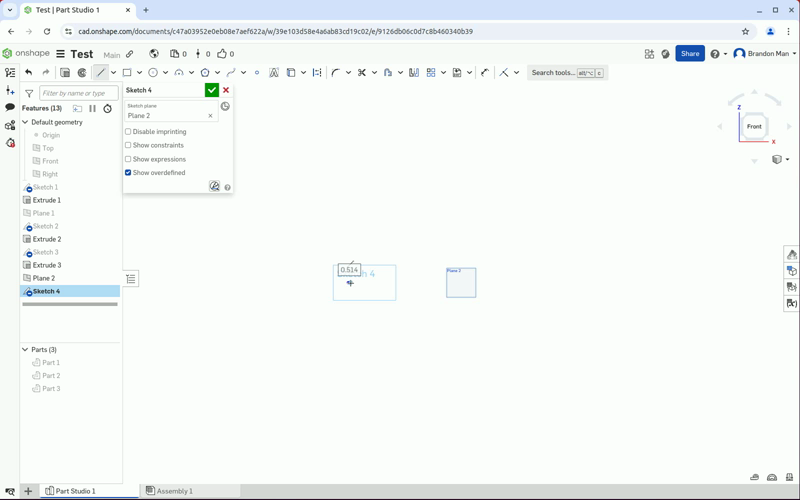
mouse_move(380, 282)
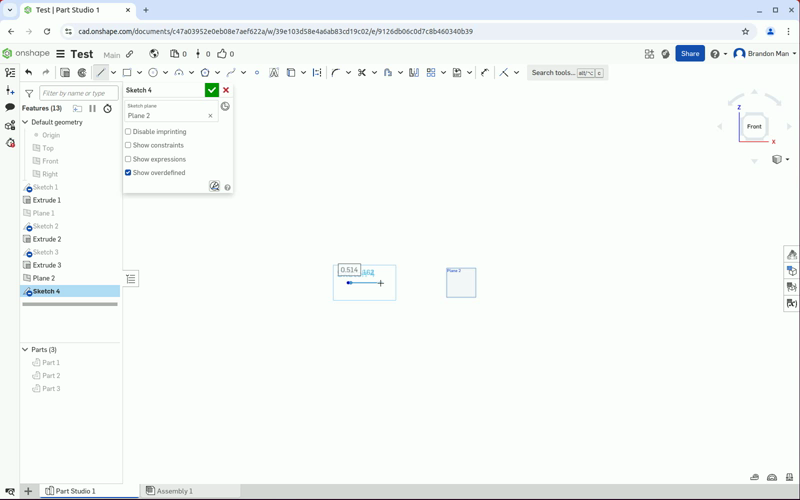
mouse_move(350, 259)
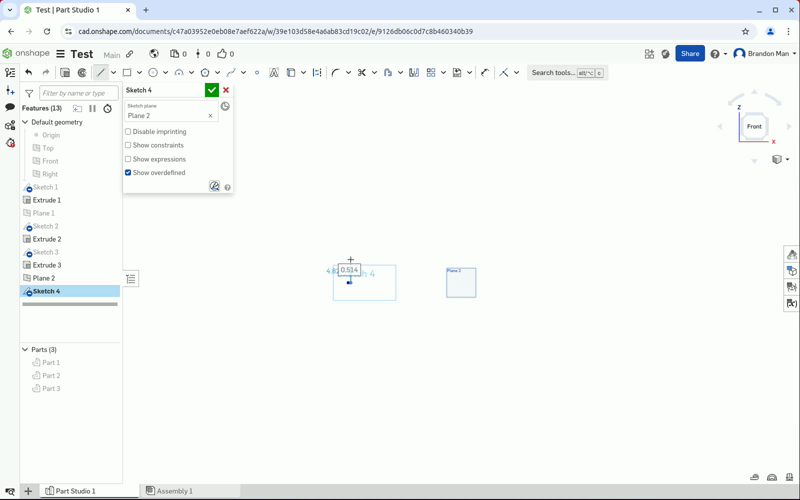
click(350, 259)
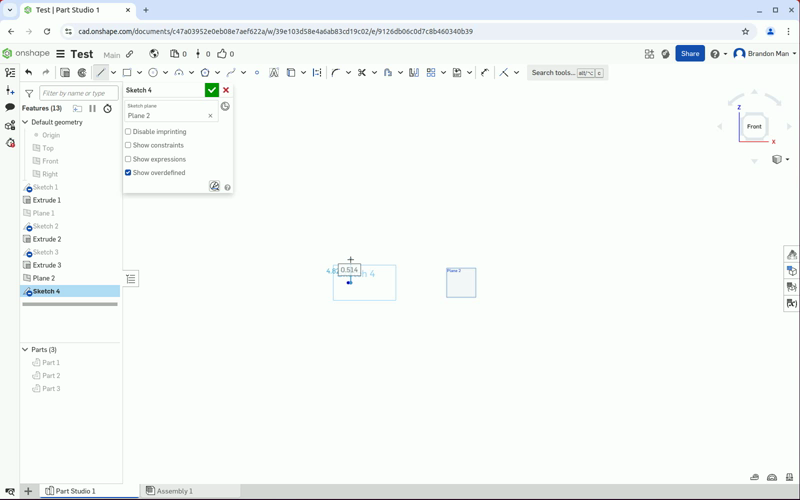
key_up(shift)
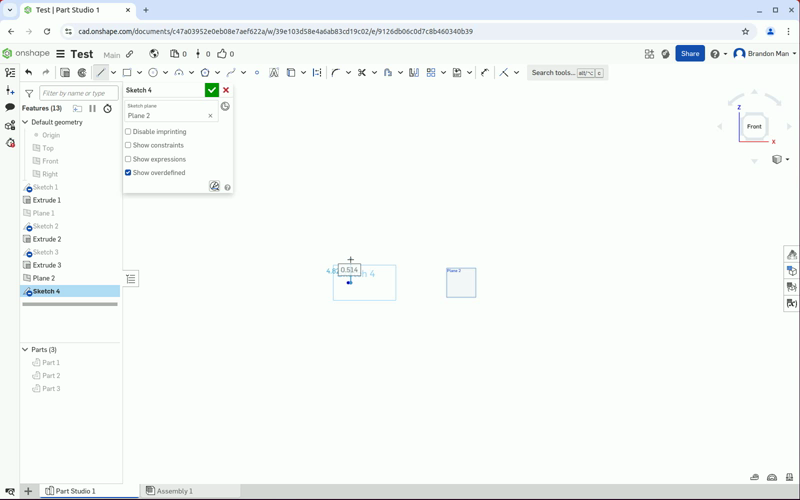
key_down(shift)
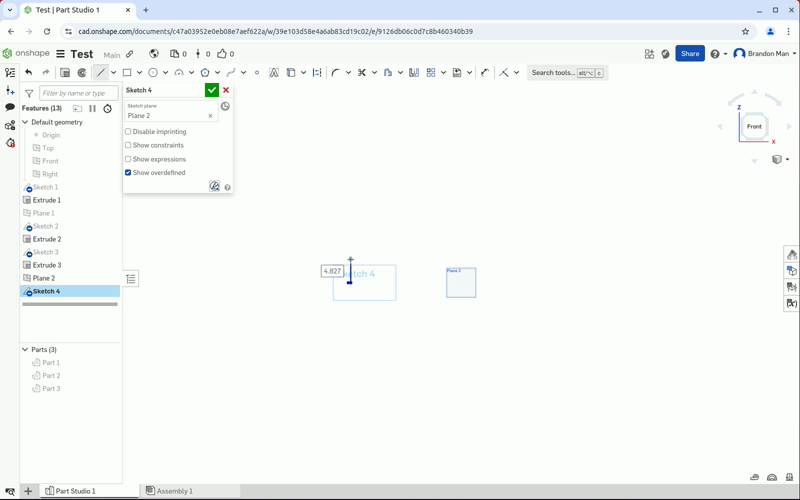
mouse_move(569, 259)
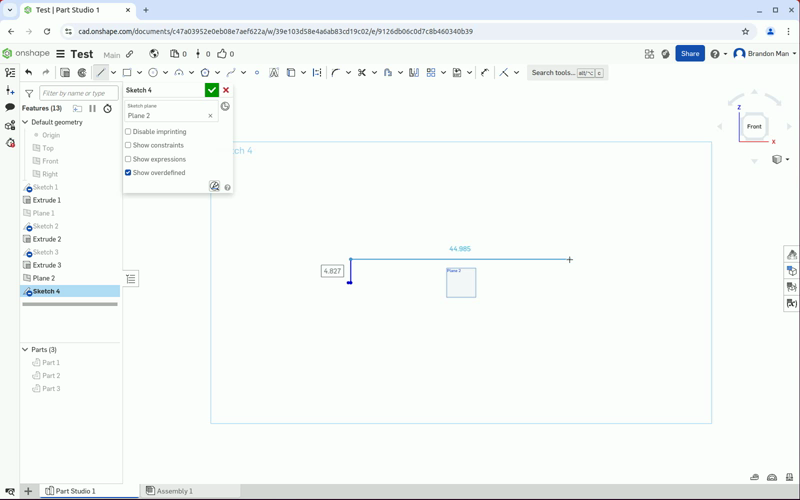
click(569, 259)
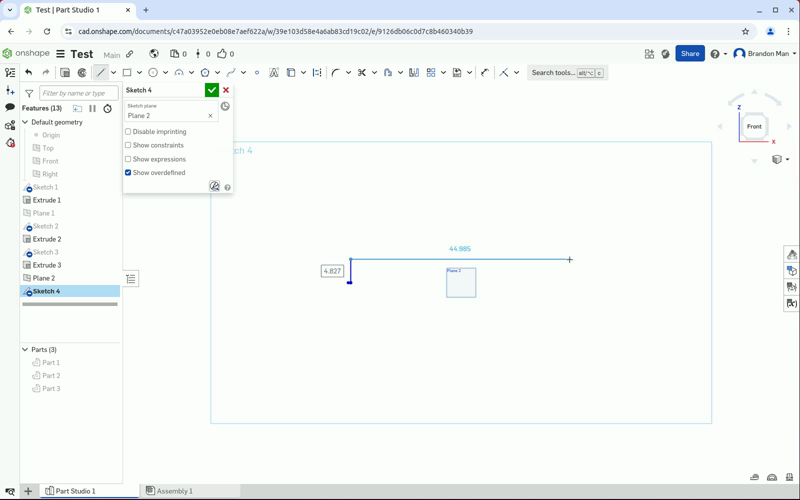
key_up(shift)
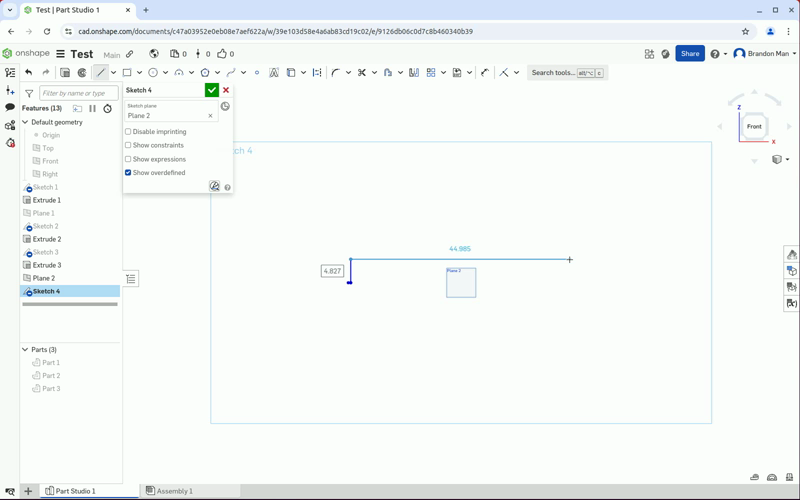
key_down(shift)
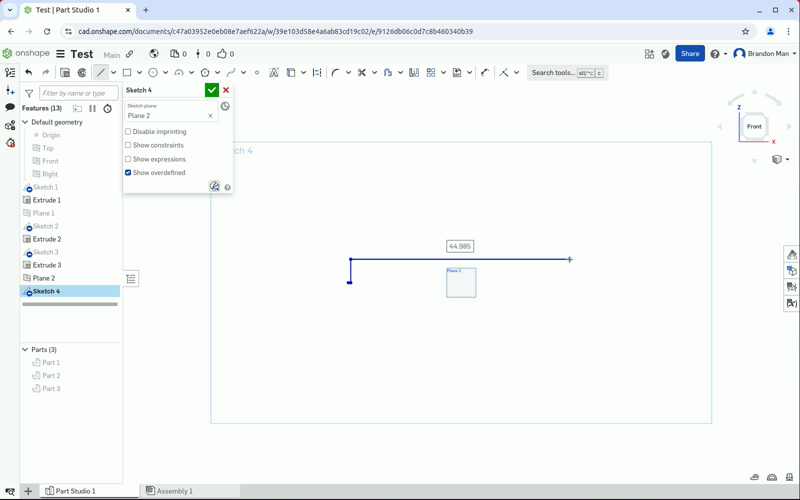
mouse_move(589, 259)
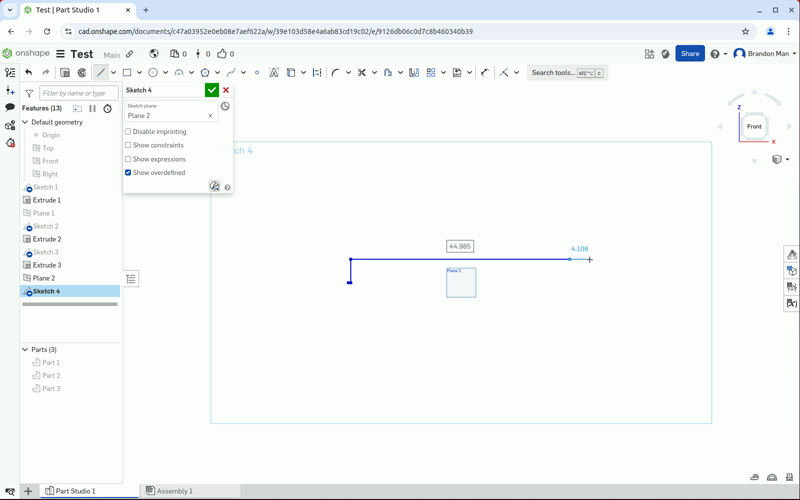
mouse_move(569, 282)
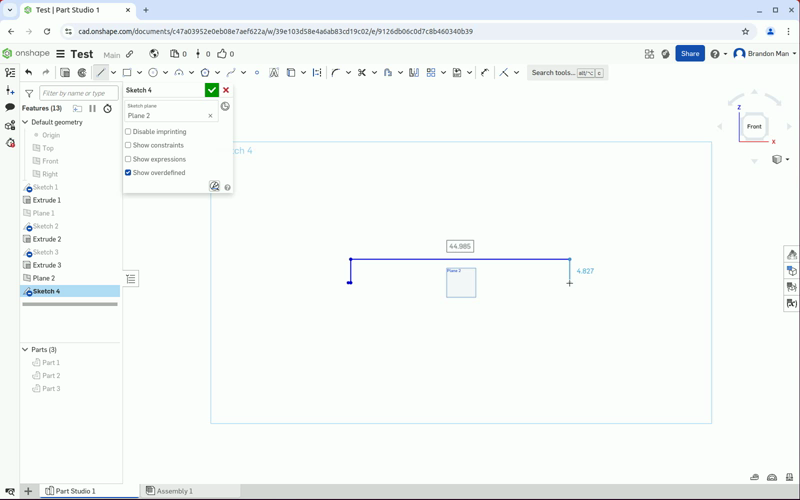
click(569, 282)
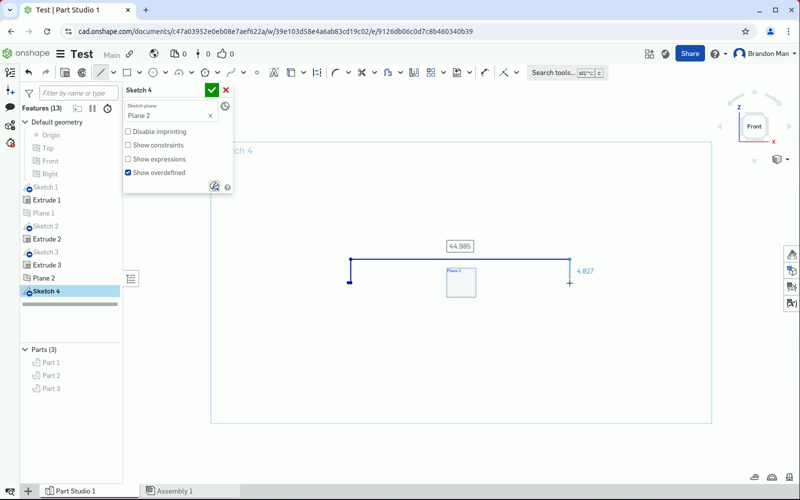
key_up(shift)
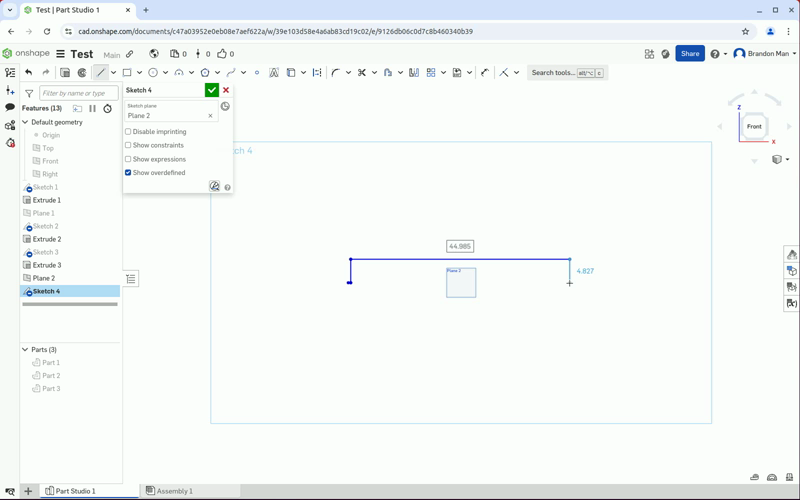
key_down(shift)
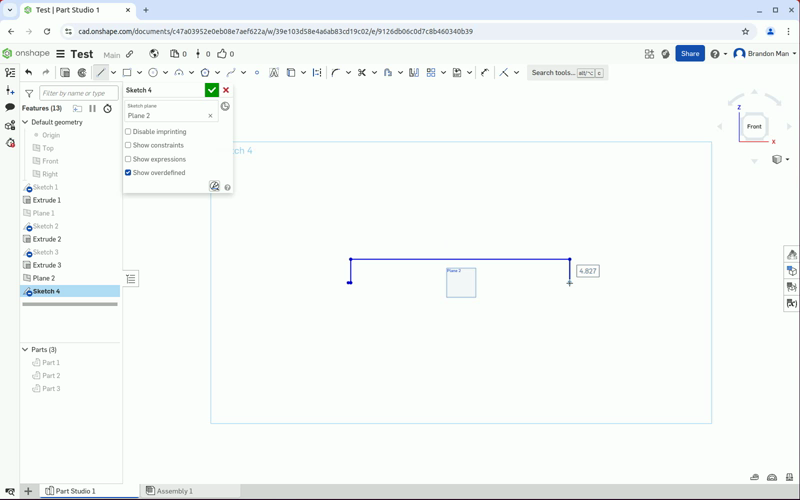
mouse_move(589, 282)
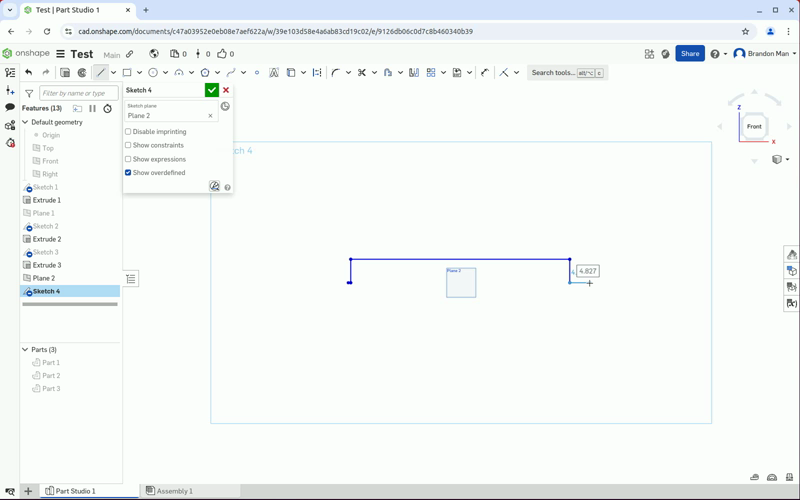
mouse_move(572, 282)
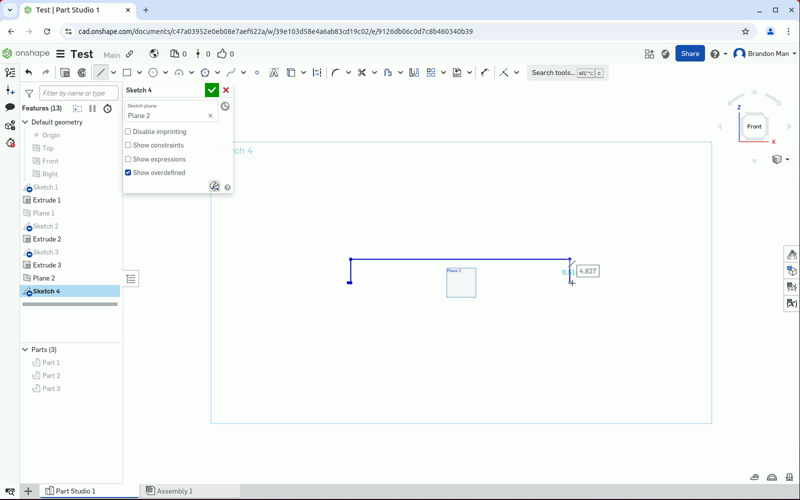
scroll(6)
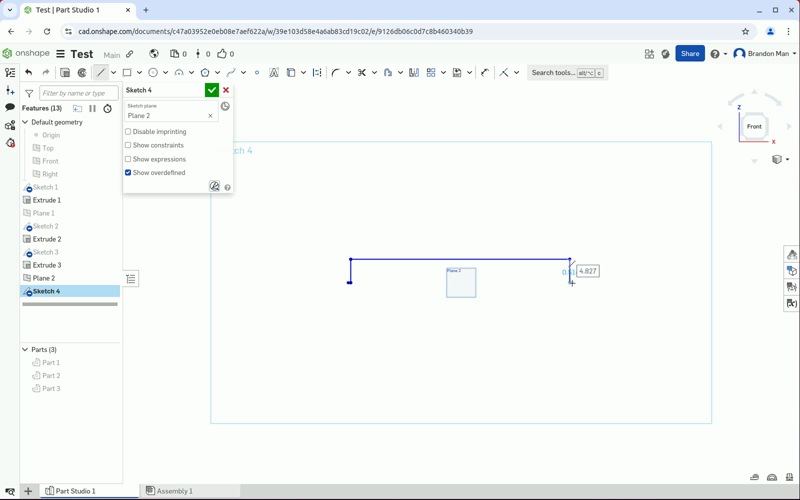
scroll(6)
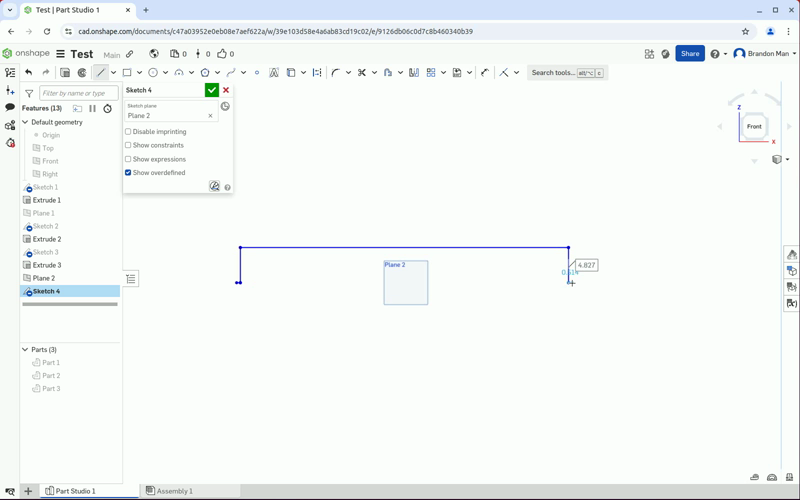
scroll(6)
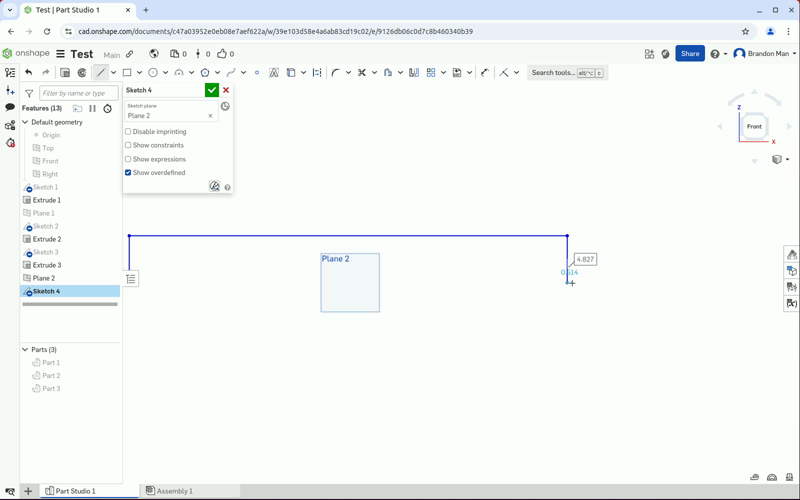
scroll(6)
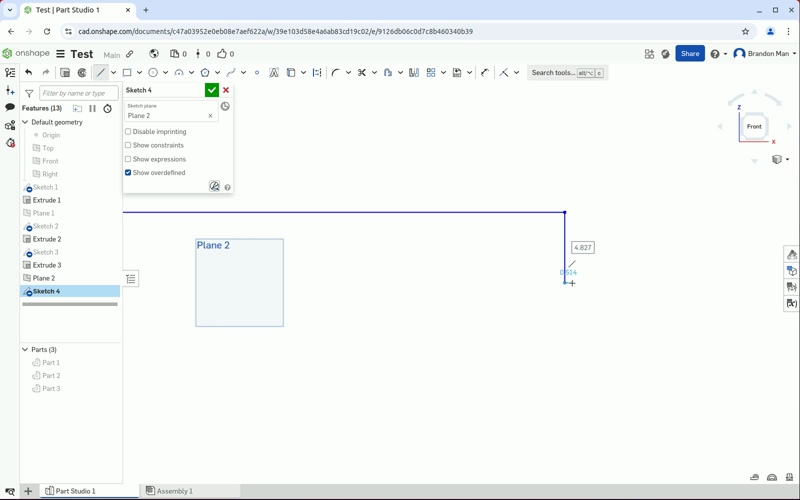
scroll(6)
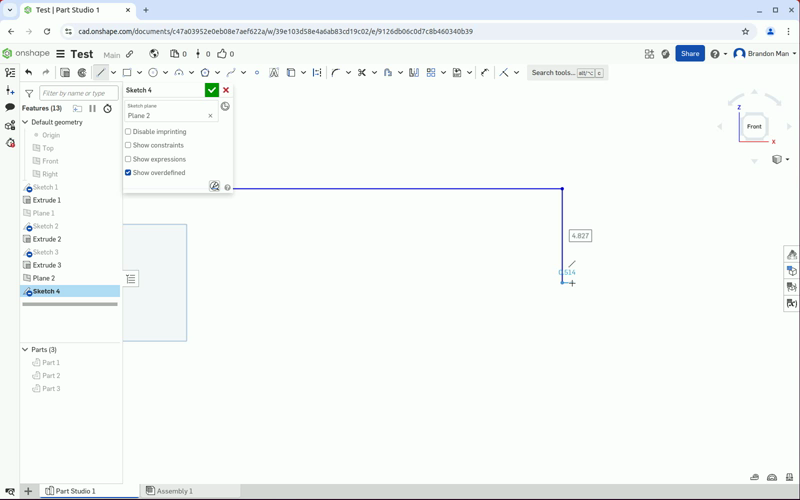
scroll(6)
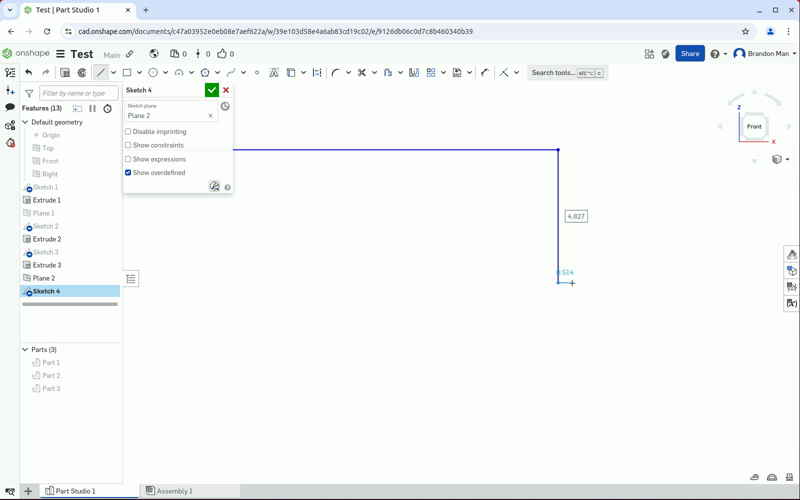
scroll(6)
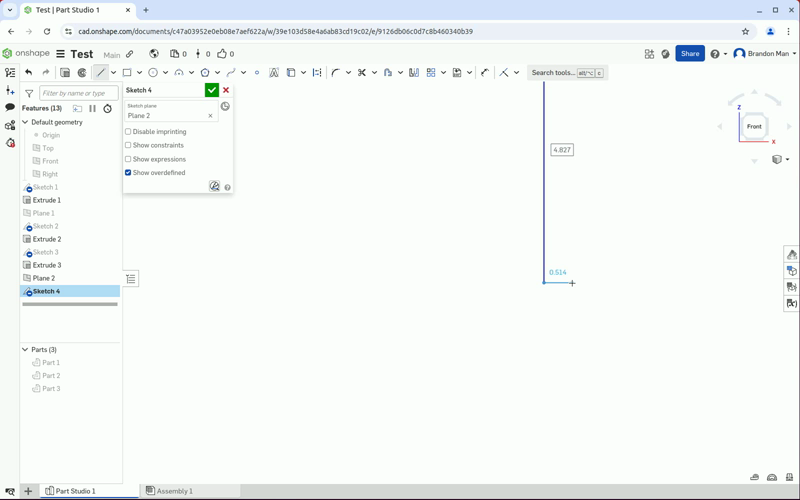
click(572, 282)
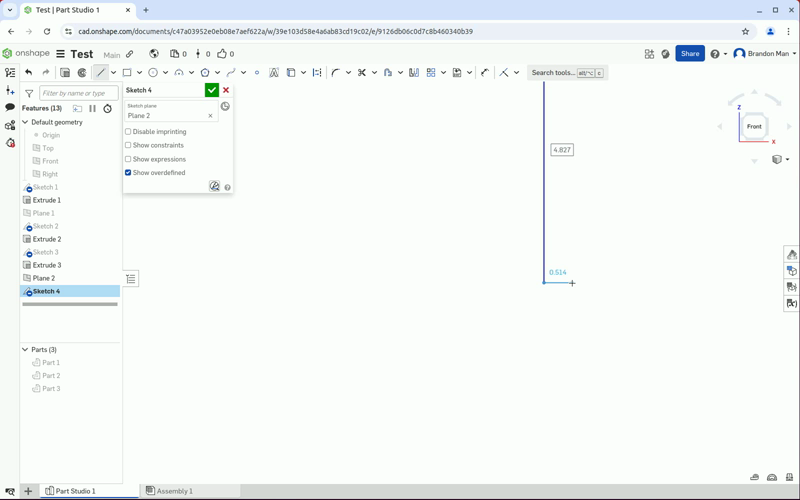
scroll(-6)
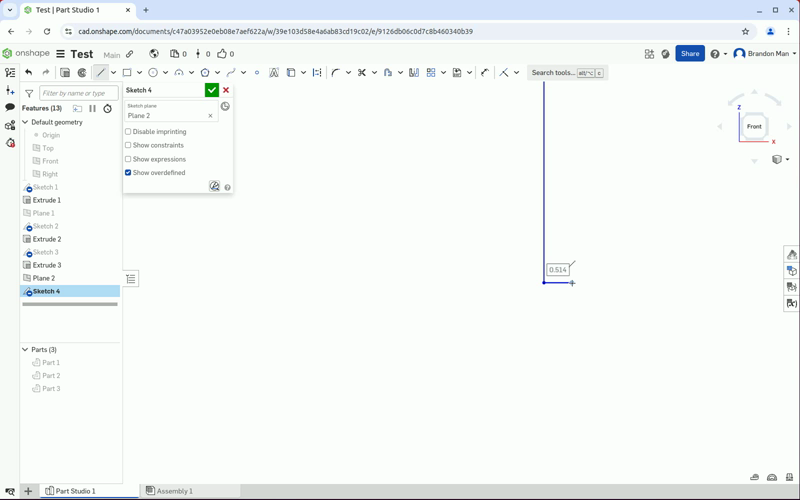
scroll(-6)
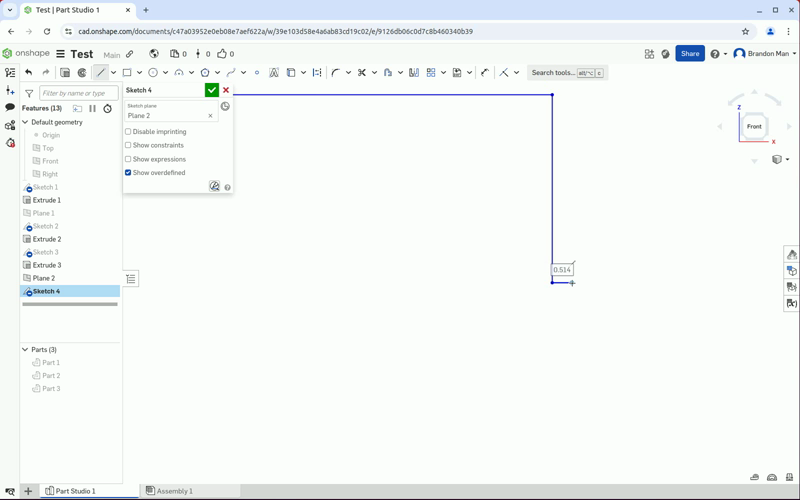
scroll(-6)
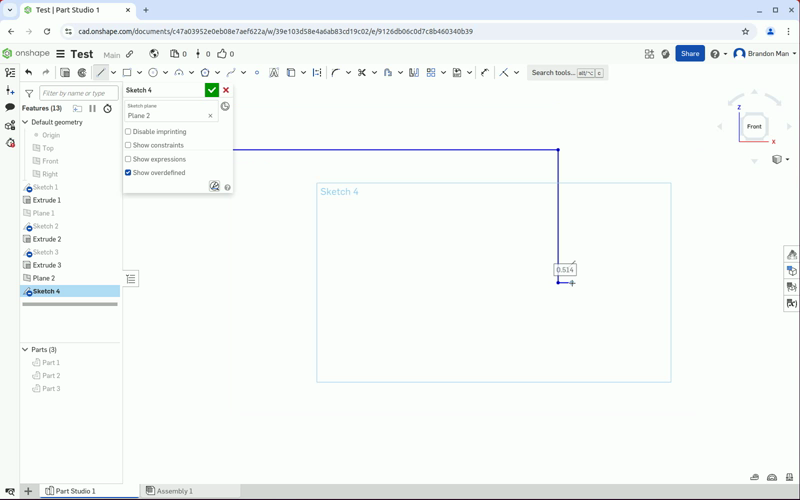
scroll(-6)
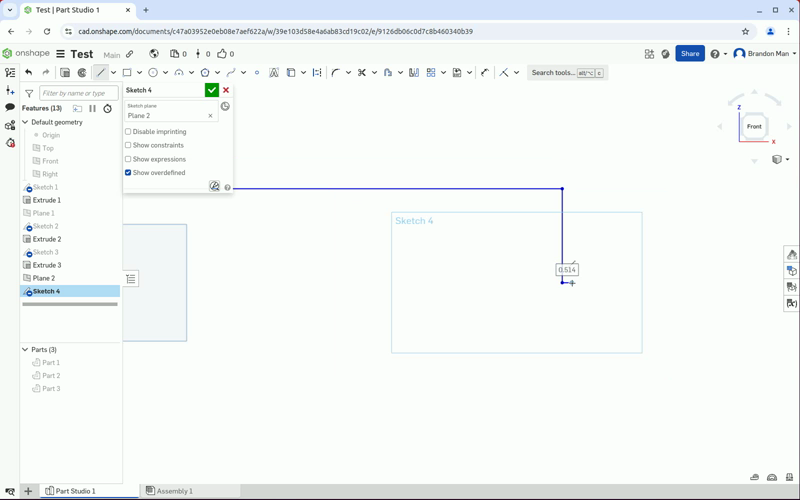
scroll(-6)
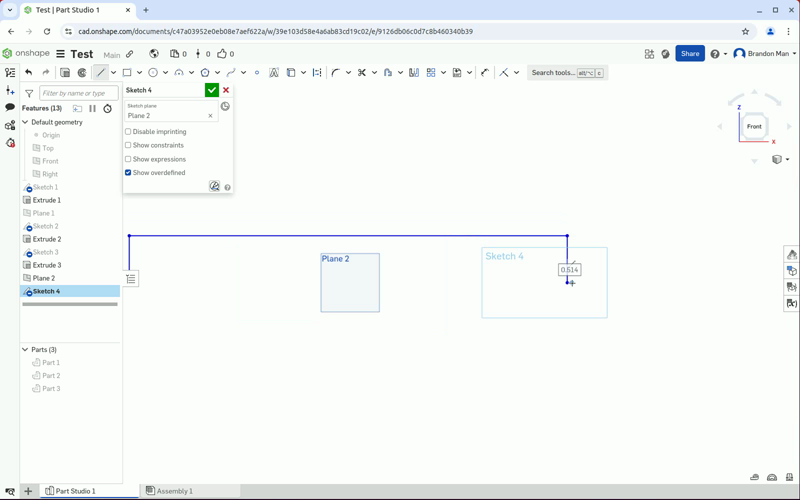
scroll(-6)
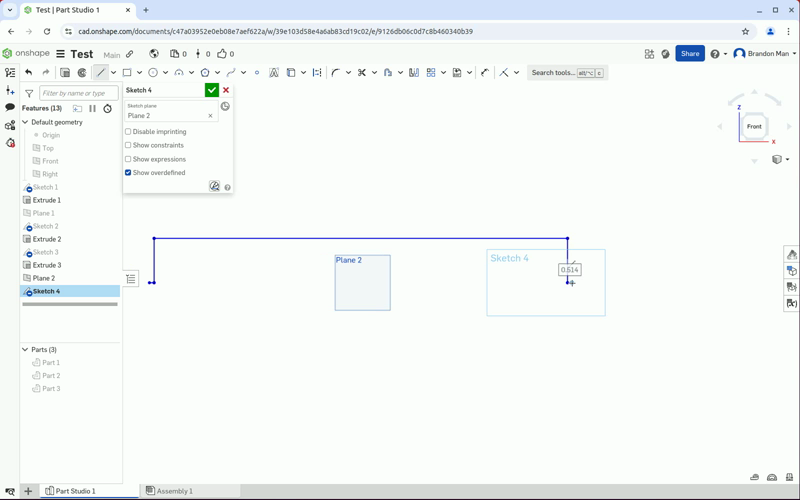
scroll(-6)
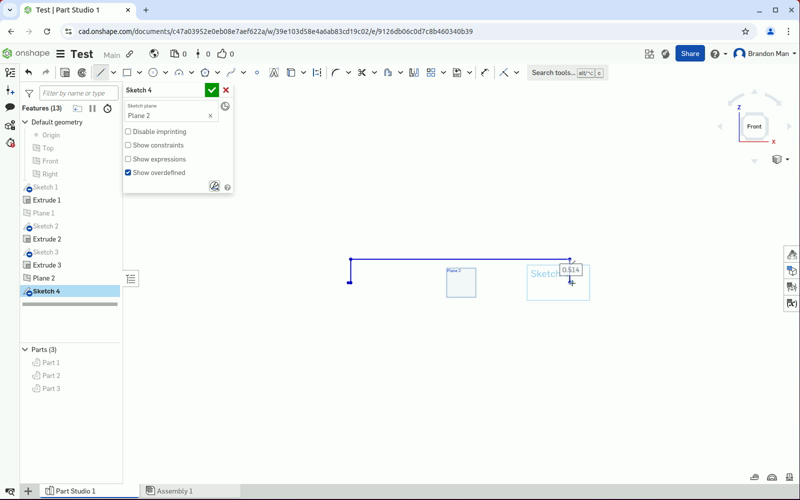
key_up(shift)
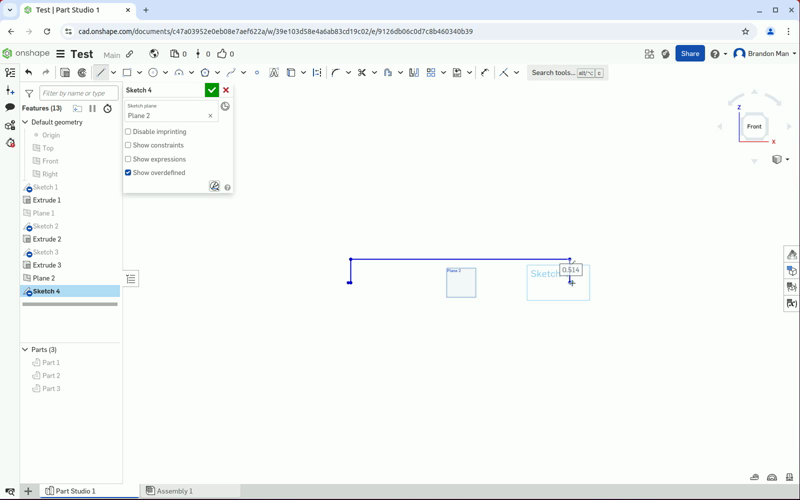
key_down(shift)
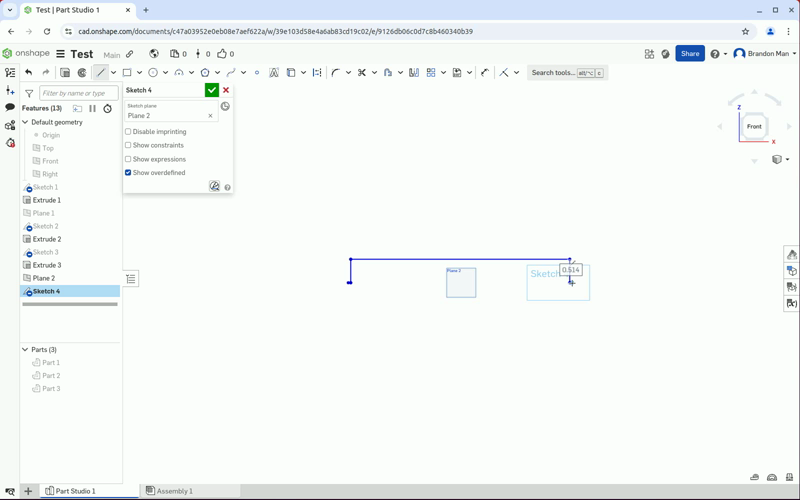
mouse_move(589, 282)
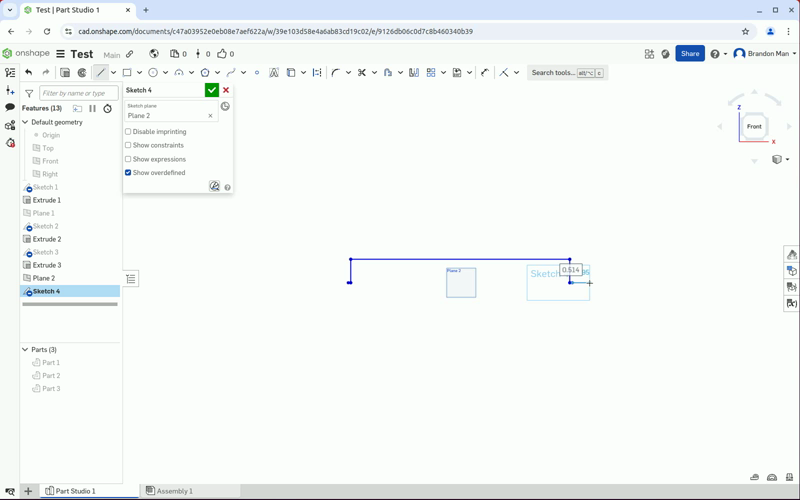
mouse_move(572, 257)
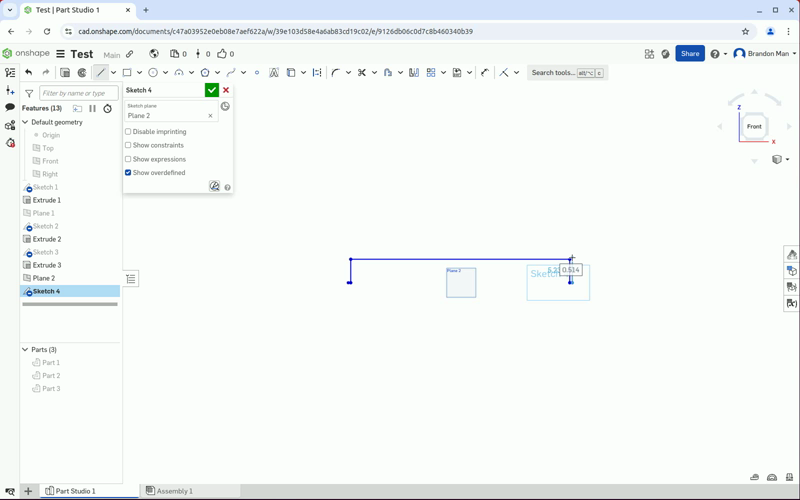
scroll(6)
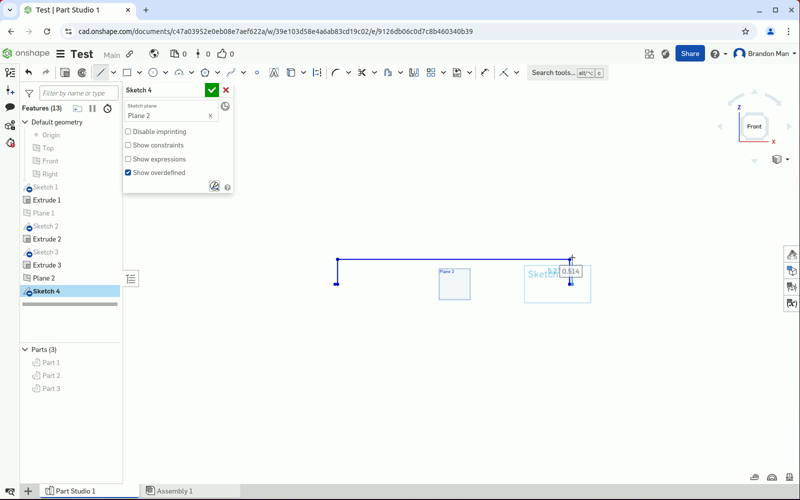
scroll(6)
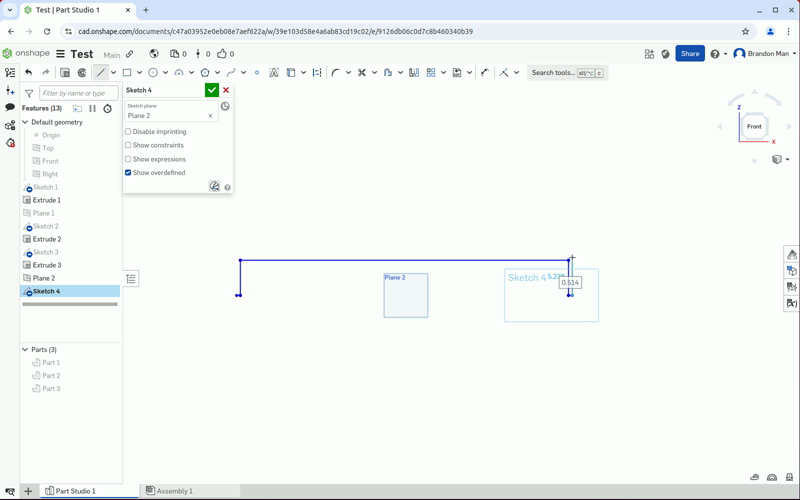
scroll(6)
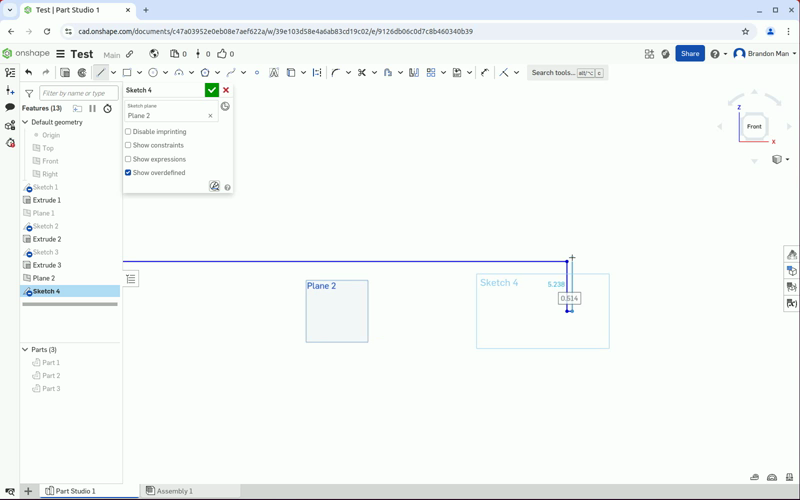
scroll(6)
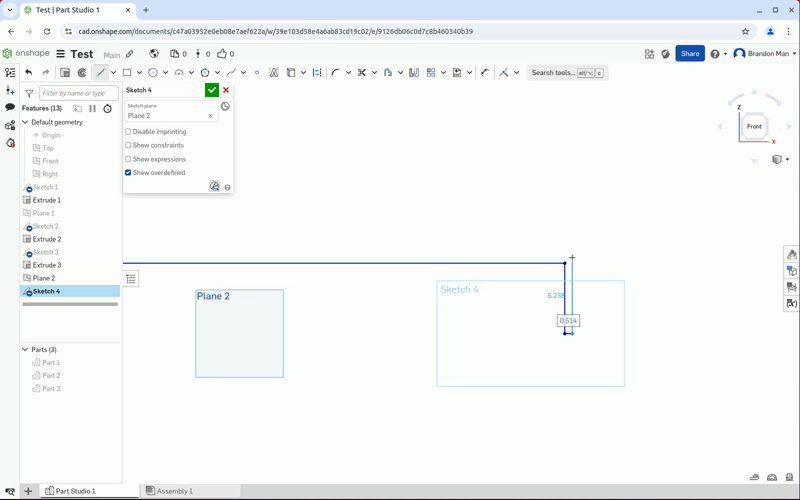
scroll(6)
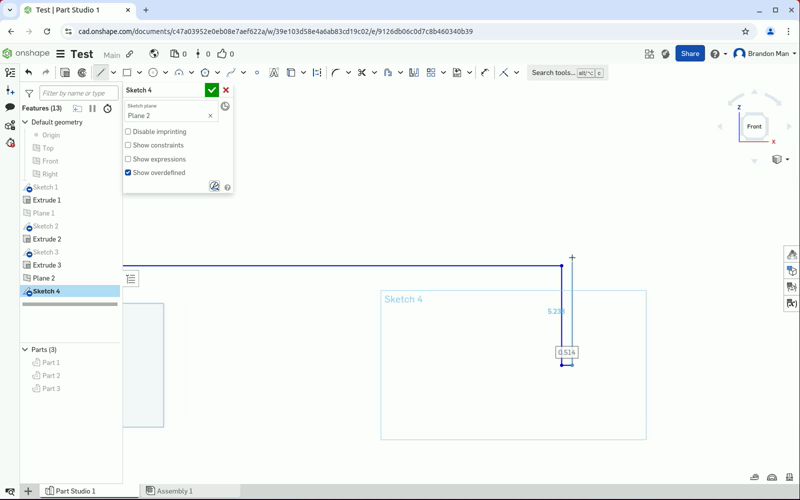
scroll(6)
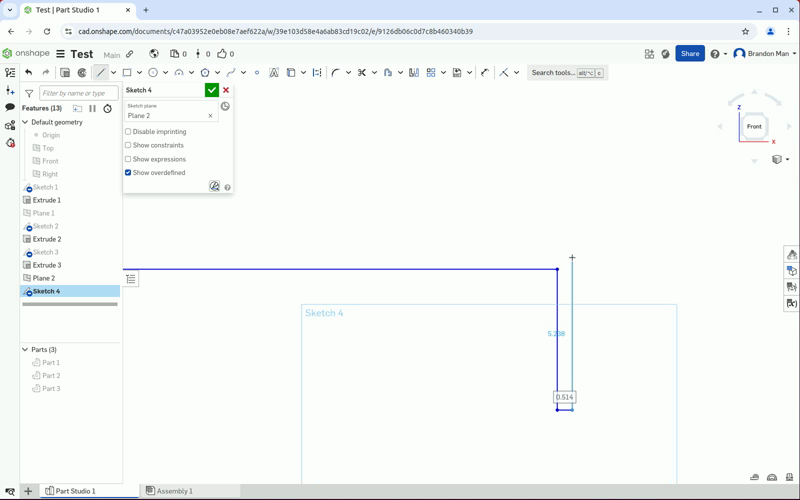
scroll(6)
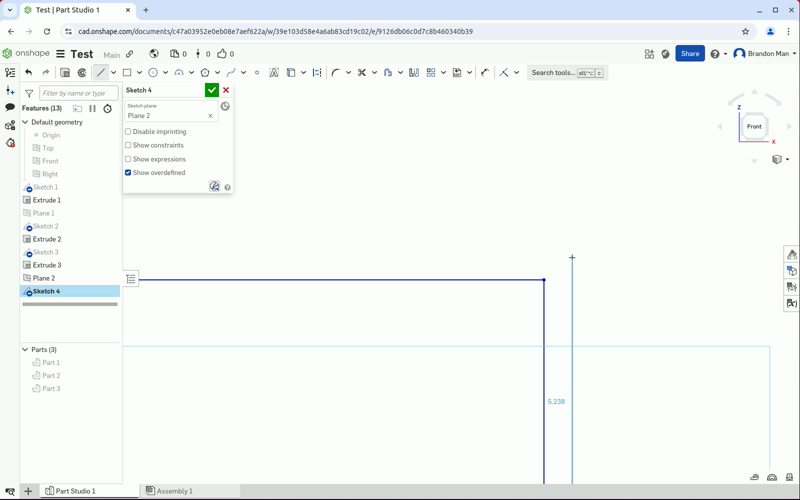
click(572, 257)
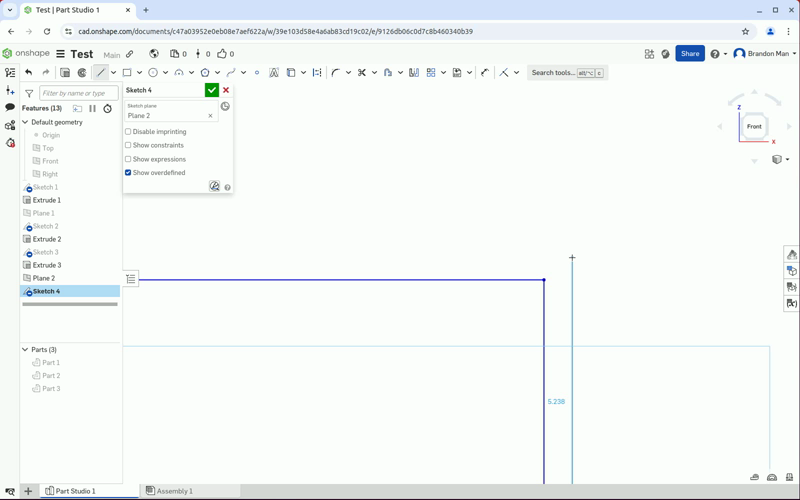
scroll(-6)
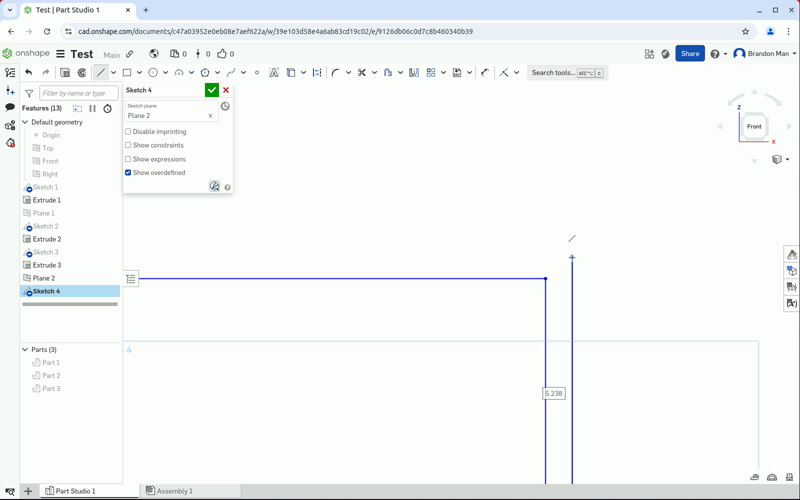
scroll(-6)
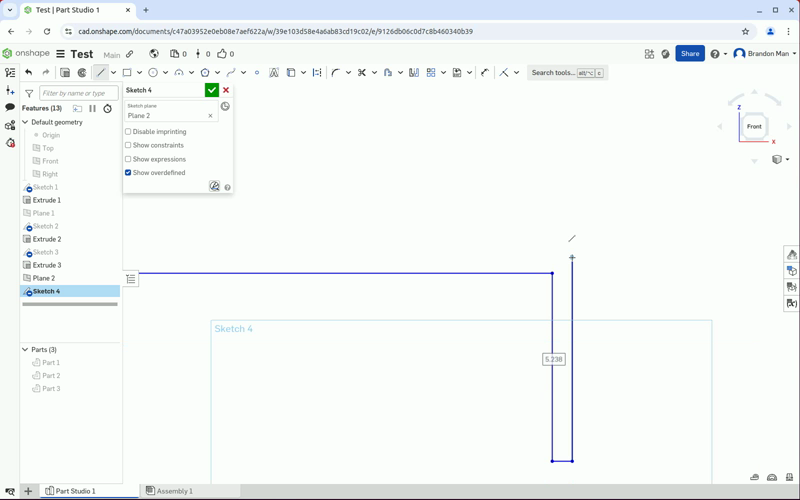
scroll(-6)
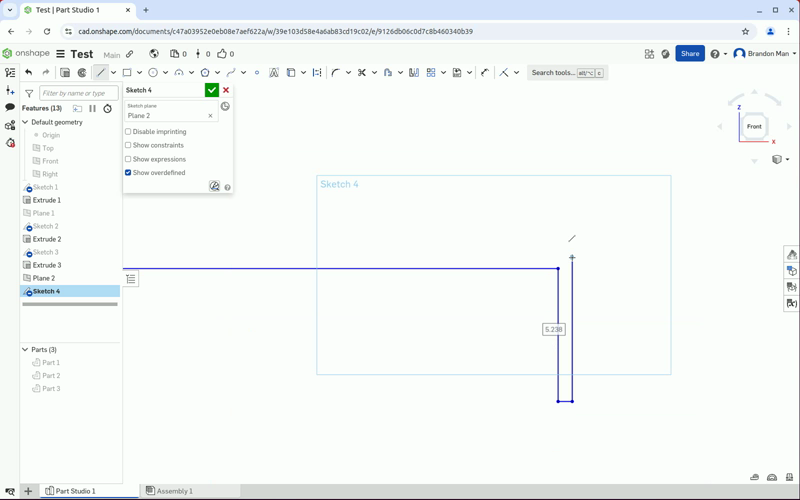
scroll(-6)
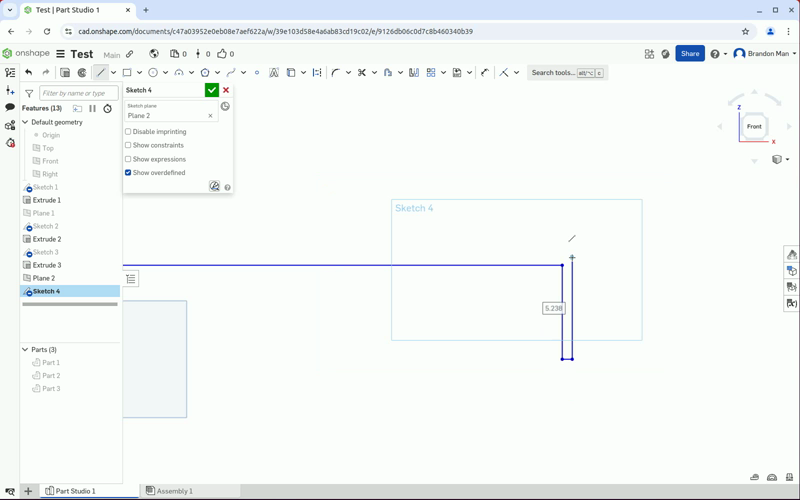
scroll(-6)
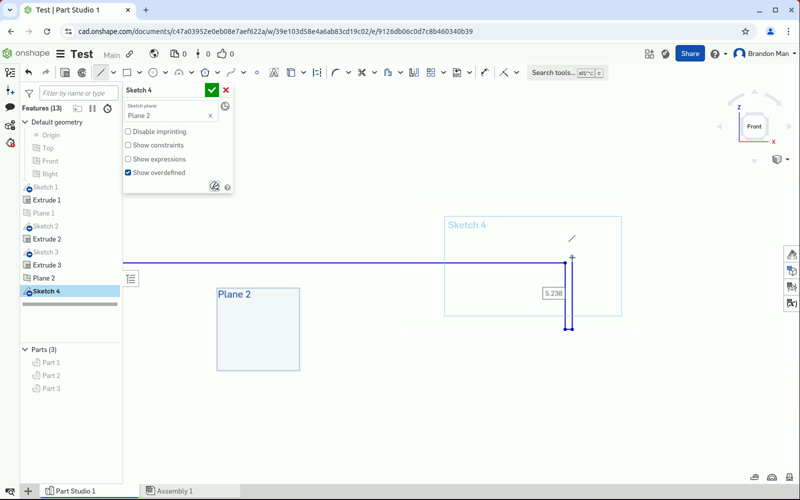
scroll(-6)
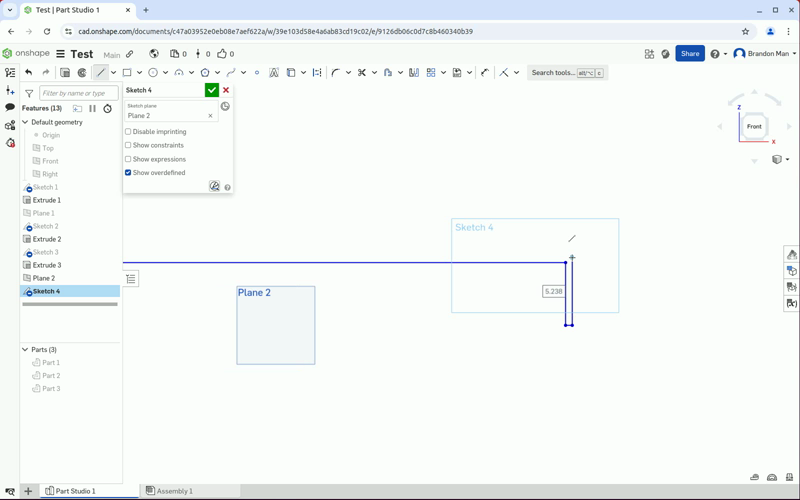
scroll(-6)
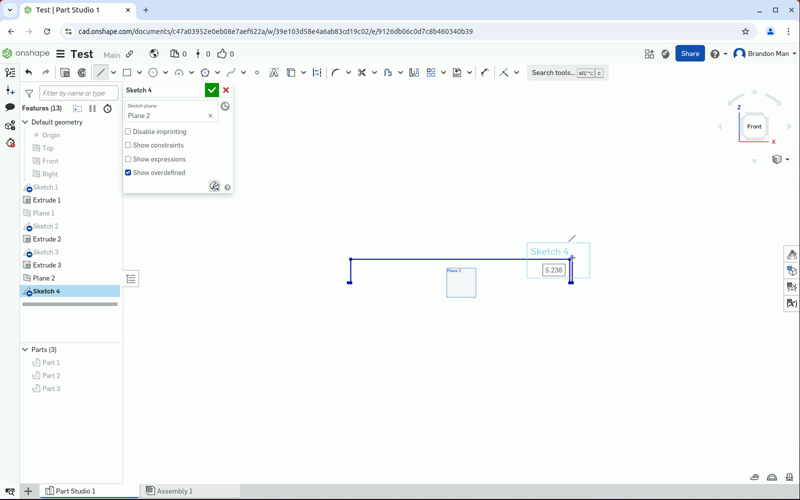
key_up(shift)
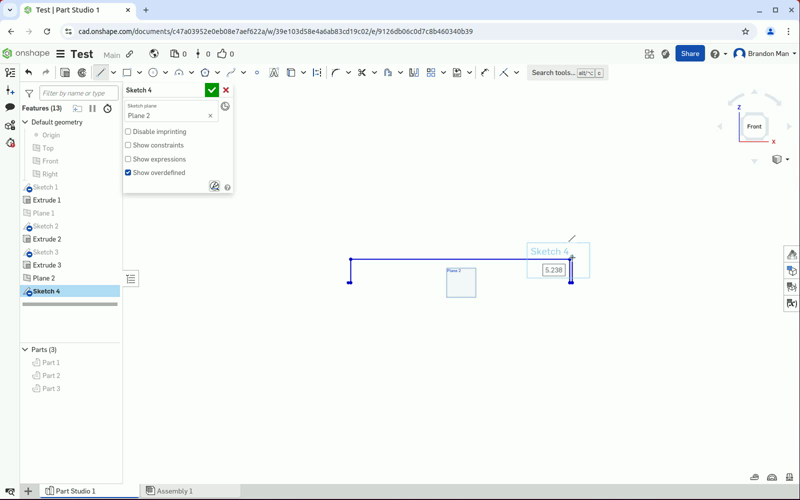
key_down(shift)
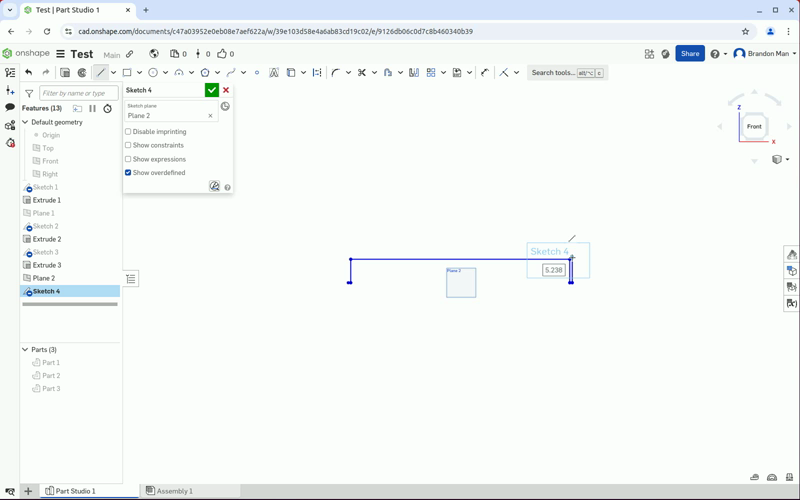
mouse_move(348, 257)
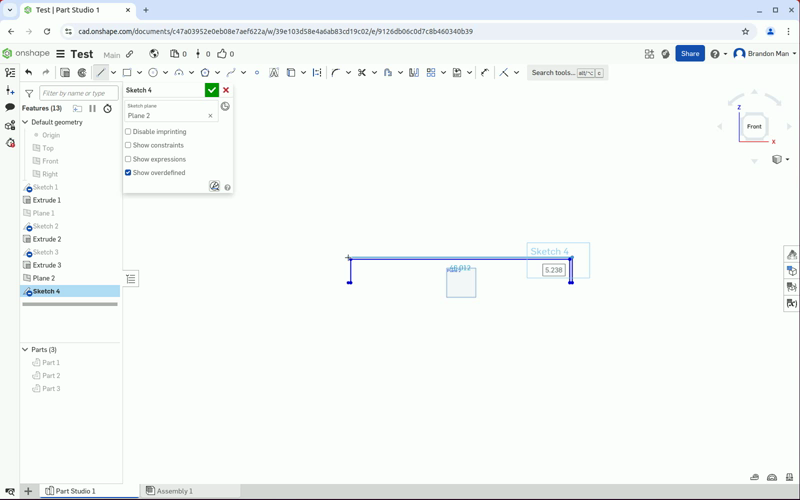
scroll(6)
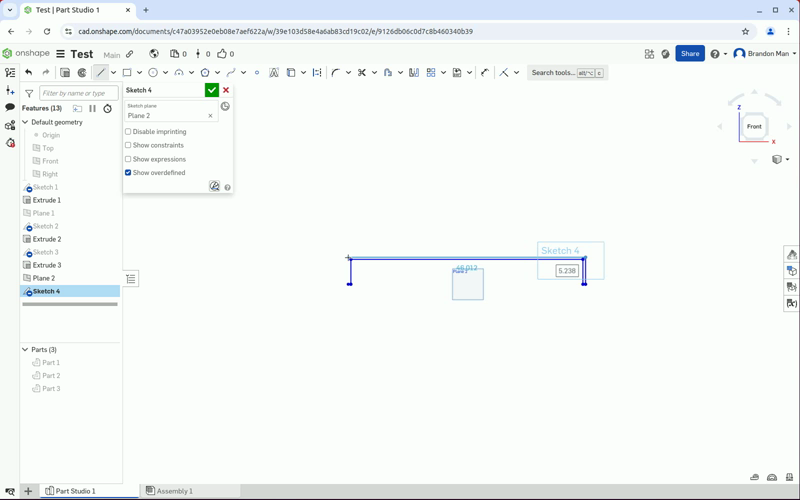
scroll(6)
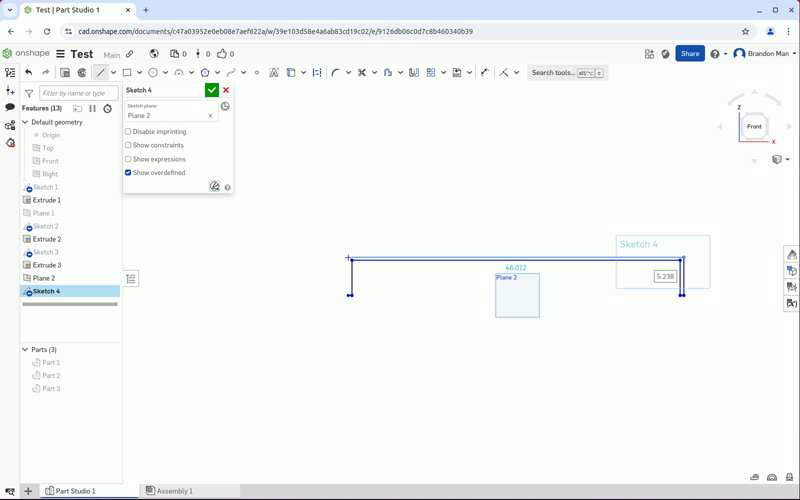
scroll(6)
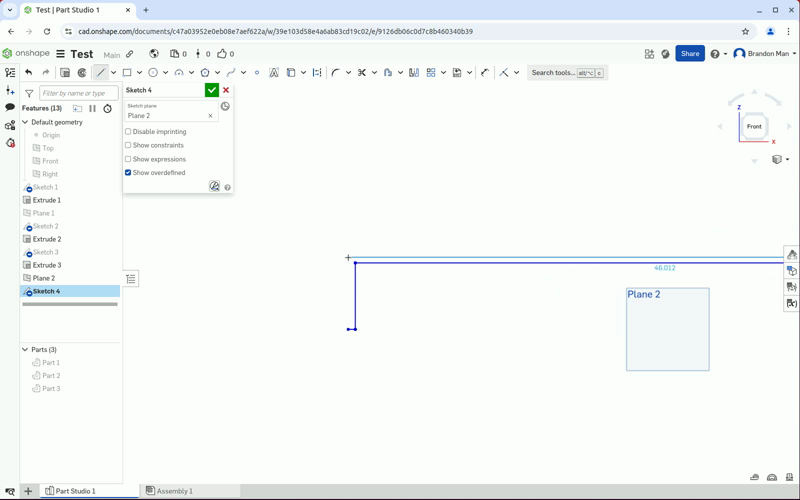
scroll(6)
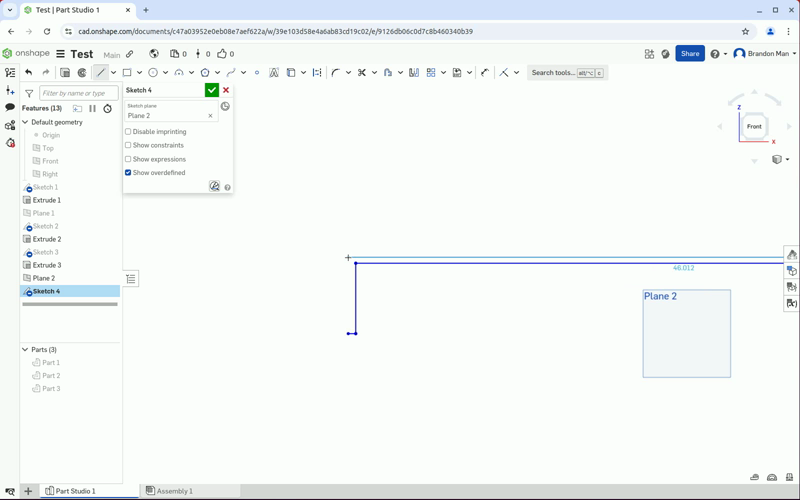
scroll(6)
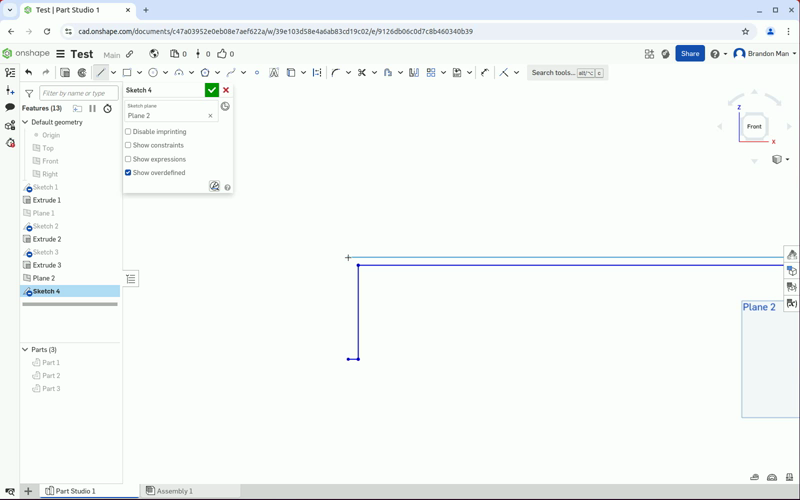
scroll(6)
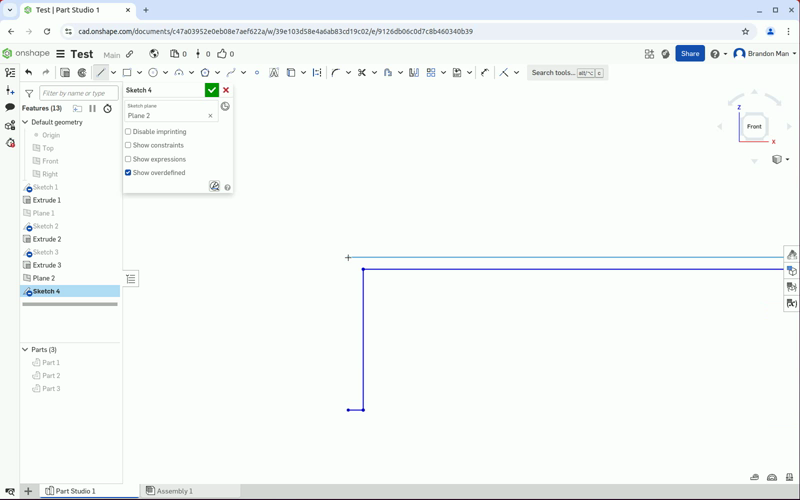
scroll(6)
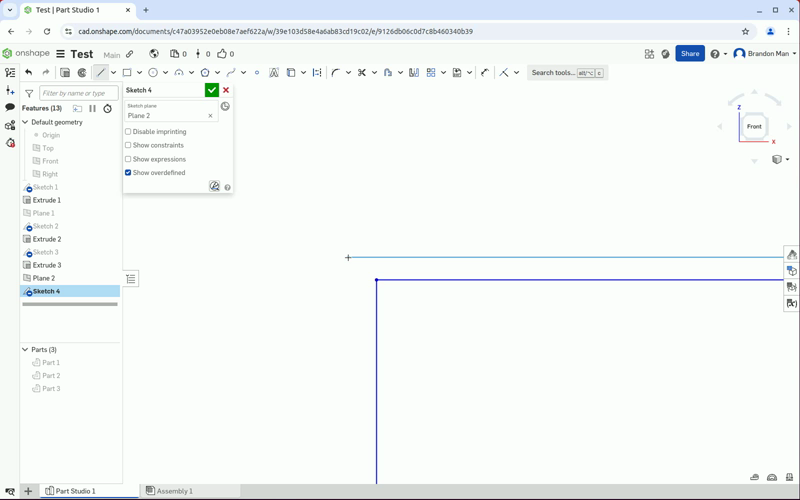
click(348, 257)
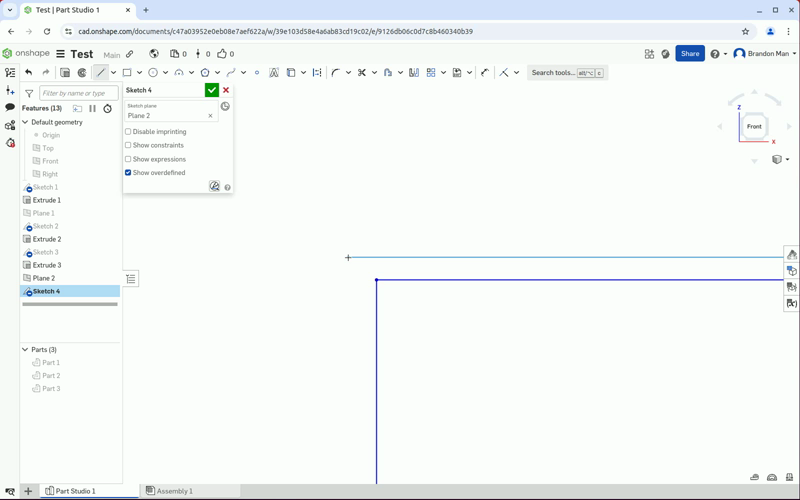
scroll(-6)
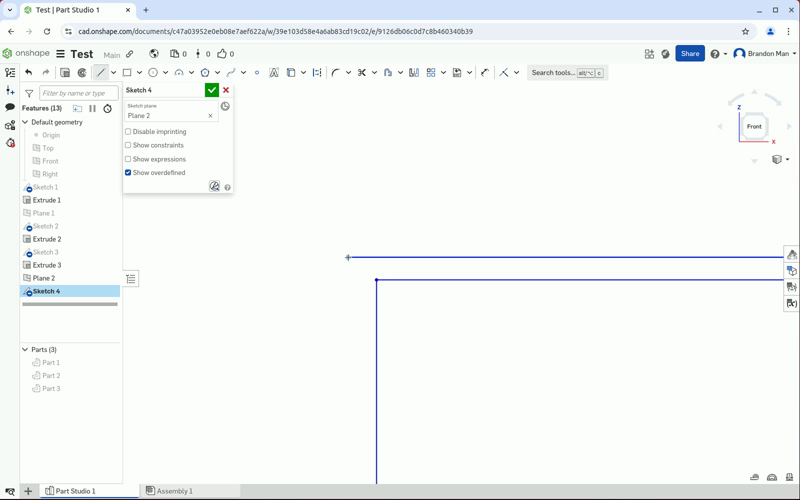
scroll(-6)
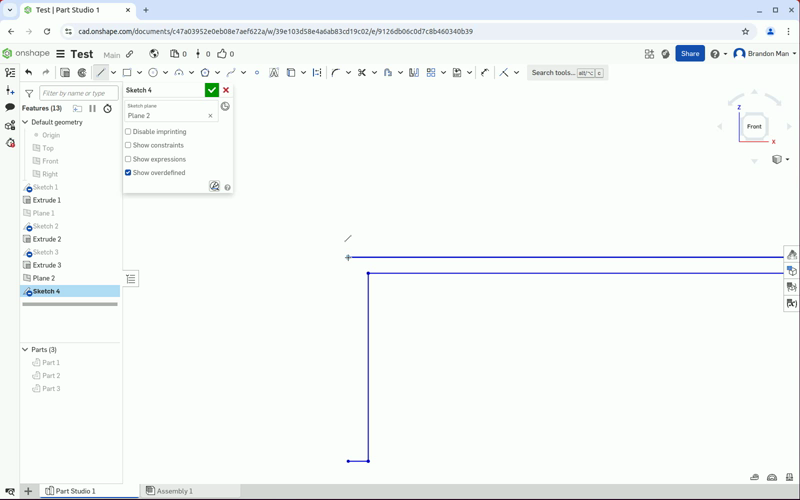
scroll(-6)
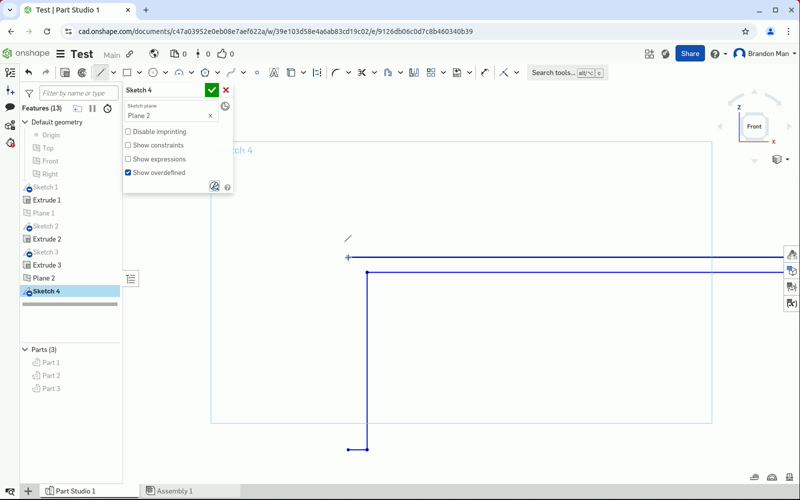
scroll(-6)
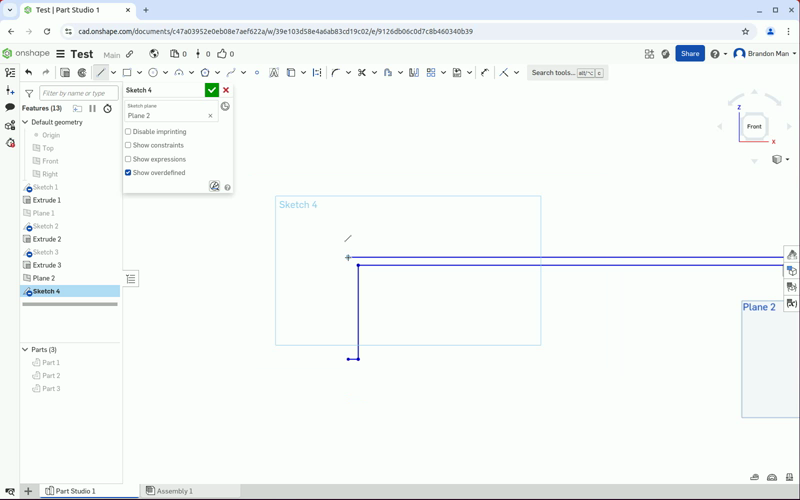
scroll(-6)
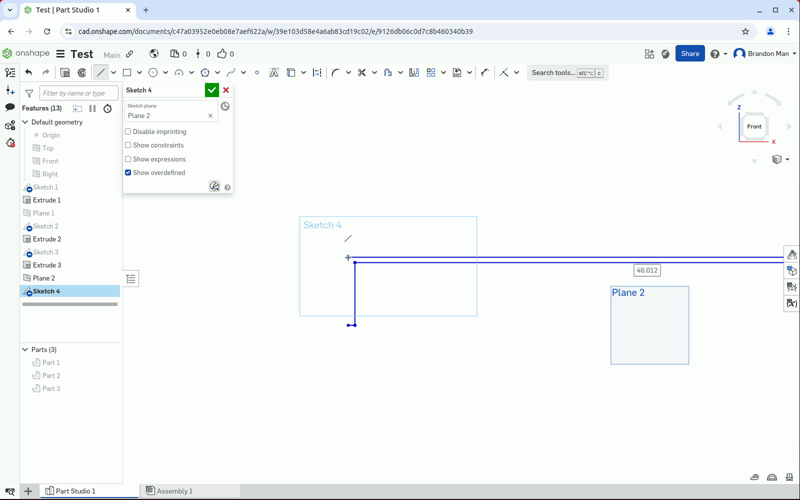
scroll(-6)
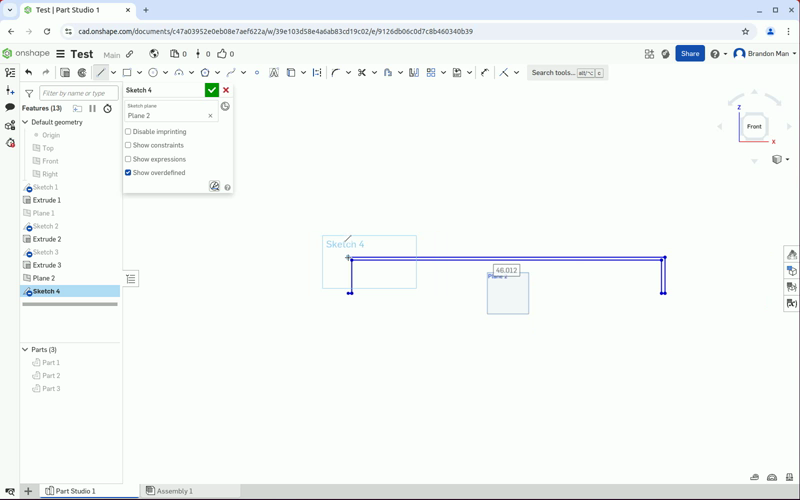
scroll(-6)
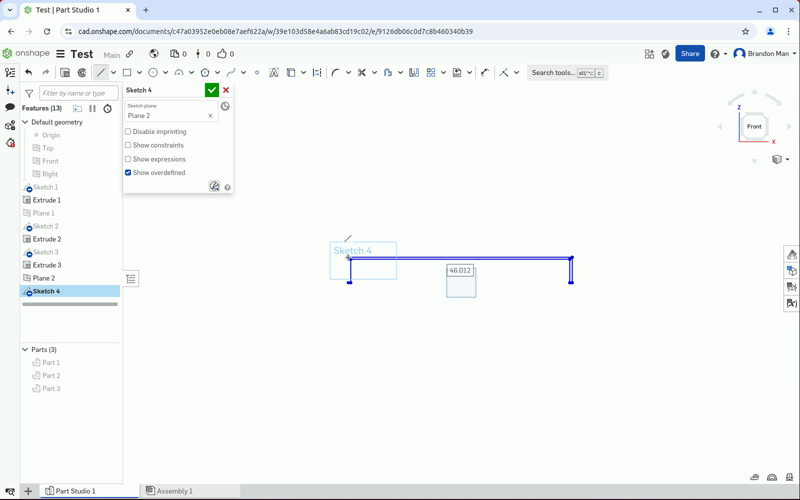
key_up(shift)
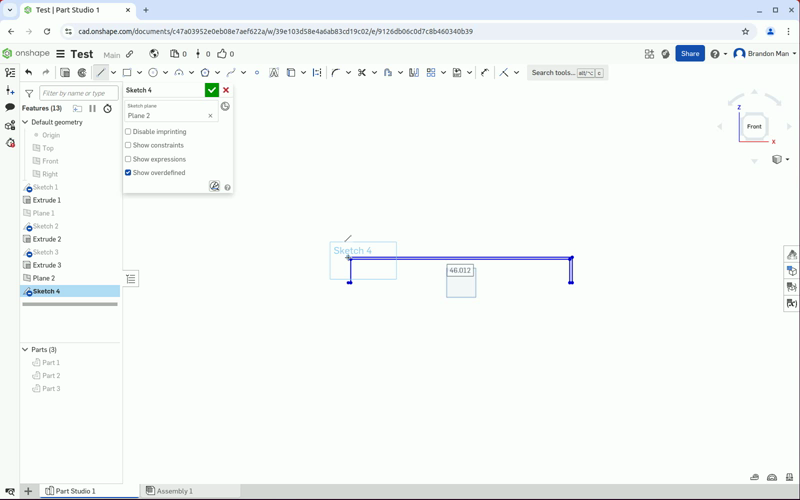
mouse_move(378, 257)
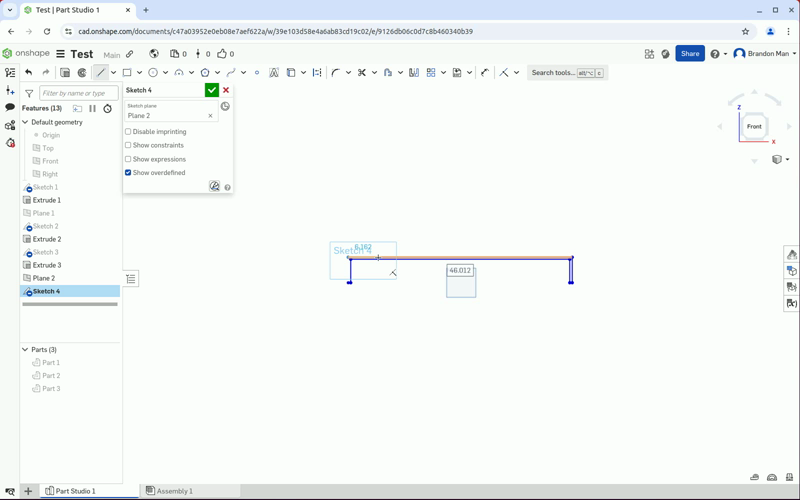
key_down(shift)
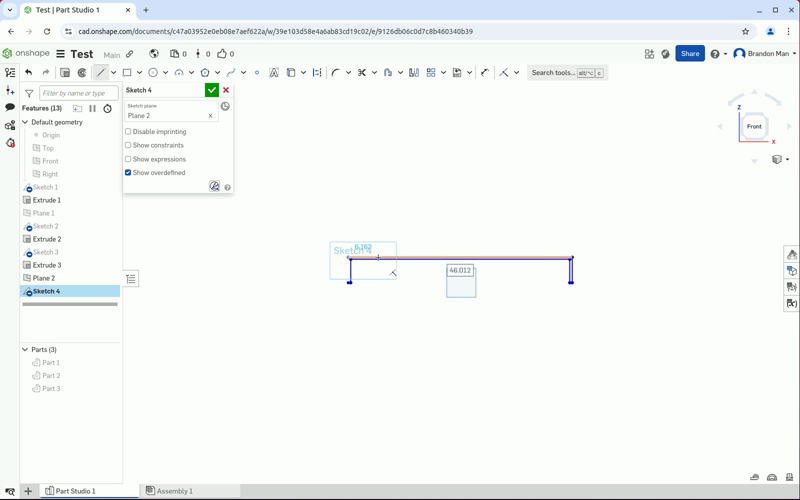
mouse_move(348, 282)
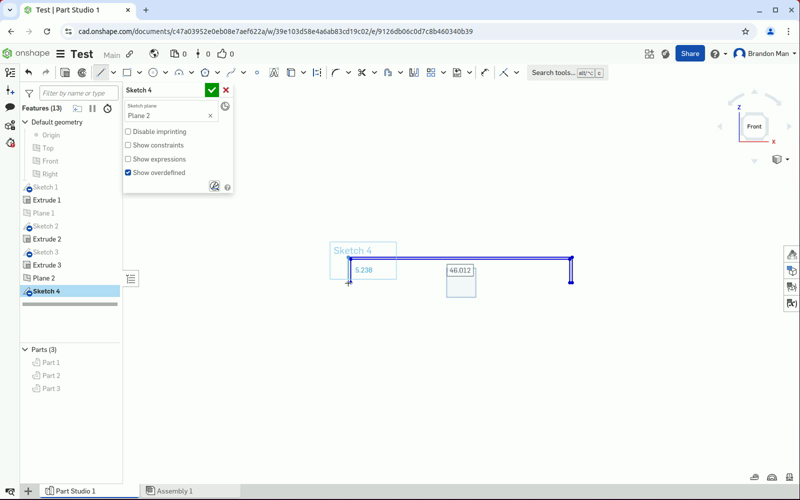
scroll(6)
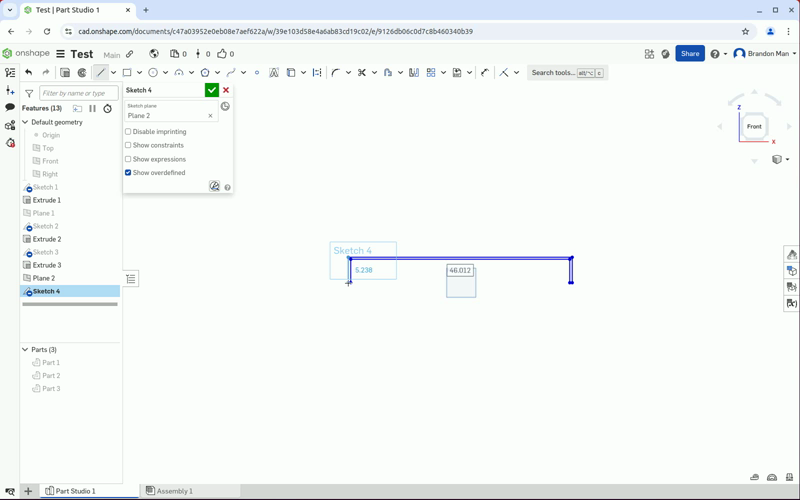
scroll(6)
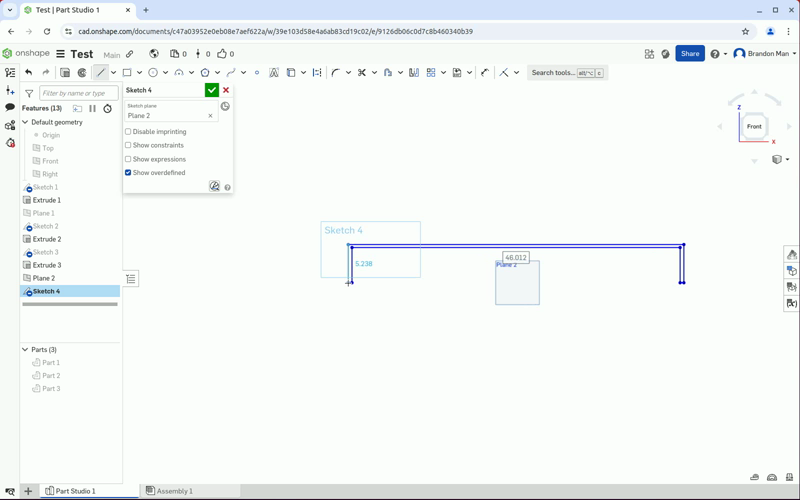
scroll(6)
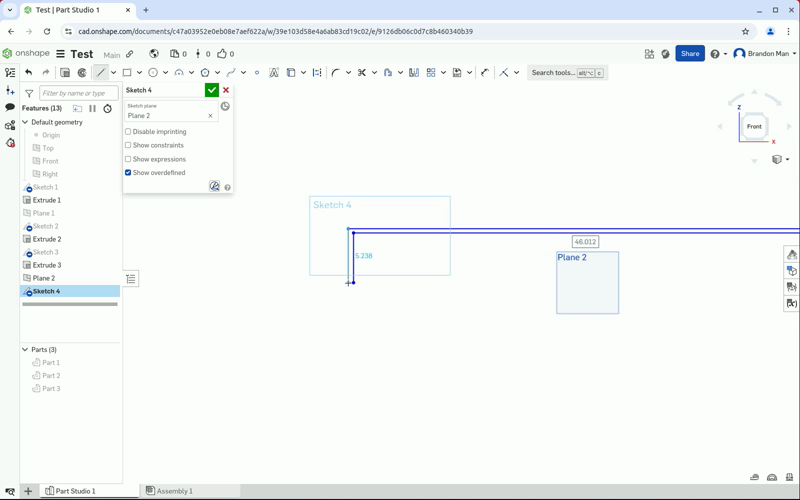
scroll(6)
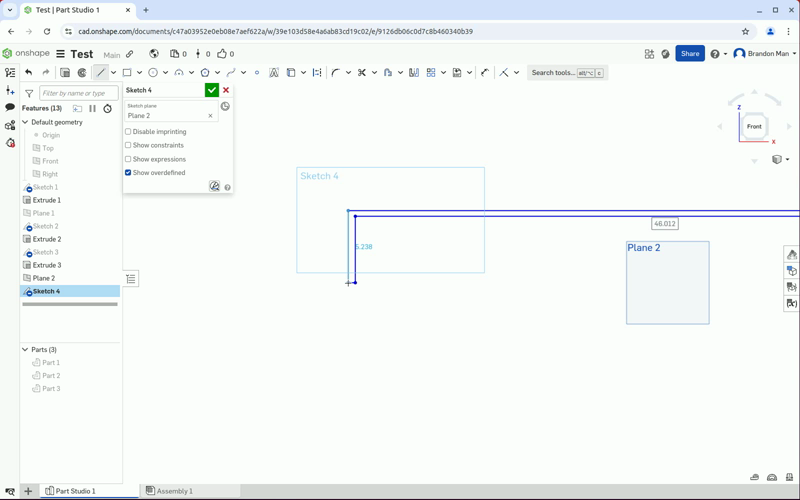
scroll(6)
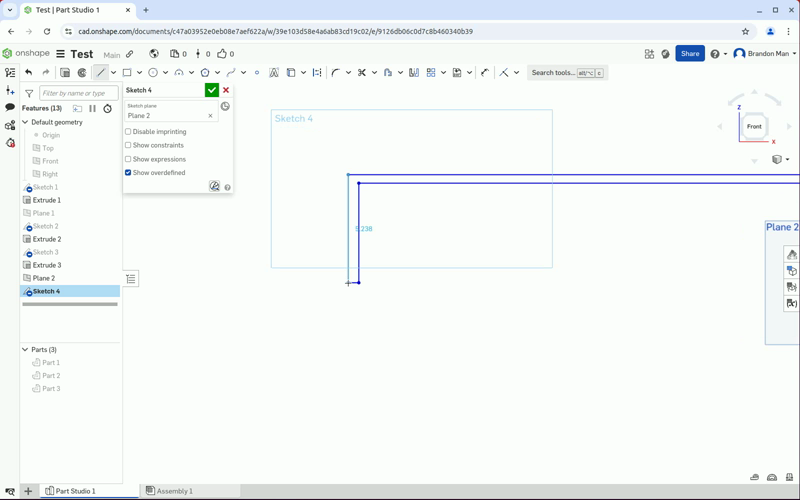
scroll(6)
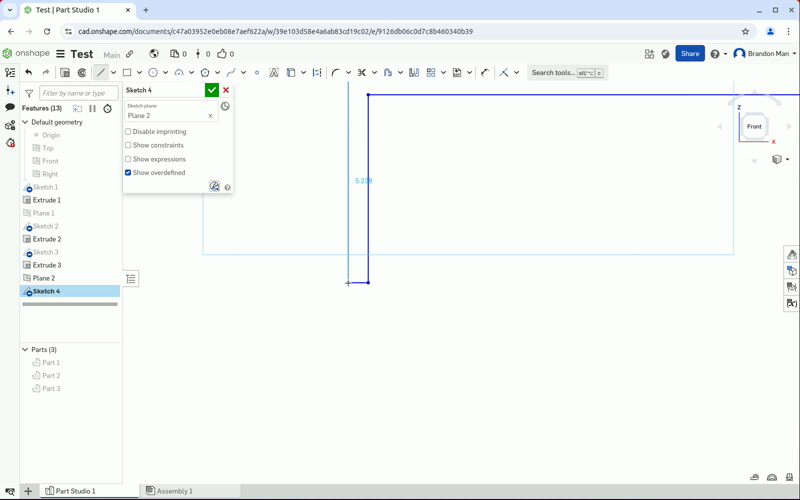
scroll(6)
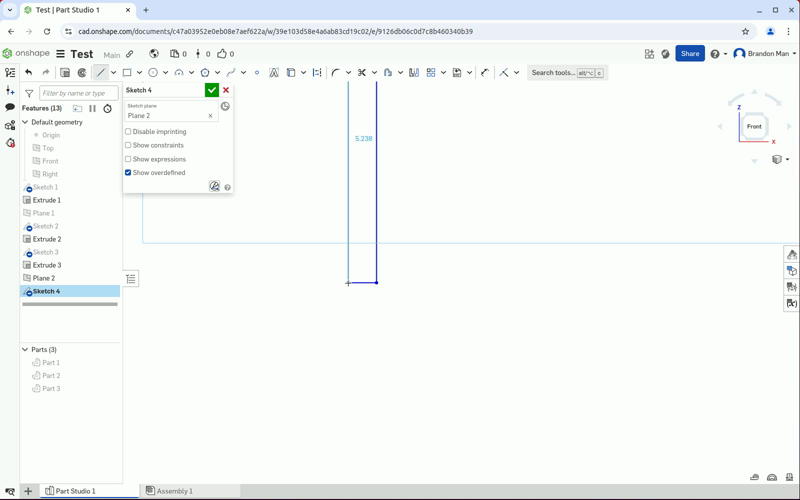
key_up(shift)
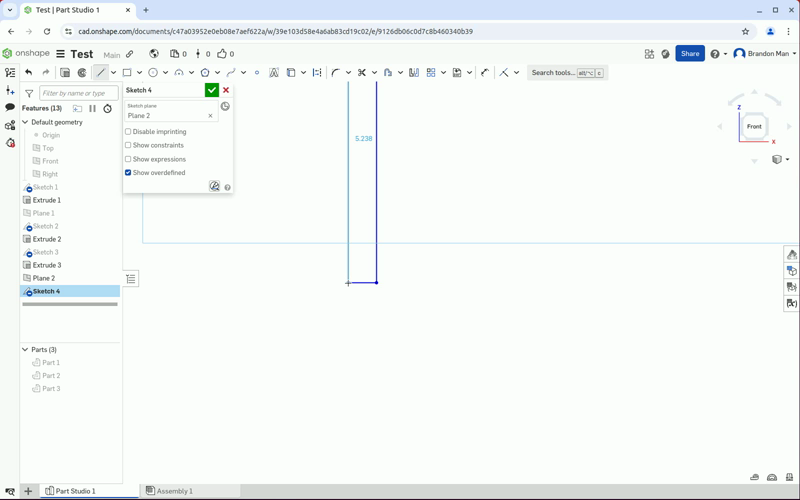
click(348, 282)
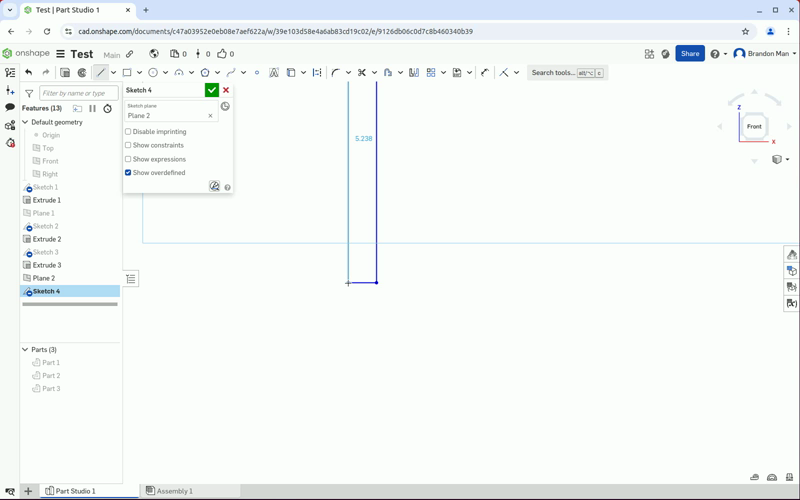
scroll(-6)
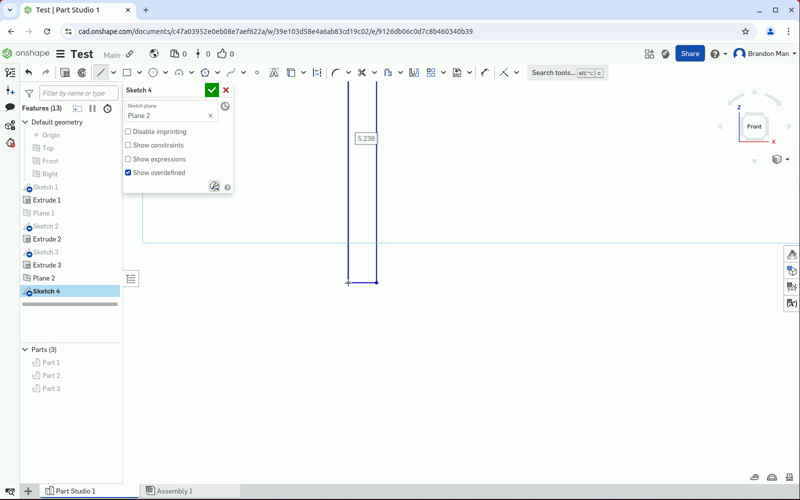
scroll(-6)
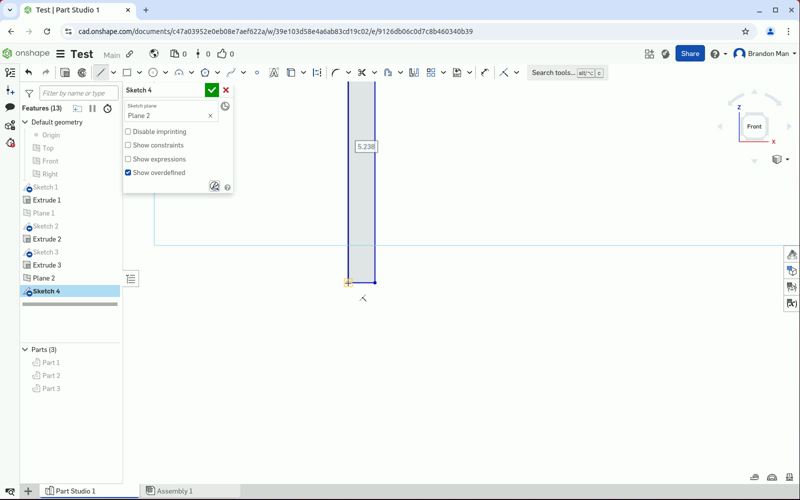
scroll(-6)
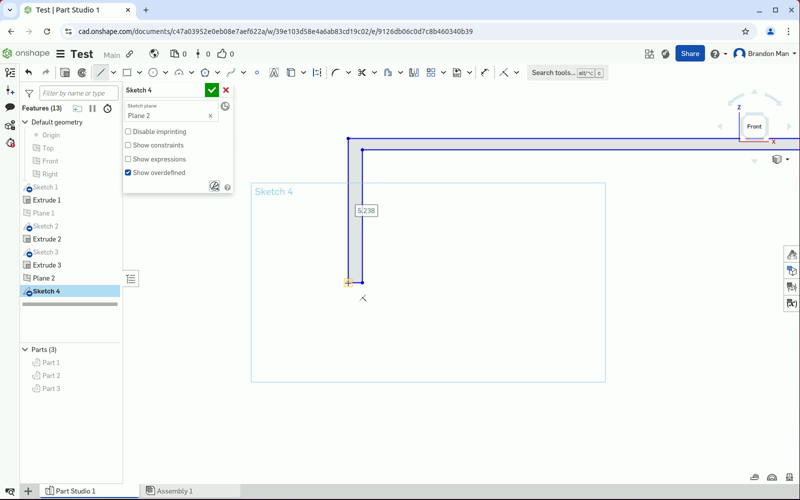
scroll(-6)
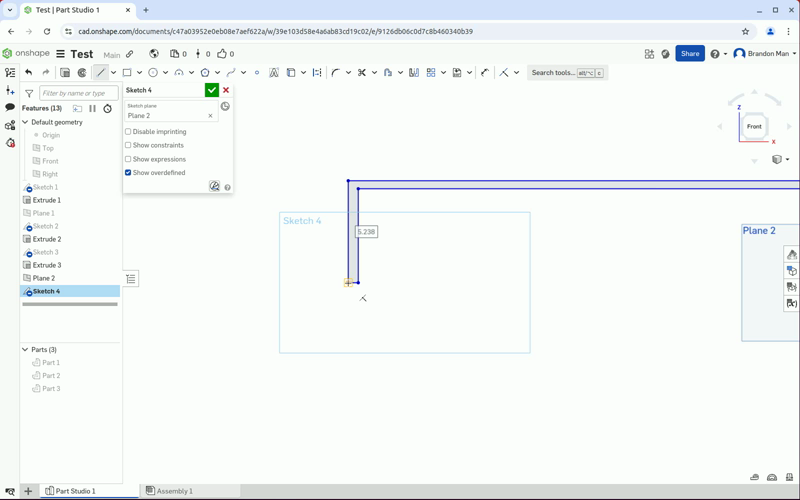
scroll(-6)
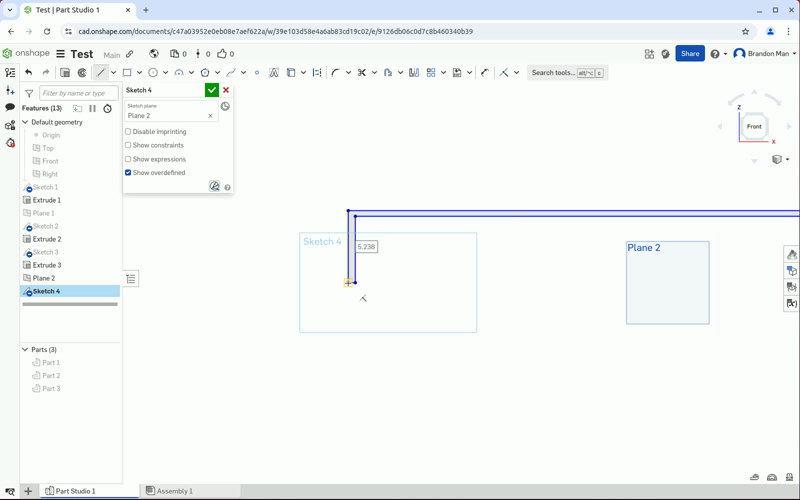
scroll(-6)
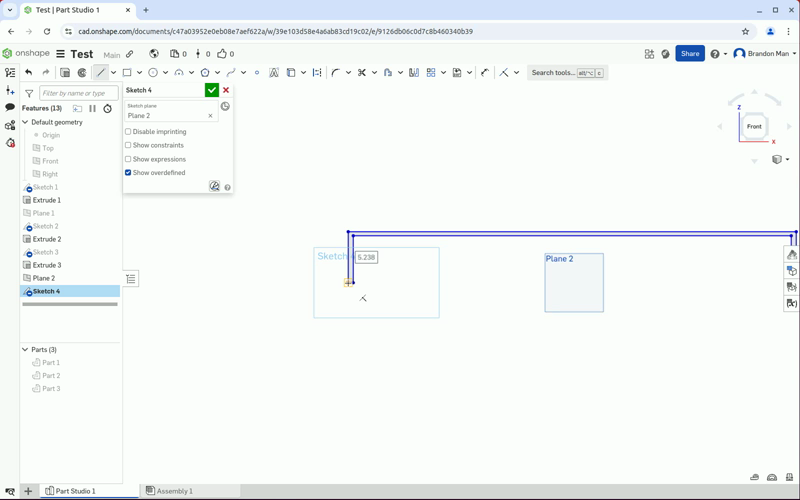
scroll(-6)
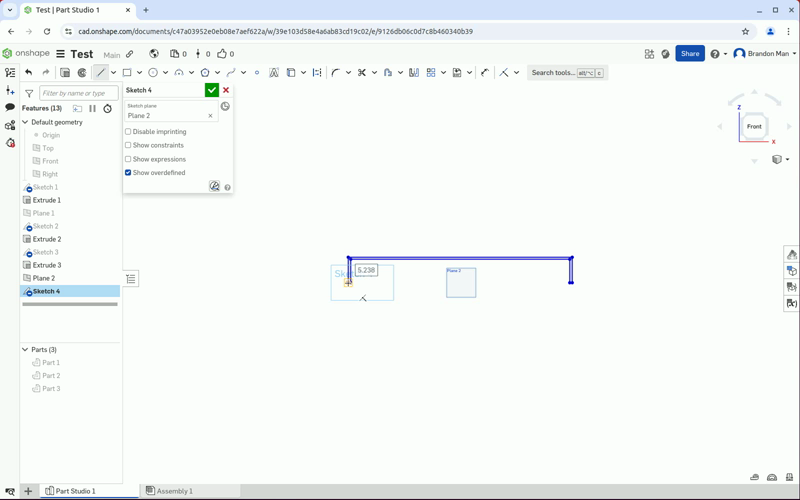
key(esc)
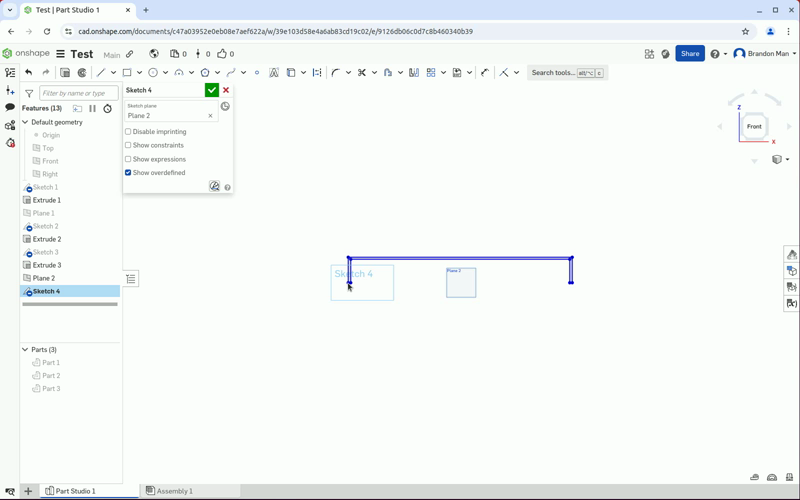
mouse_move(350, 265)
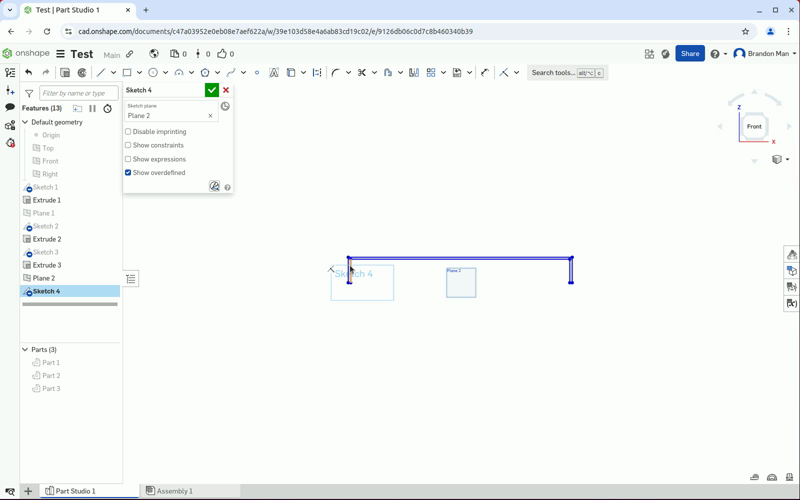
scroll(6)
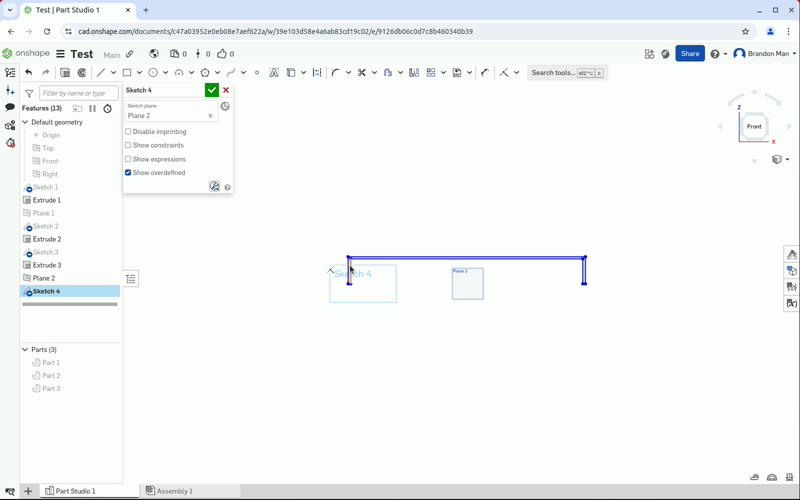
scroll(6)
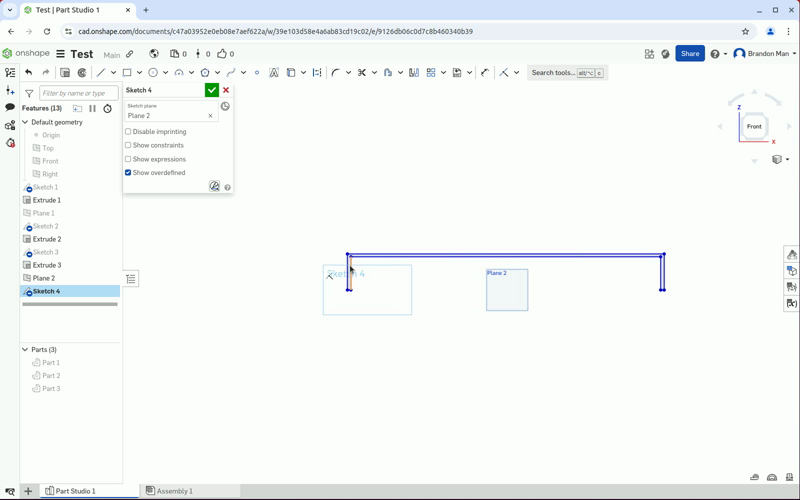
scroll(6)
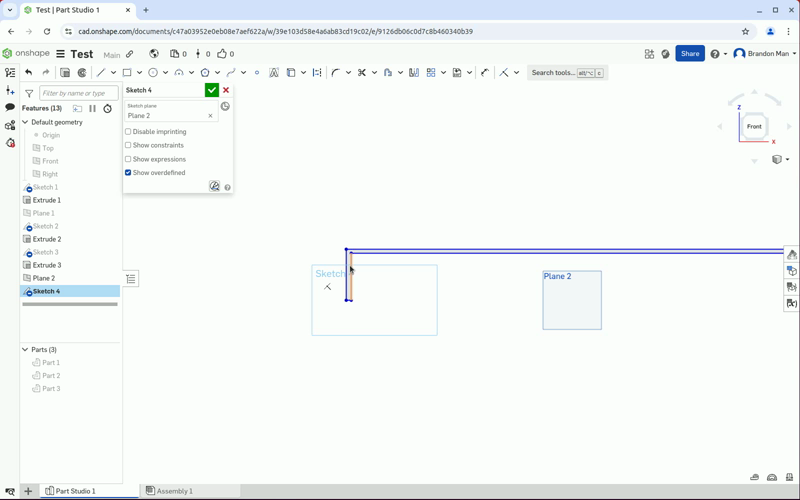
scroll(6)
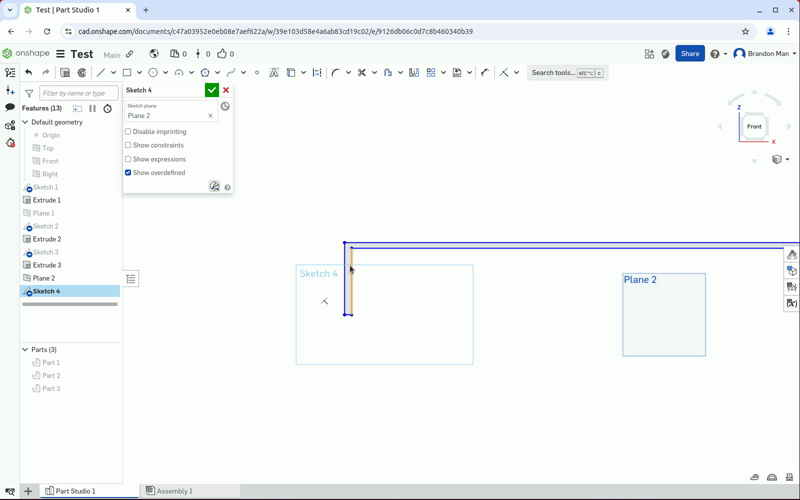
scroll(6)
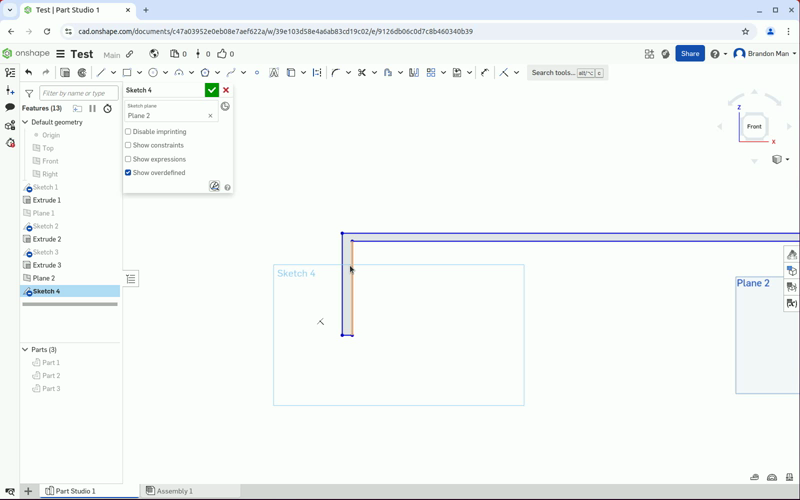
scroll(6)
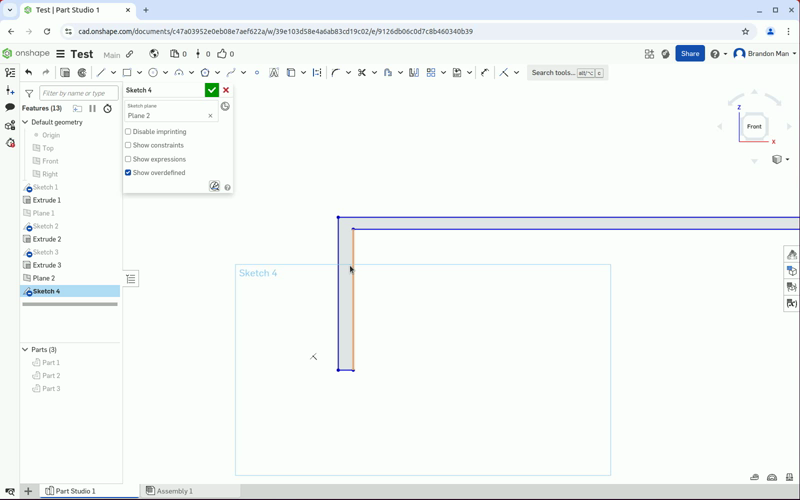
scroll(6)
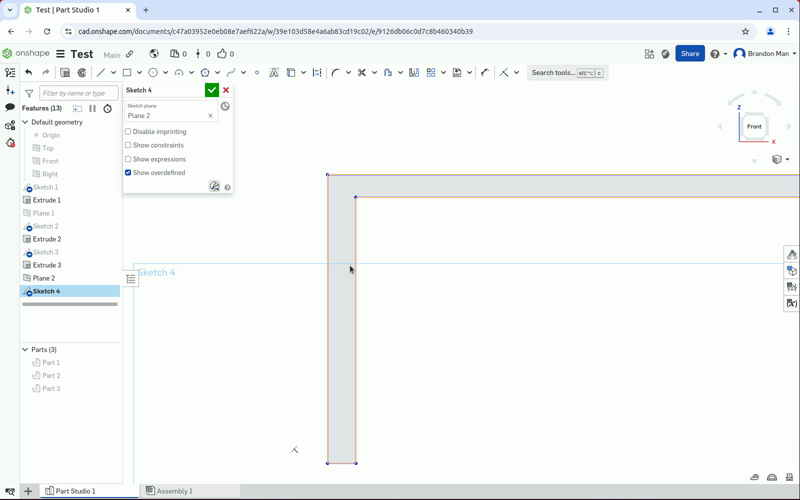
click(350, 265)
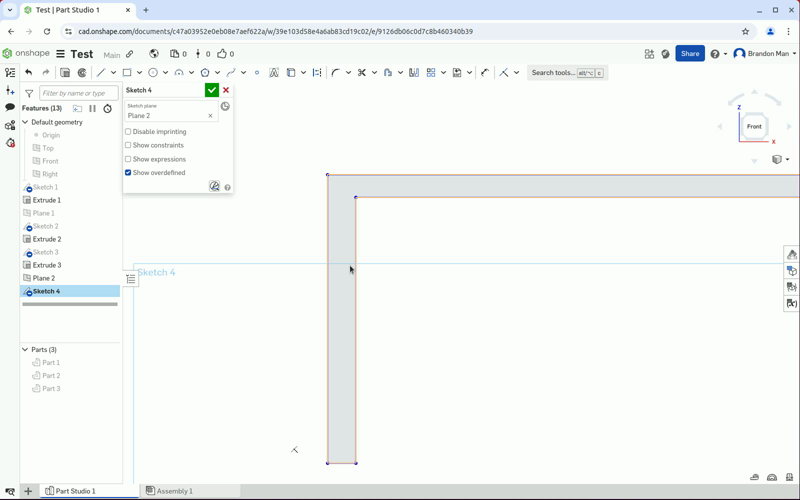
scroll(-6)
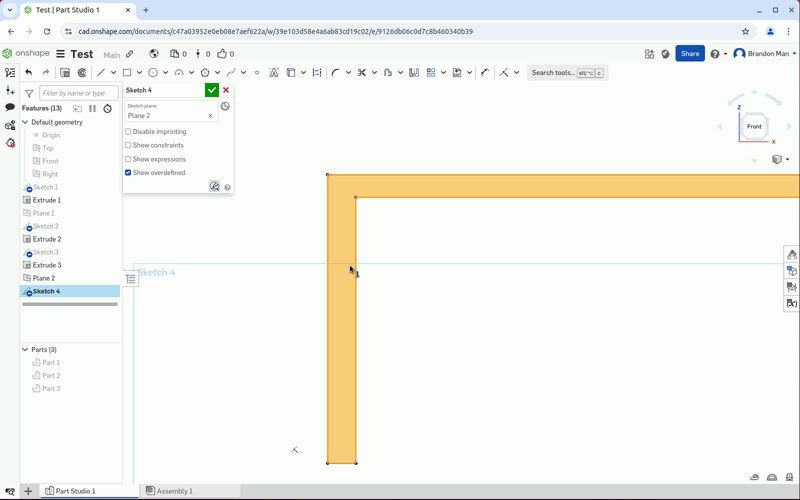
scroll(-6)
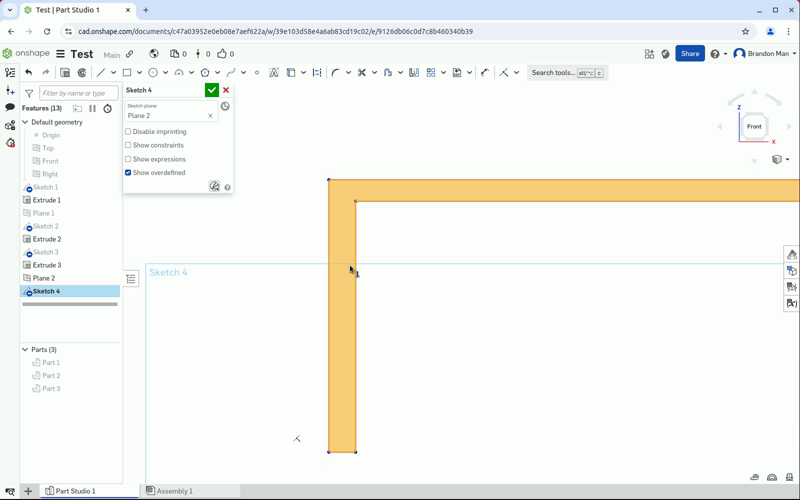
scroll(-6)
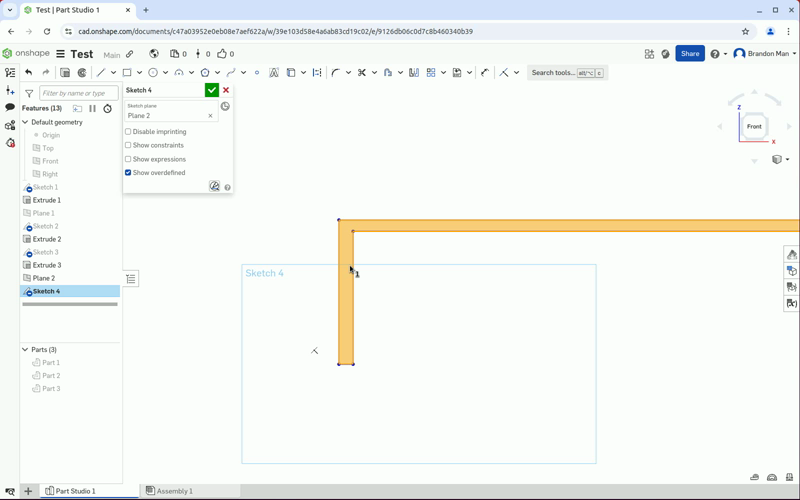
scroll(-6)
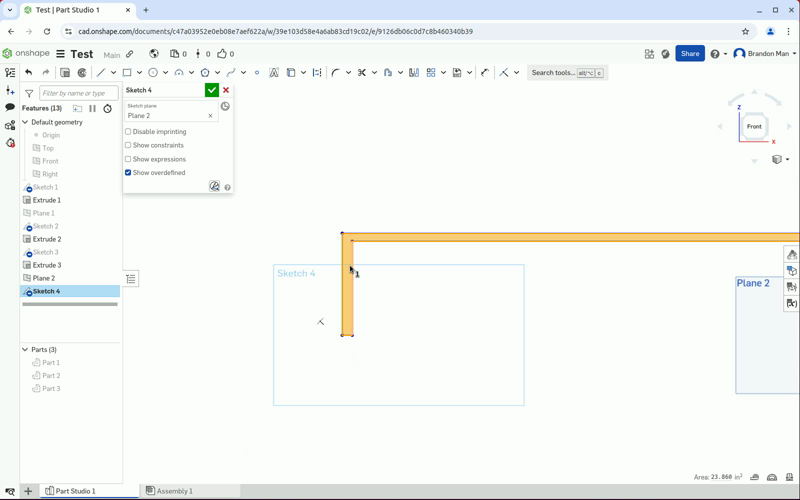
scroll(-6)
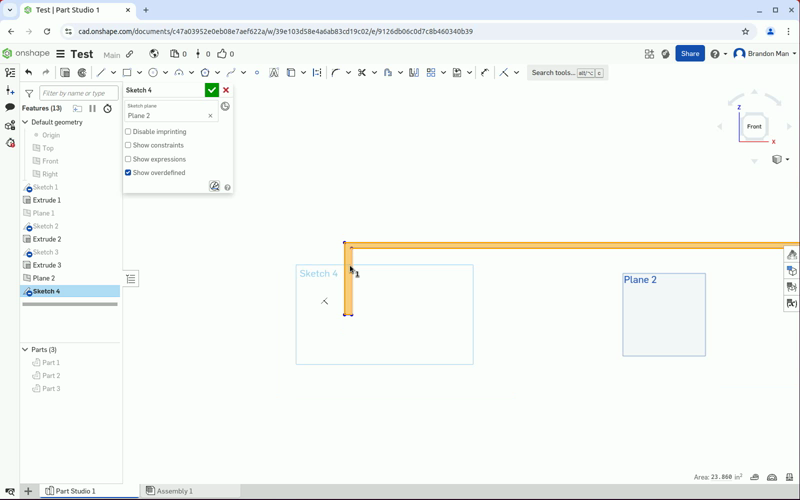
scroll(-6)
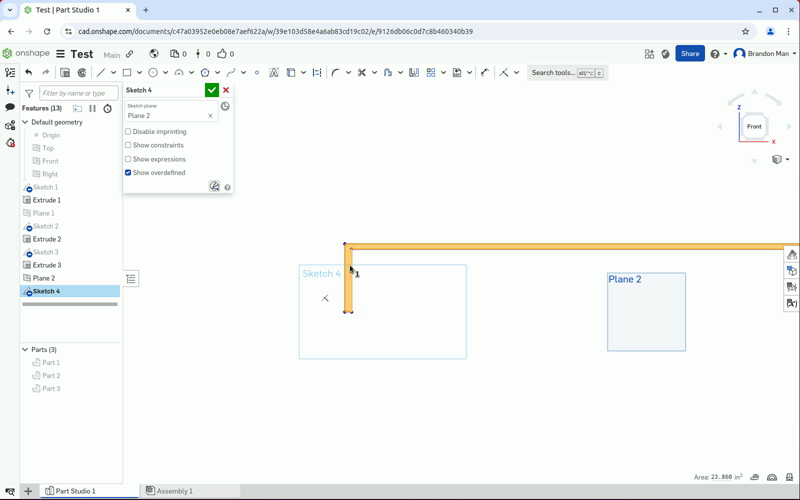
scroll(-6)
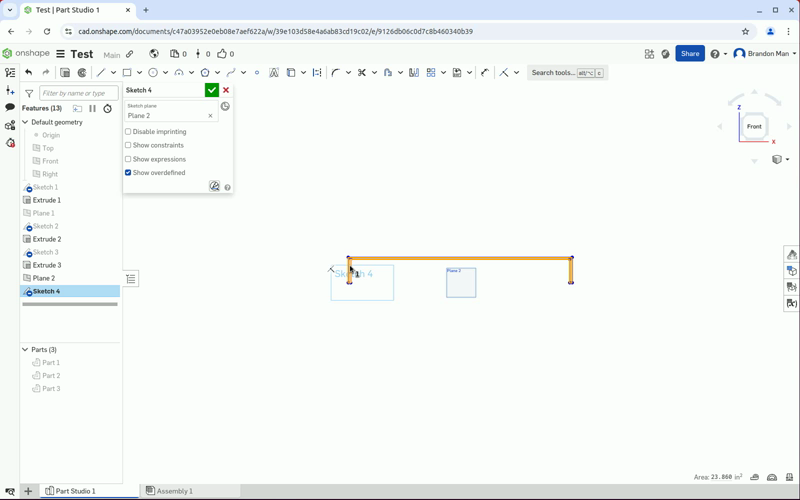
mouse_move(73, 352)
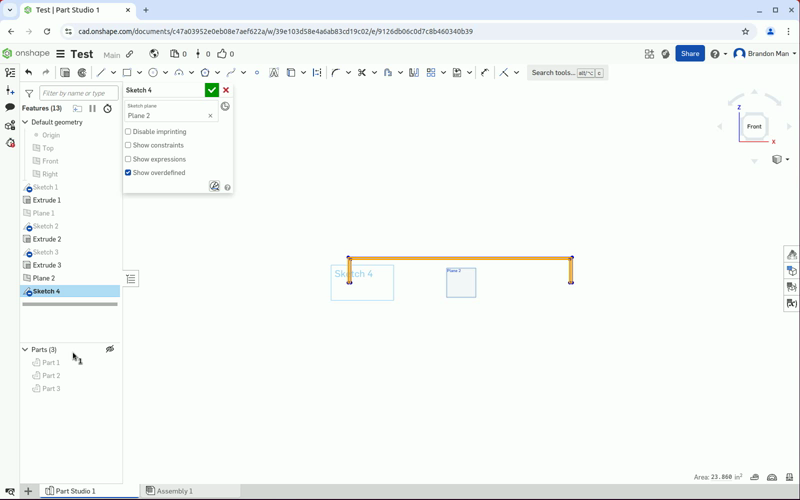
key(shift+y)
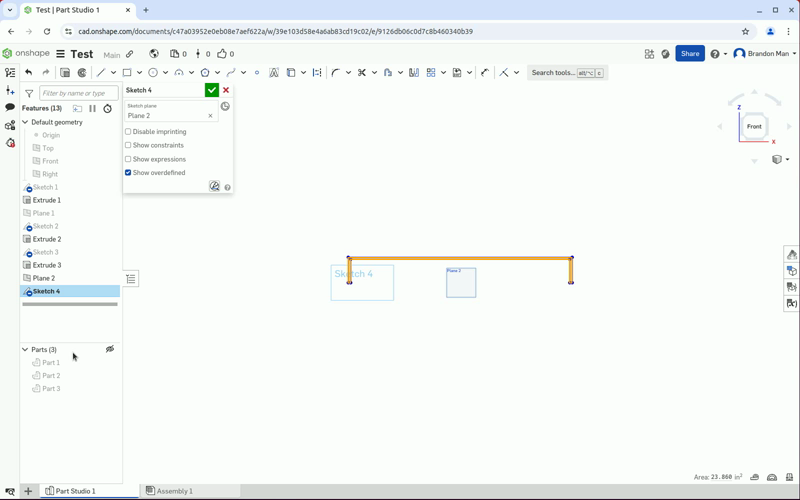
key(shift+e)
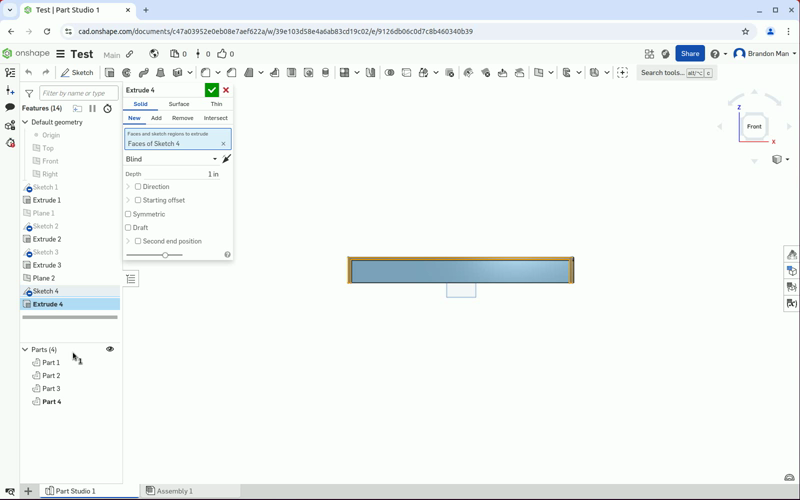
mouse_move(143, 106)
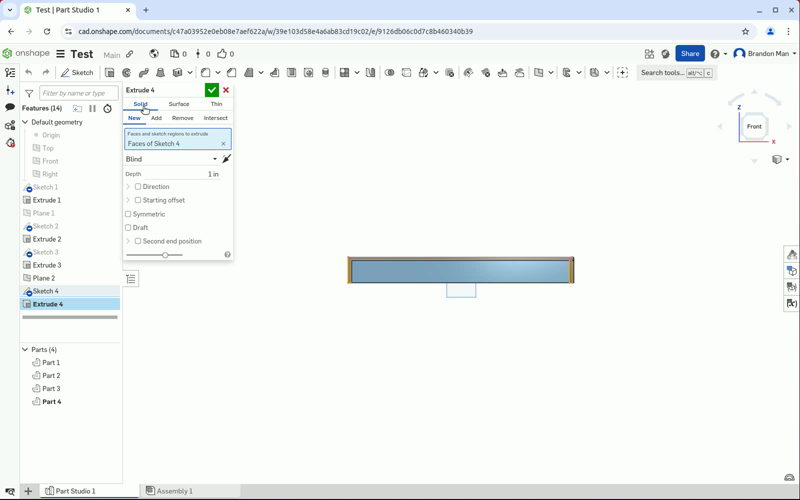
click(143, 106)
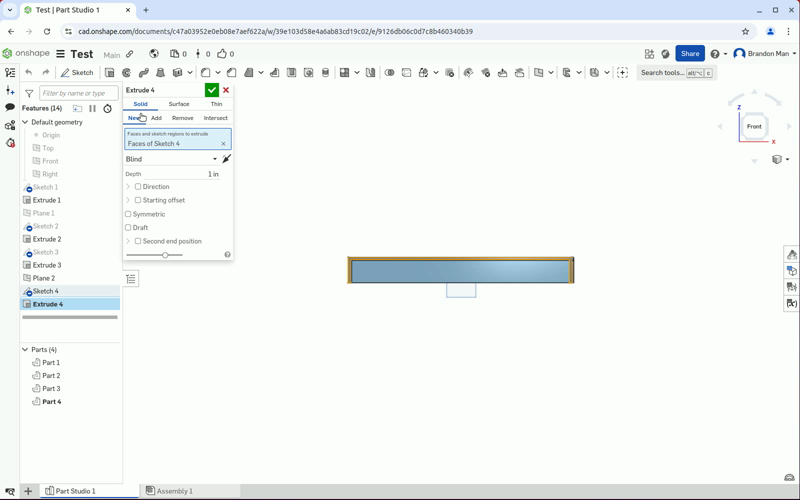
mouse_move(137, 120)
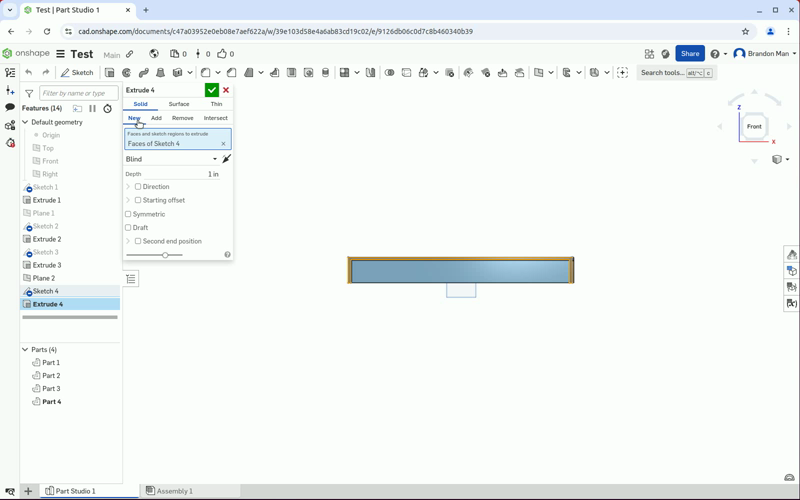
click(137, 120)
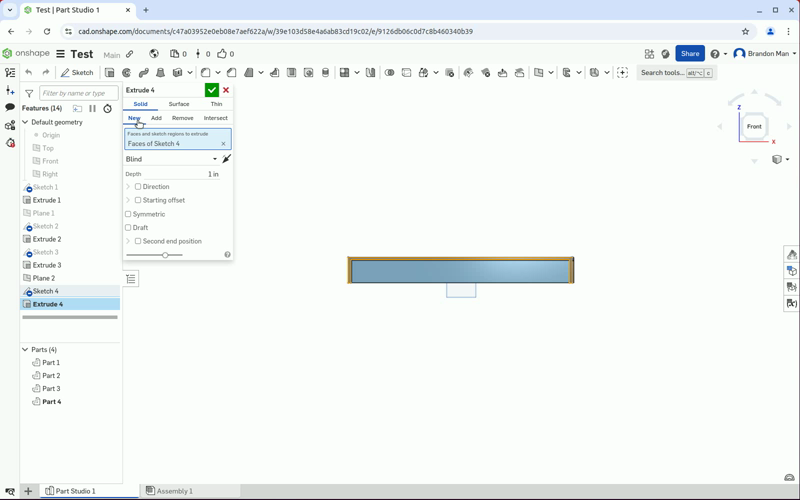
key(tab, 4)
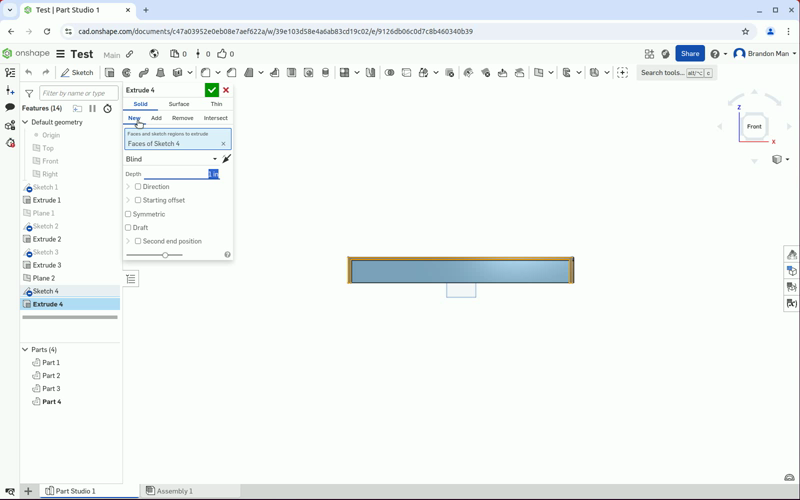
text(0.722)
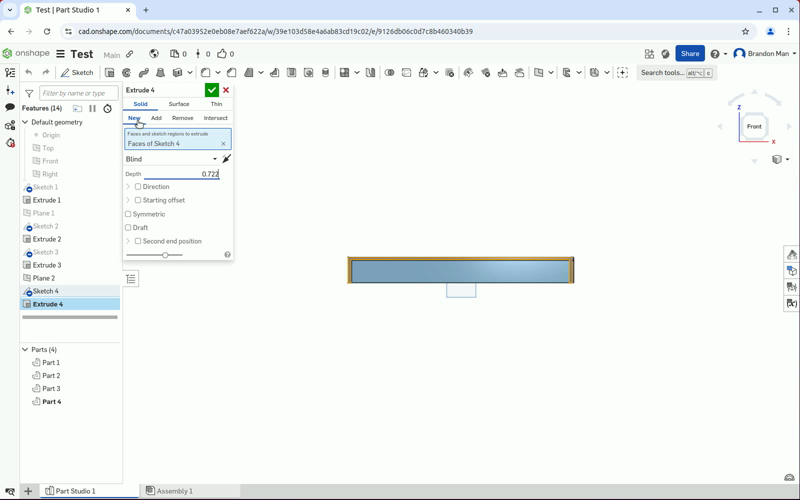
key(enter)
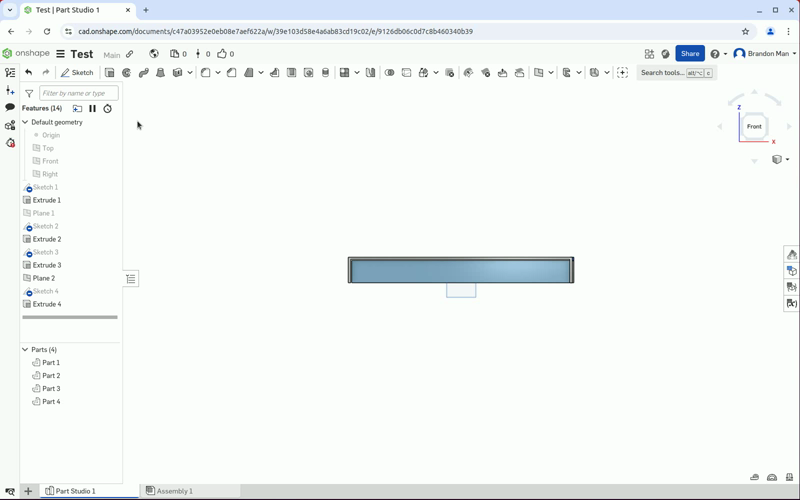
key(shift+h)
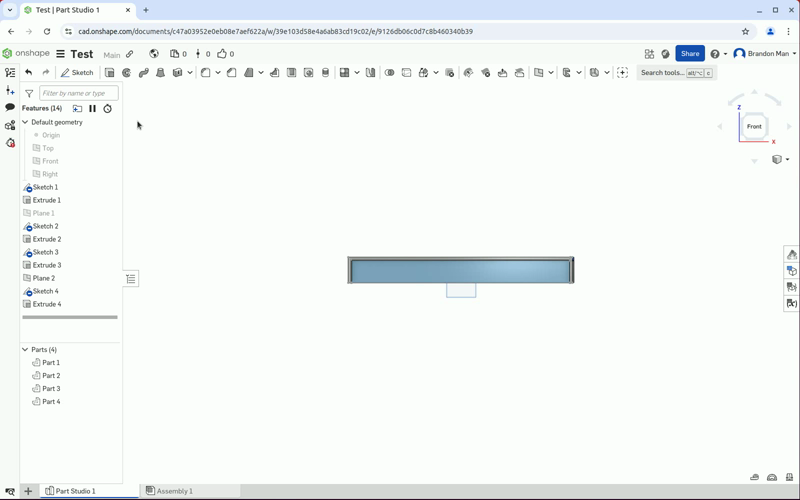
key(shift+h)
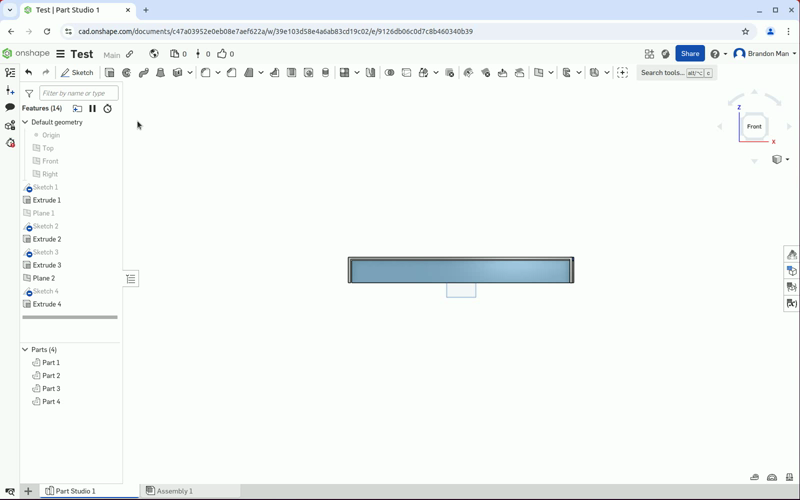
mouse_move(73, 189)
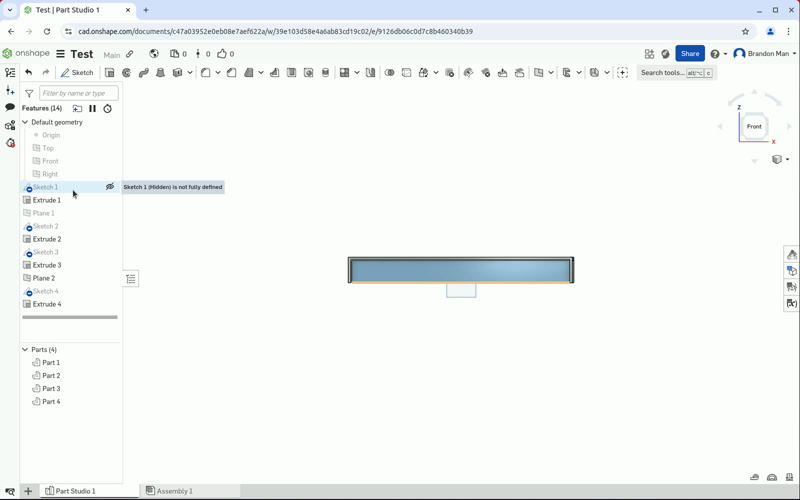
click(73, 189)
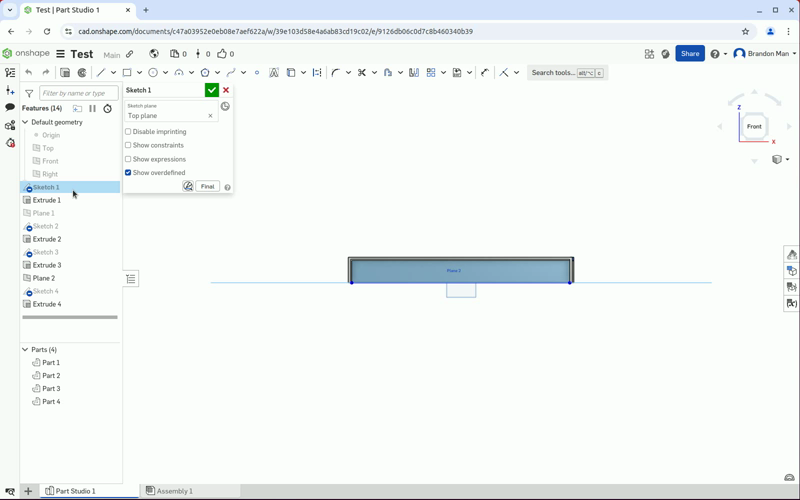
mouse_move(229, 92)
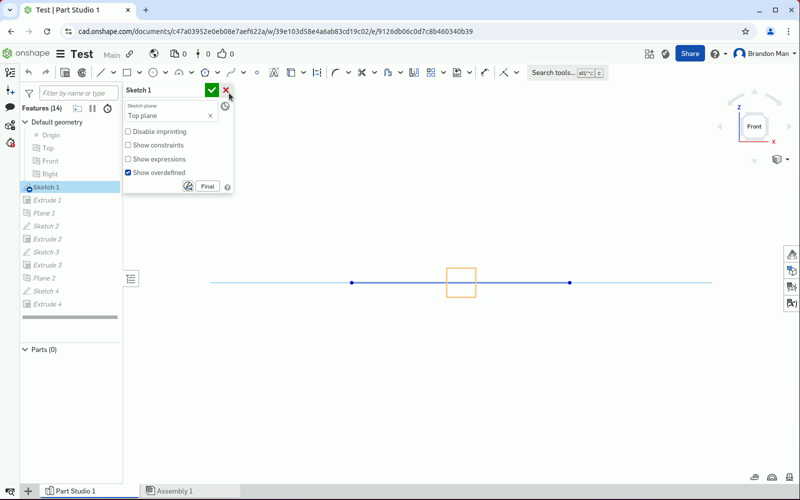
click(229, 92)
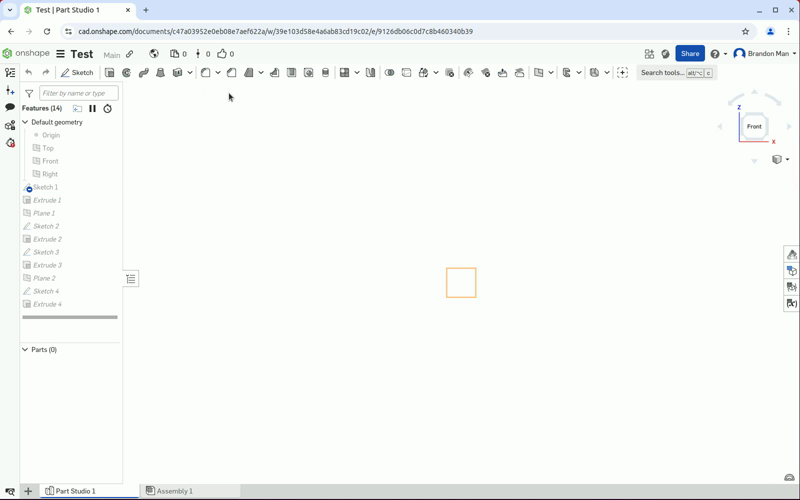
key(shift+s)
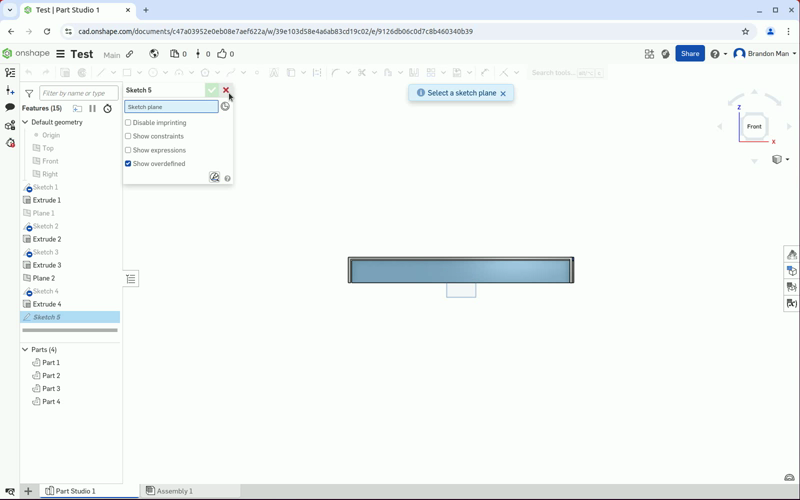
mouse_move(73, 280)
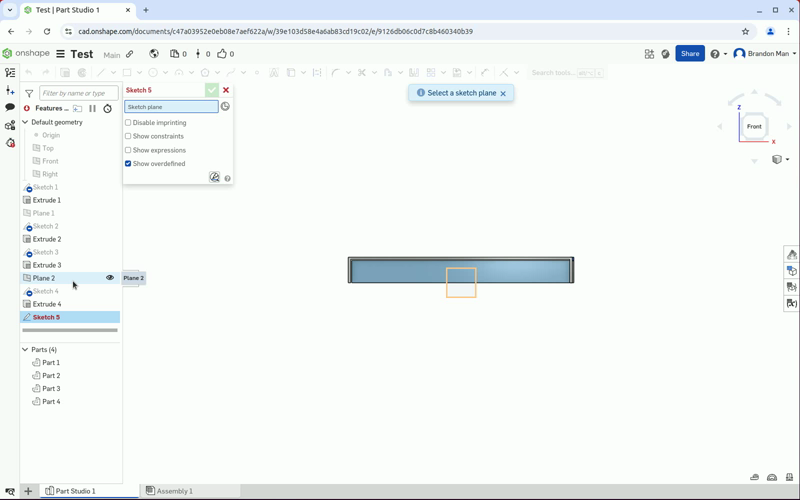
click(73, 280)
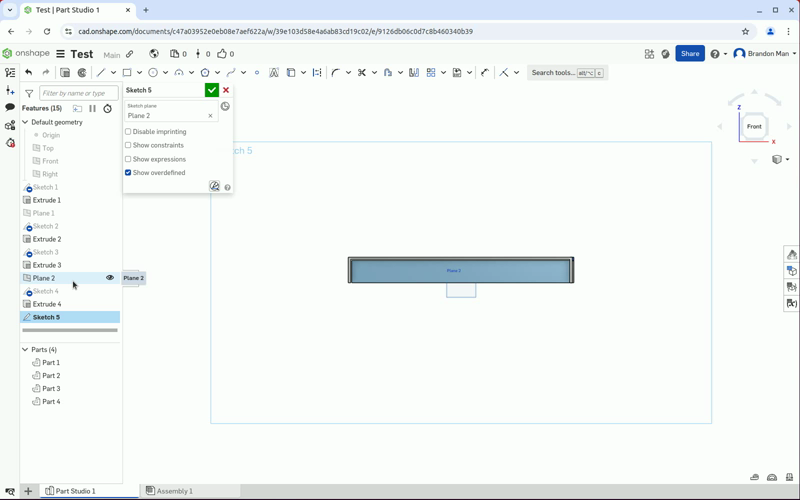
mouse_move(73, 352)
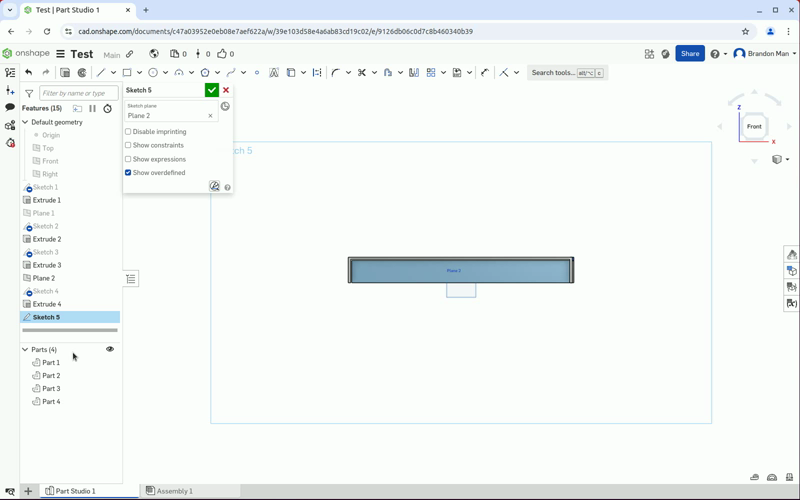
key(y)
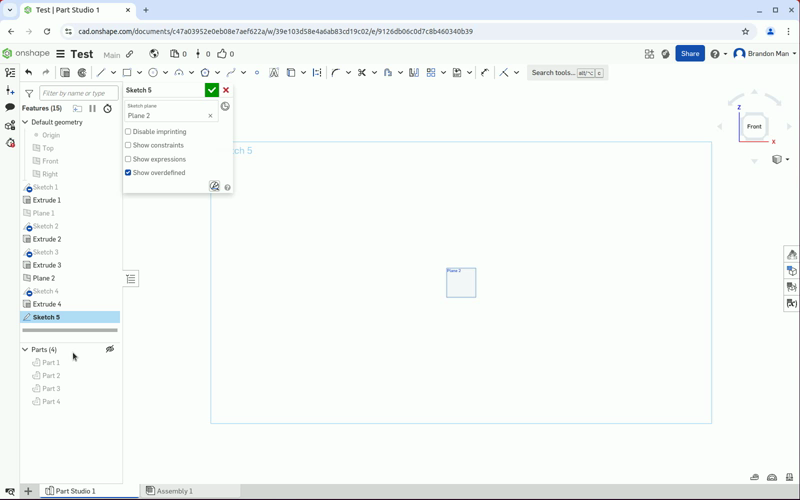
key(l)
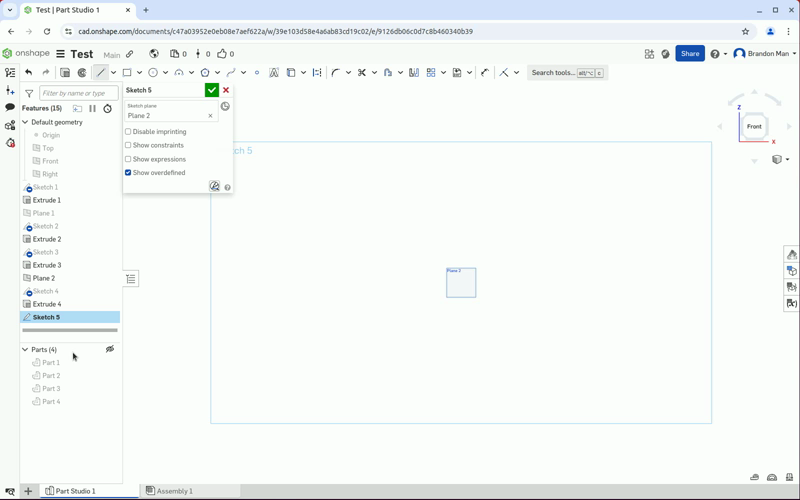
key_down(shift)
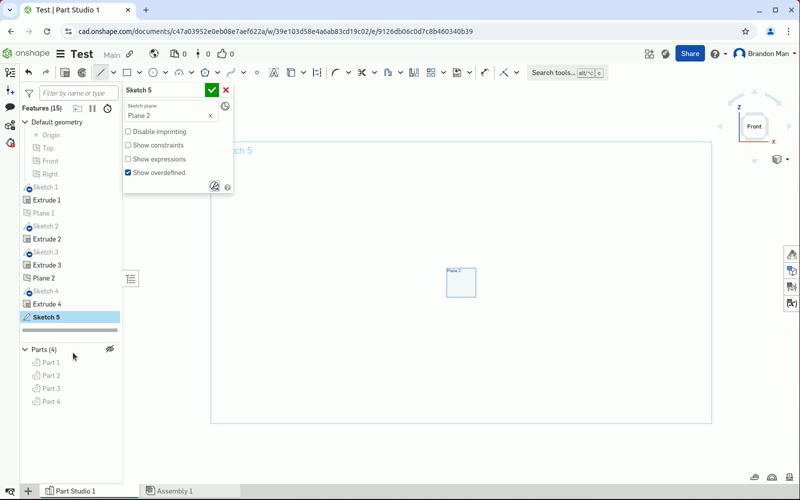
mouse_move(351, 282)
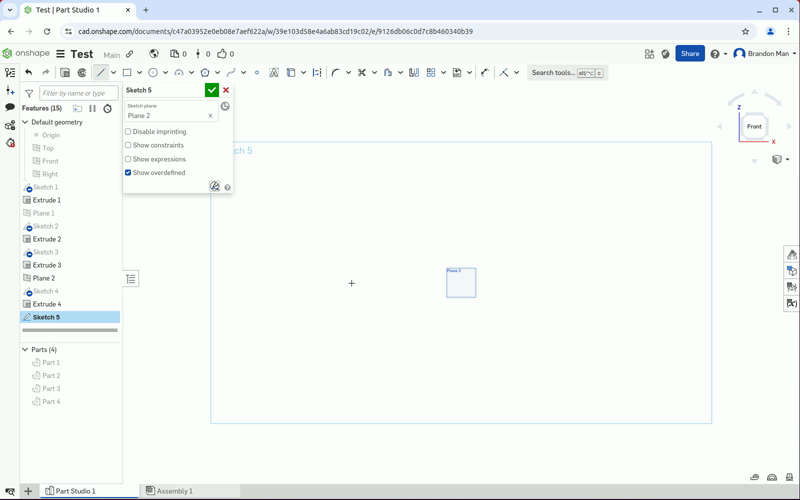
click(351, 282)
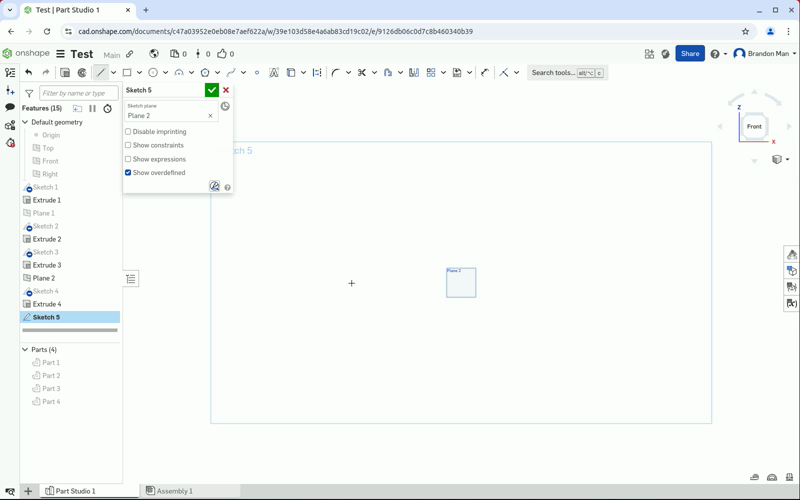
key_up(shift)
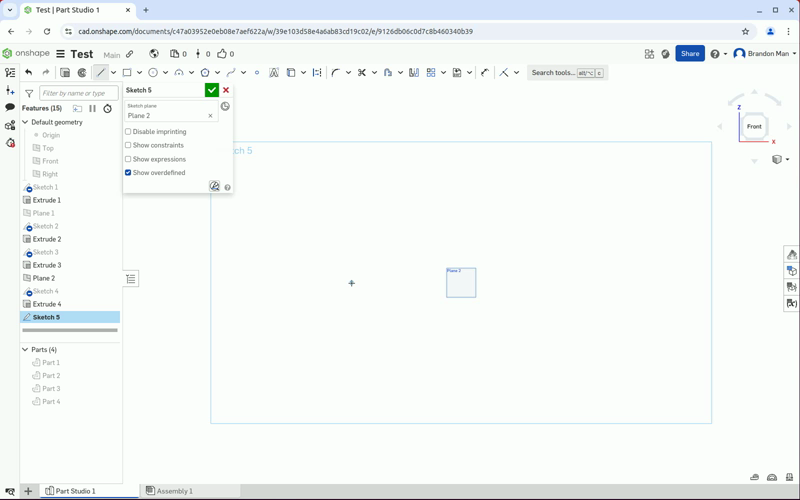
key_down(shift)
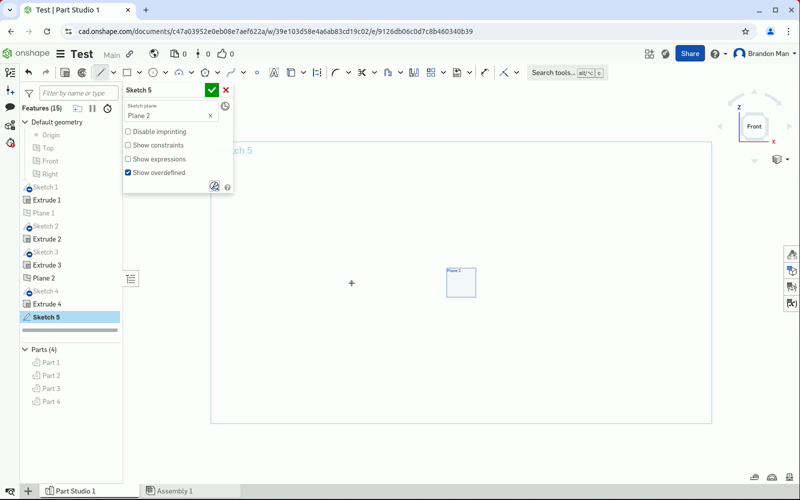
mouse_move(569, 282)
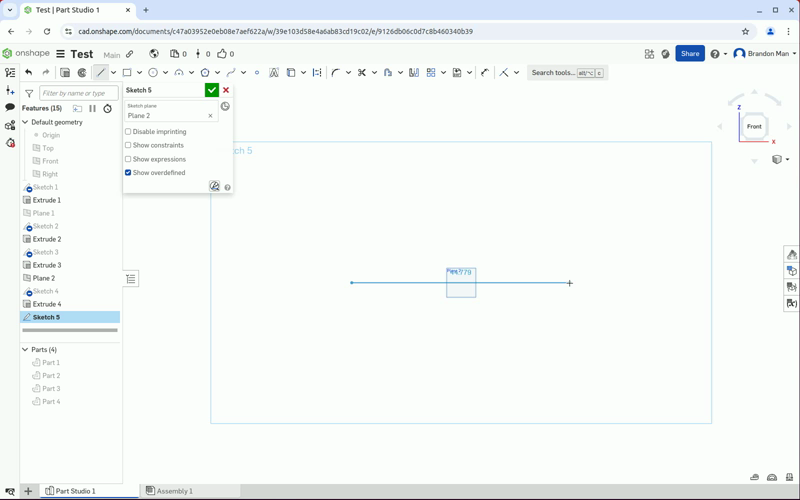
click(569, 282)
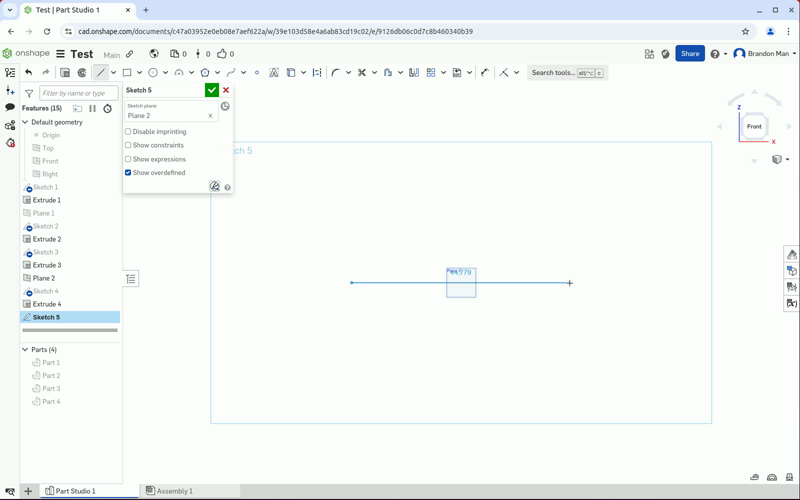
key_up(shift)
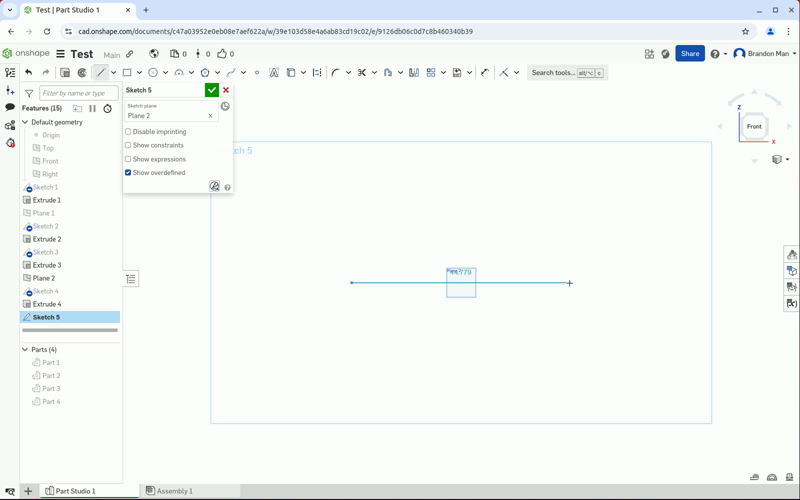
key_down(shift)
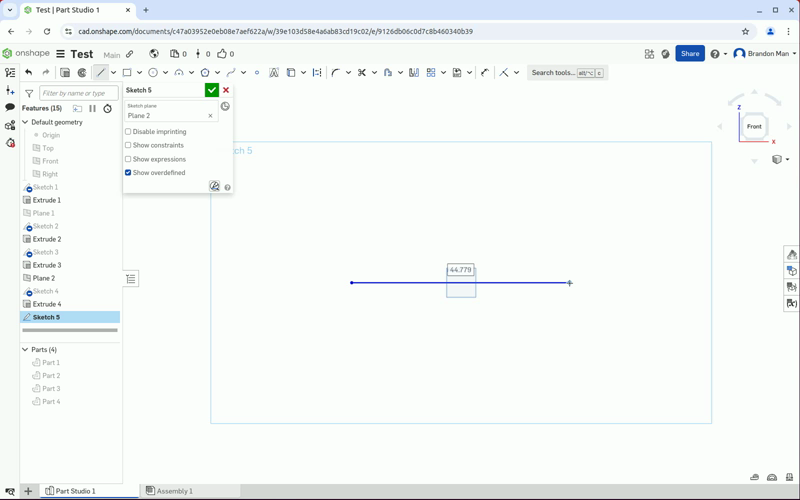
mouse_move(589, 282)
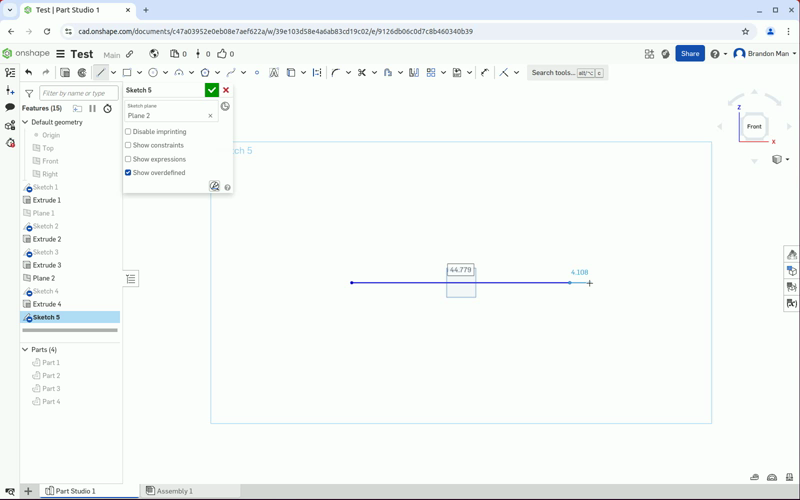
mouse_move(569, 260)
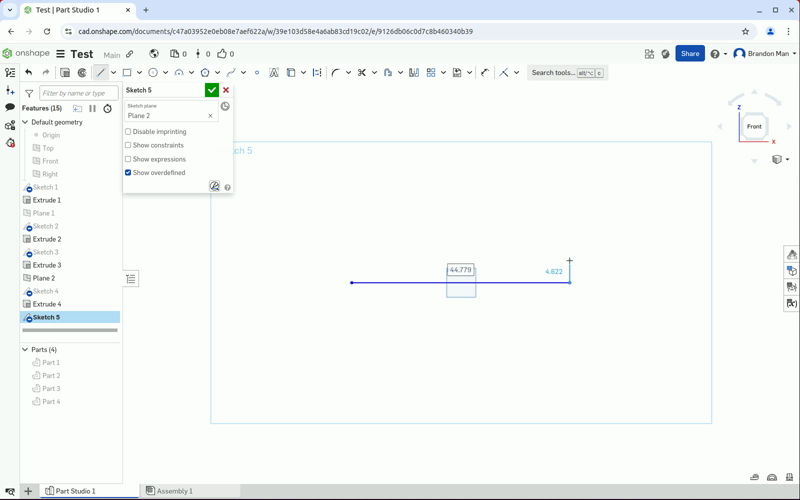
click(569, 260)
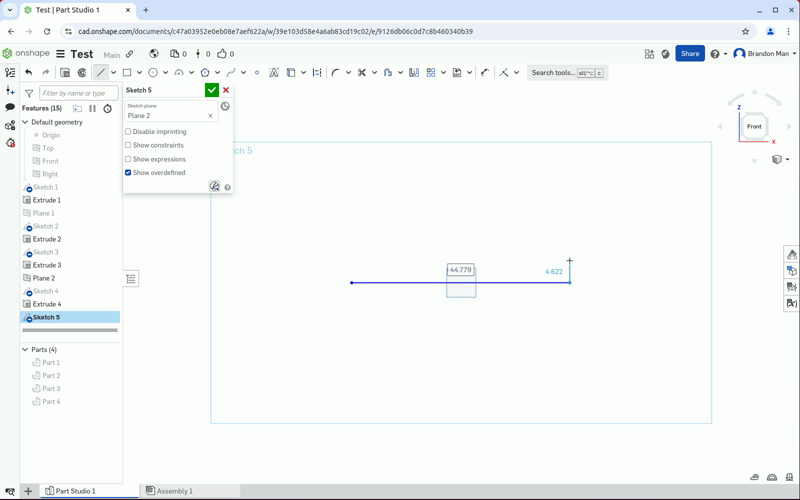
key_up(shift)
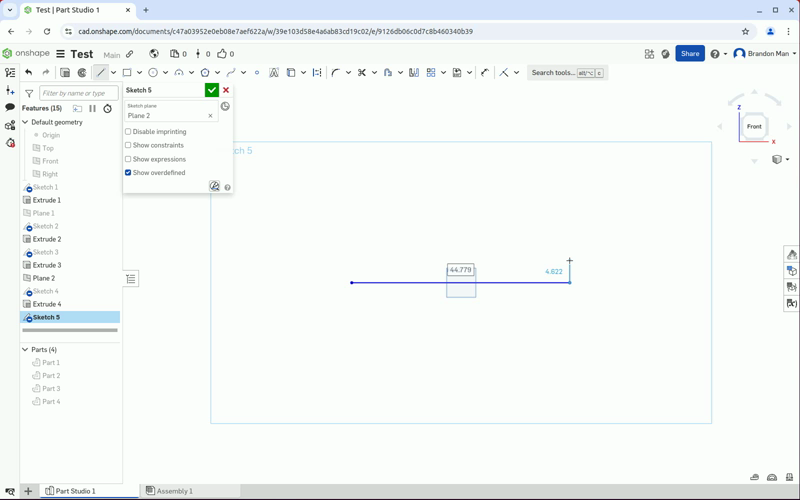
key_down(shift)
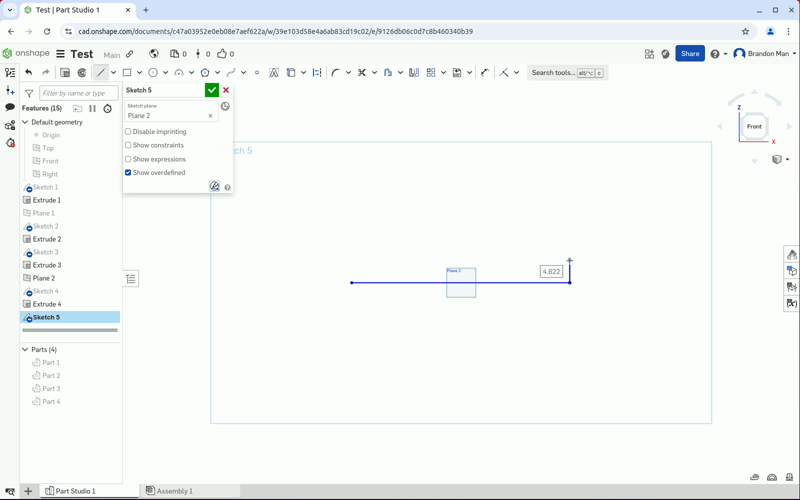
mouse_move(351, 260)
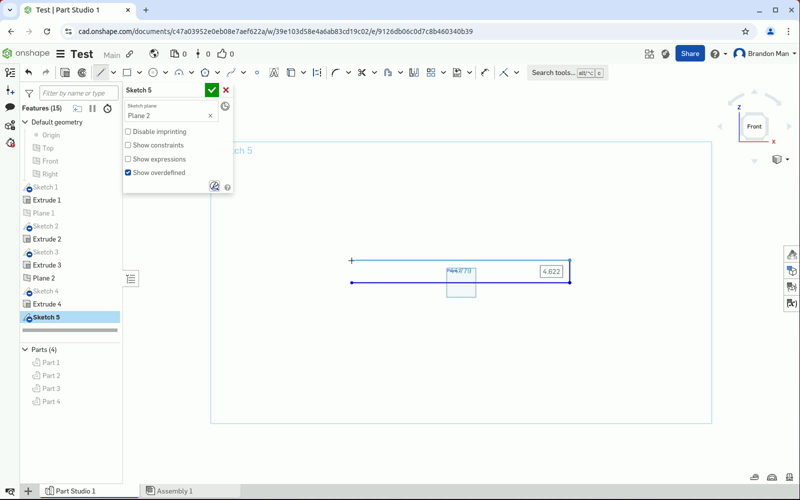
click(351, 260)
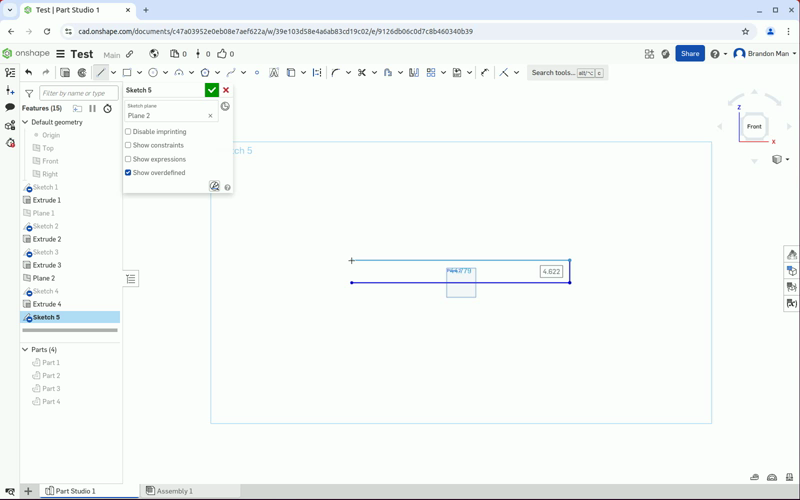
key_up(shift)
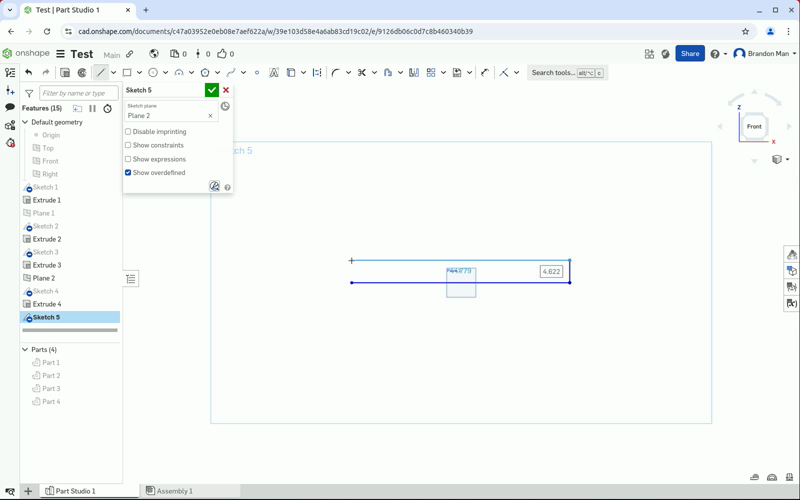
mouse_move(381, 260)
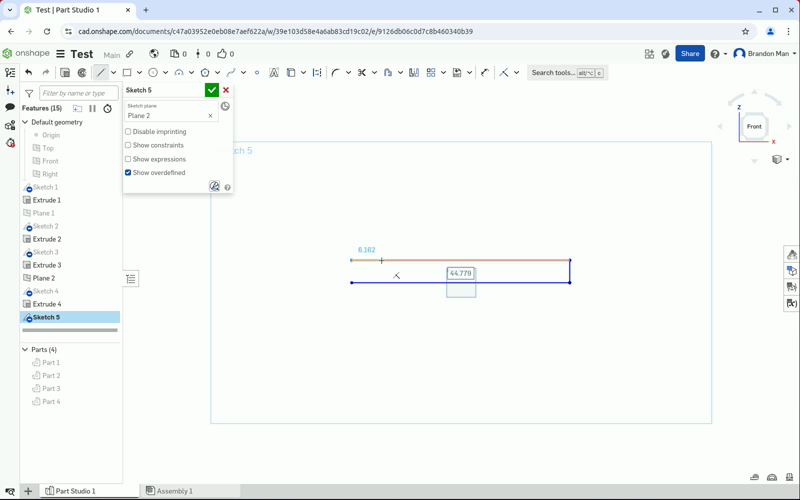
key_down(shift)
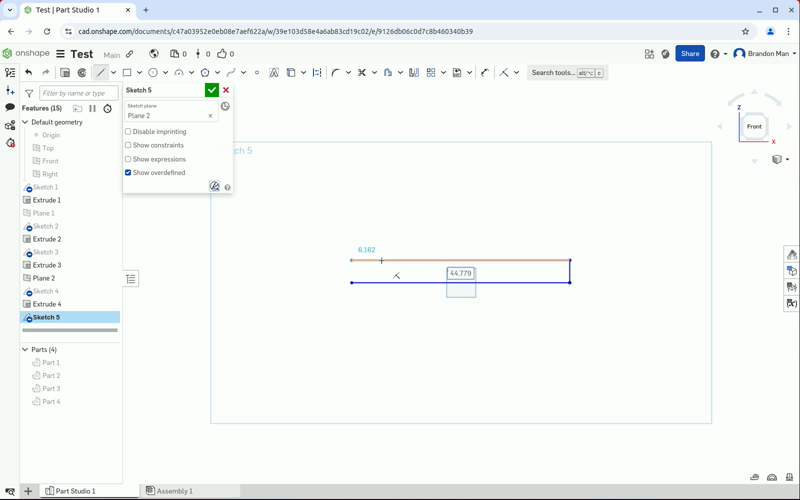
mouse_move(351, 282)
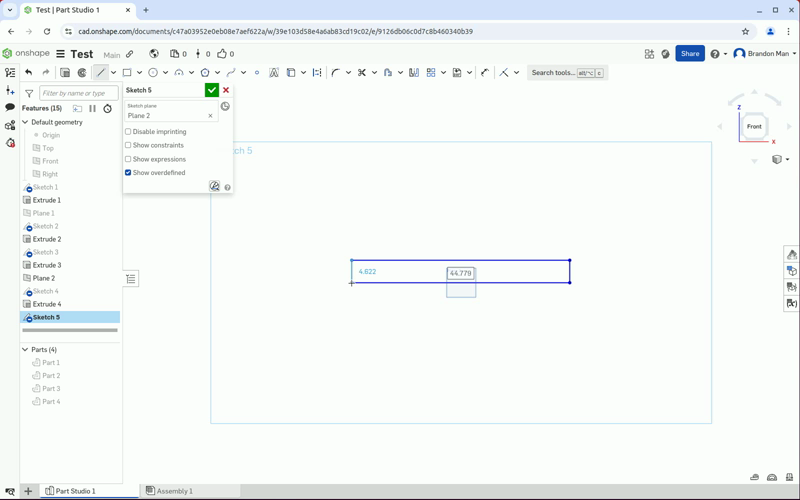
key_up(shift)
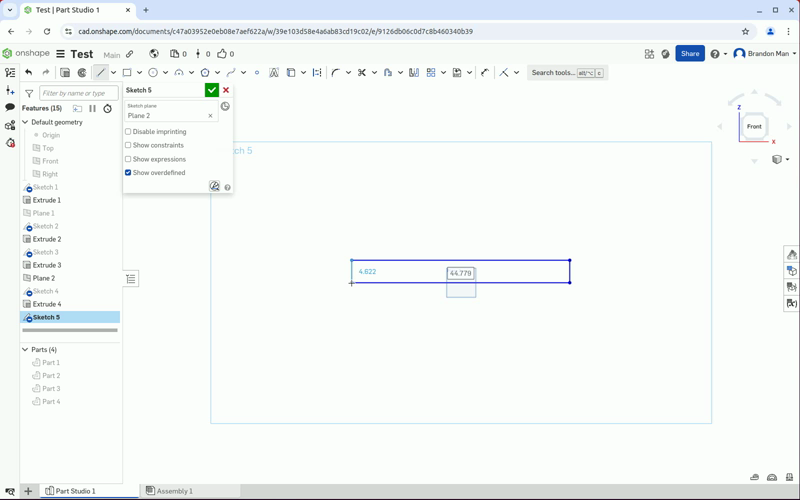
click(351, 282)
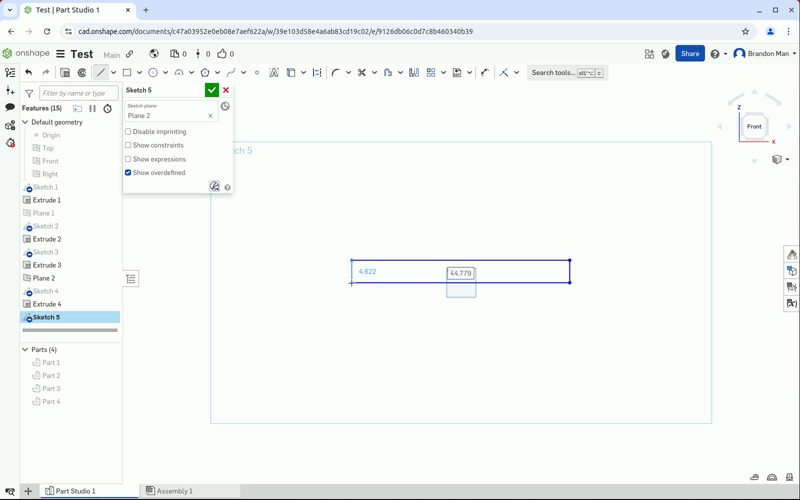
key(esc)
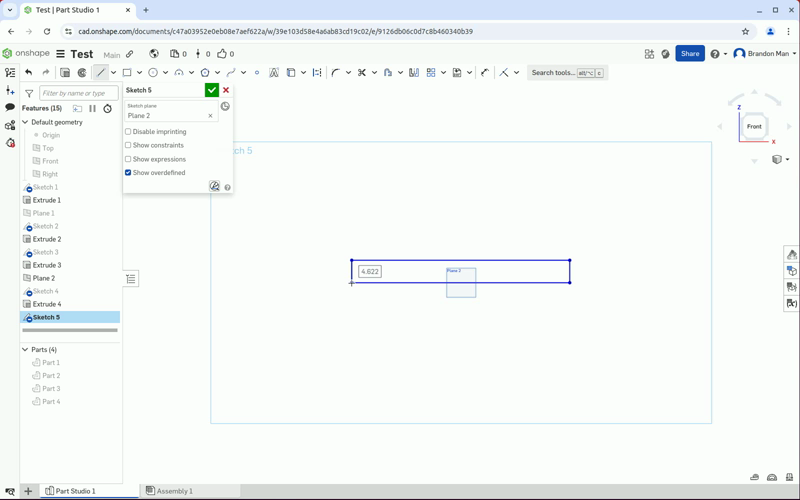
mouse_move(449, 278)
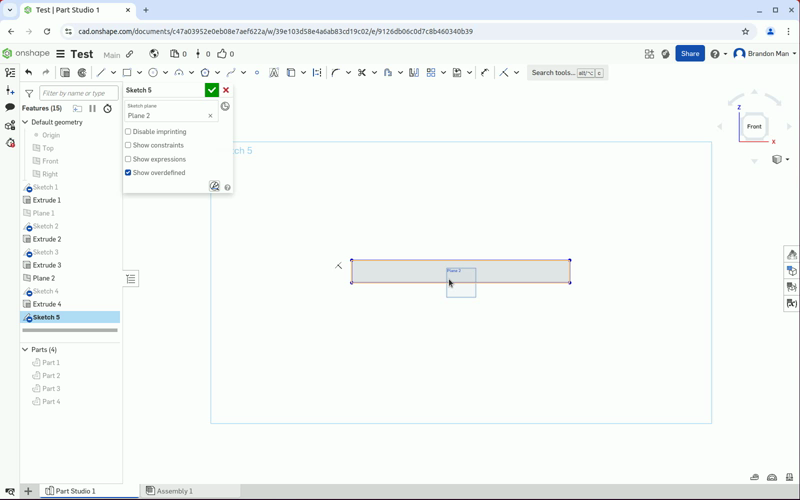
click(449, 278)
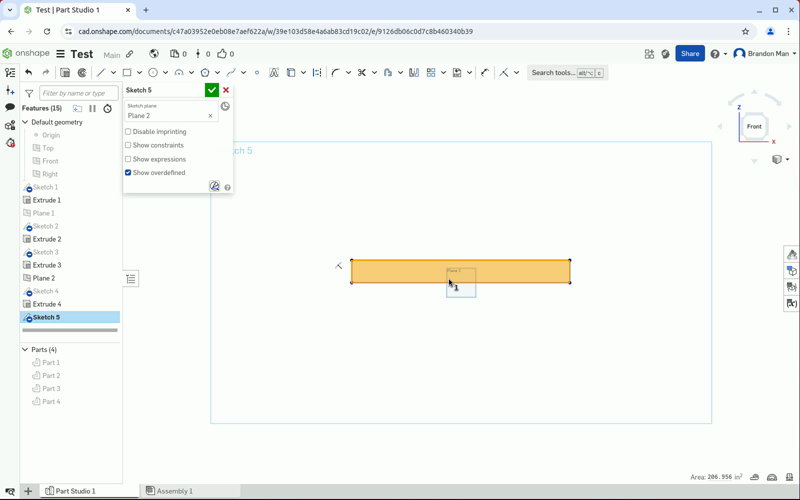
mouse_move(73, 352)
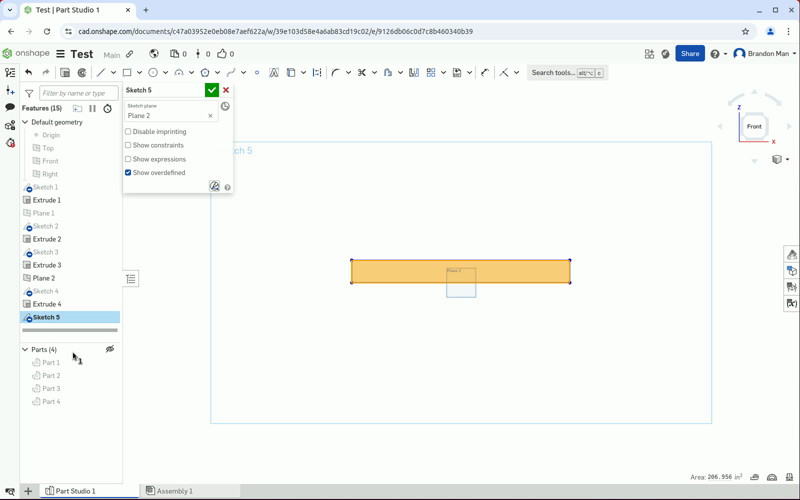
key(shift+y)
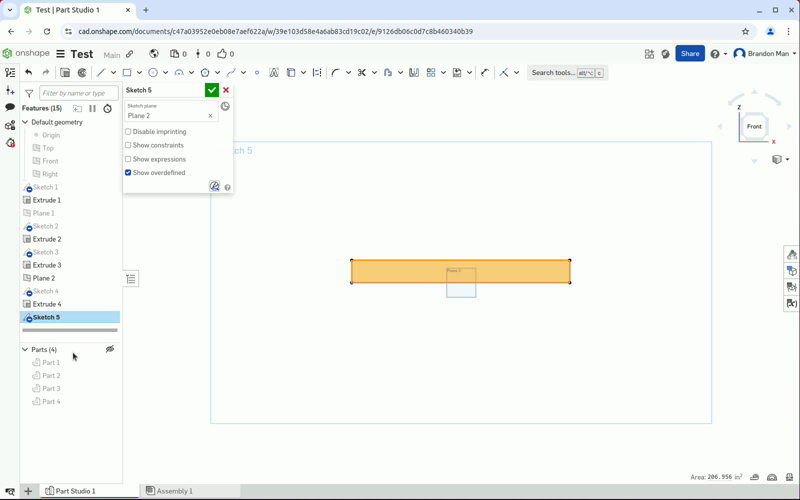
key(shift+e)
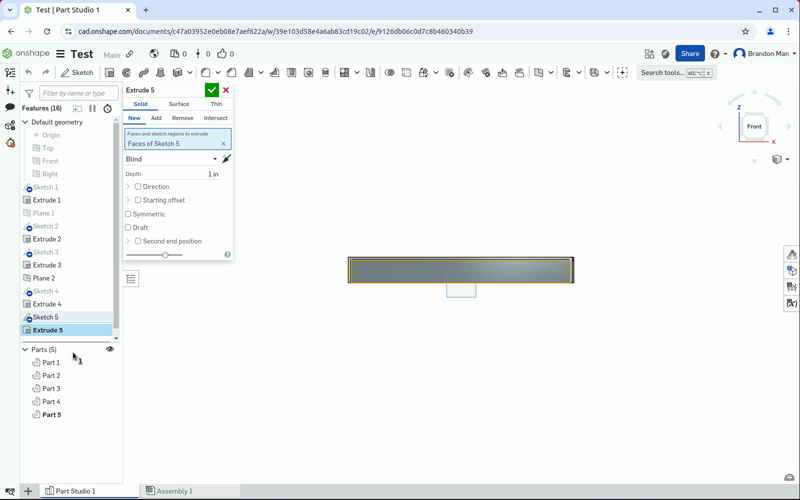
mouse_move(143, 106)
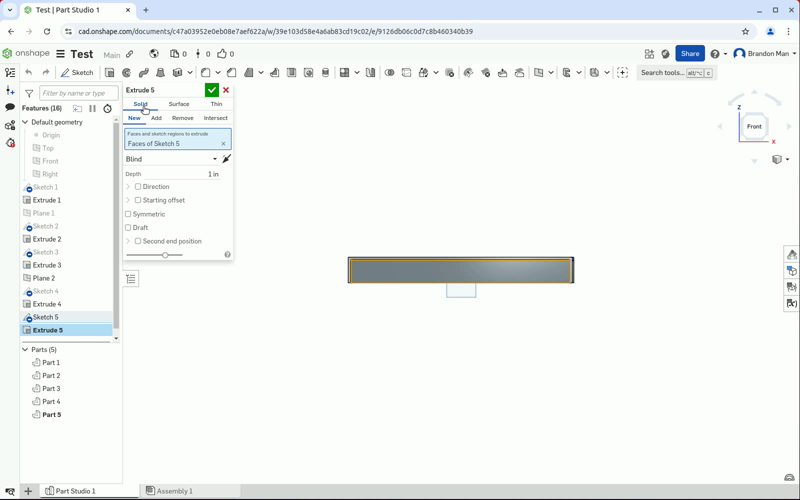
click(143, 106)
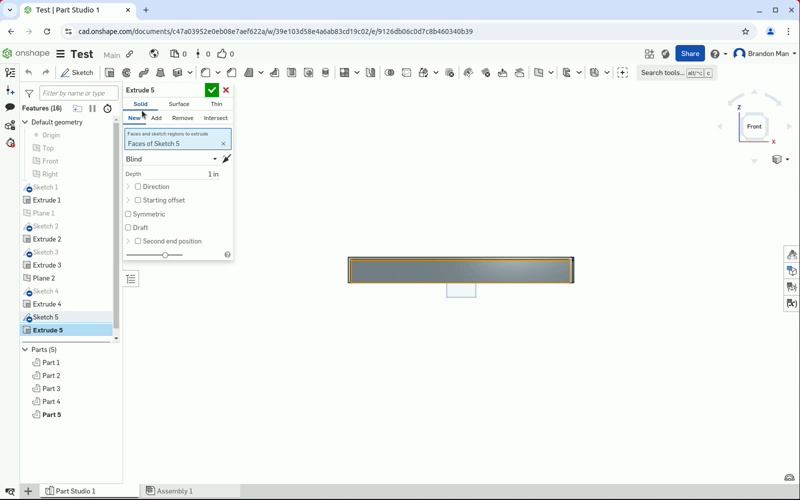
mouse_move(137, 120)
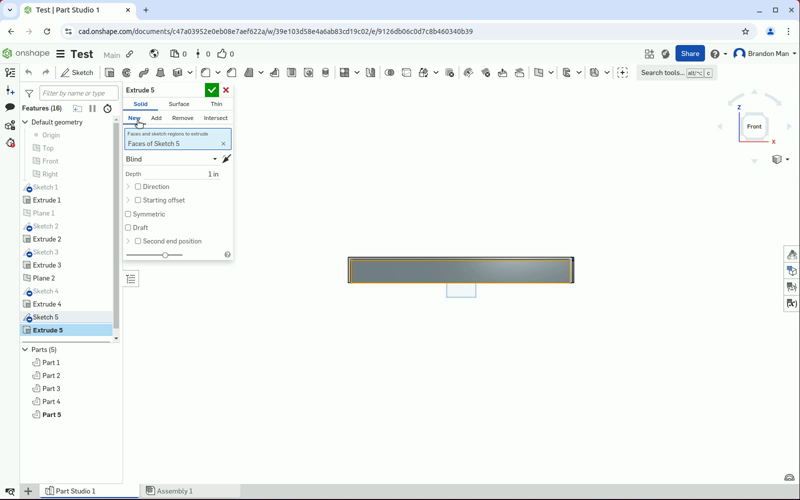
click(137, 120)
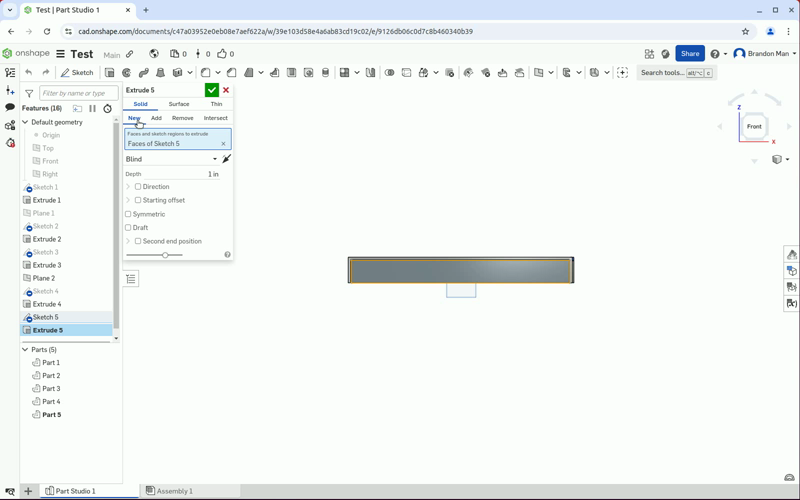
key(tab, 4)
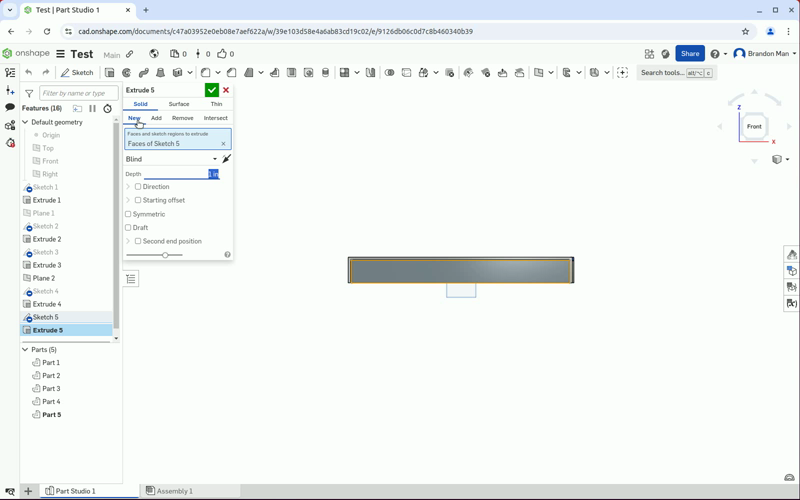
text(0.722)
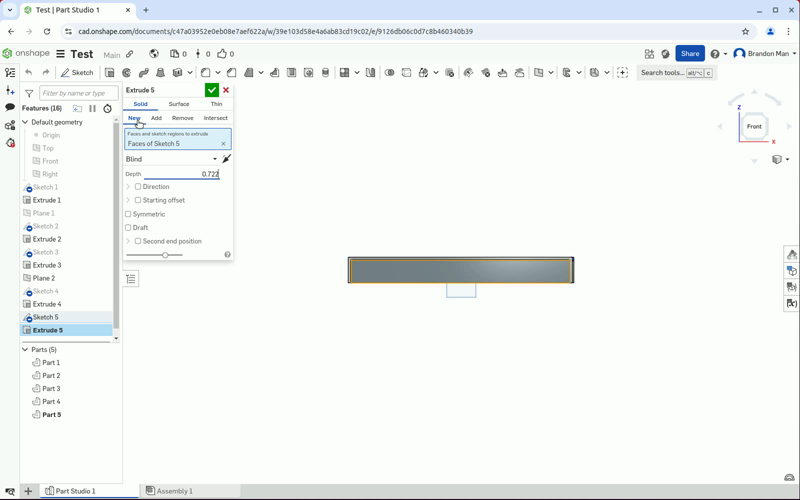
key(enter)
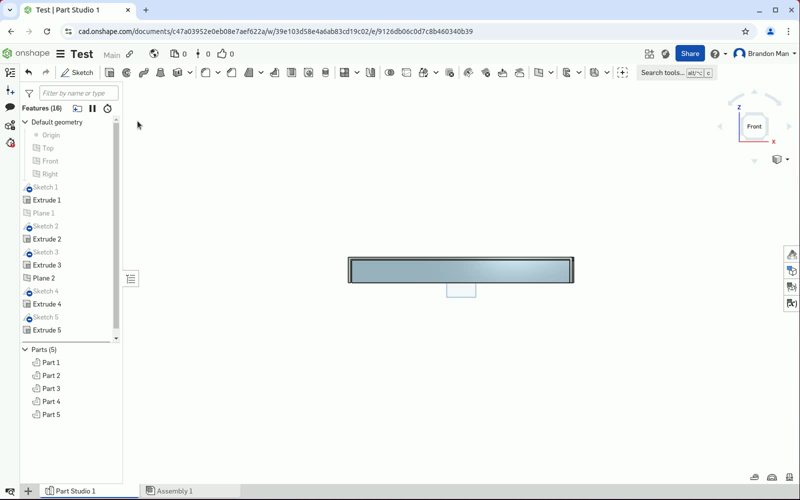
key(shift+h)
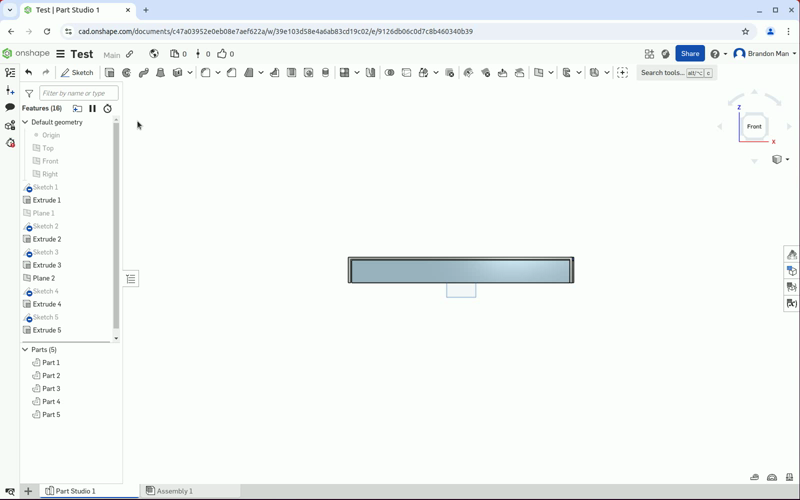
key(shift+h)
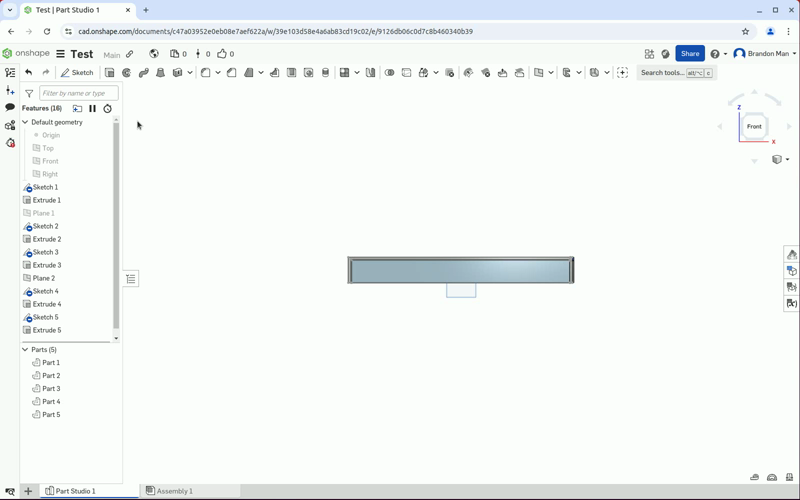
key(shift+7)
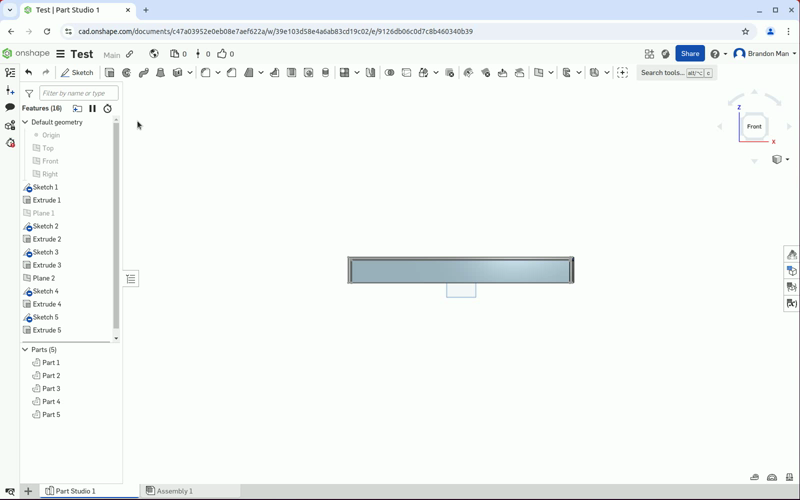
key(left, 2)
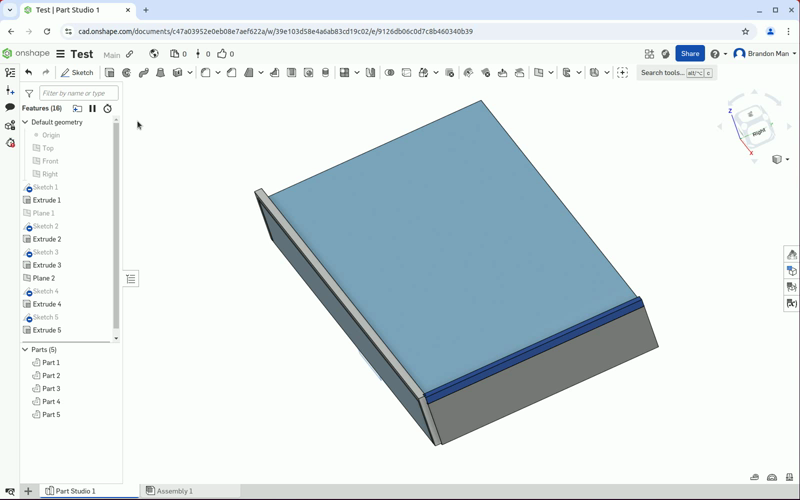
key(down, 2)
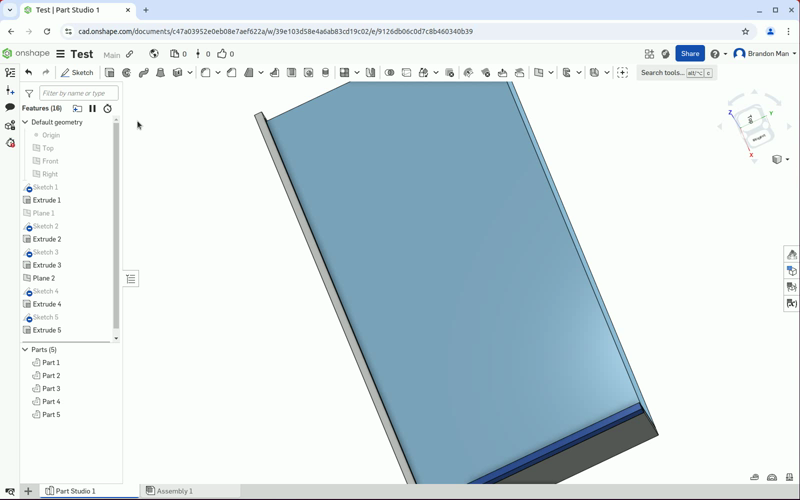
key(up, 2)
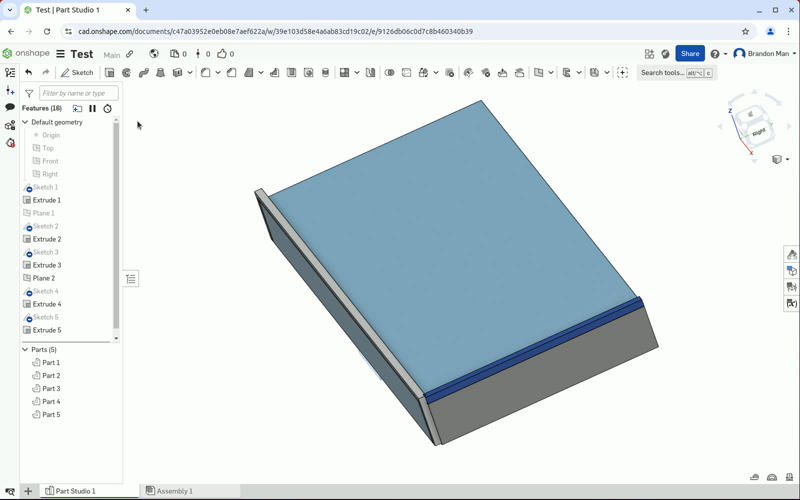
key(right, 2)
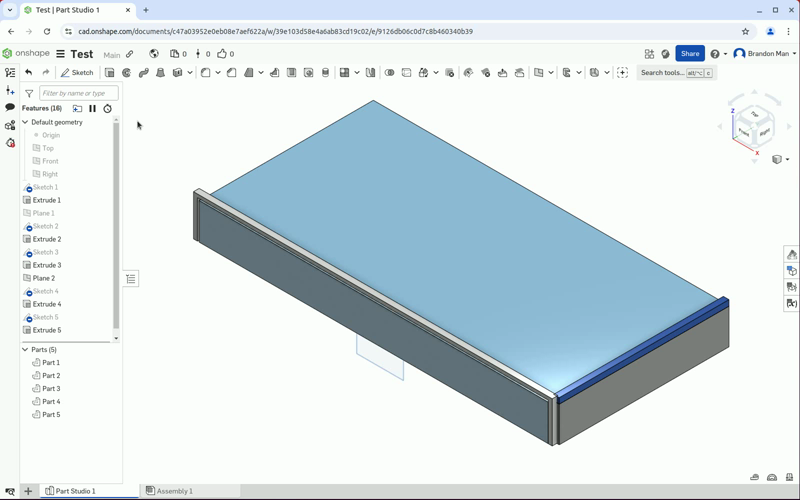
mouse_move(69, 189)
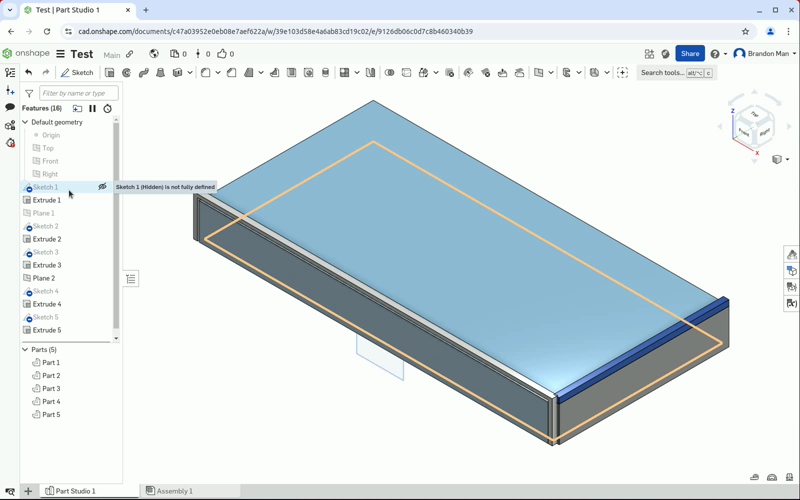
click(69, 189)